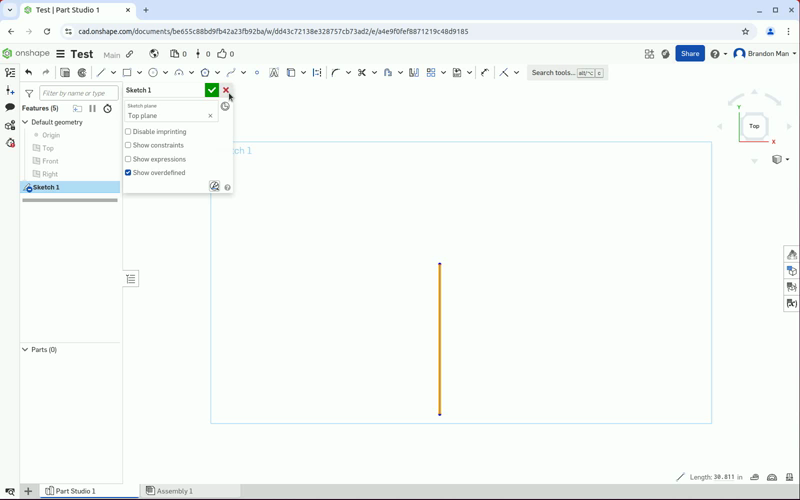
key(shift+h)
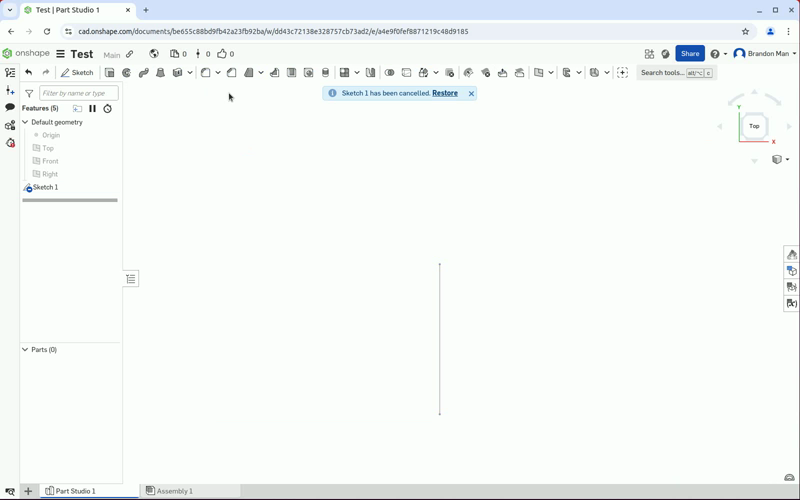
key(shift+s)
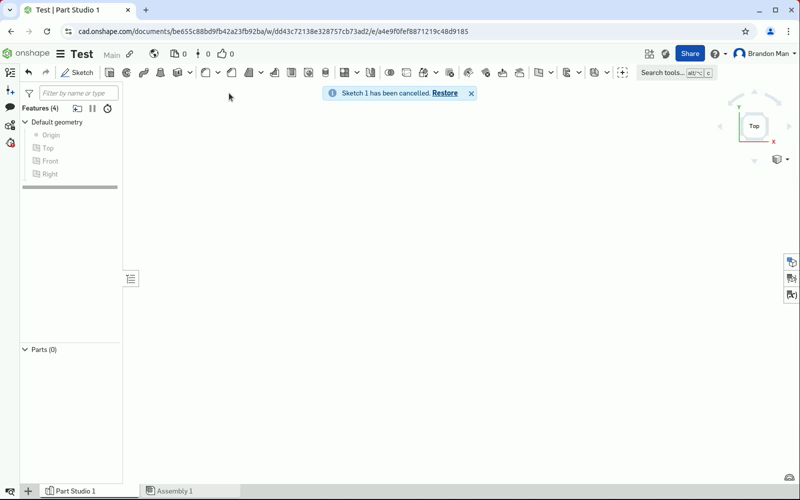
mouse_move(73, 150)
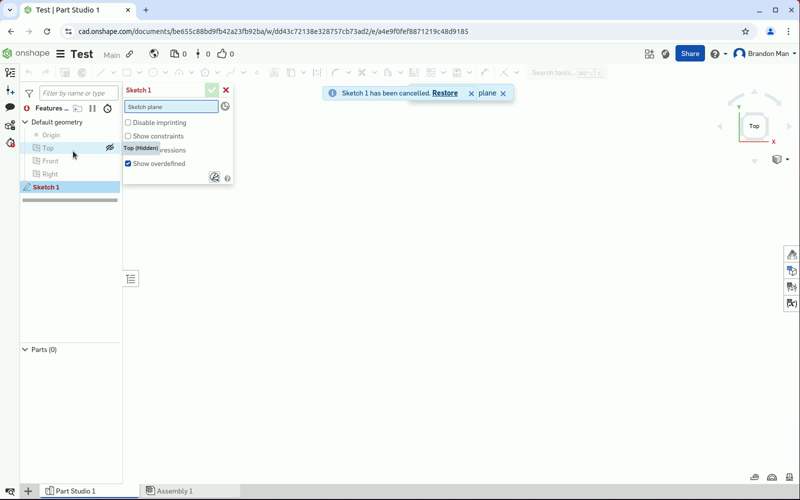
click(73, 150)
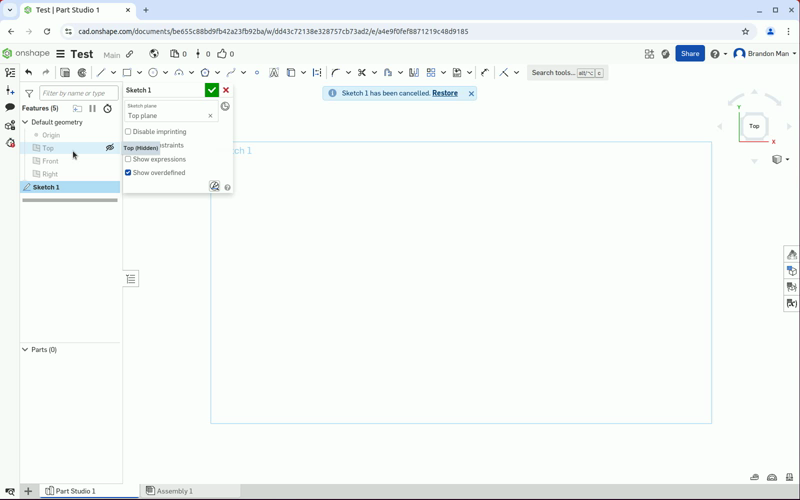
mouse_move(73, 352)
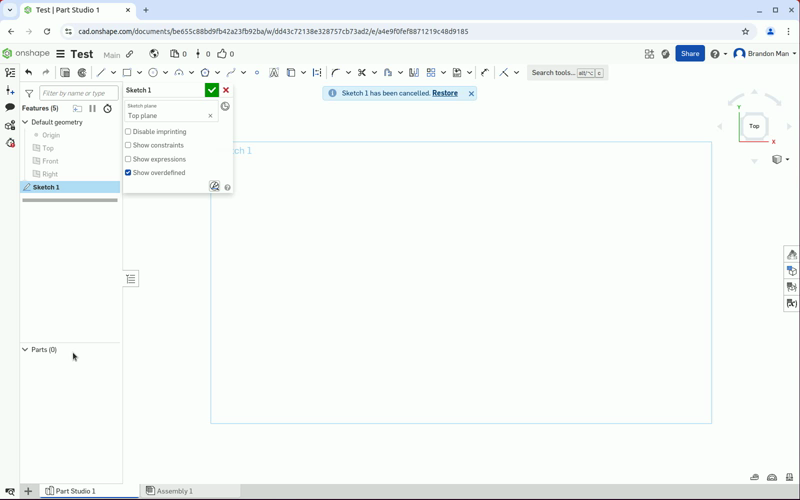
key(y)
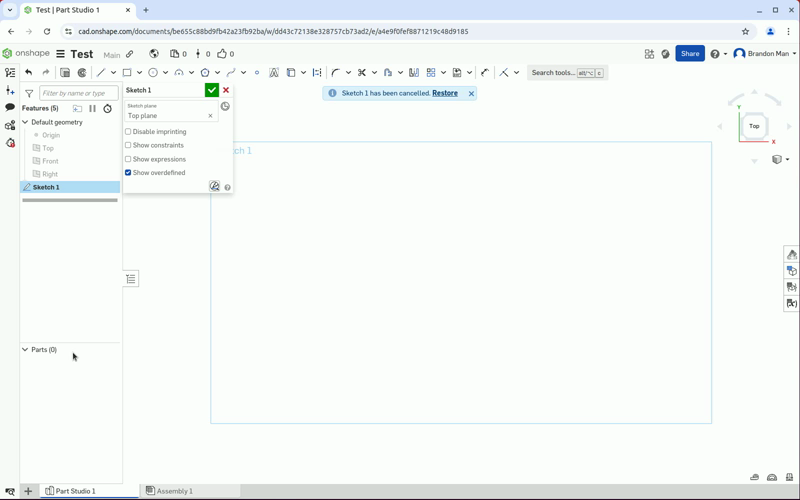
key(c)
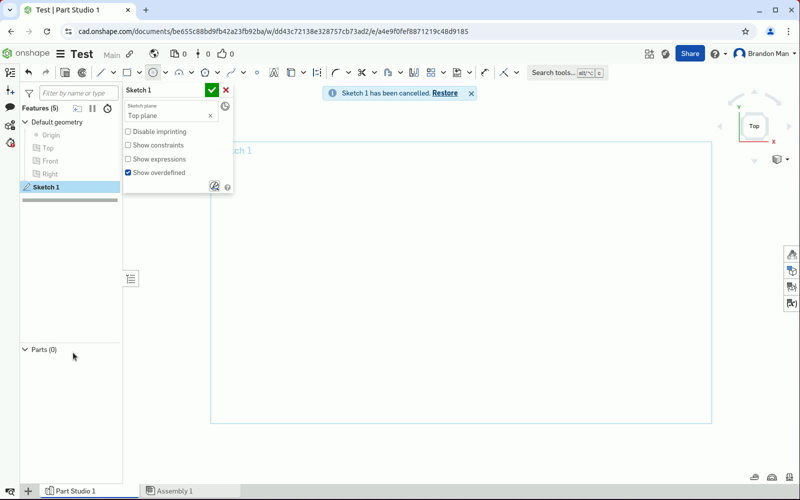
key_down(shift)
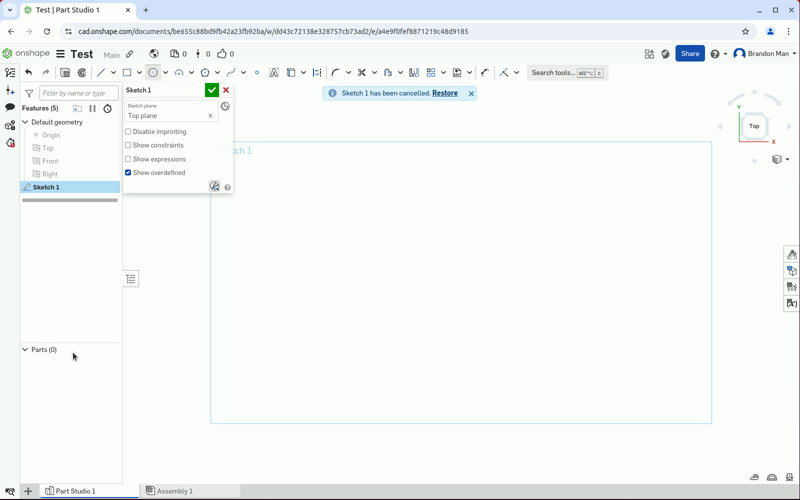
mouse_move(461, 178)
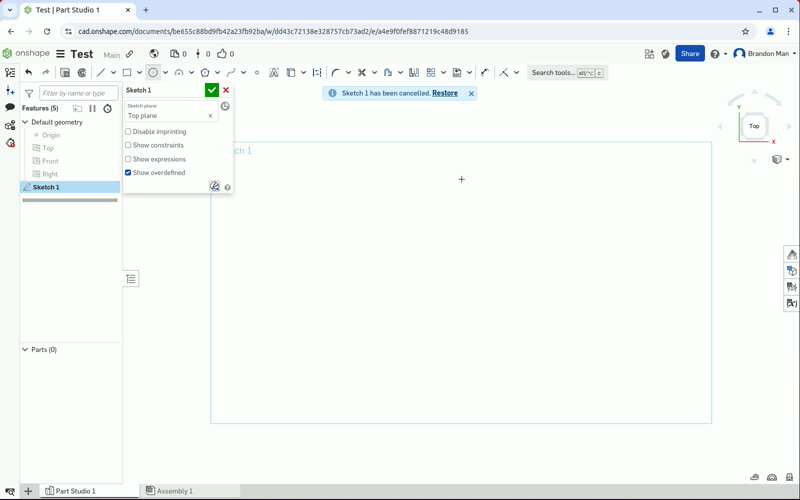
click(461, 178)
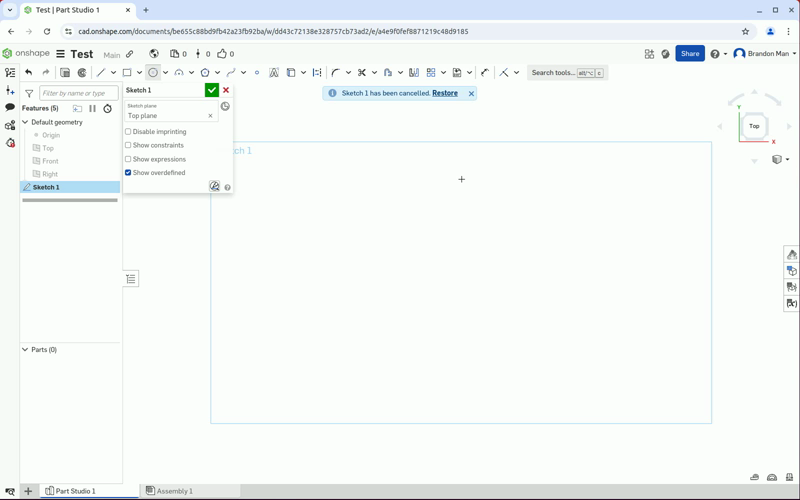
key_up(shift)
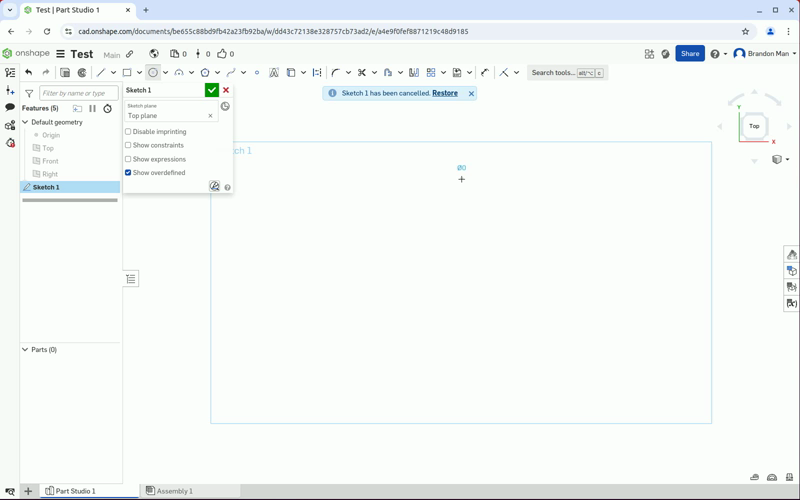
mouse_move(471, 178)
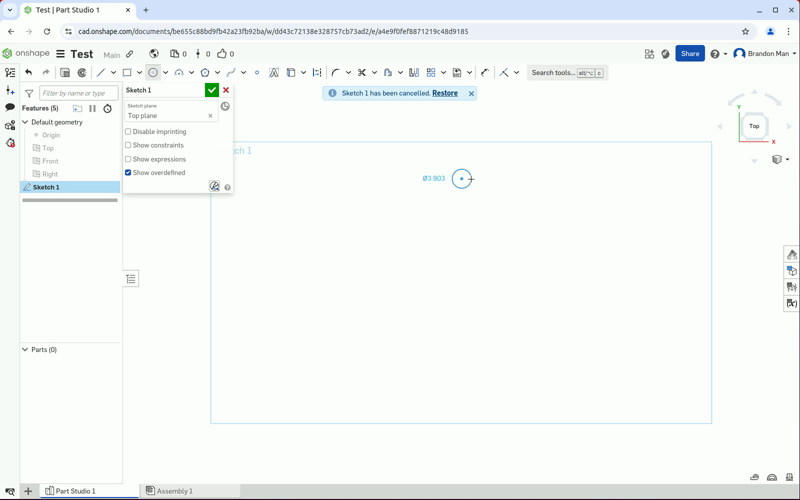
click(471, 178)
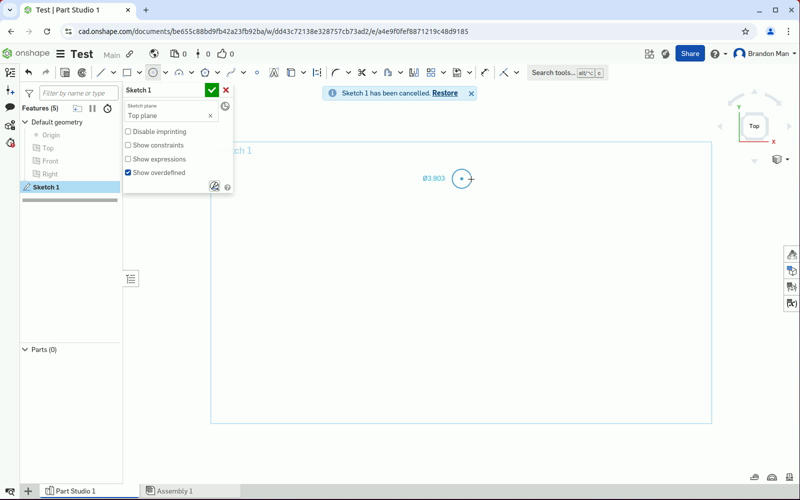
key(esc)
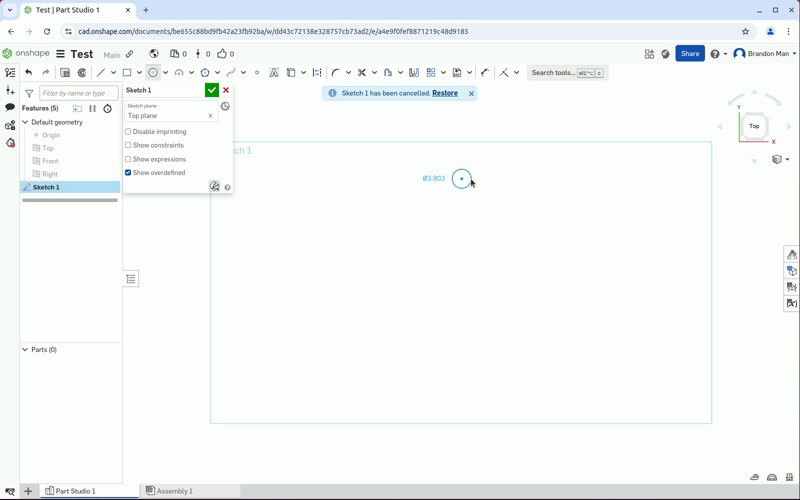
key(c)
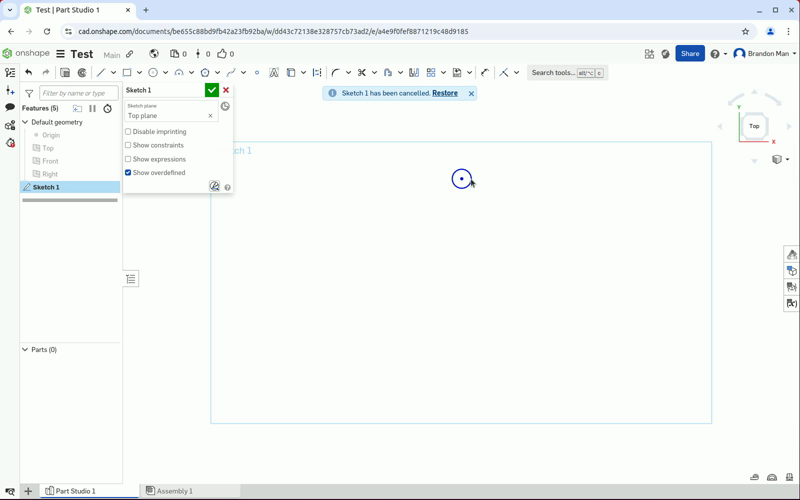
key_down(shift)
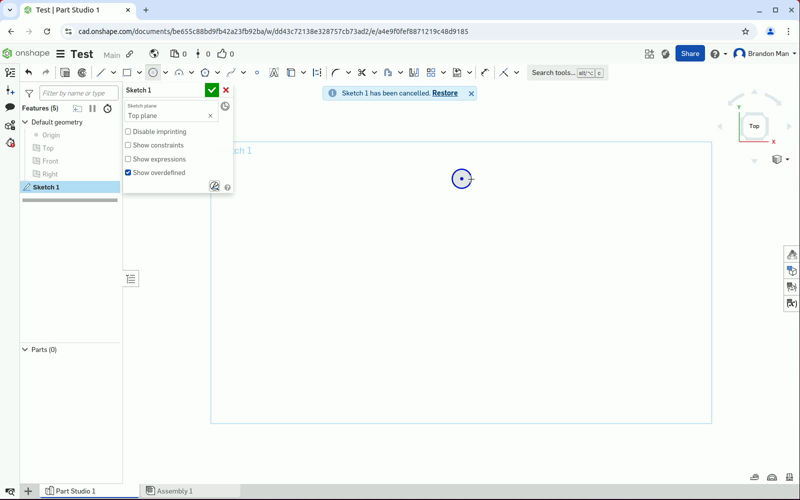
mouse_move(461, 178)
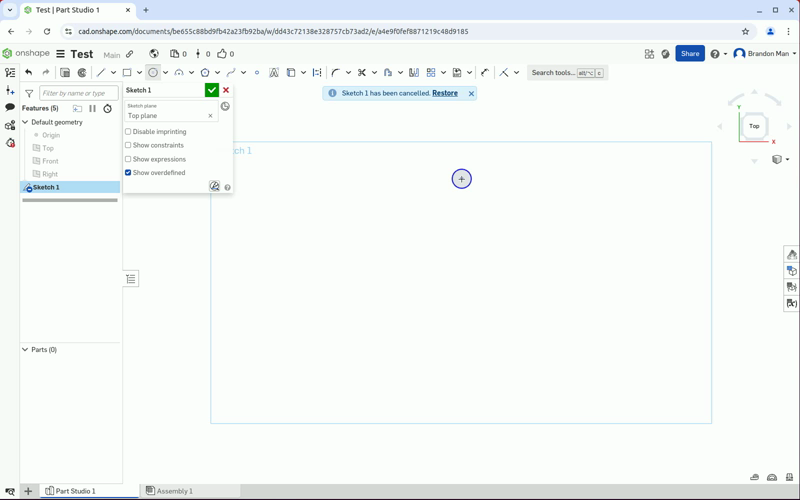
click(461, 178)
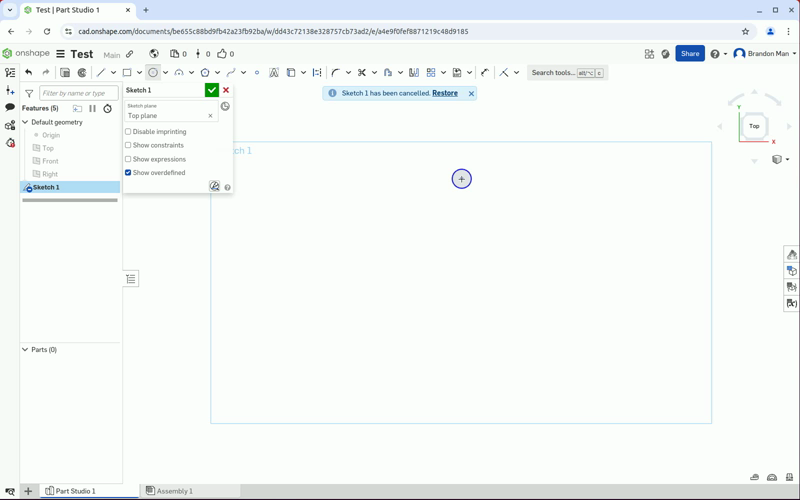
key_up(shift)
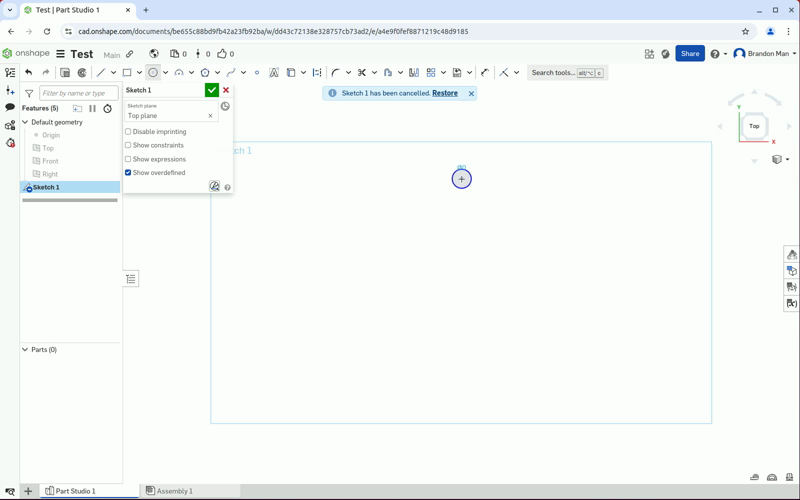
mouse_move(464, 178)
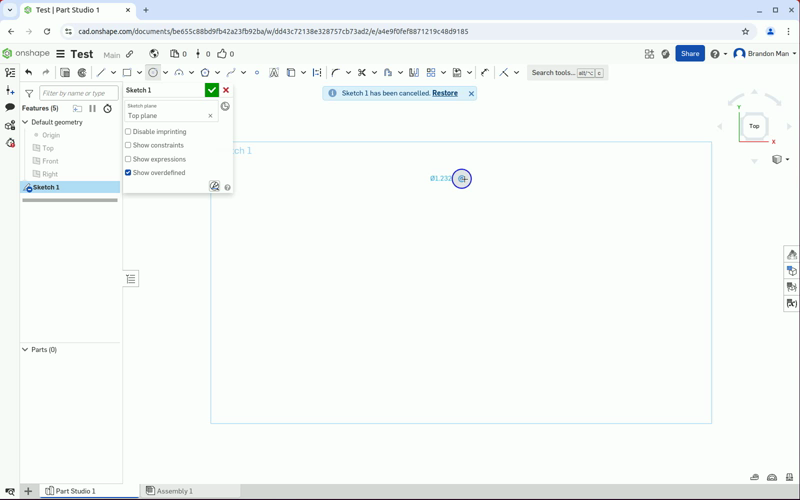
scroll(6)
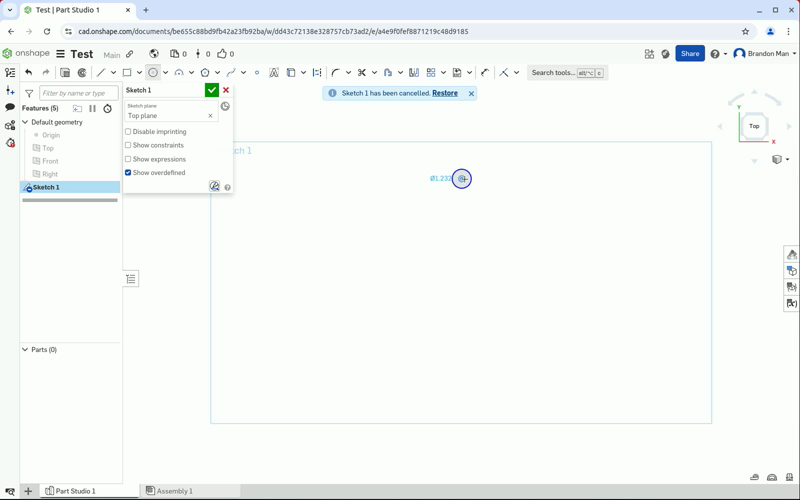
scroll(6)
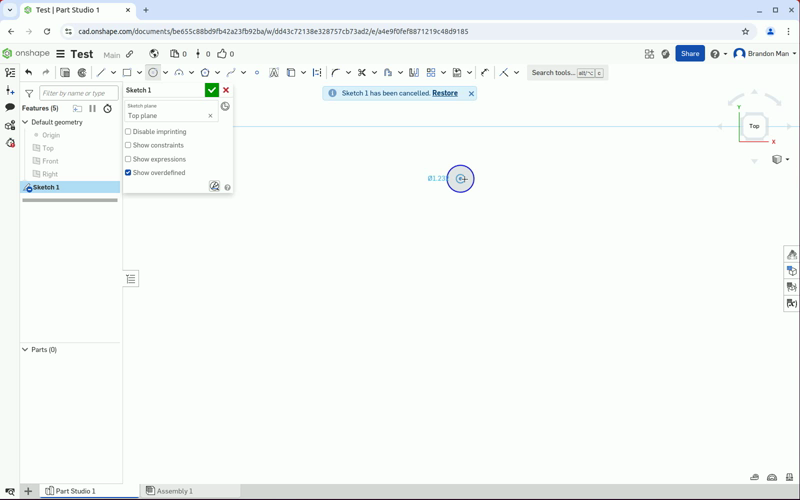
scroll(6)
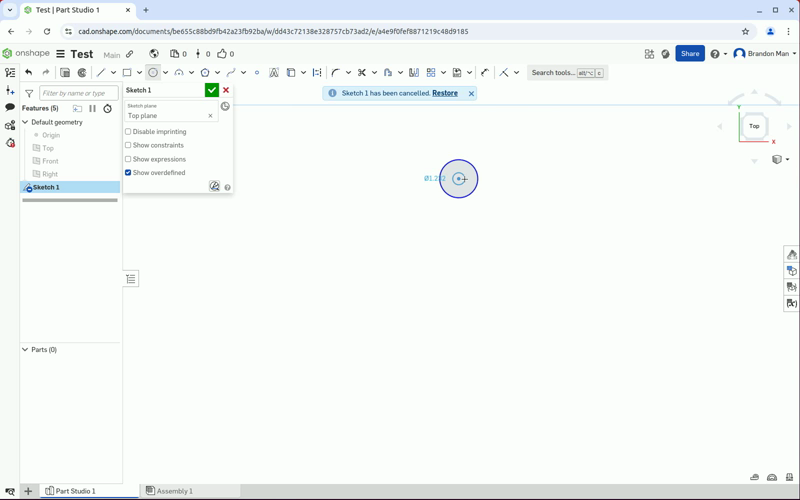
scroll(6)
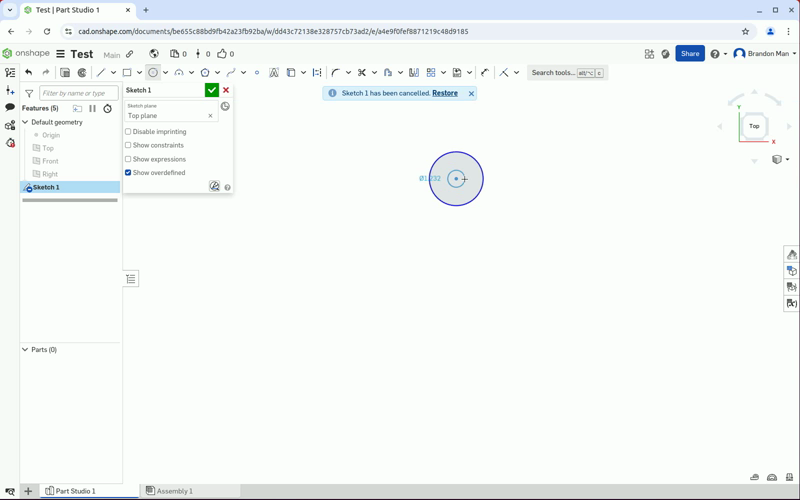
scroll(6)
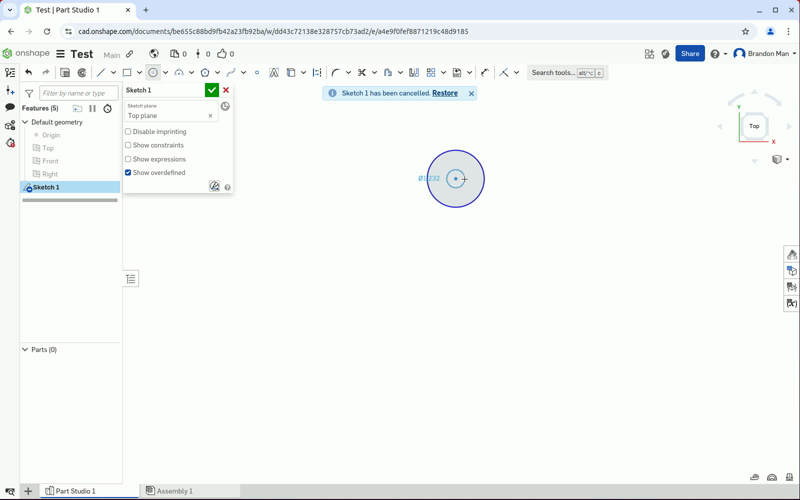
scroll(6)
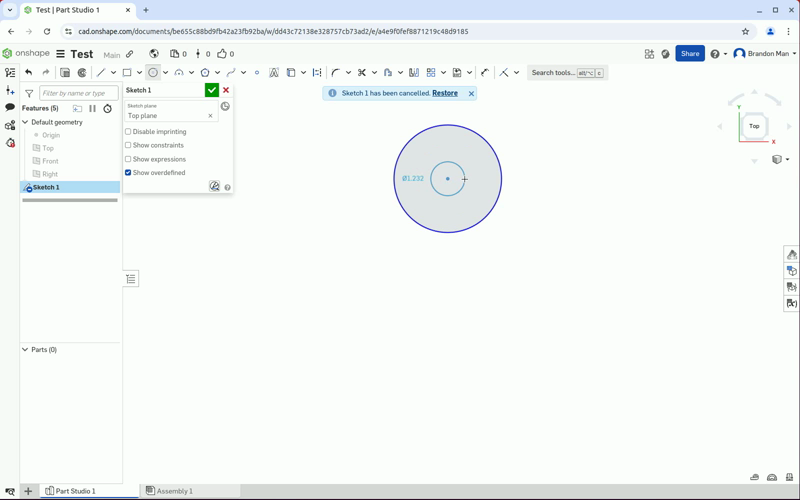
scroll(6)
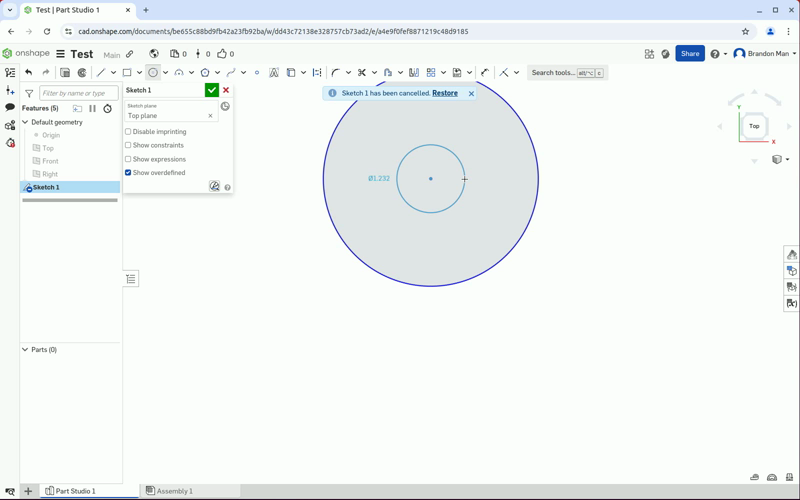
click(464, 178)
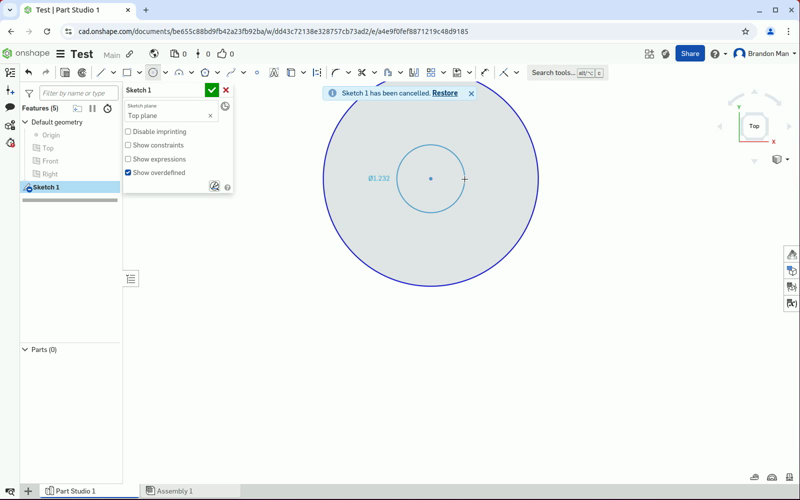
scroll(-6)
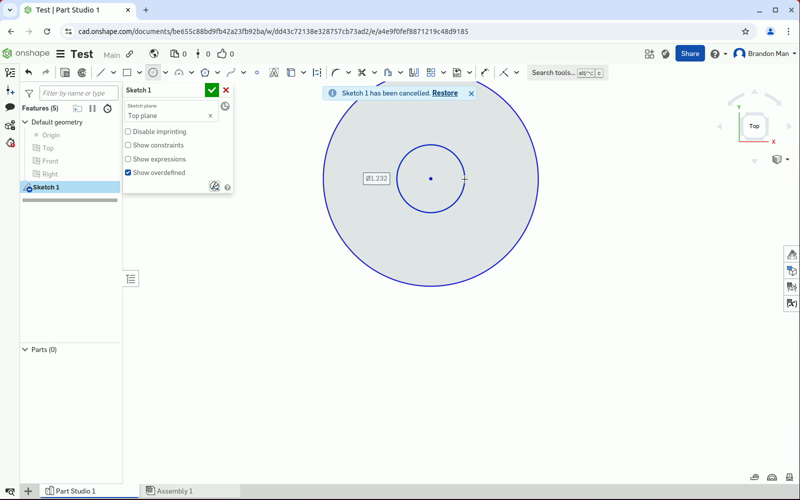
scroll(-6)
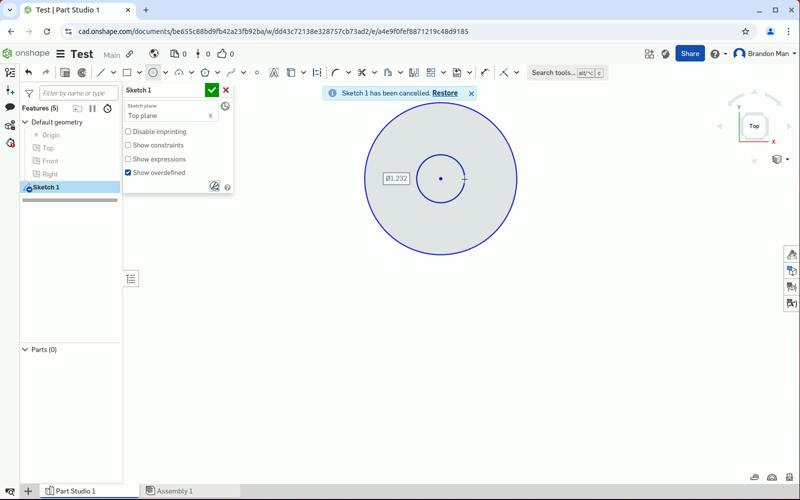
scroll(-6)
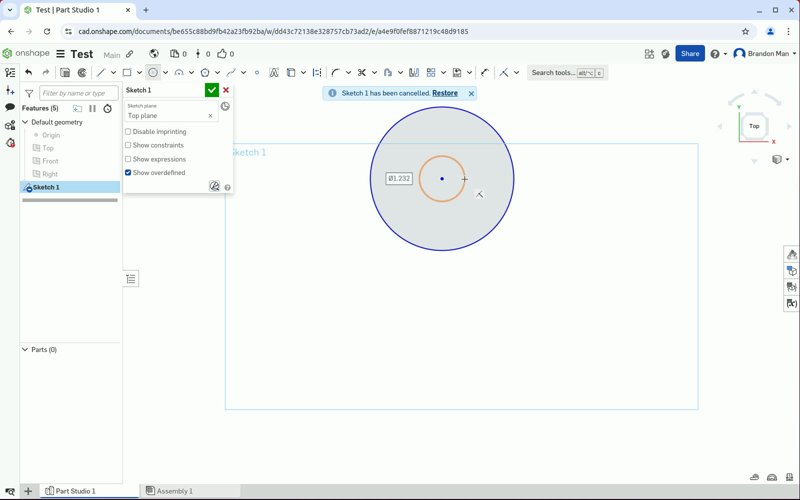
scroll(-6)
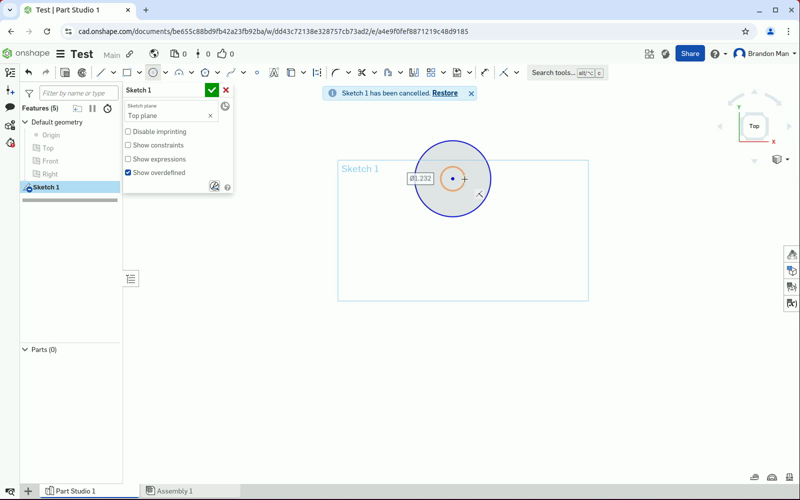
scroll(-6)
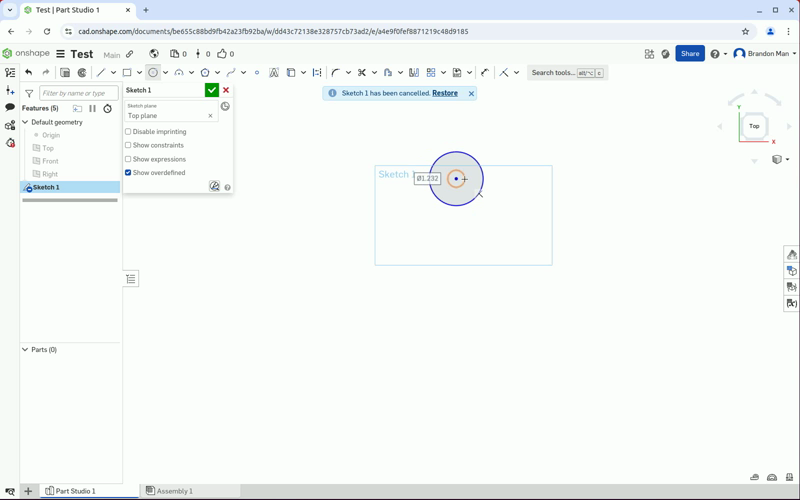
scroll(-6)
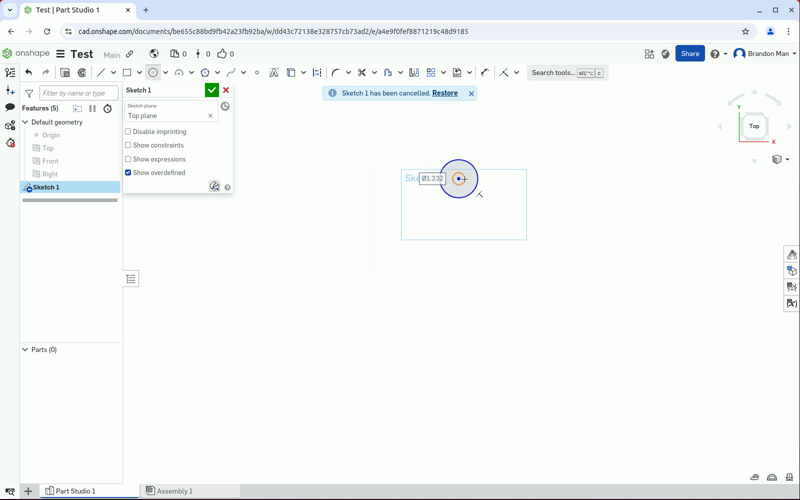
scroll(-6)
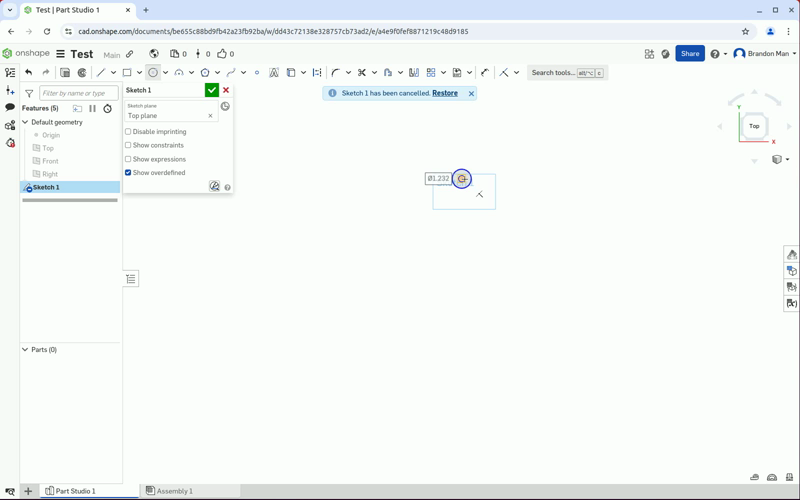
key(esc)
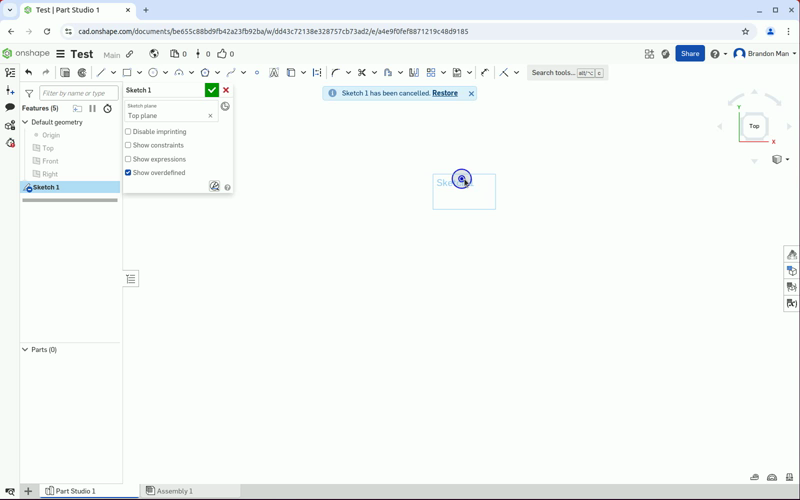
mouse_move(462, 187)
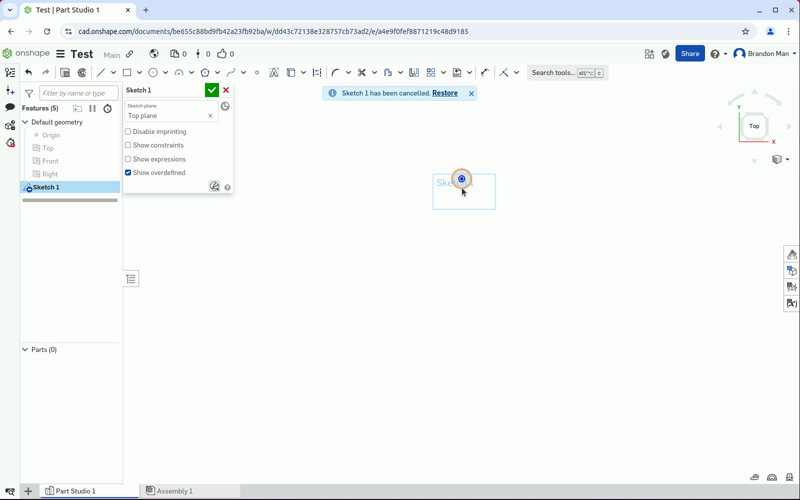
scroll(6)
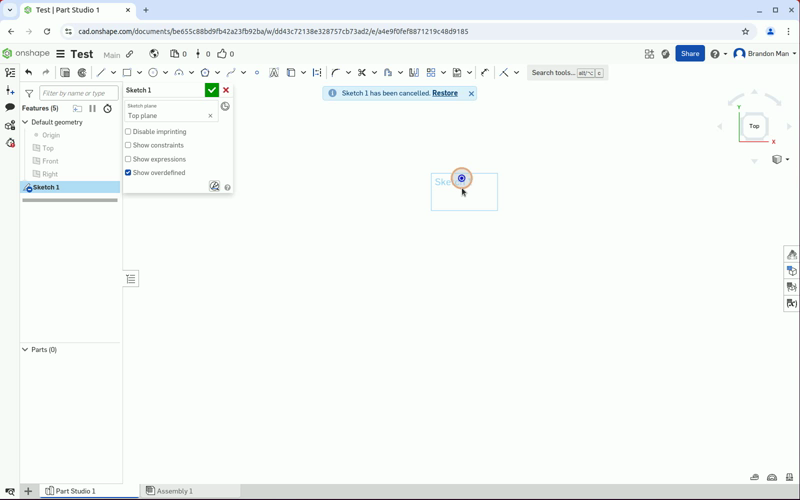
scroll(6)
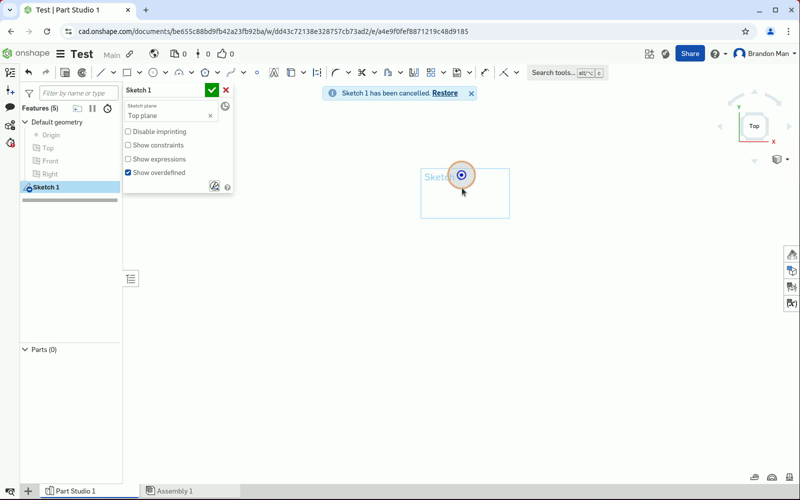
scroll(6)
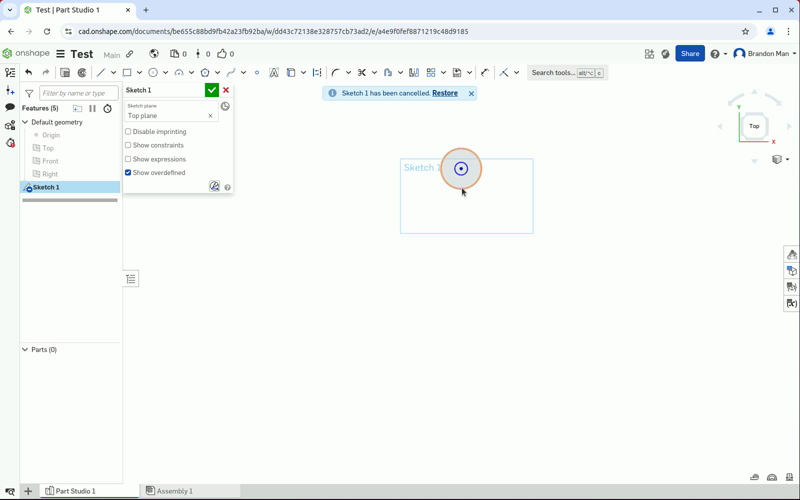
scroll(6)
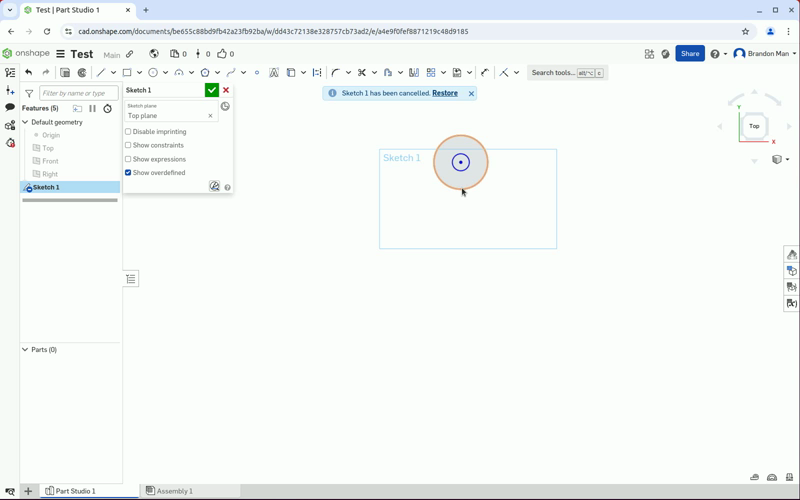
scroll(6)
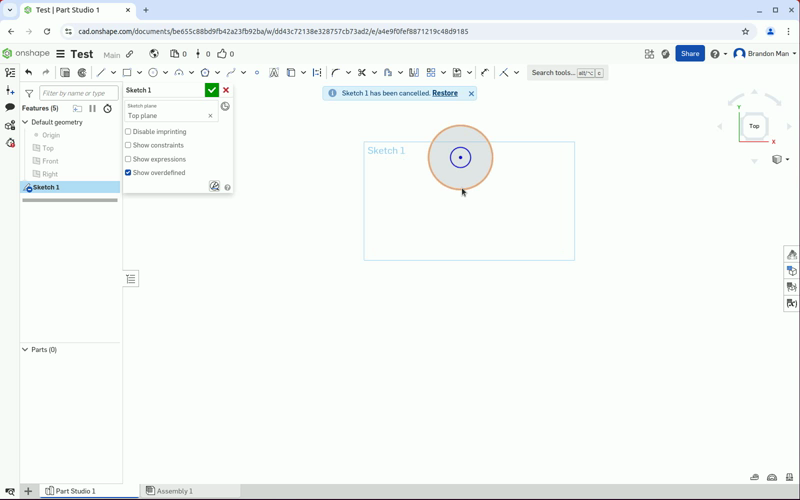
scroll(6)
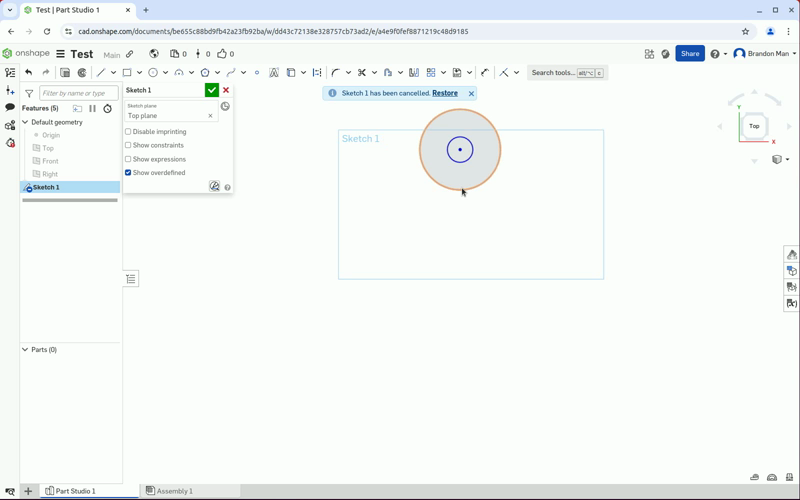
scroll(6)
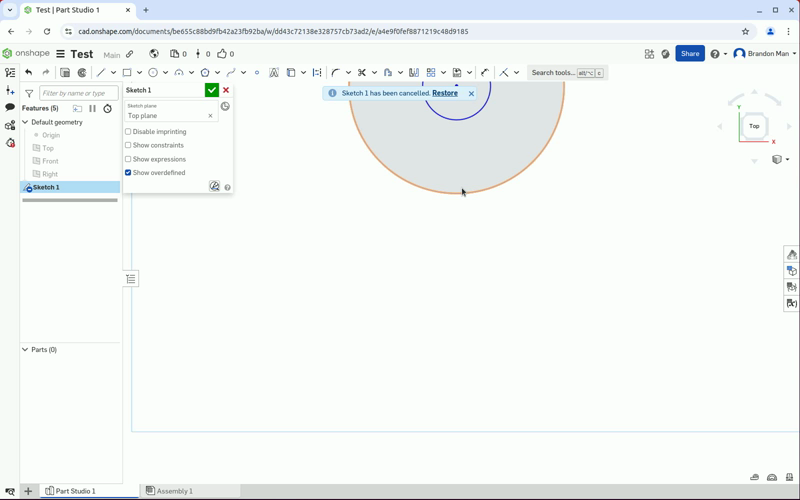
click(462, 187)
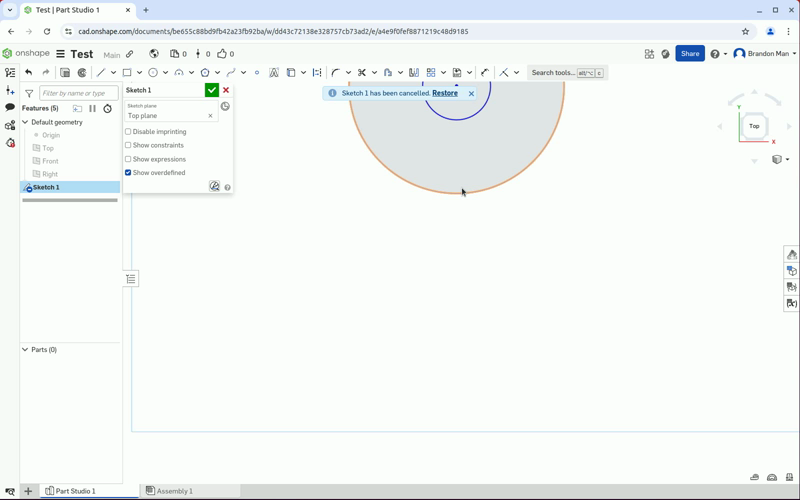
scroll(-6)
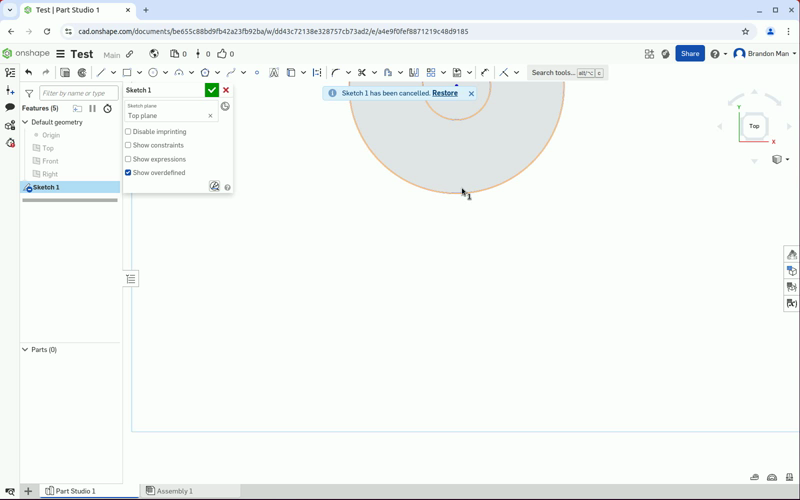
scroll(-6)
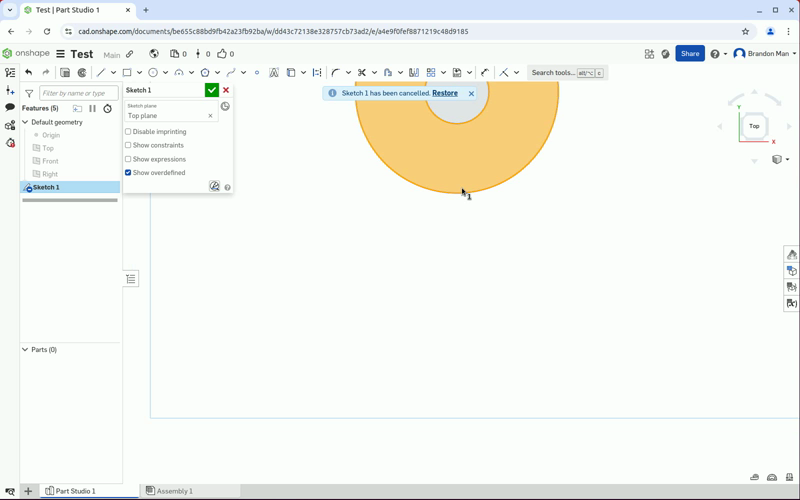
scroll(-6)
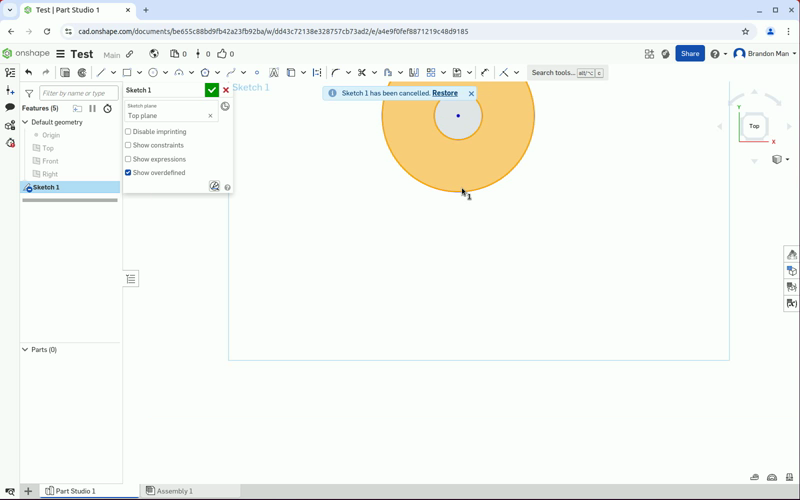
scroll(-6)
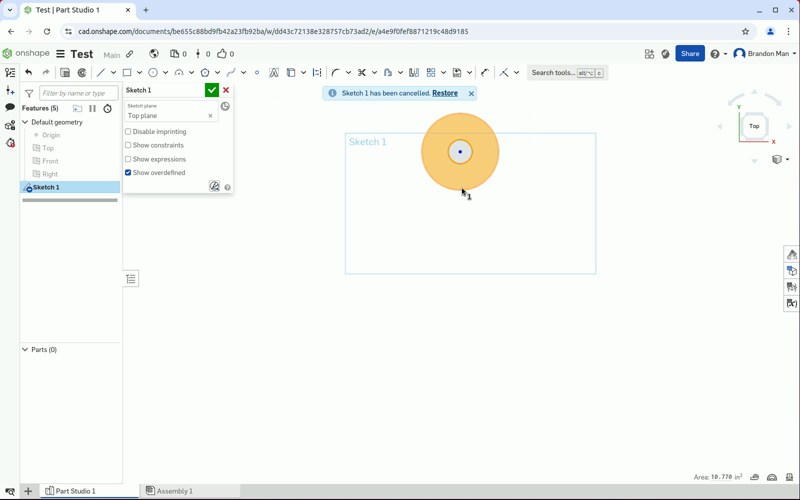
scroll(-6)
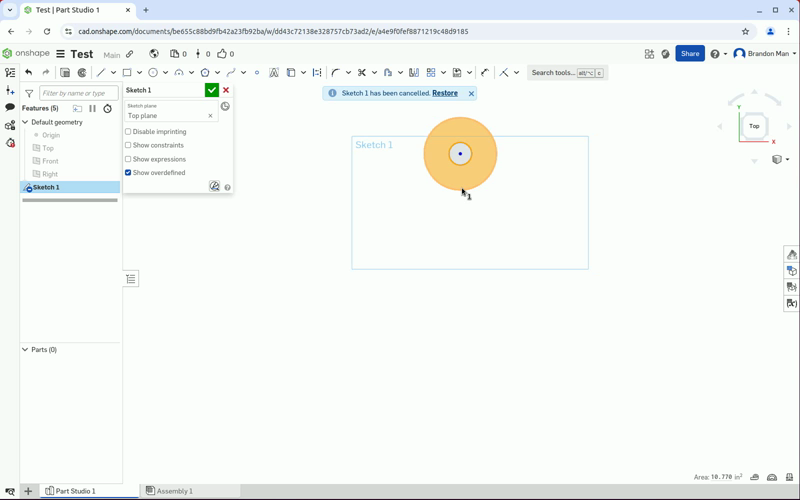
scroll(-6)
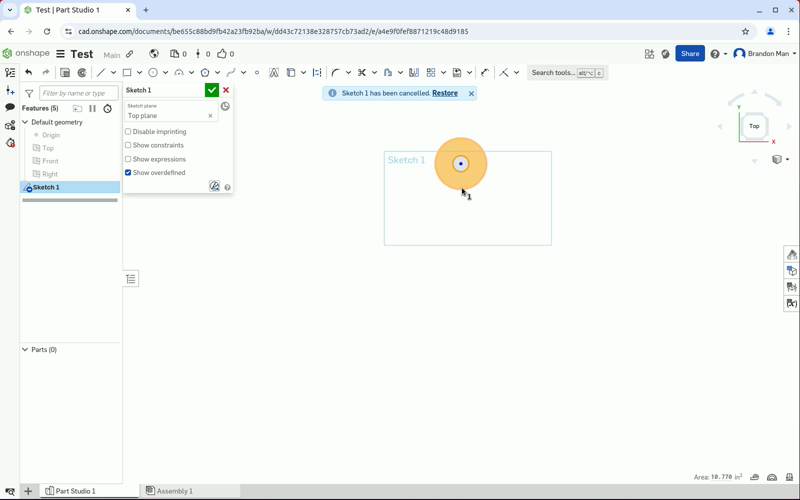
scroll(-6)
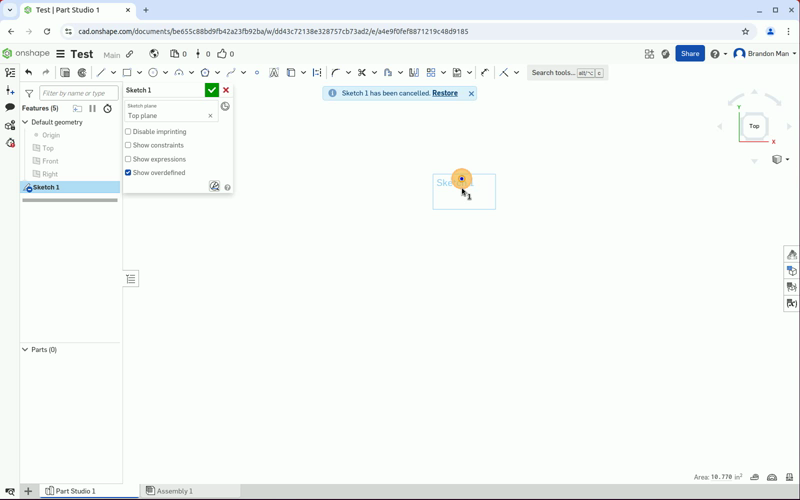
mouse_move(73, 352)
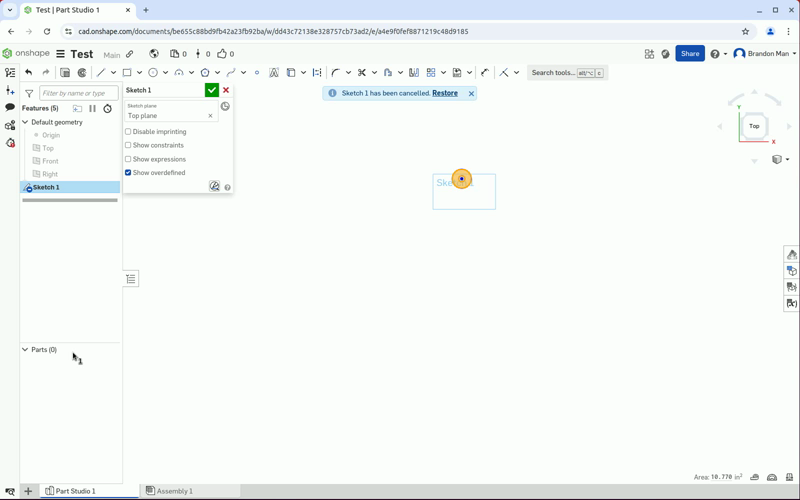
key(shift+y)
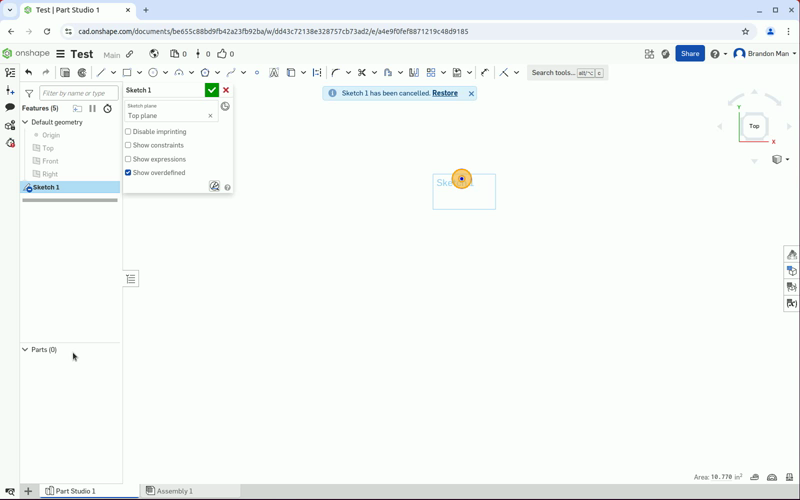
key(shift+e)
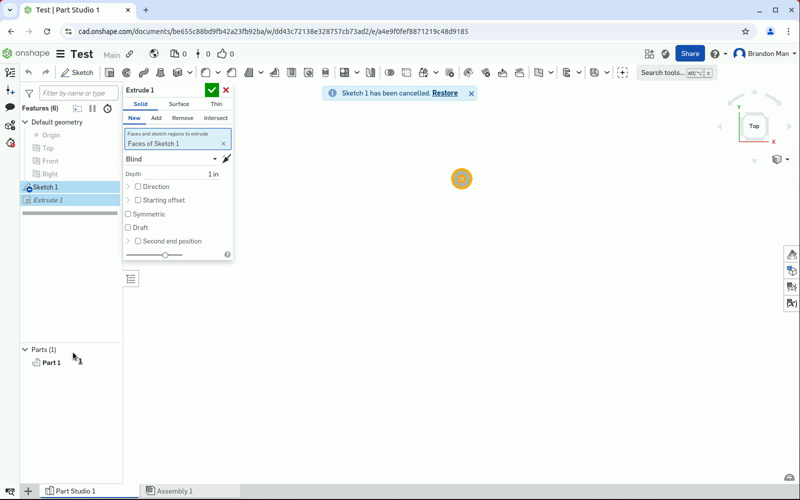
mouse_move(143, 106)
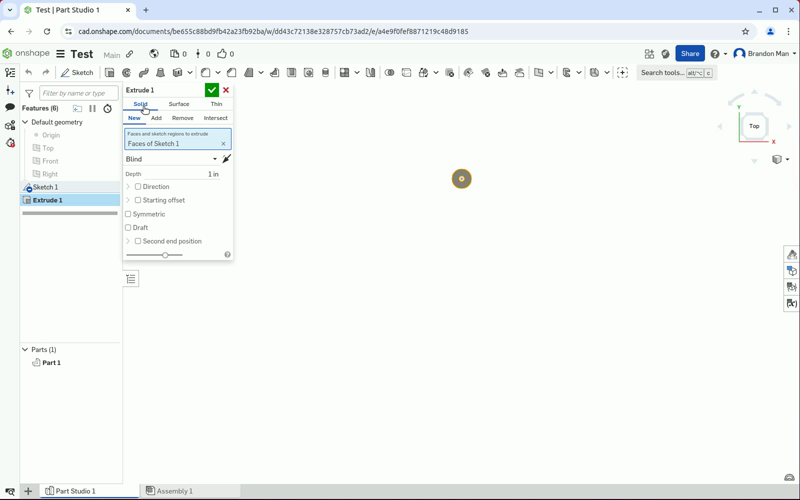
click(143, 106)
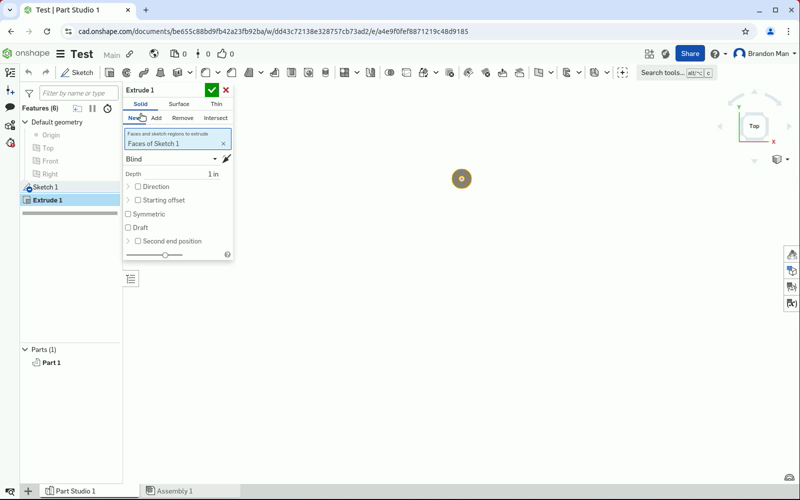
mouse_move(137, 120)
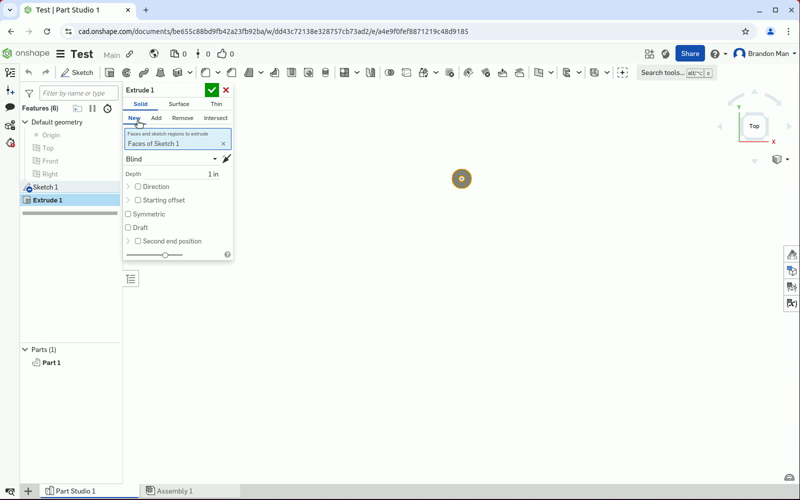
click(137, 120)
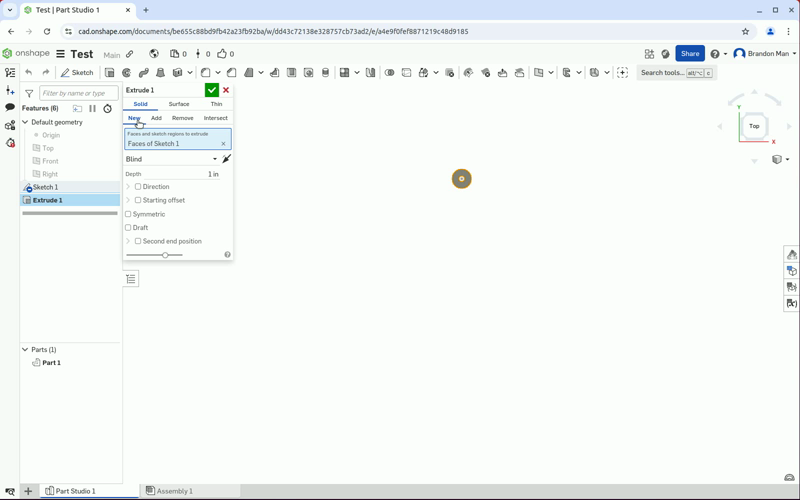
key(tab, 4)
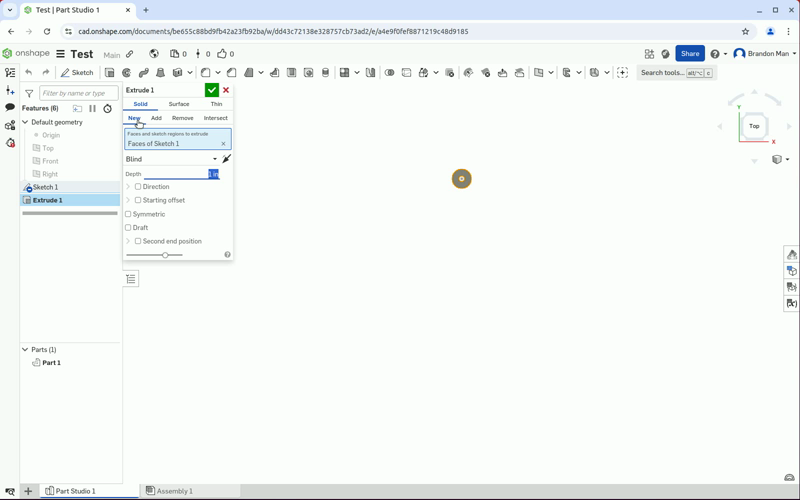
text(0.481)
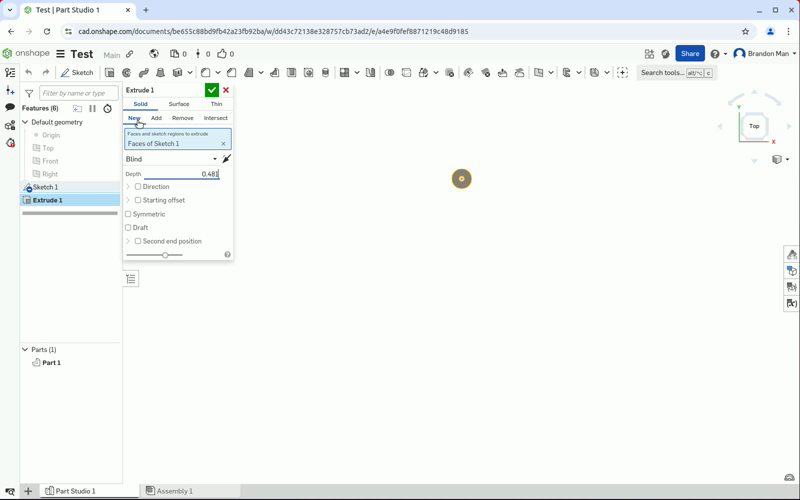
key(enter)
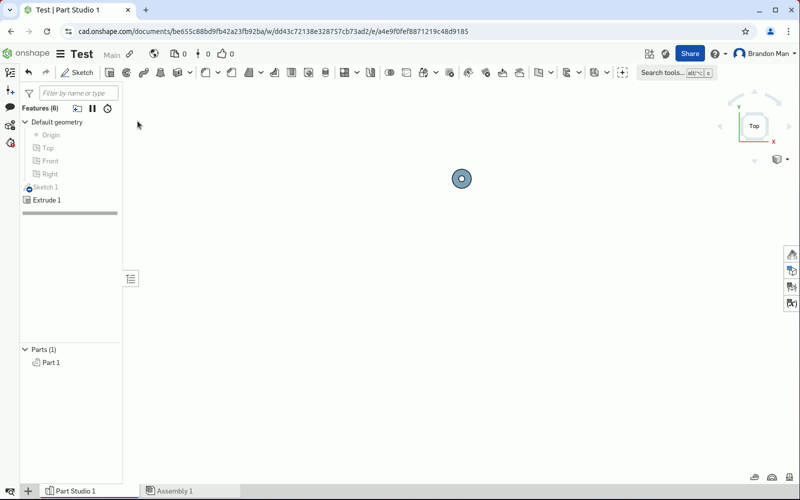
key(shift+h)
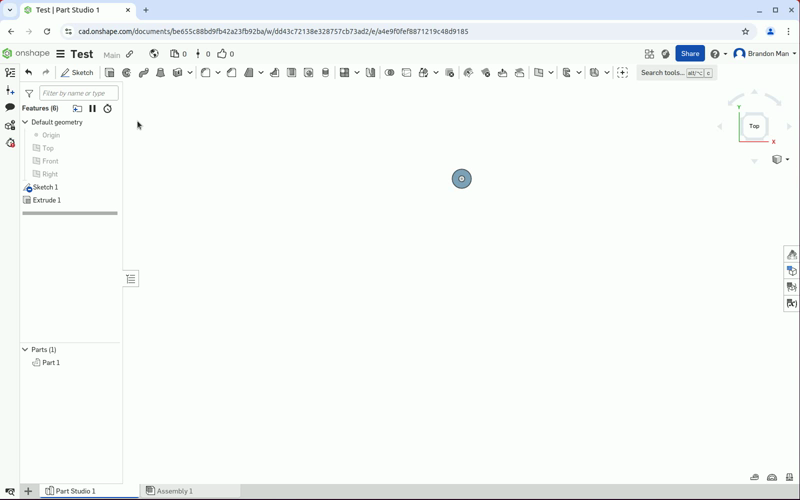
key(shift+h)
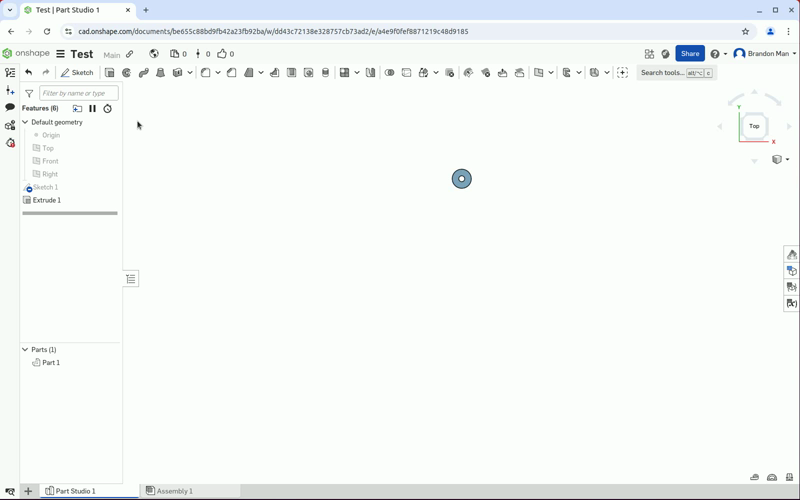
mouse_move(73, 189)
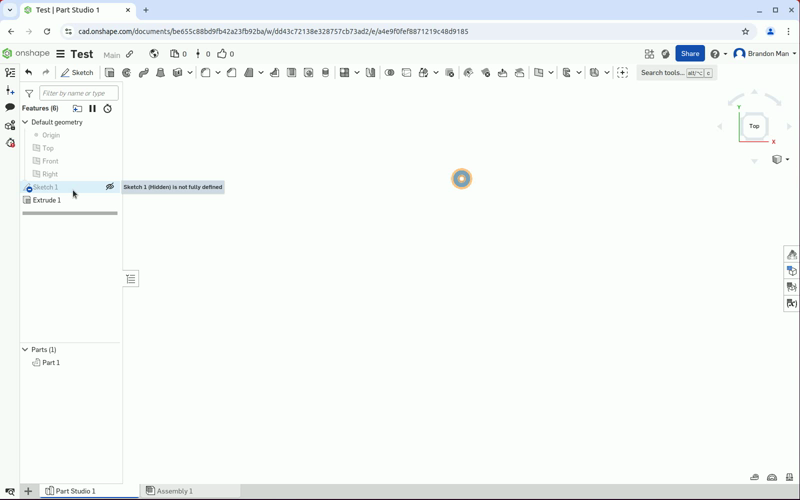
click(73, 189)
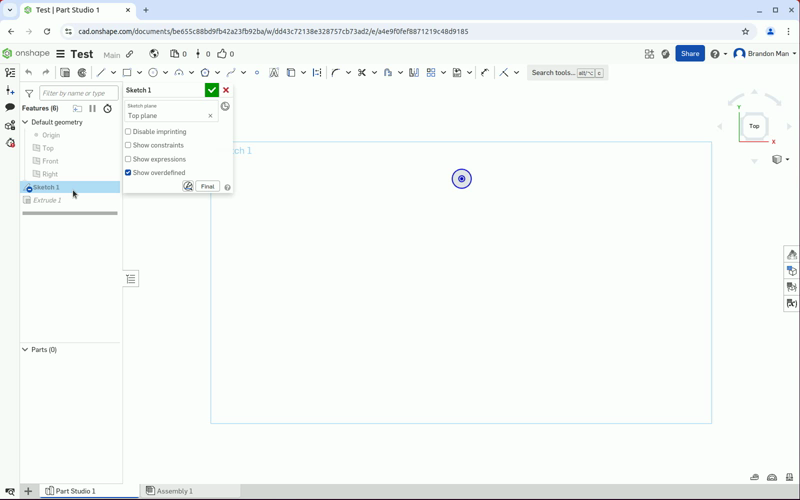
mouse_move(229, 92)
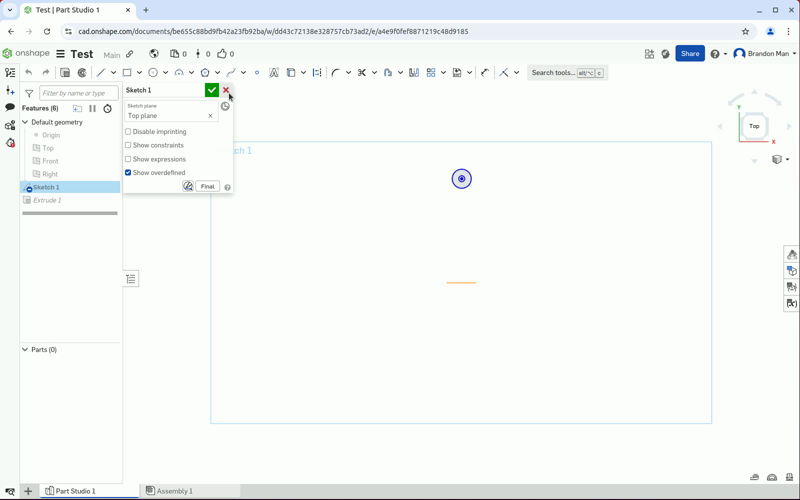
click(229, 92)
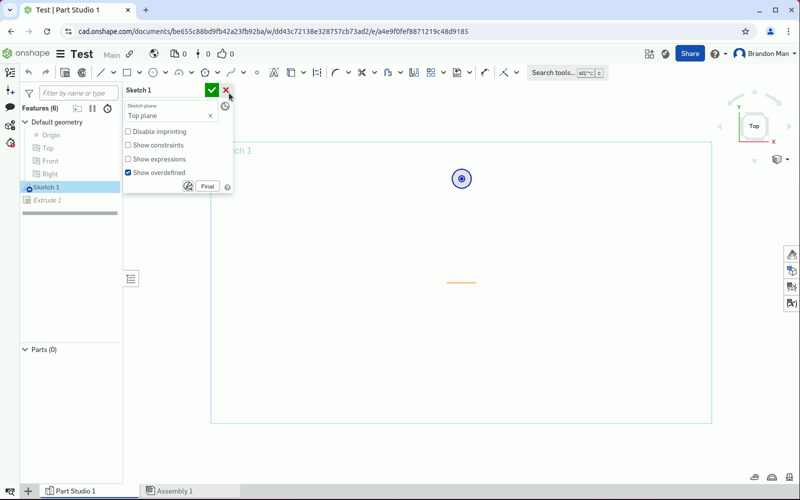
key(shift+s)
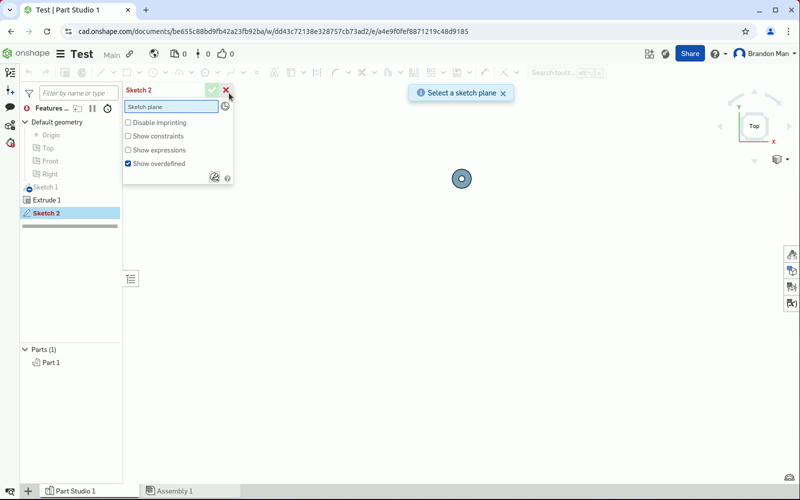
mouse_move(73, 150)
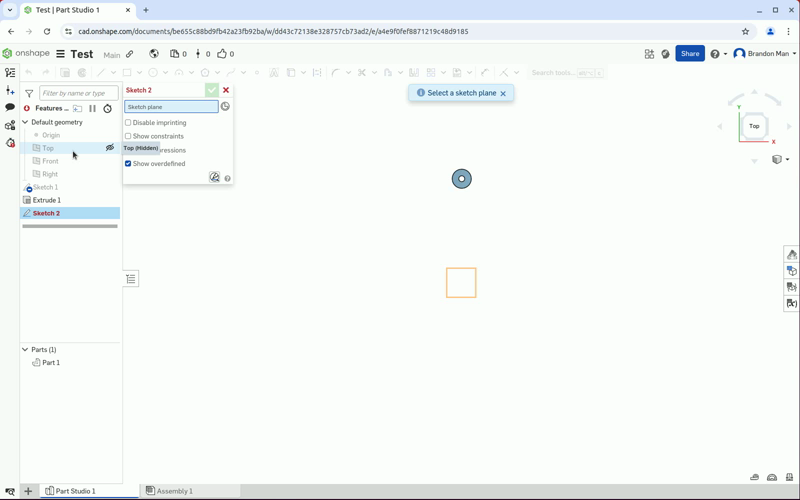
click(73, 150)
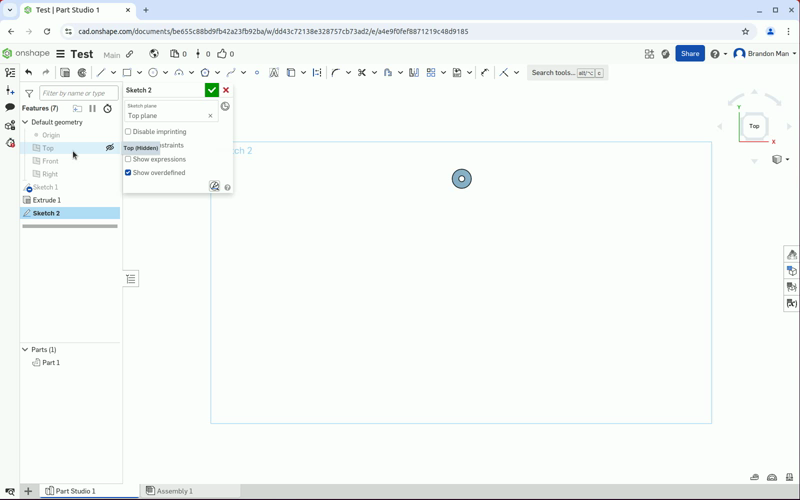
mouse_move(73, 352)
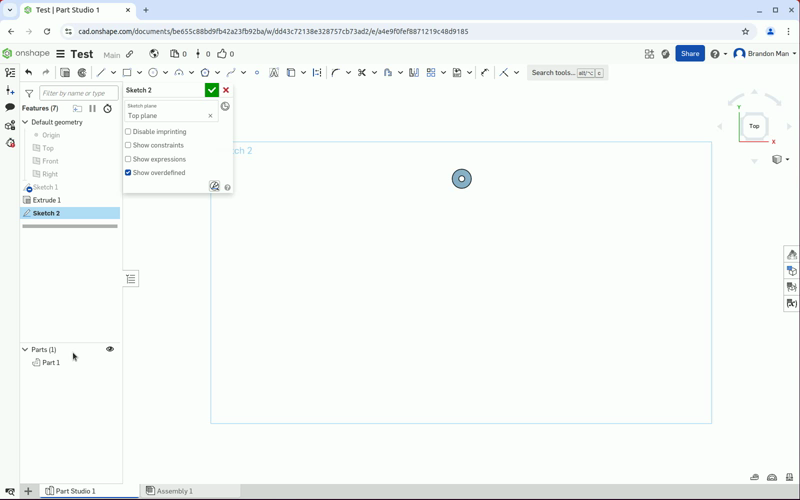
key(y)
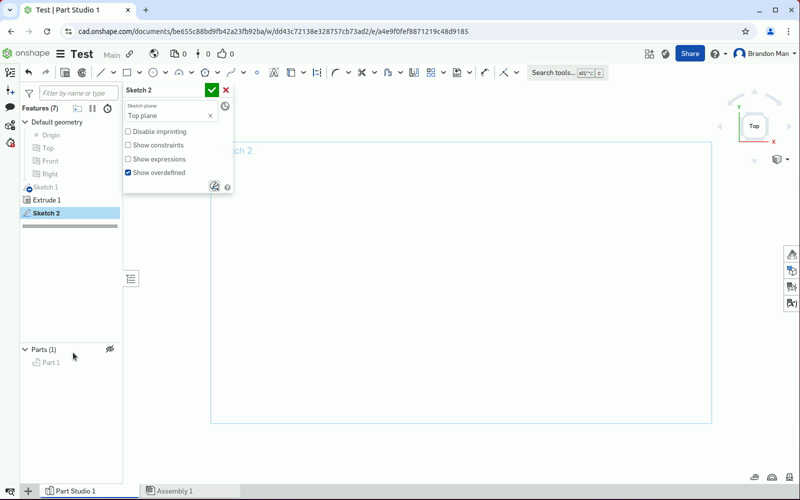
key(c)
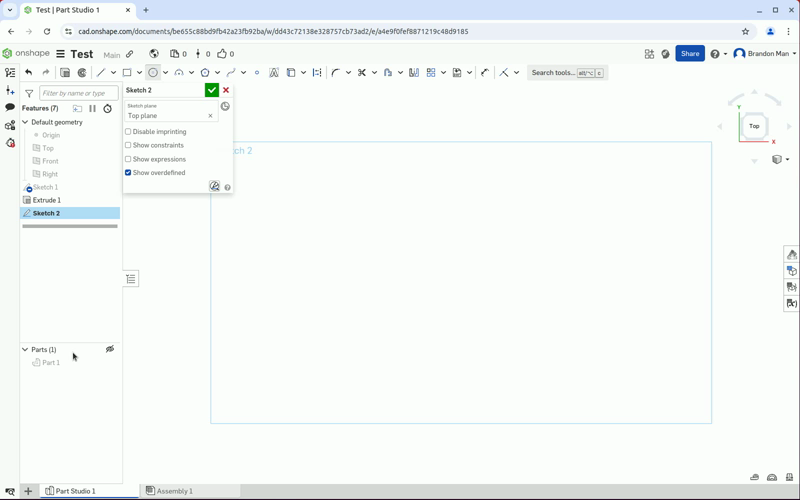
key_down(shift)
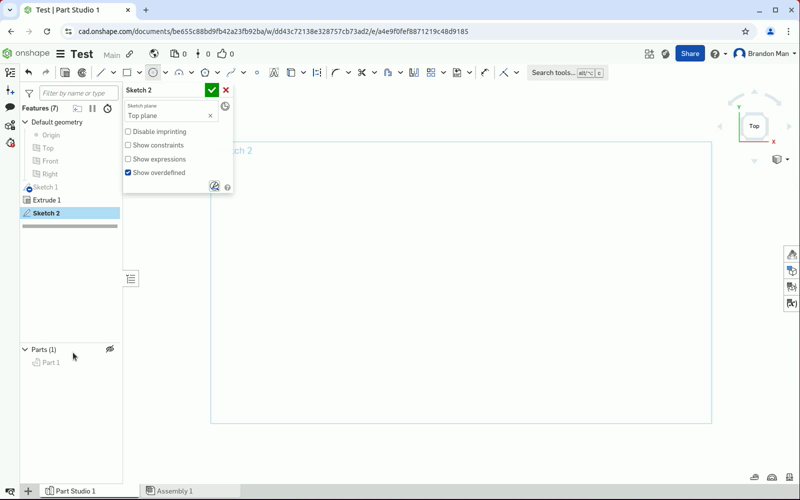
mouse_move(461, 282)
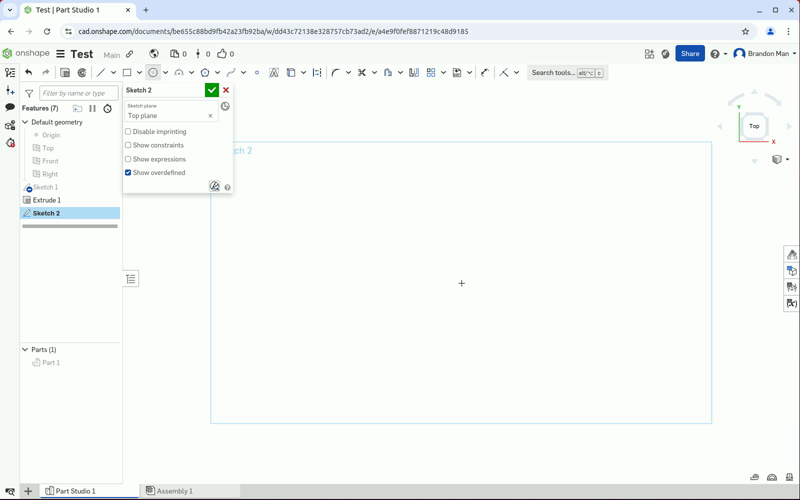
click(461, 282)
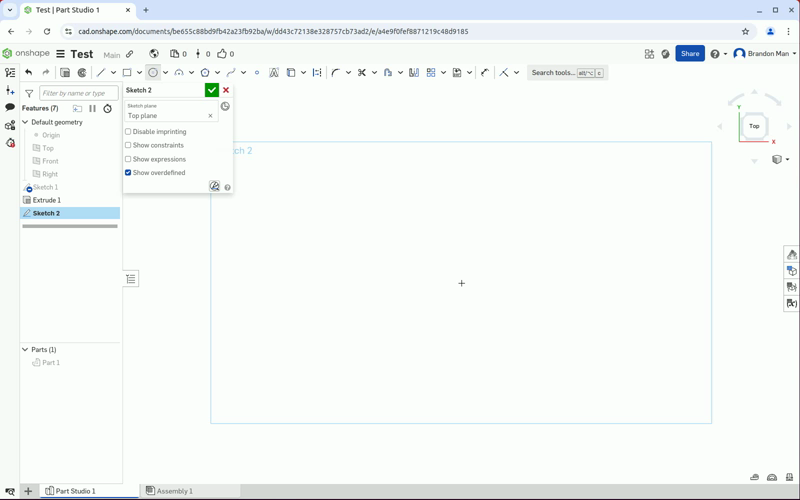
key_up(shift)
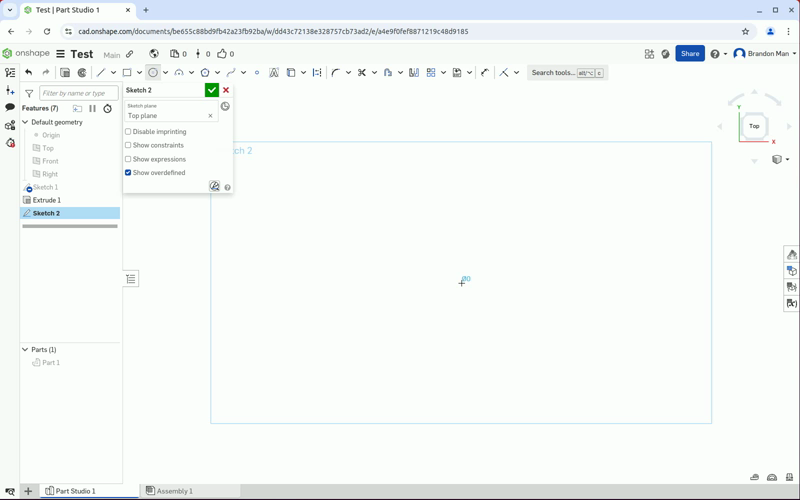
mouse_move(471, 282)
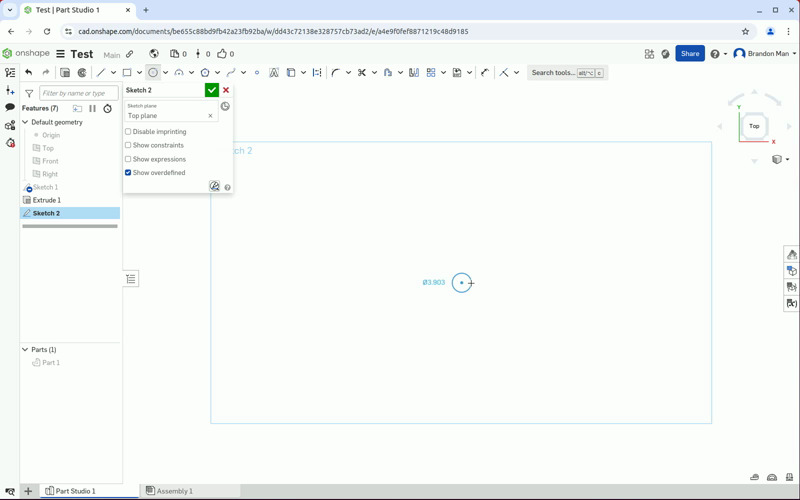
click(471, 282)
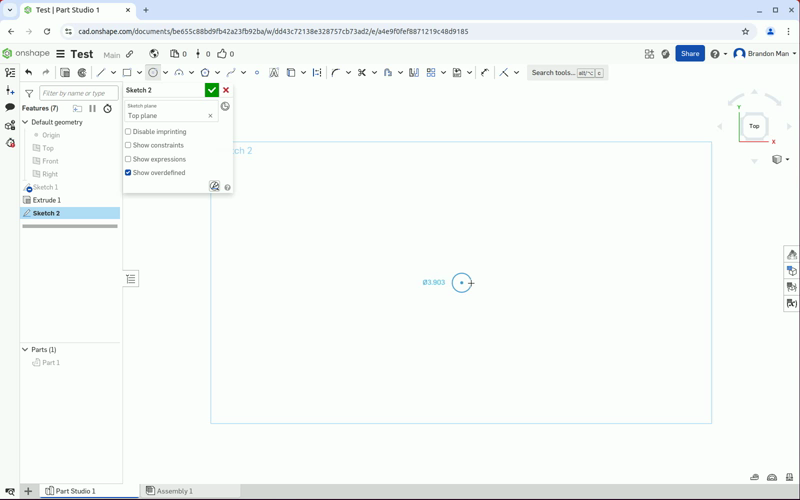
key(esc)
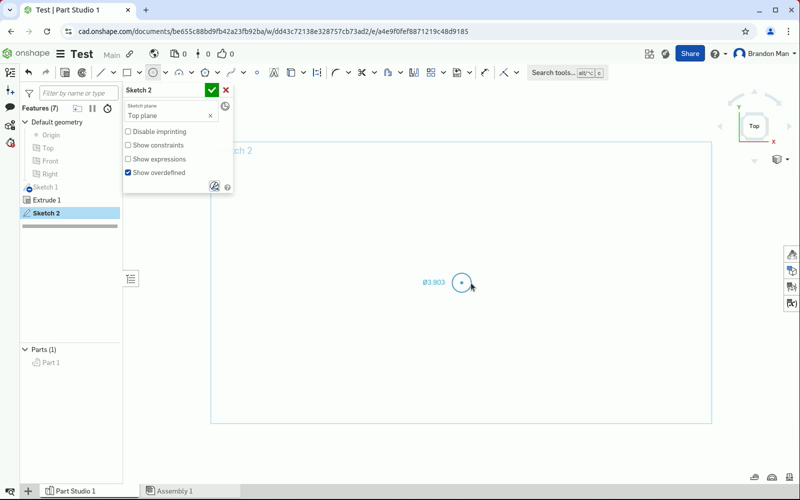
key(c)
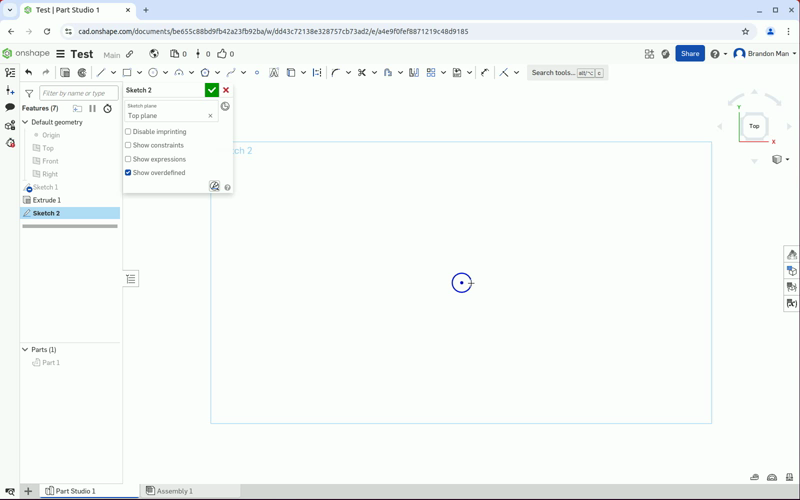
key_down(shift)
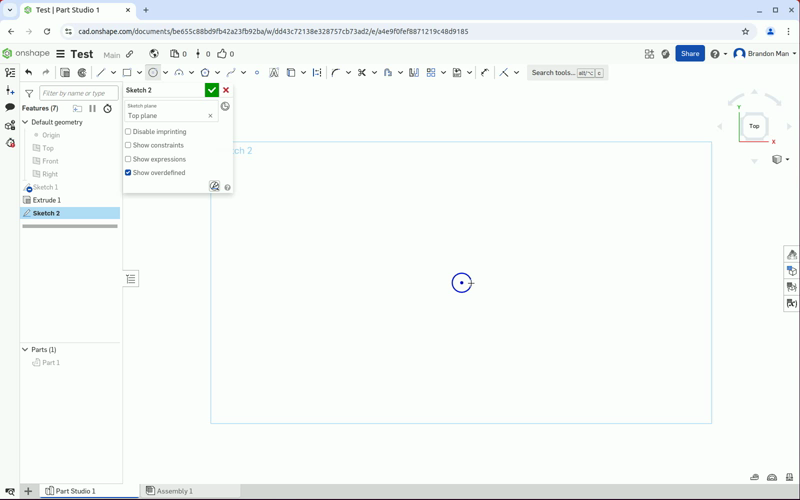
mouse_move(461, 282)
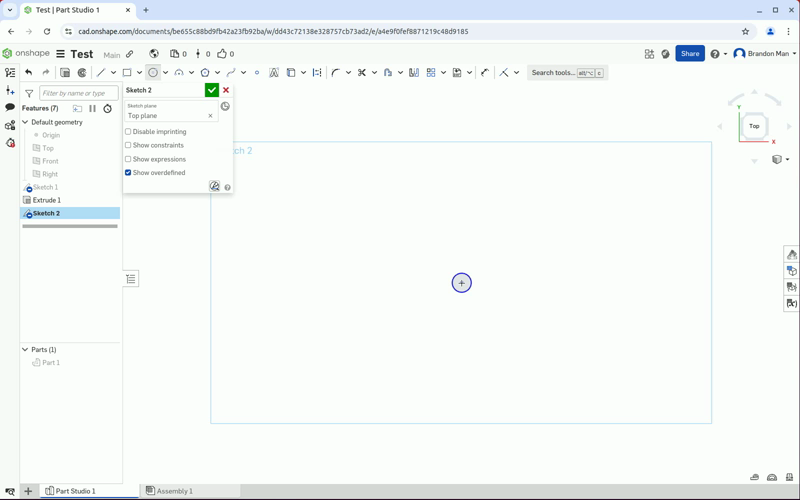
click(461, 282)
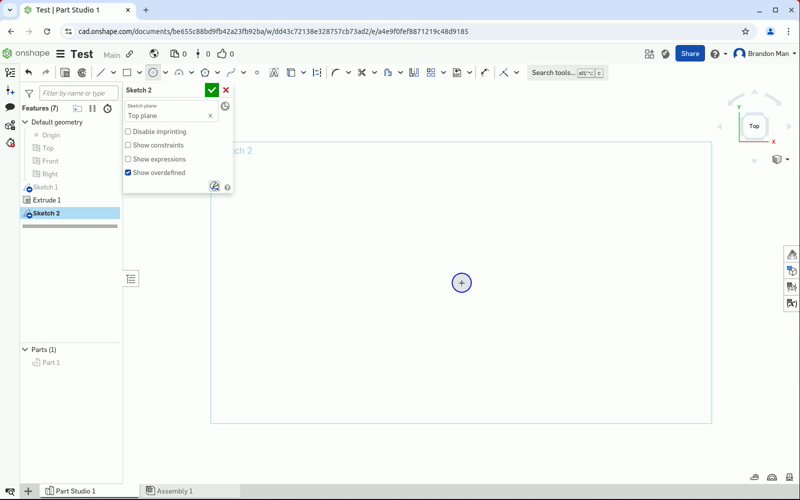
key_up(shift)
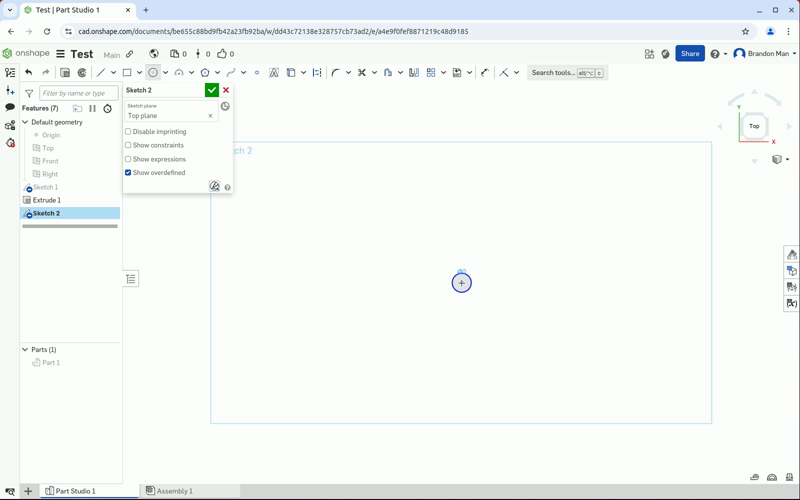
mouse_move(464, 282)
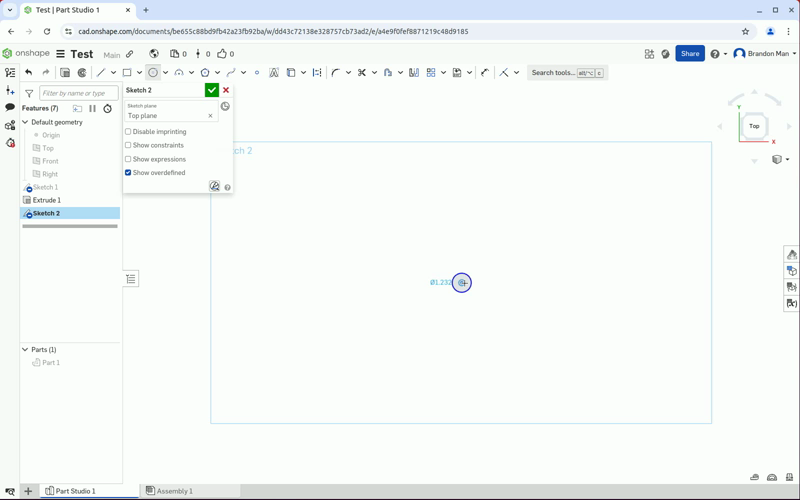
scroll(6)
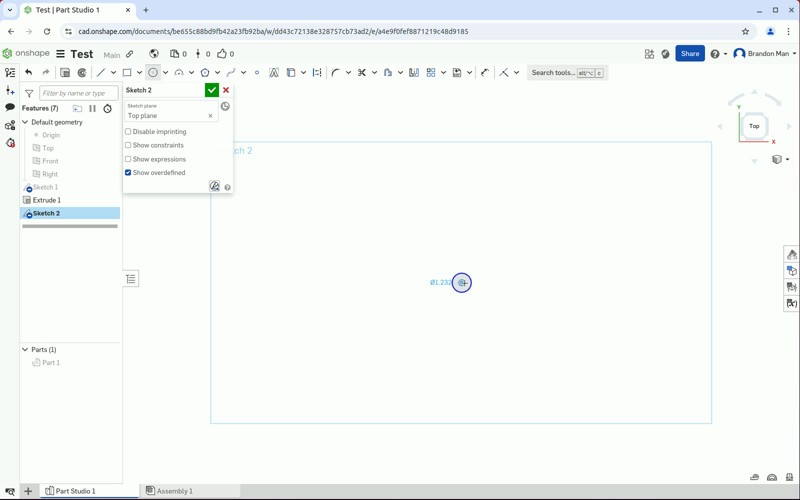
scroll(6)
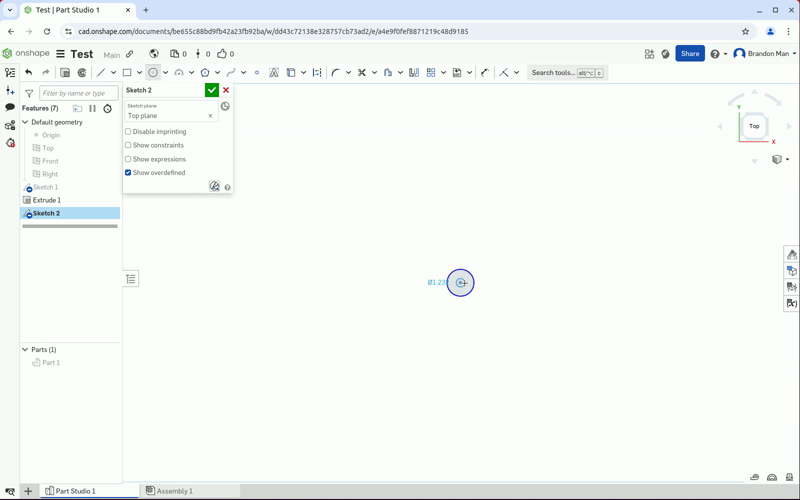
scroll(6)
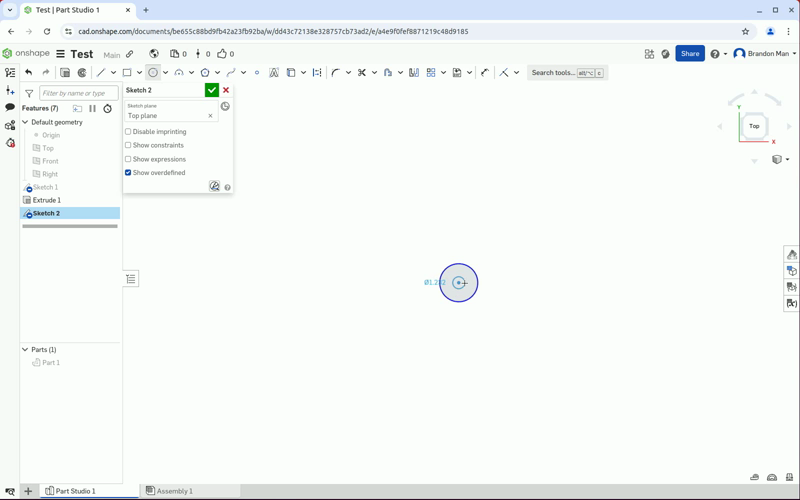
scroll(6)
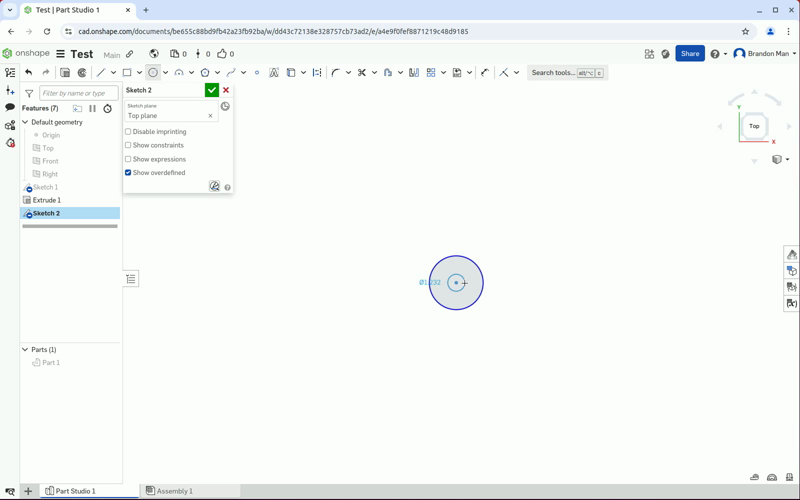
scroll(6)
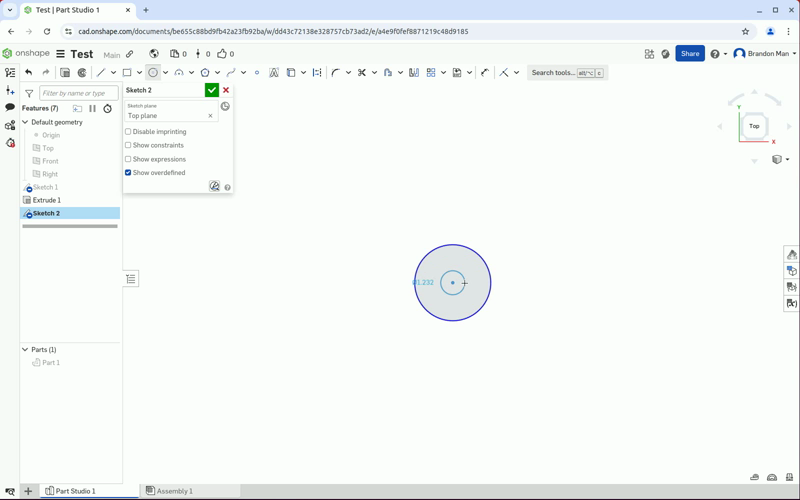
scroll(6)
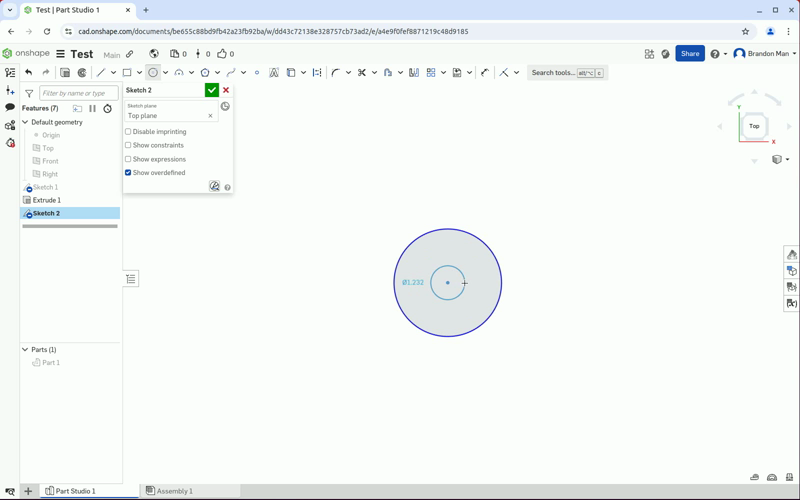
scroll(6)
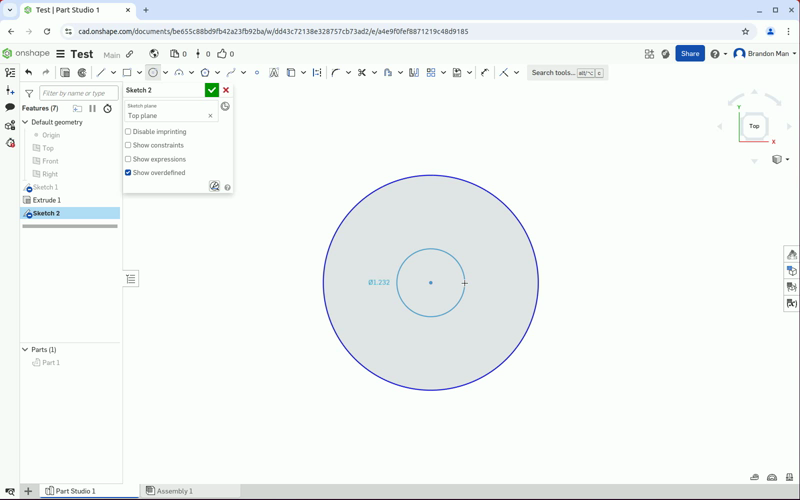
click(464, 282)
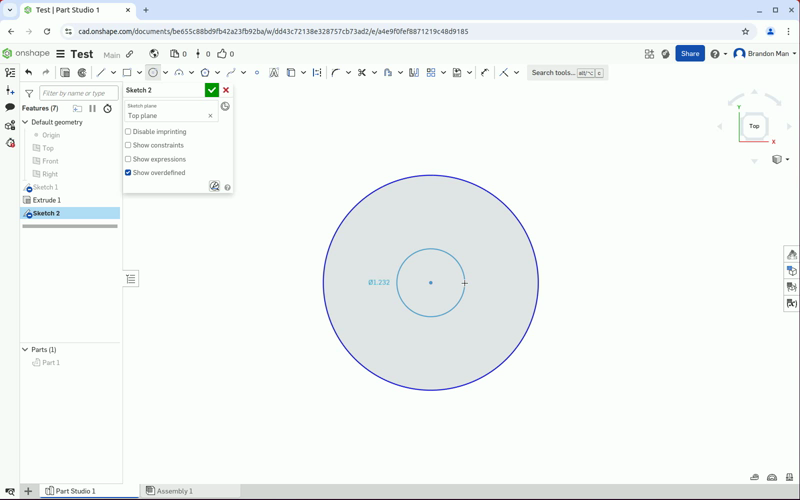
scroll(-6)
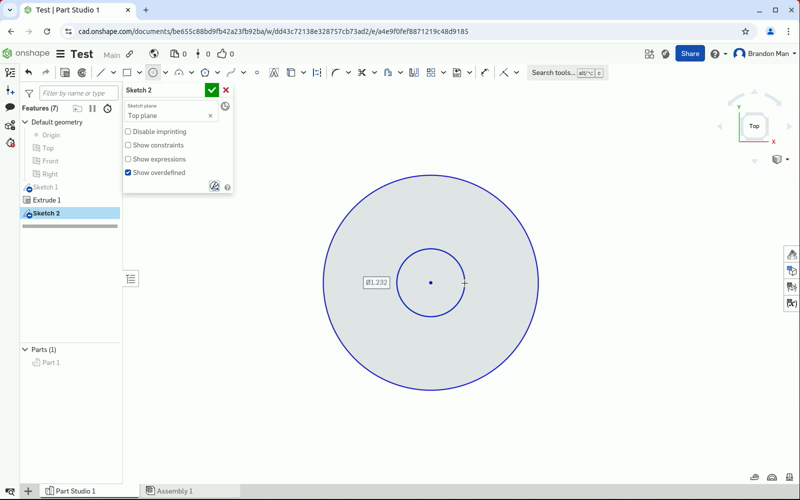
scroll(-6)
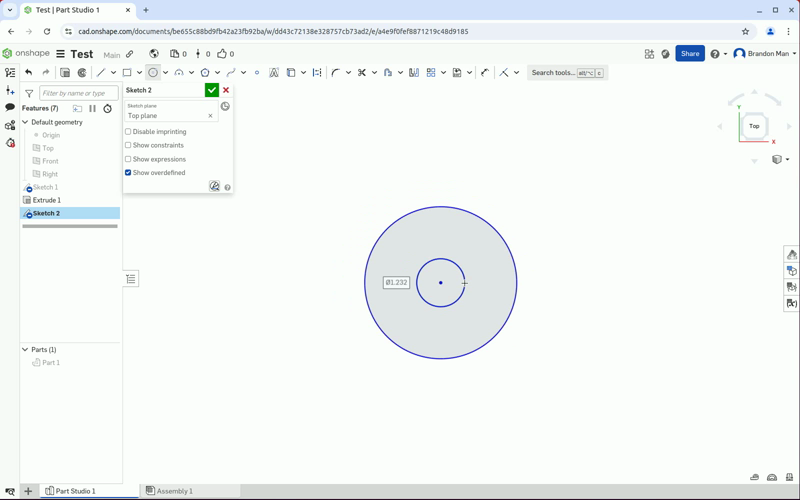
scroll(-6)
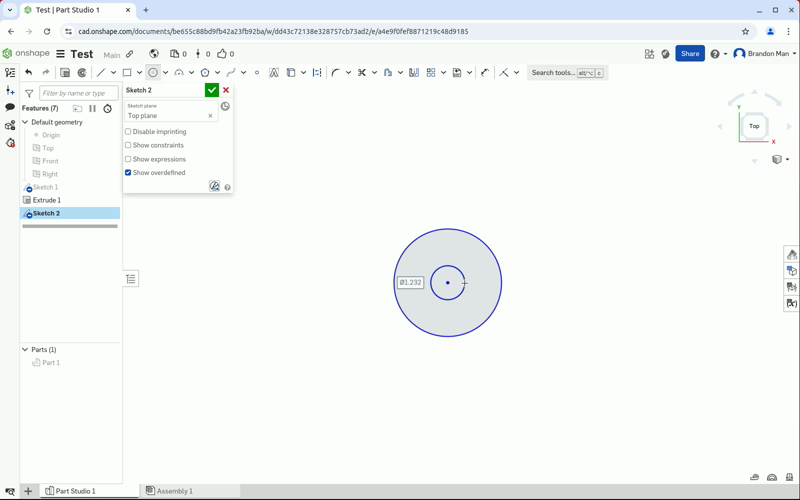
scroll(-6)
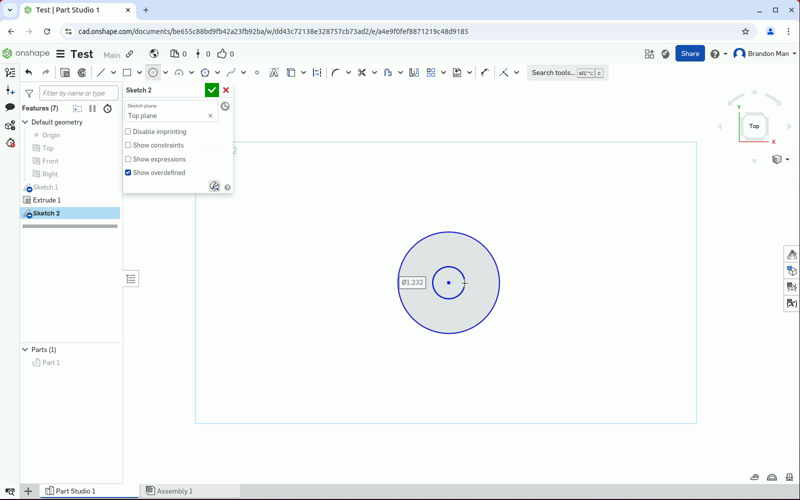
scroll(-6)
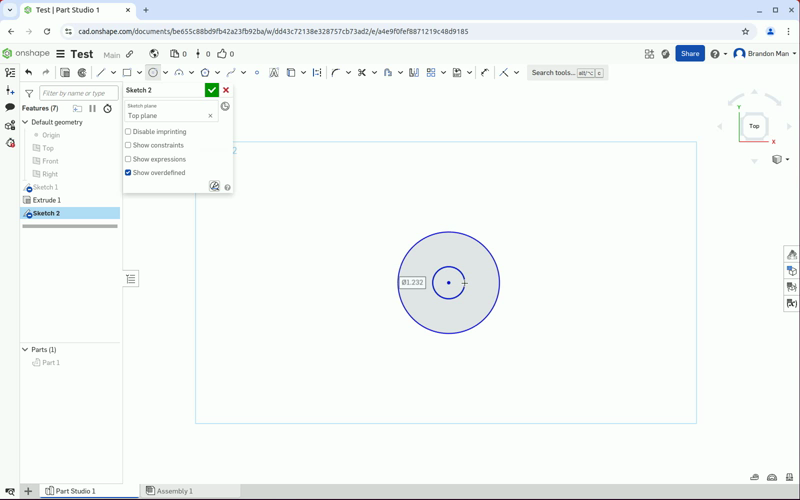
scroll(-6)
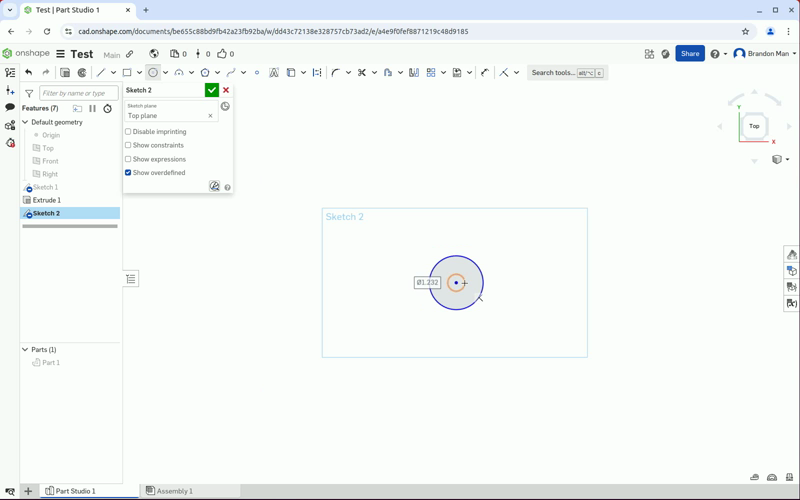
scroll(-6)
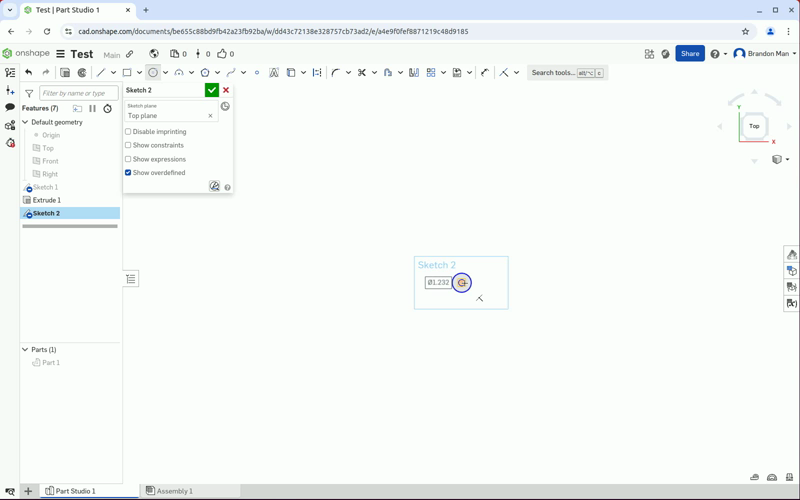
key(esc)
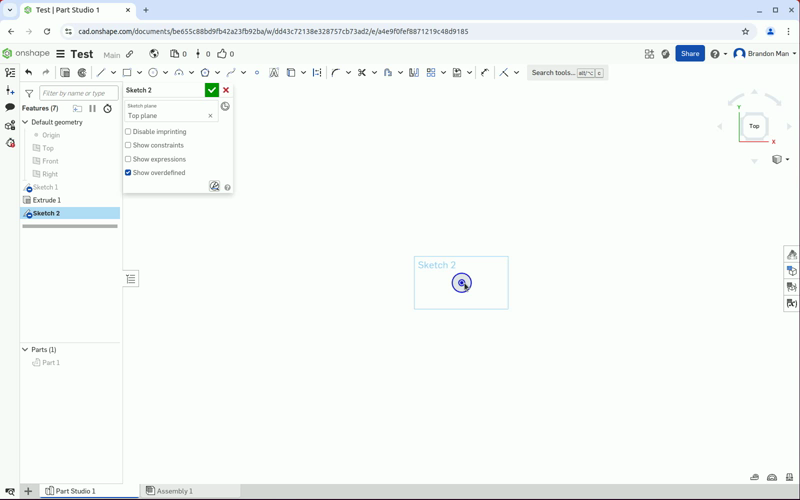
mouse_move(466, 287)
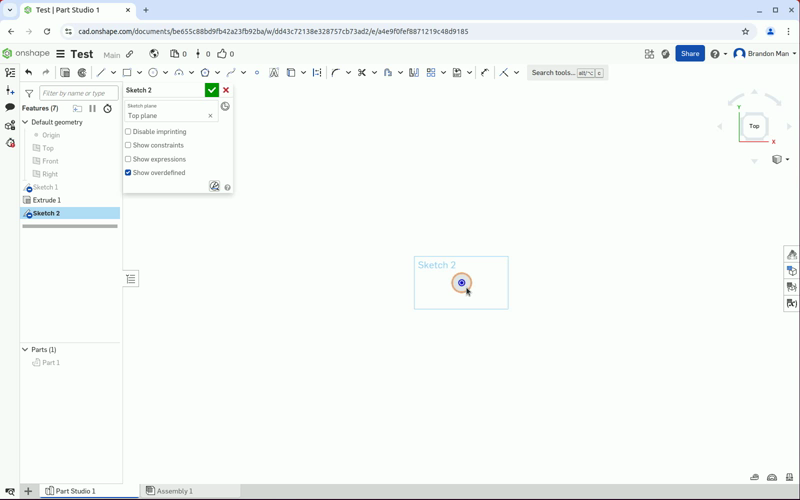
scroll(6)
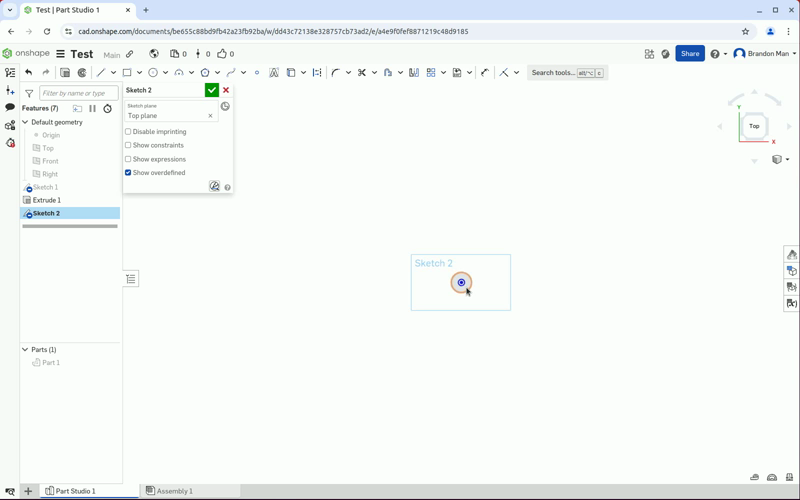
scroll(6)
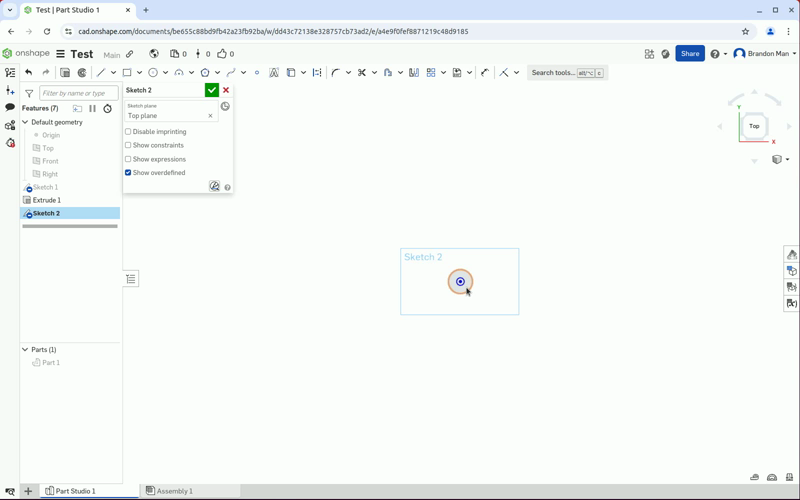
scroll(6)
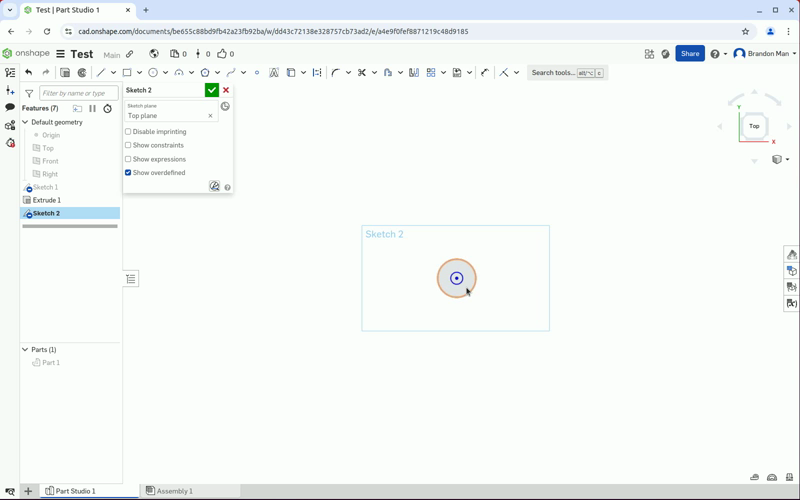
scroll(6)
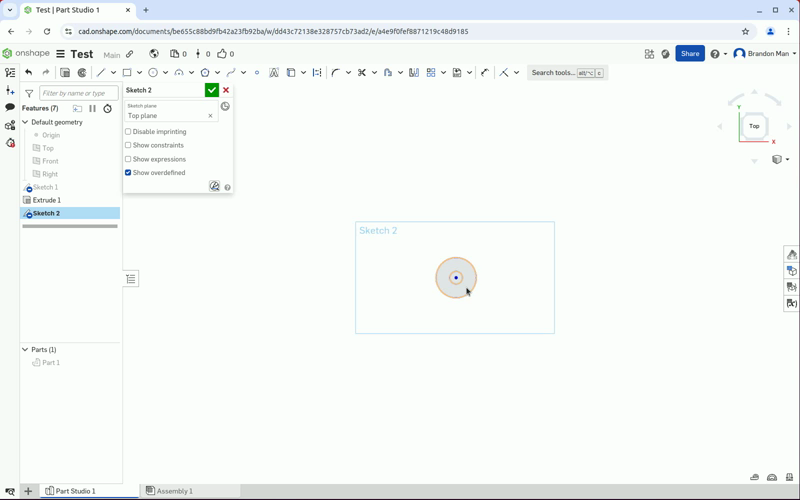
scroll(6)
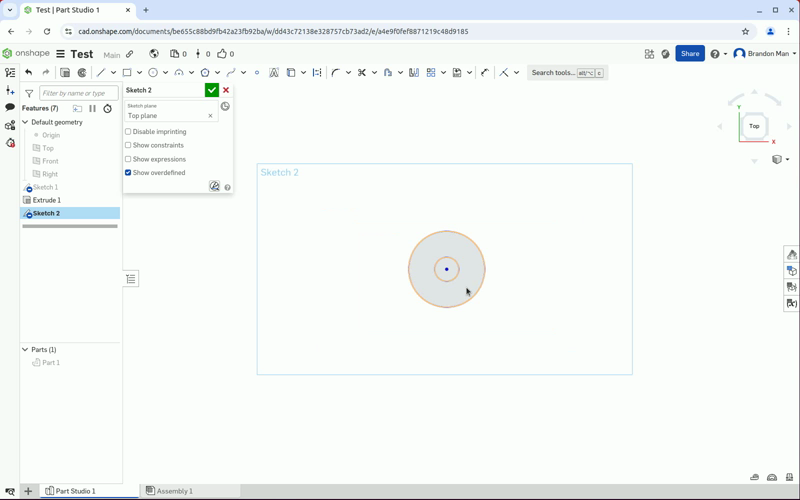
scroll(6)
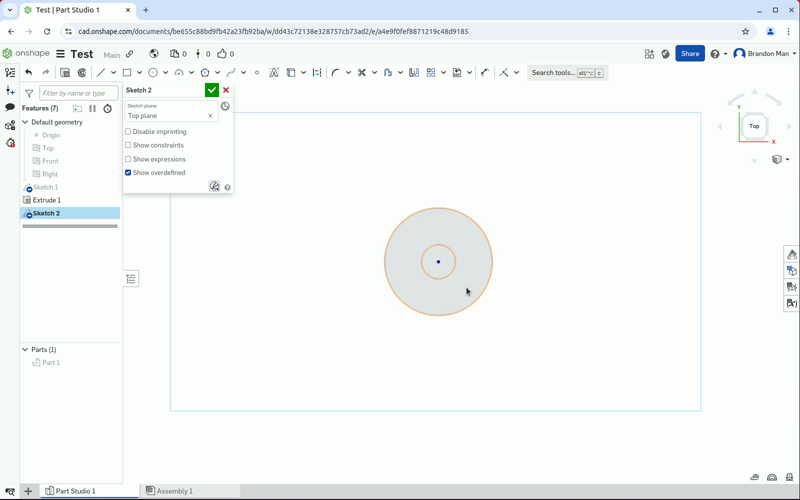
scroll(6)
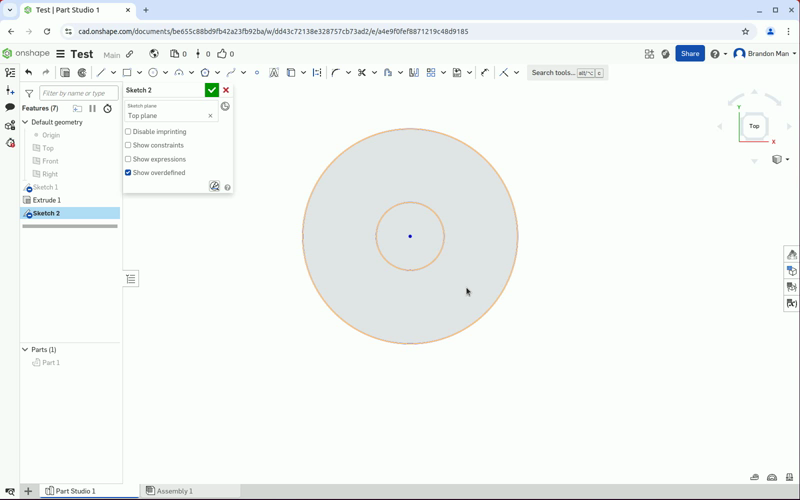
click(466, 287)
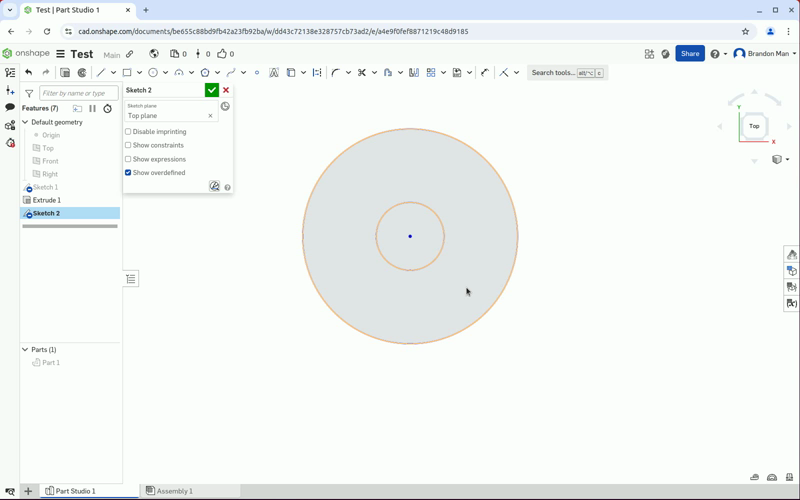
scroll(-6)
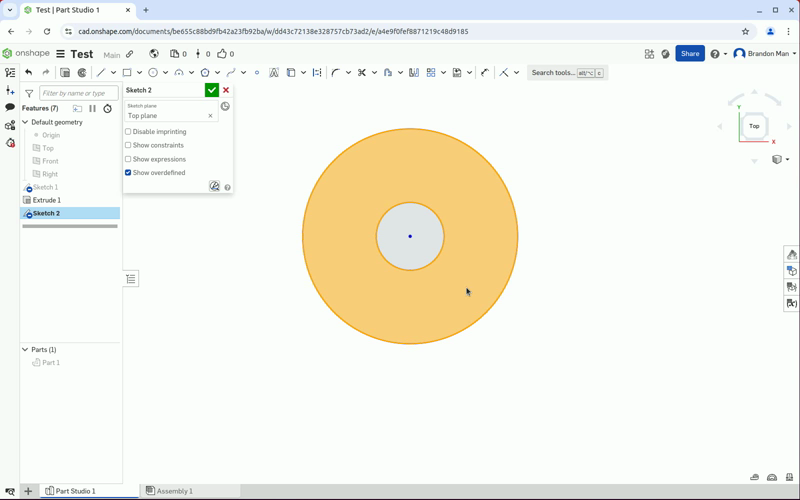
scroll(-6)
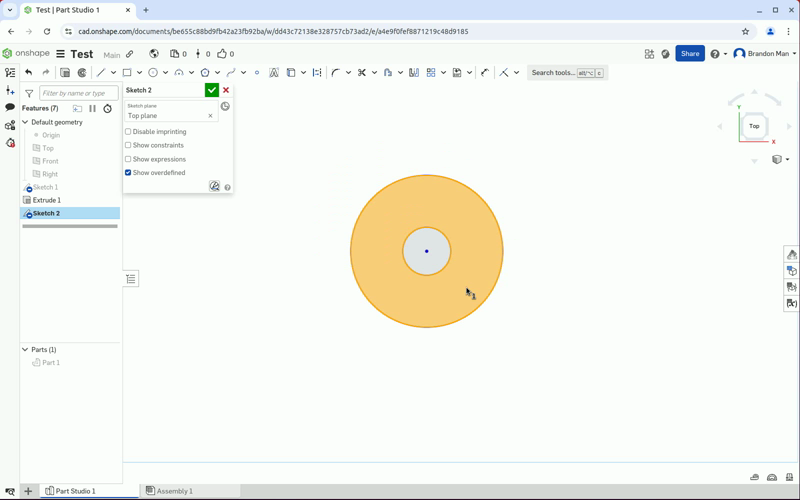
scroll(-6)
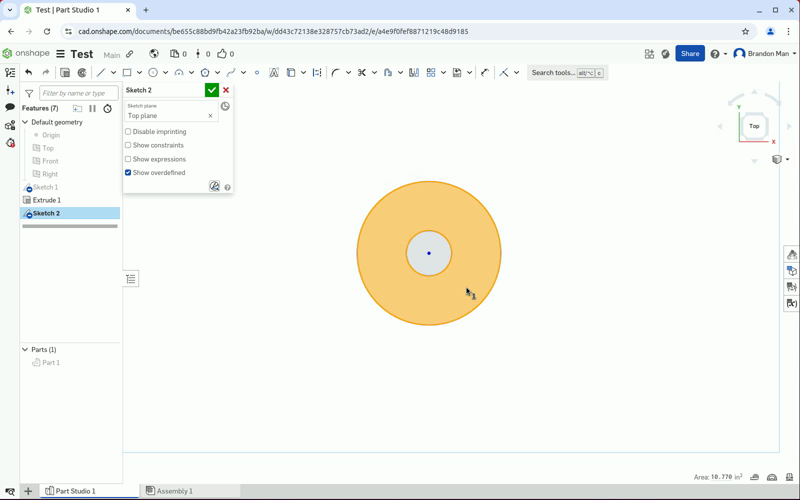
scroll(-6)
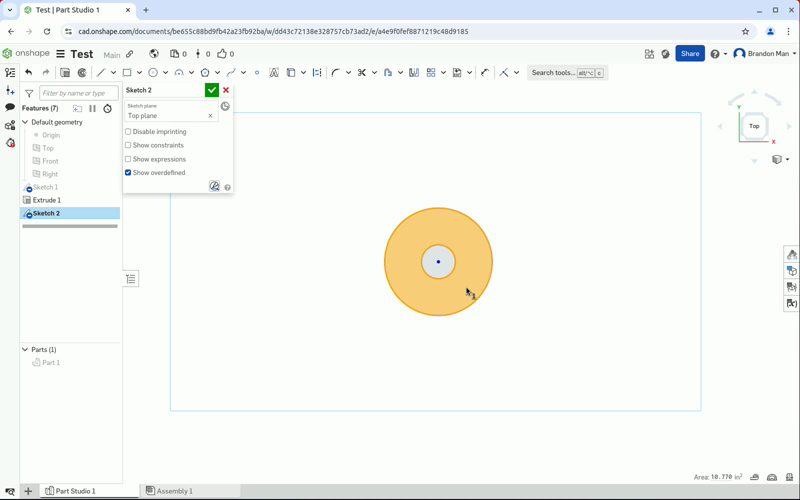
scroll(-6)
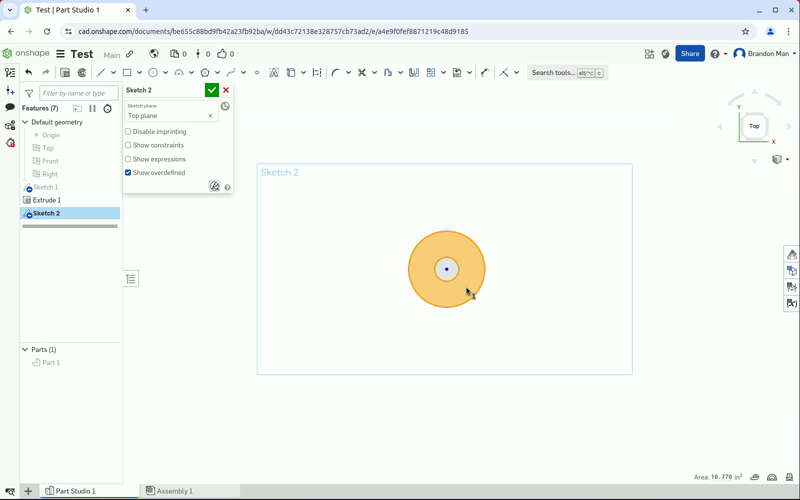
scroll(-6)
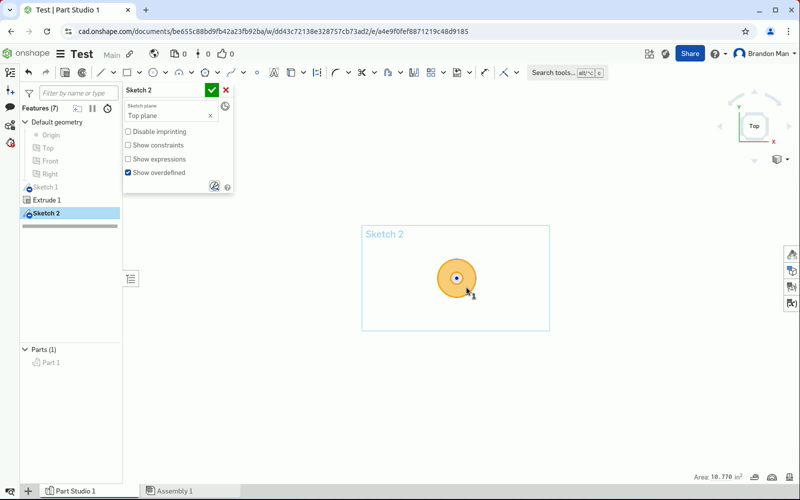
scroll(-6)
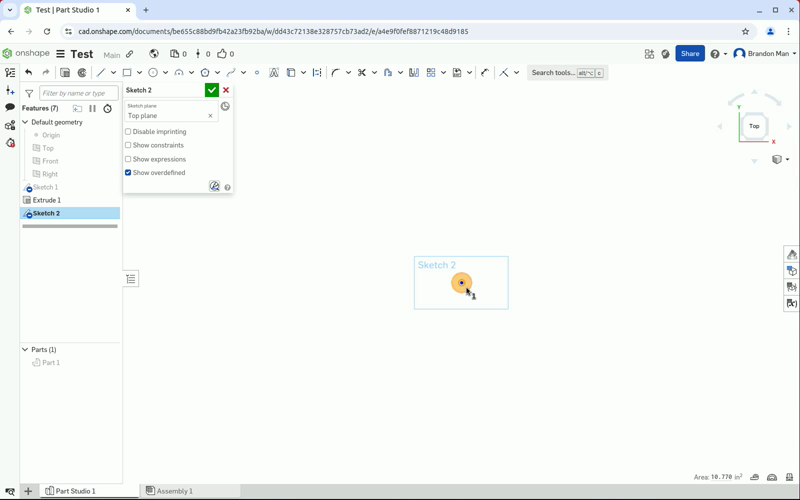
mouse_move(73, 352)
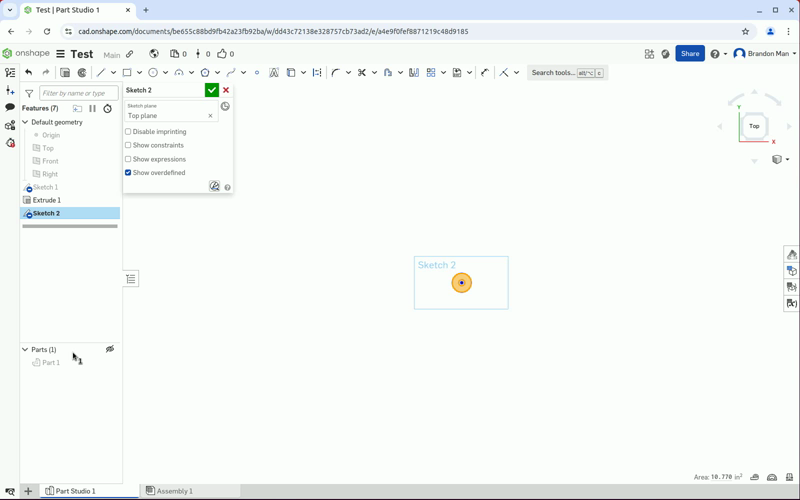
key(shift+y)
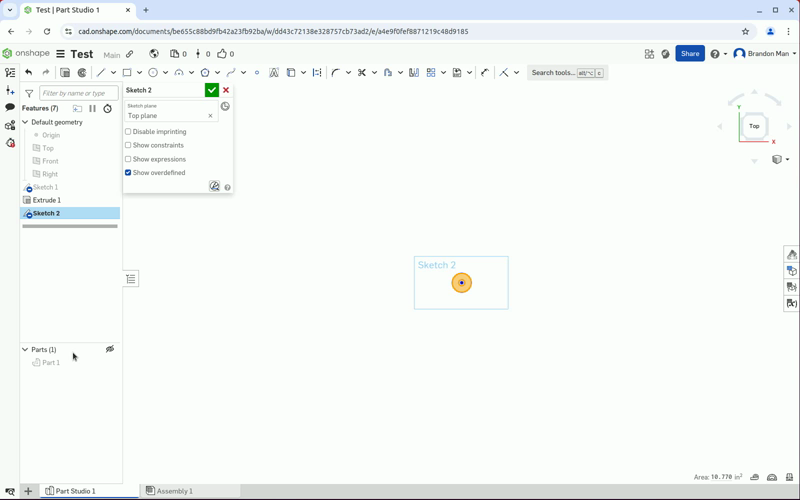
key(shift+e)
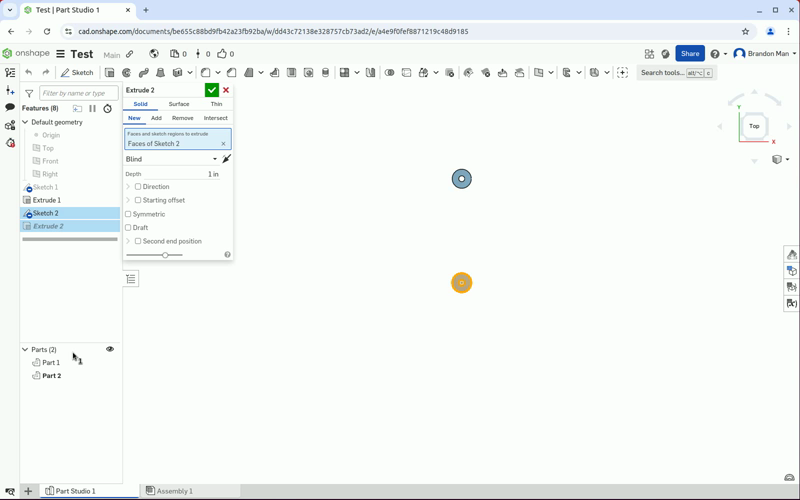
mouse_move(143, 106)
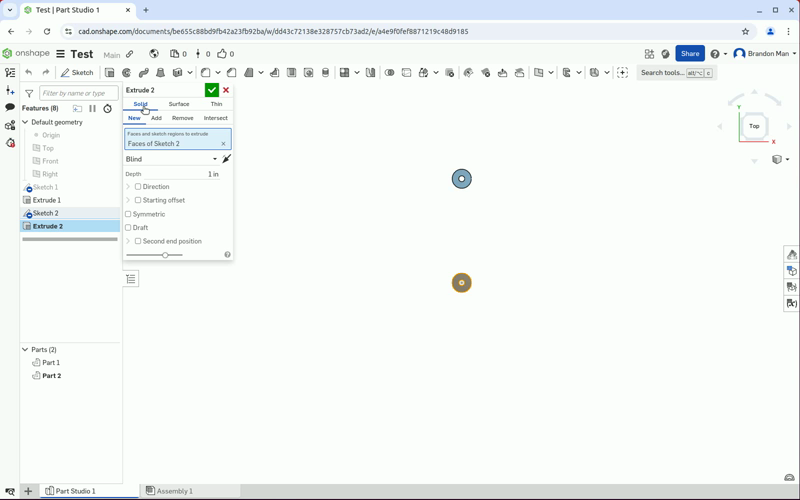
click(143, 106)
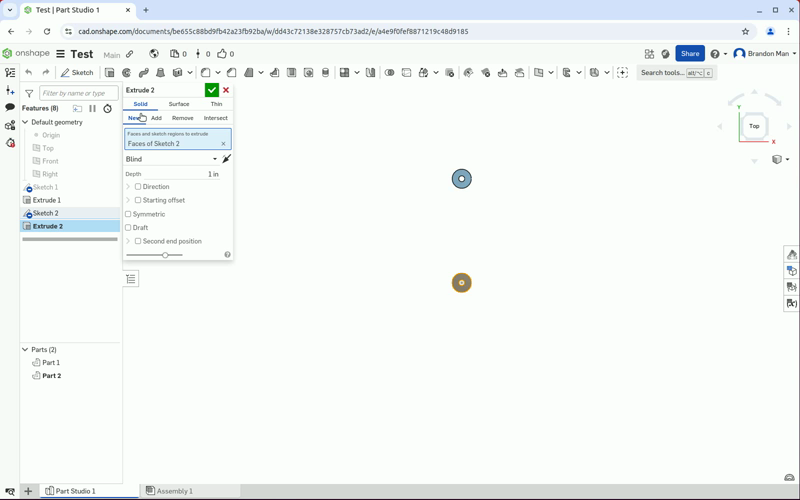
mouse_move(137, 120)
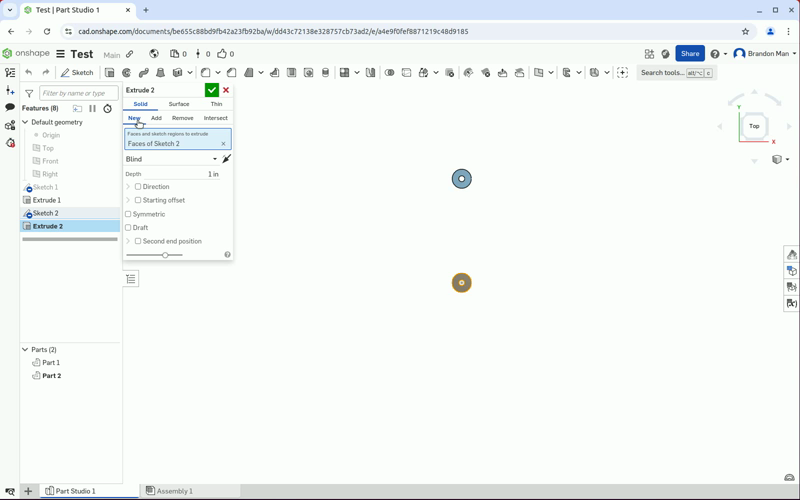
click(137, 120)
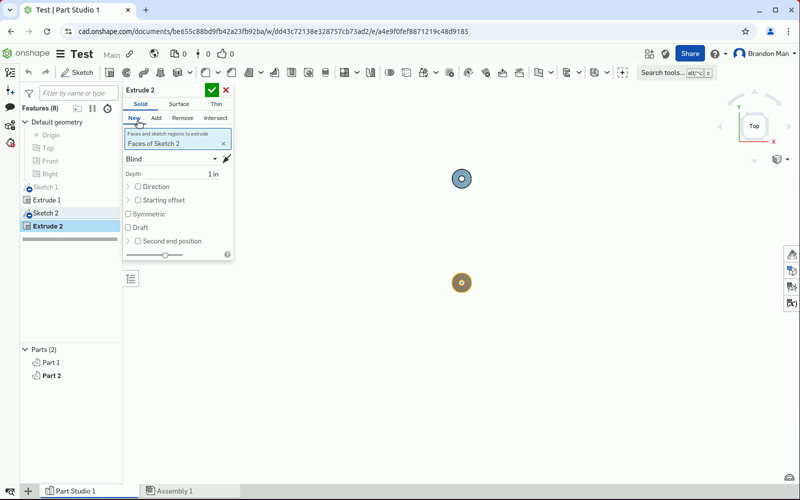
key(tab, 4)
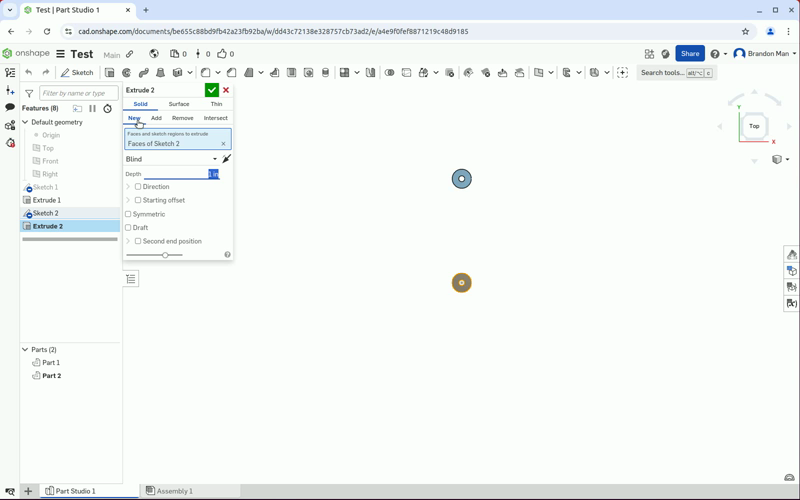
text(0.481)
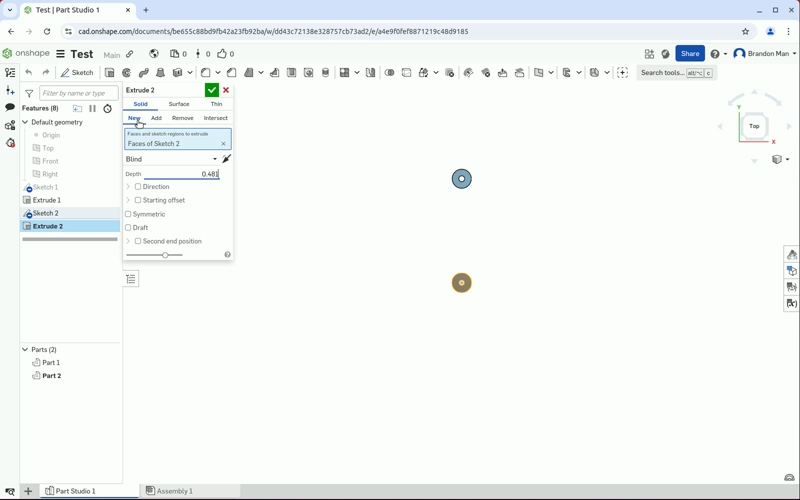
key(enter)
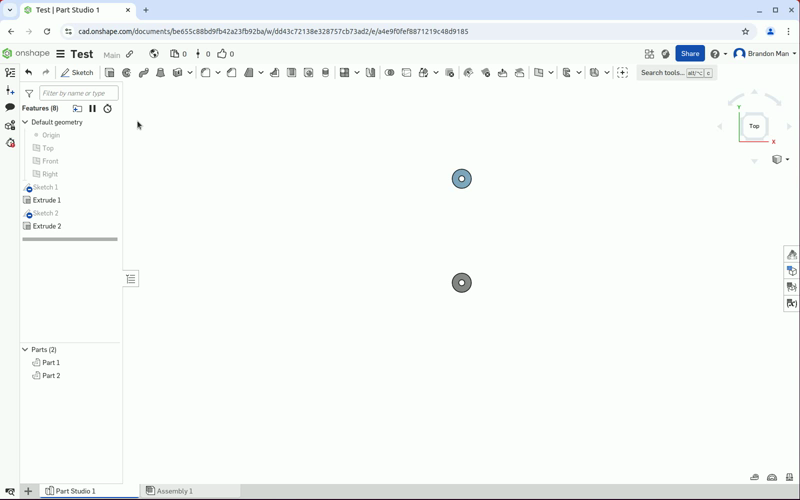
key(shift+h)
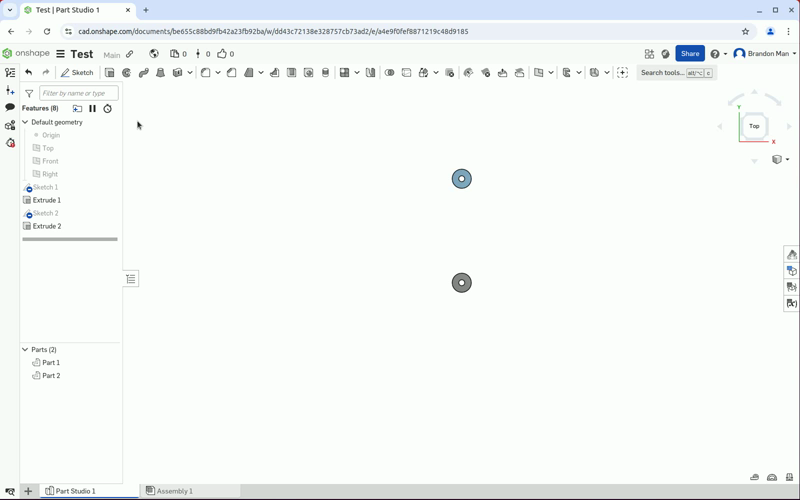
key(shift+h)
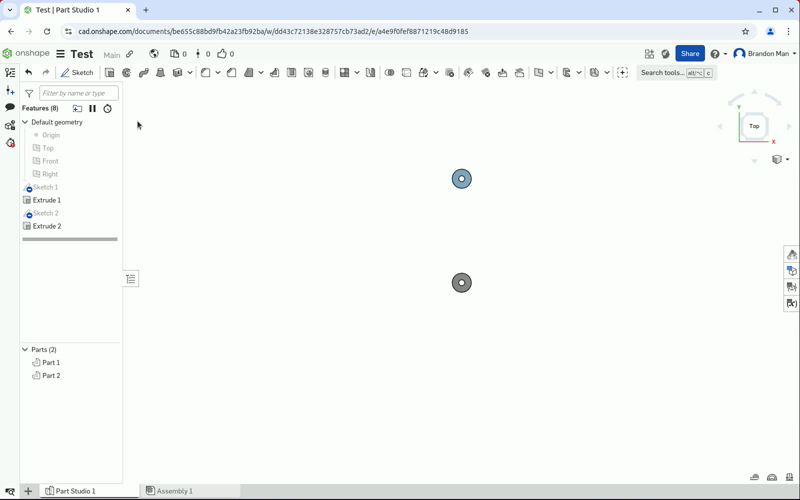
mouse_move(73, 189)
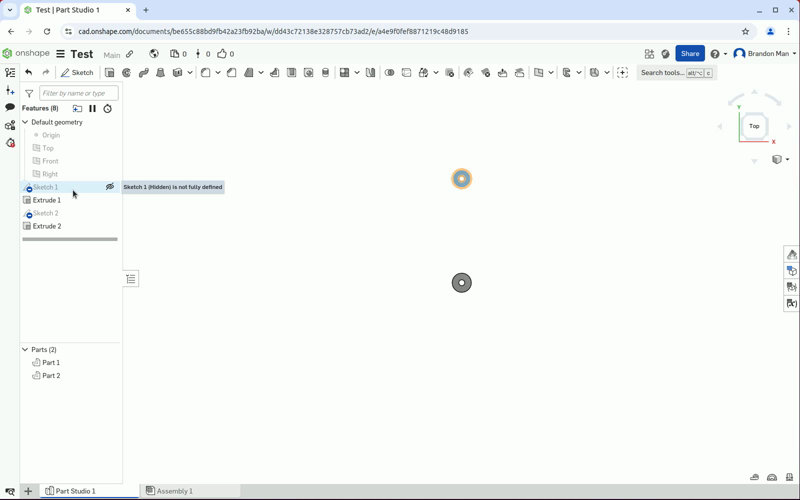
click(73, 189)
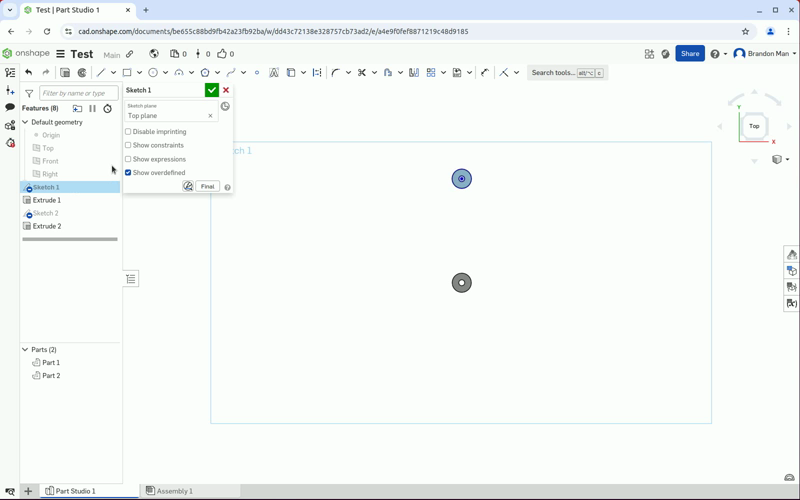
mouse_move(229, 92)
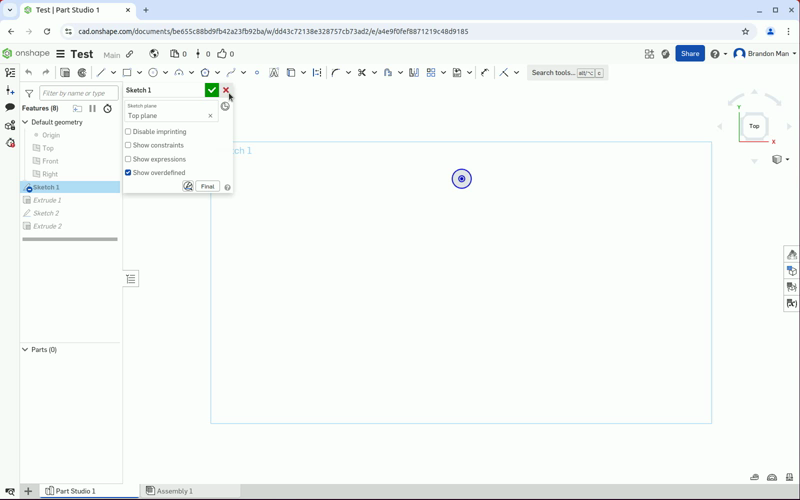
click(229, 92)
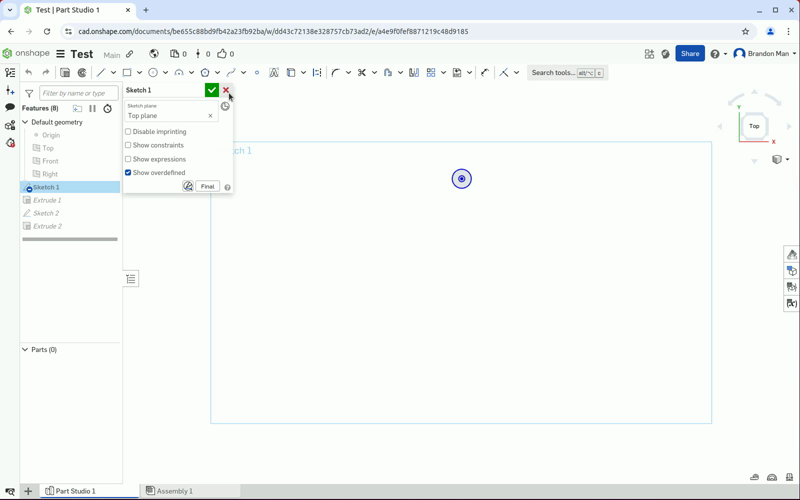
key(shift+s)
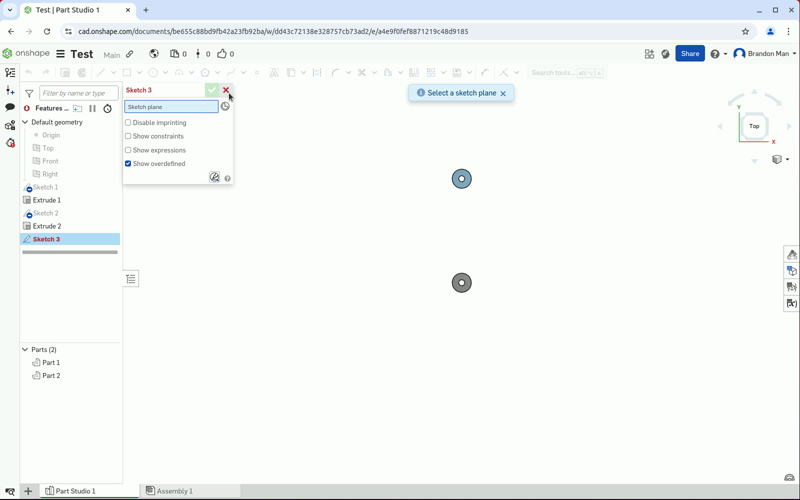
mouse_move(73, 150)
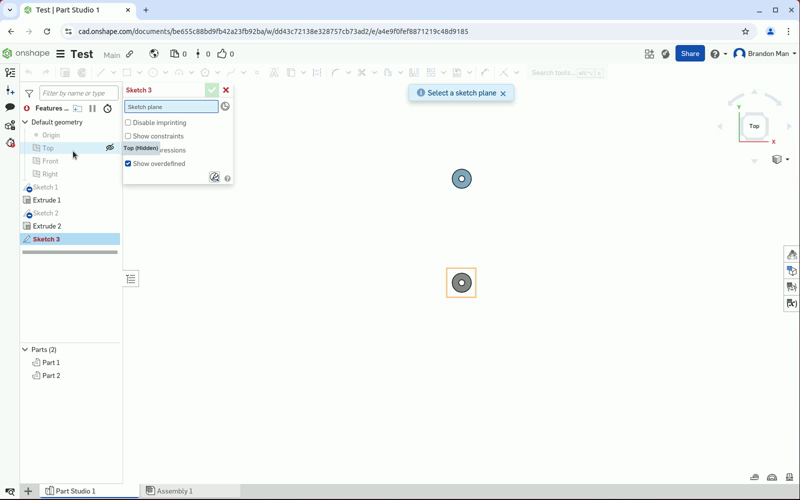
click(73, 150)
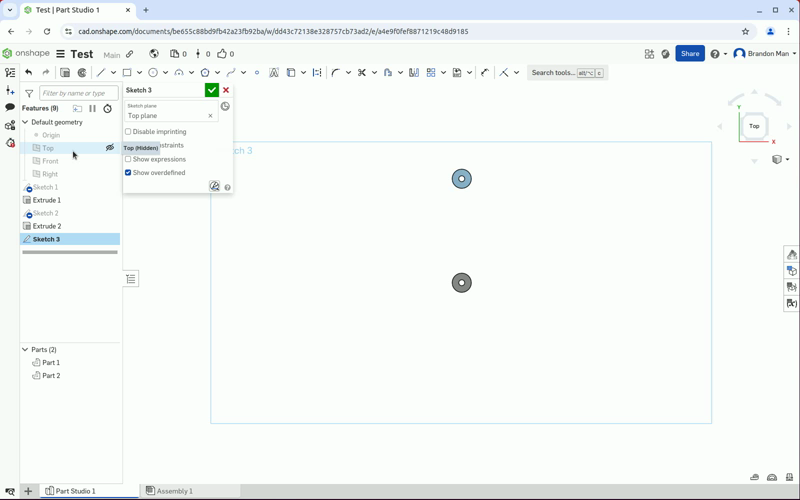
mouse_move(73, 352)
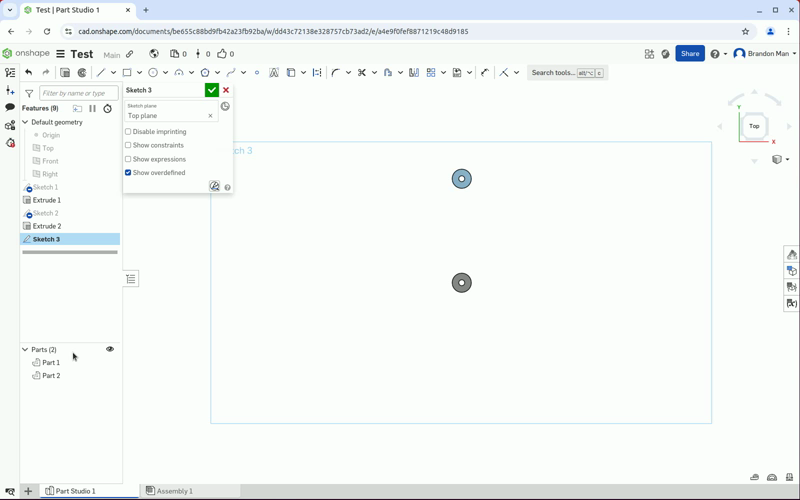
key(y)
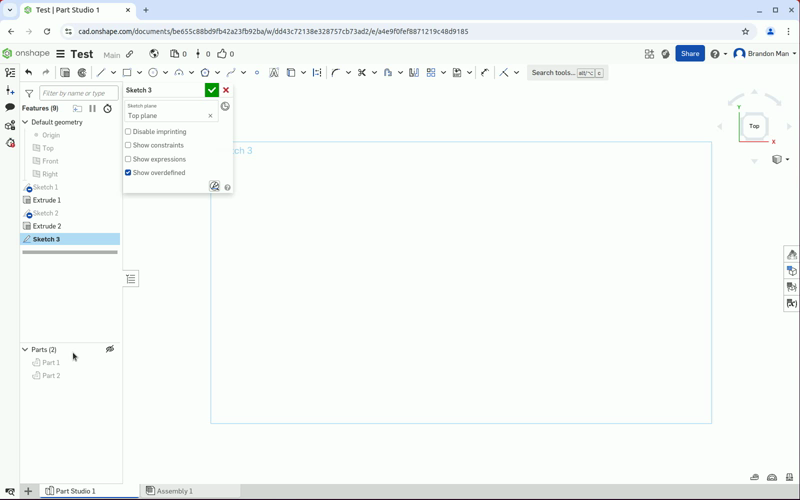
key(c)
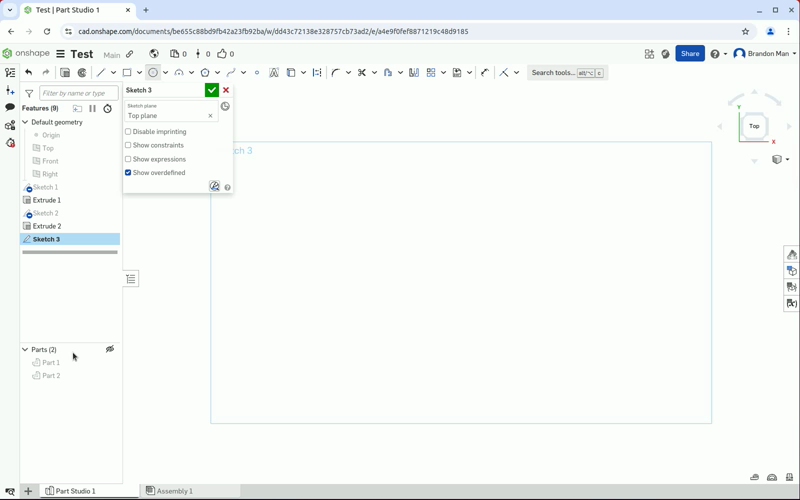
key_down(shift)
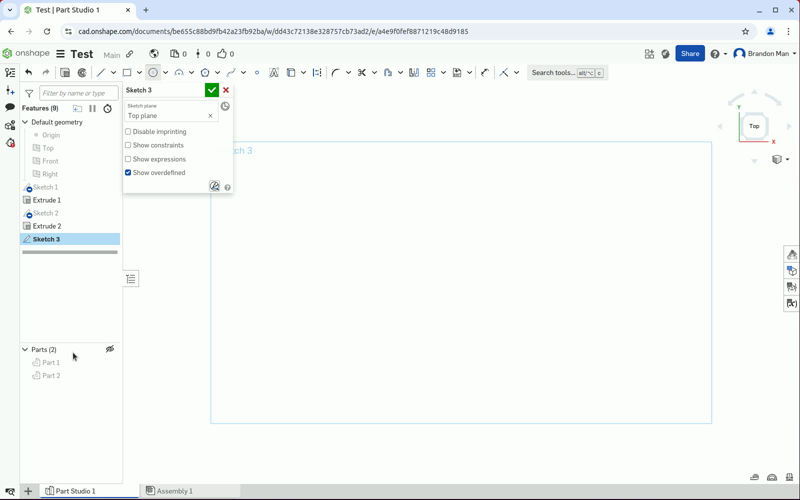
mouse_move(501, 282)
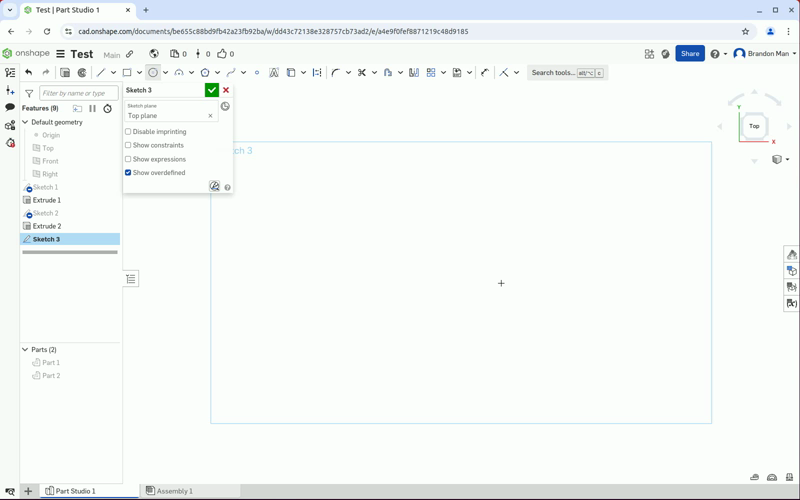
click(501, 282)
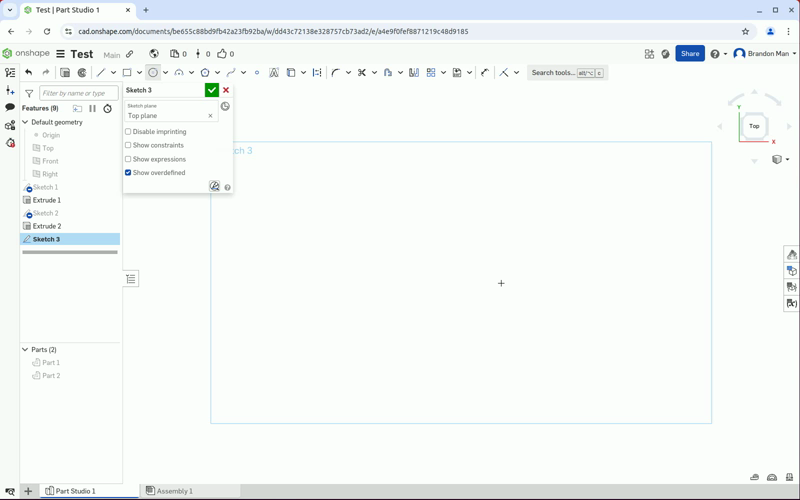
key_up(shift)
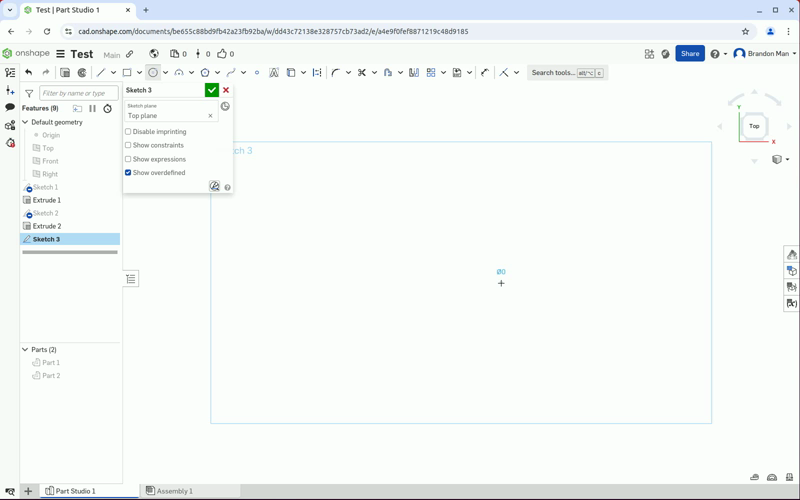
mouse_move(508, 282)
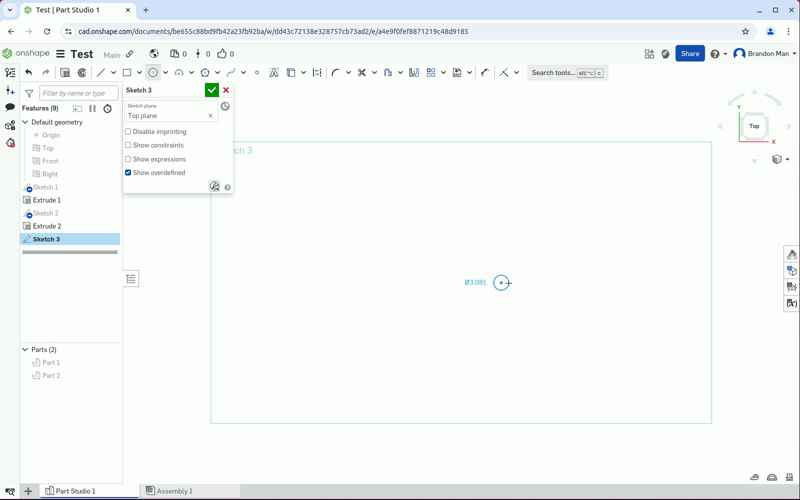
click(508, 282)
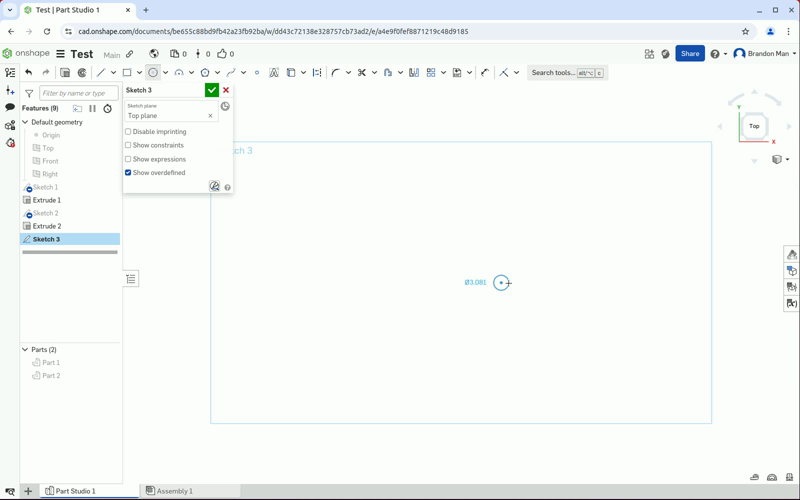
key(esc)
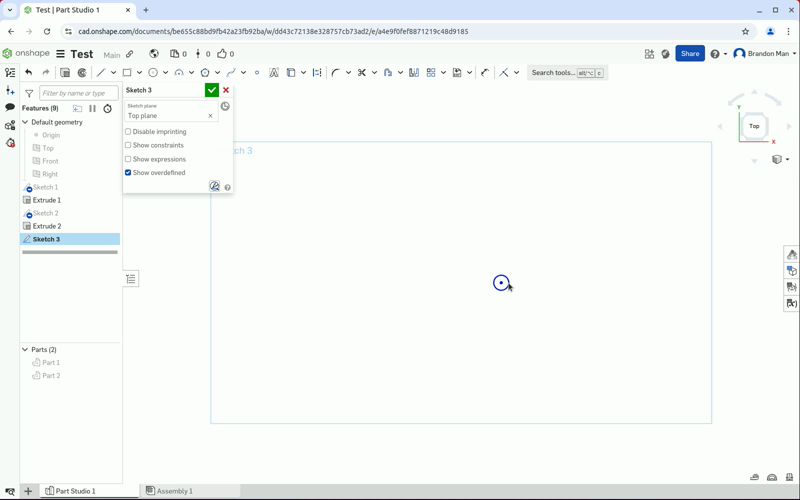
key(c)
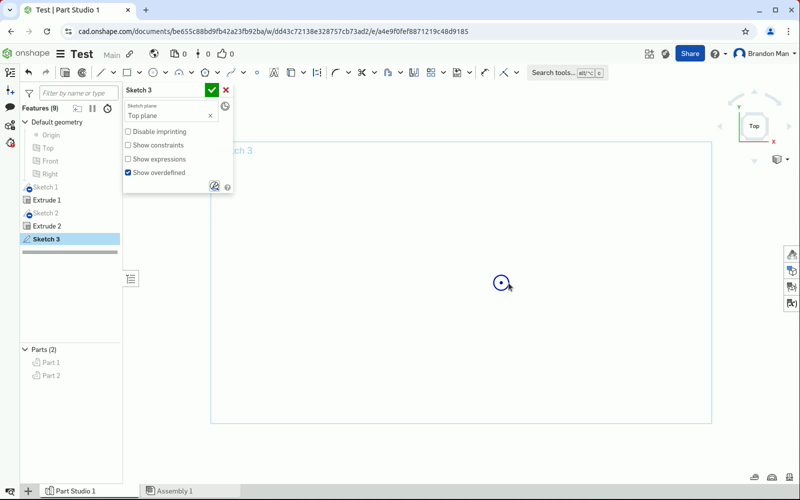
key_down(shift)
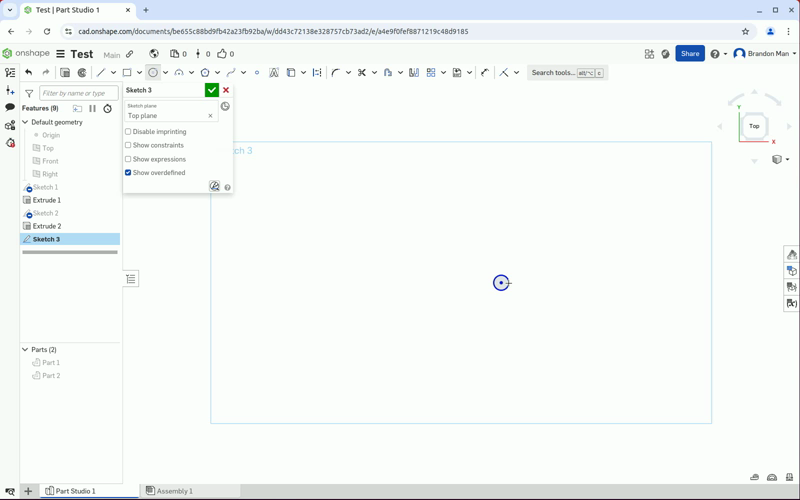
mouse_move(501, 282)
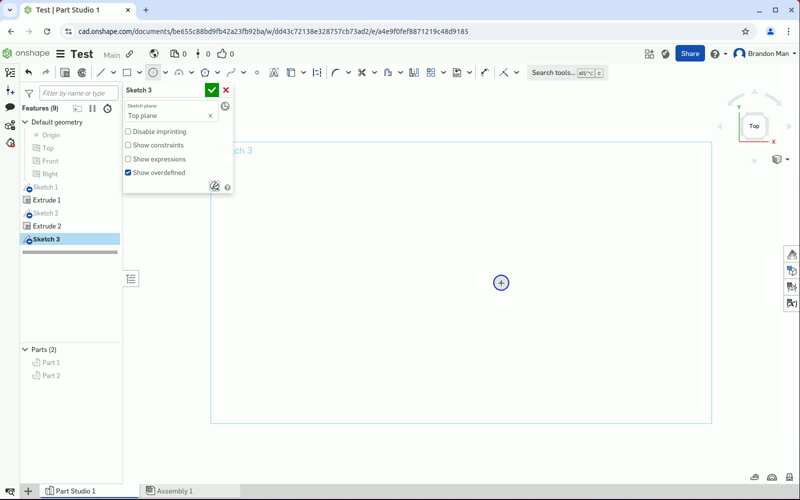
click(501, 282)
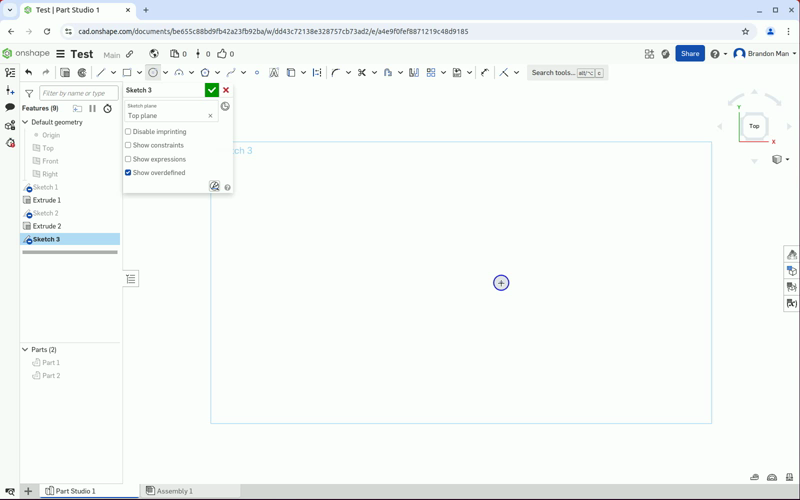
key_up(shift)
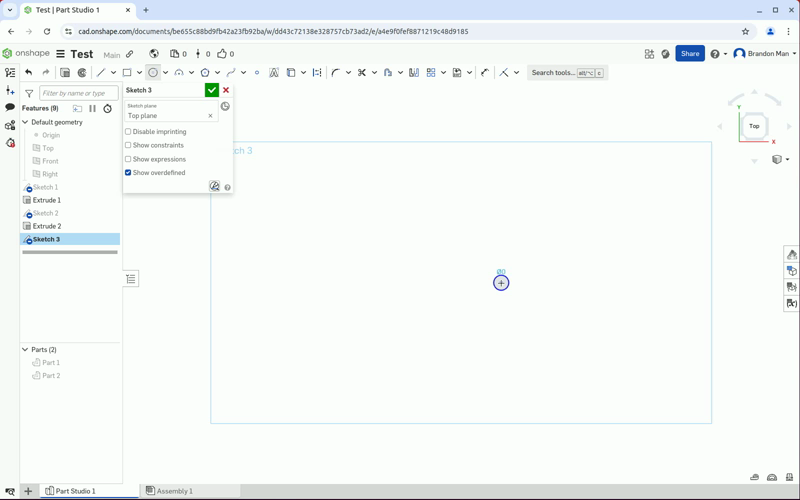
mouse_move(504, 282)
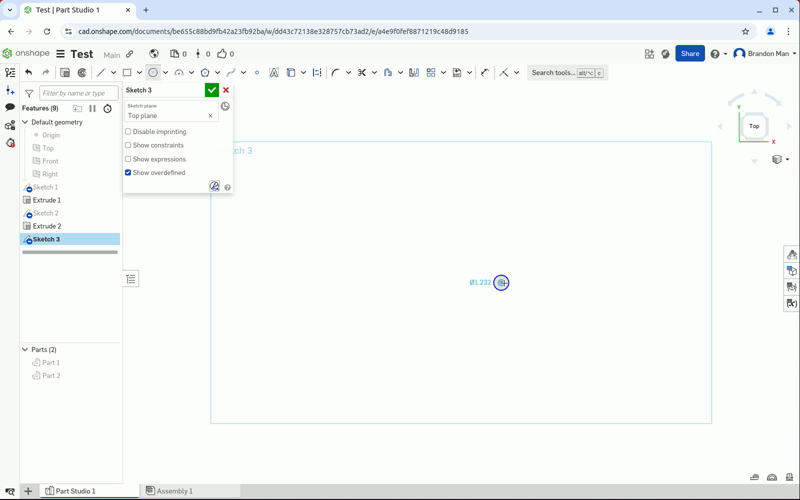
scroll(6)
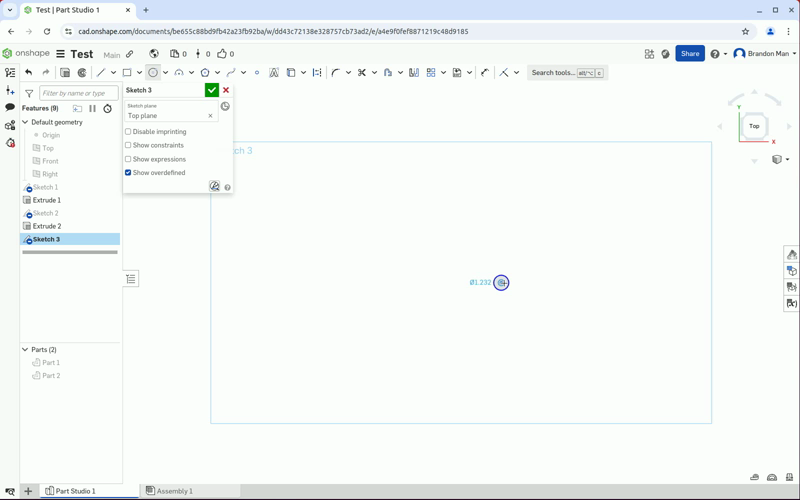
scroll(6)
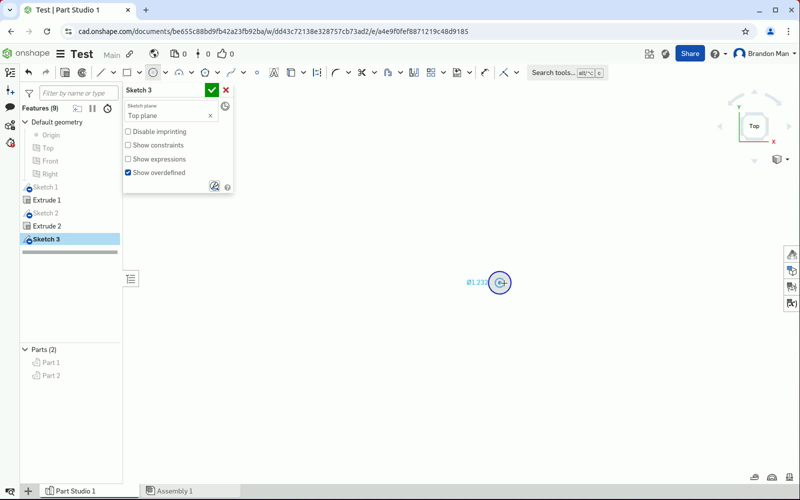
scroll(6)
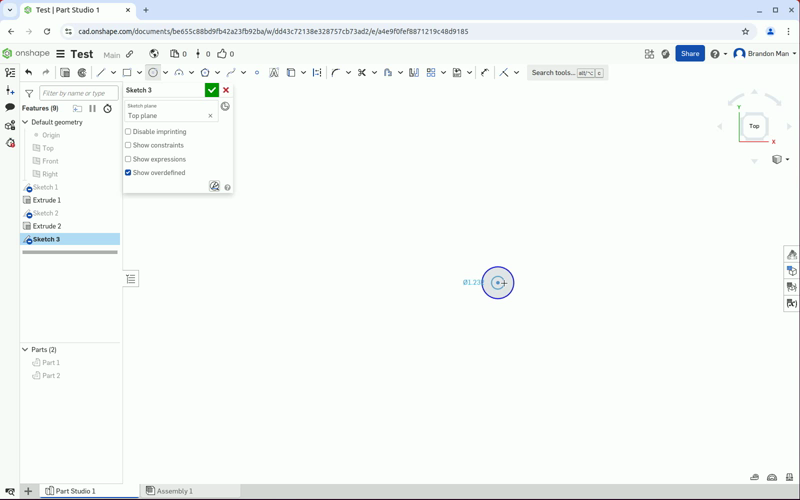
scroll(6)
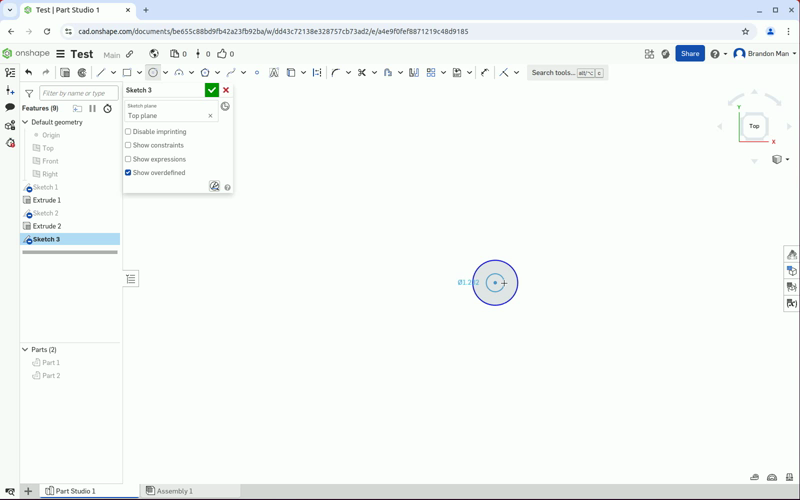
scroll(6)
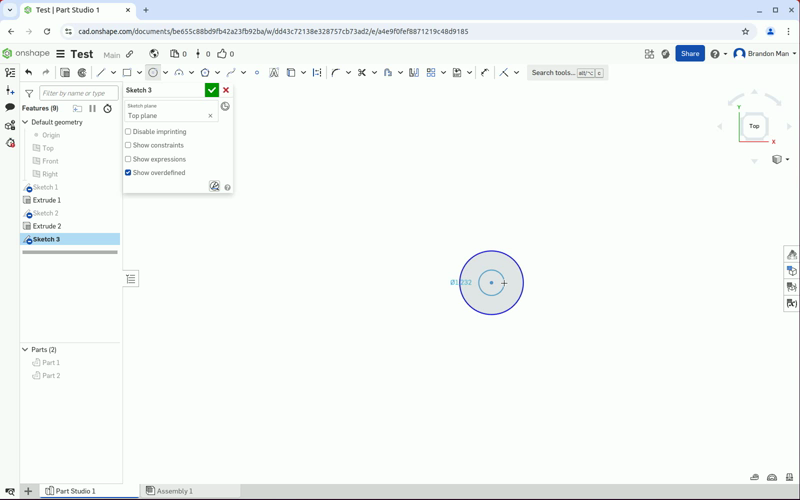
scroll(6)
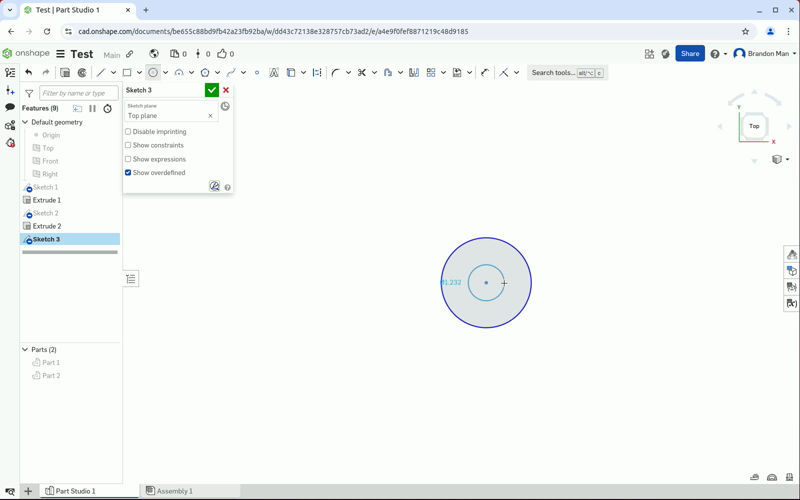
scroll(6)
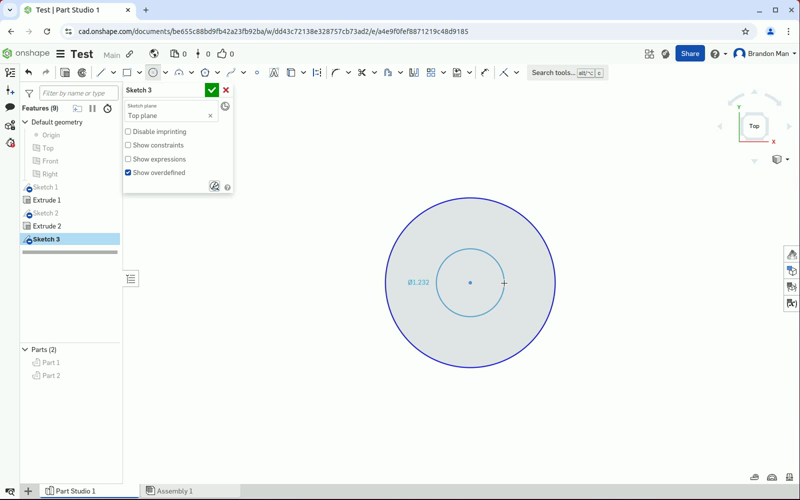
click(504, 282)
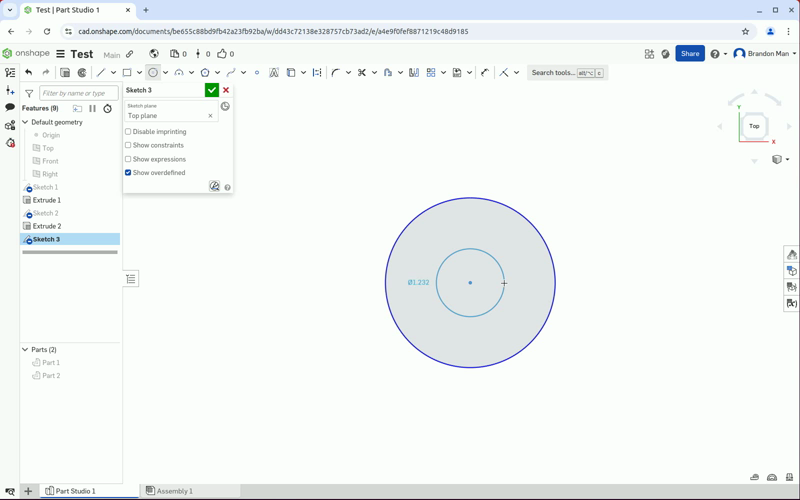
scroll(-6)
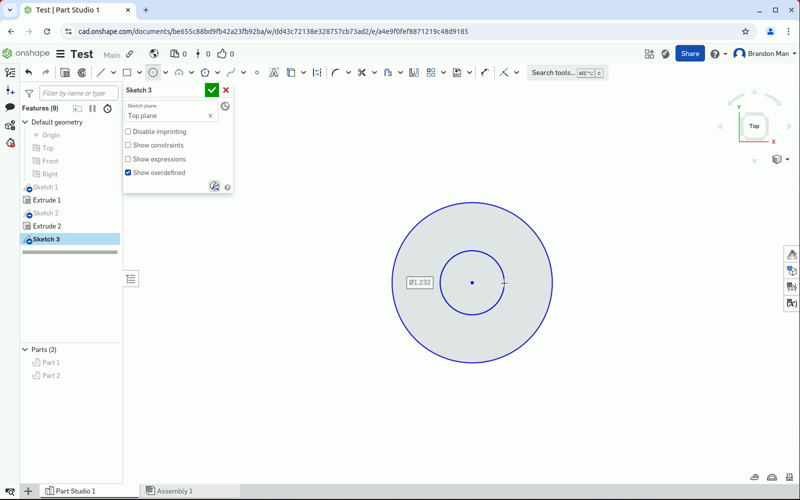
scroll(-6)
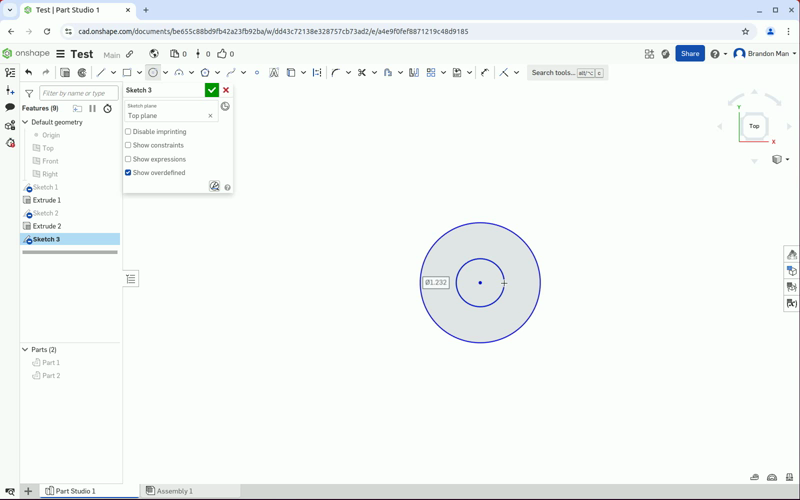
scroll(-6)
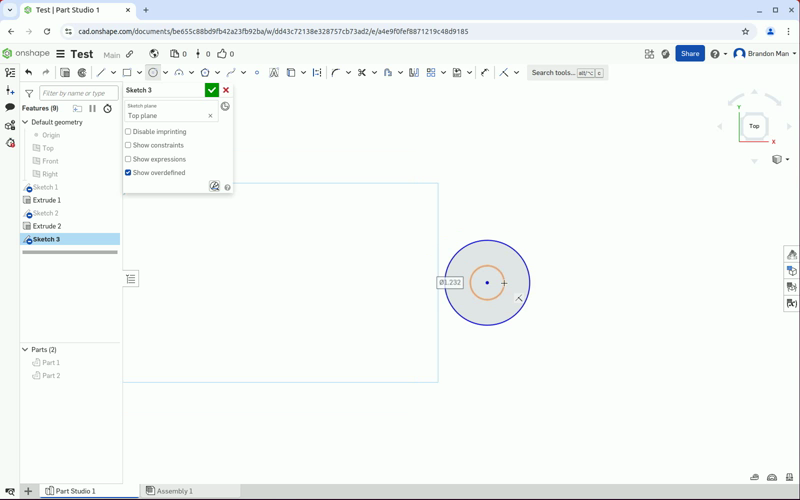
scroll(-6)
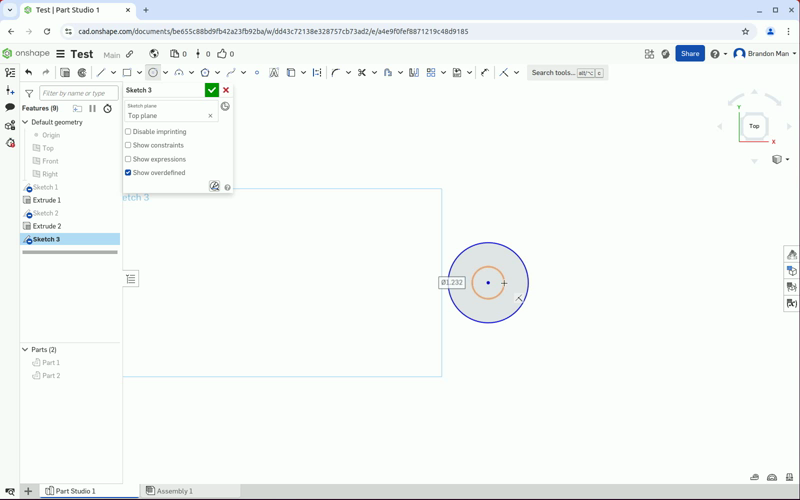
scroll(-6)
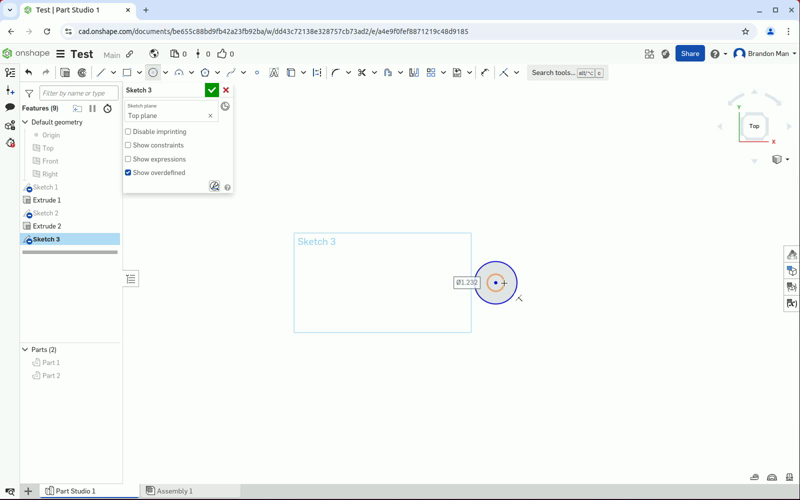
scroll(-6)
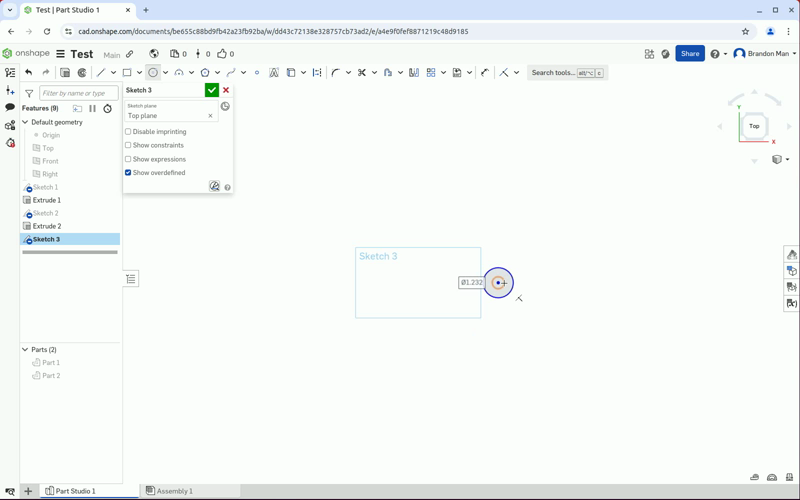
scroll(-6)
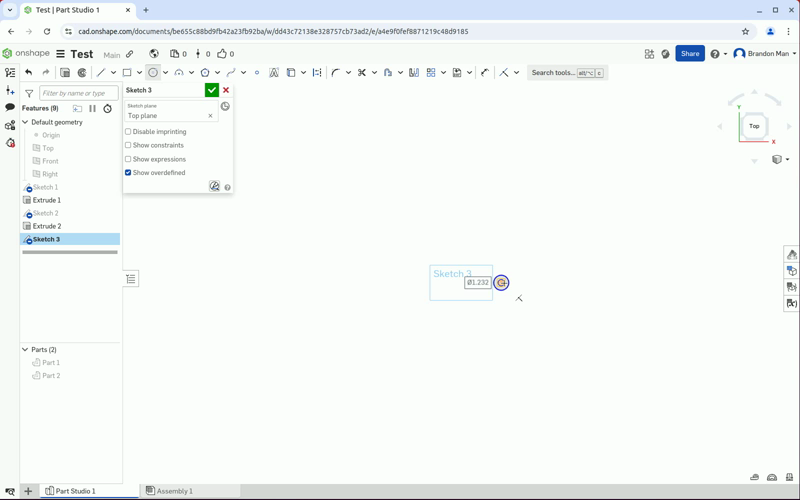
key(esc)
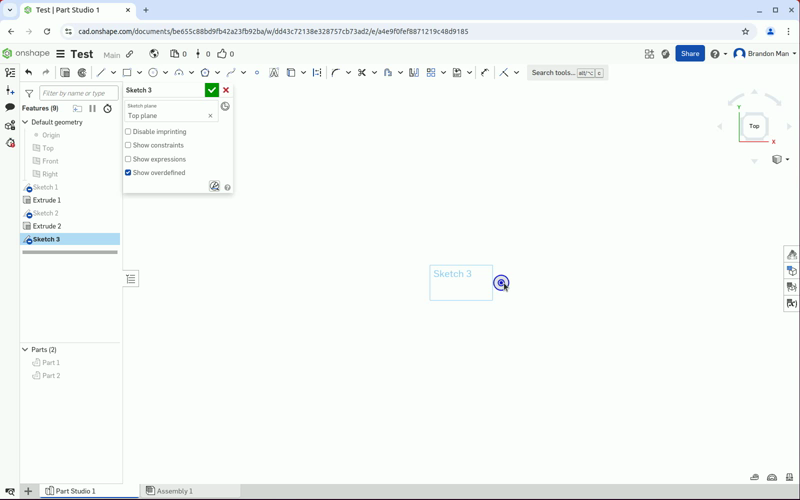
mouse_move(499, 280)
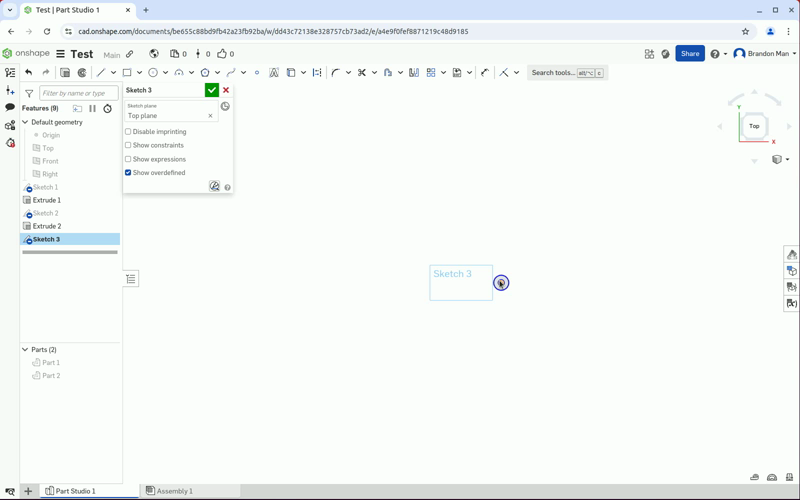
scroll(6)
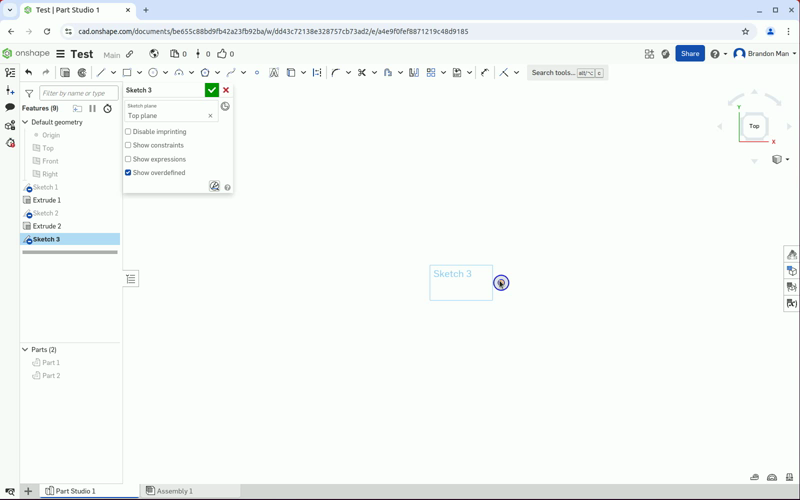
scroll(6)
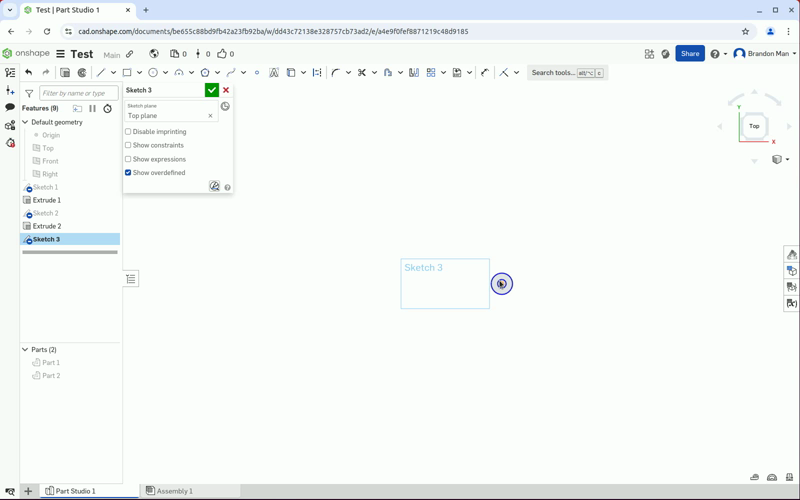
scroll(6)
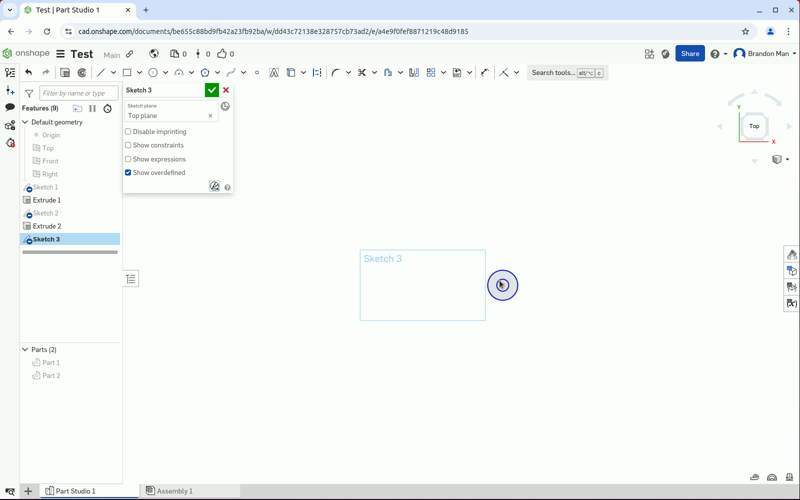
scroll(6)
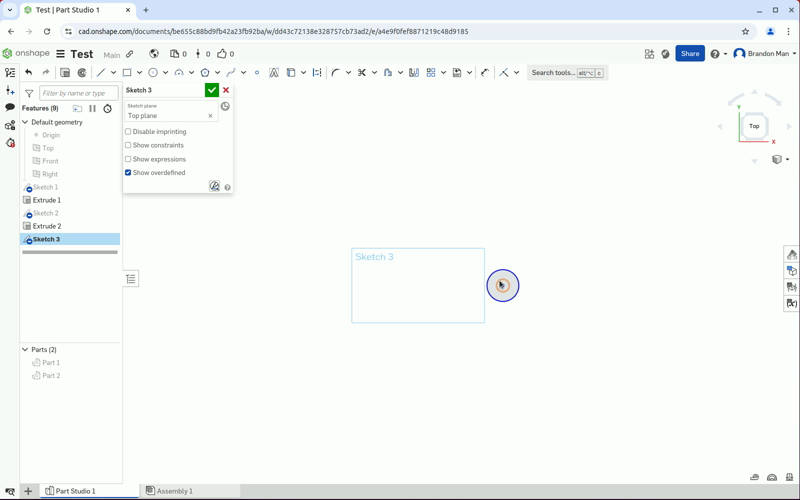
scroll(6)
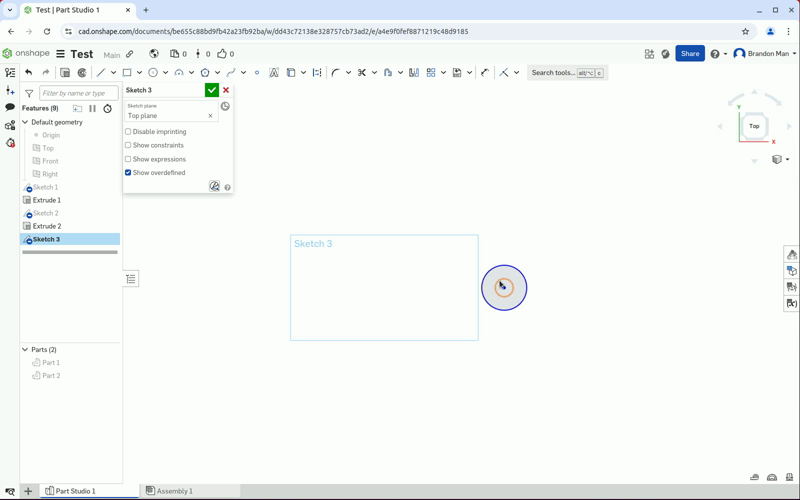
scroll(6)
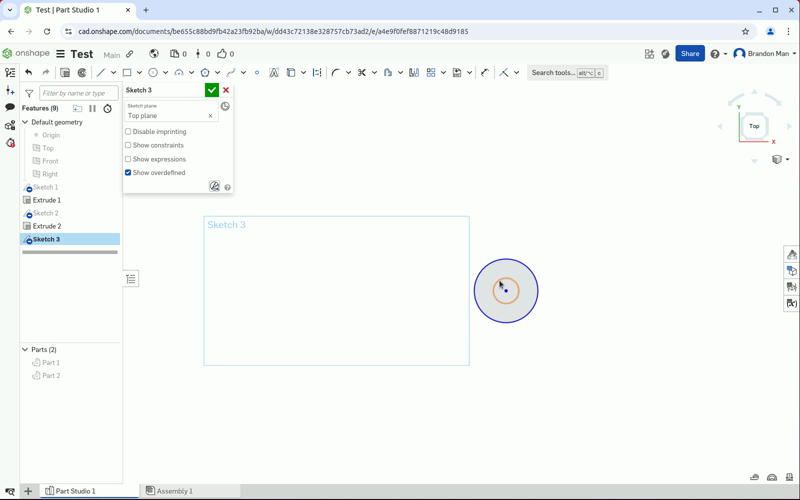
scroll(6)
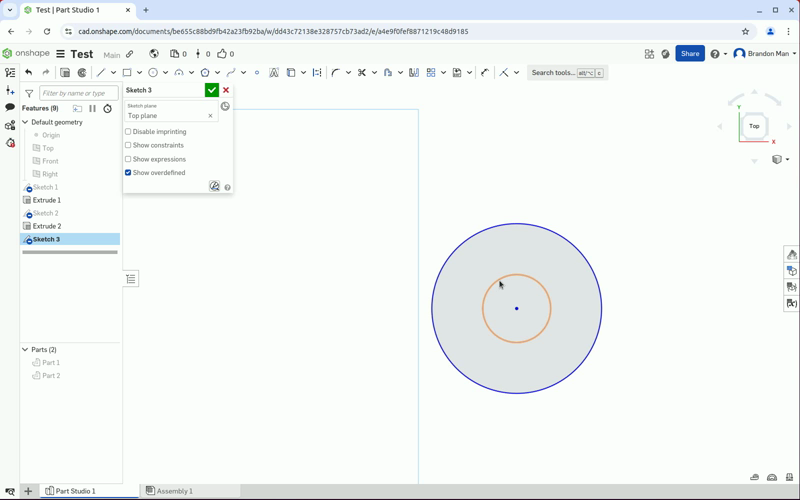
click(499, 280)
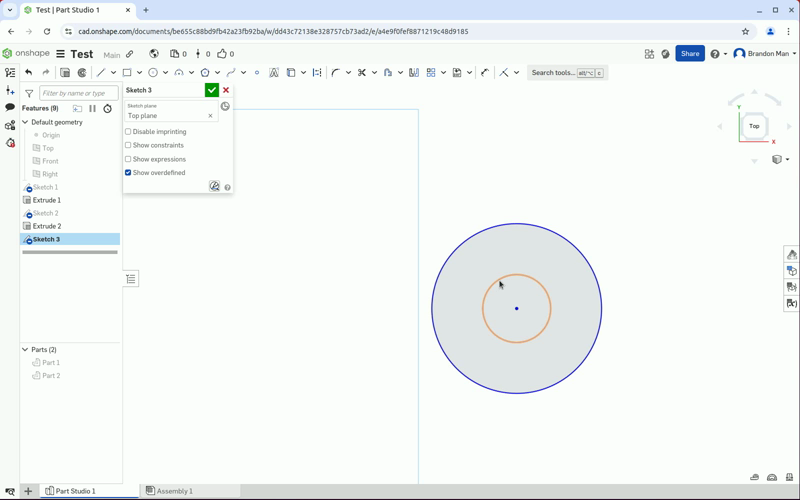
scroll(-6)
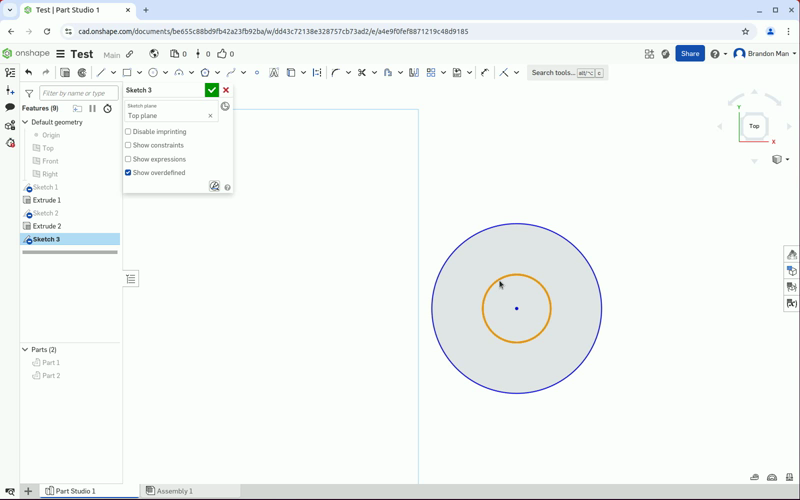
scroll(-6)
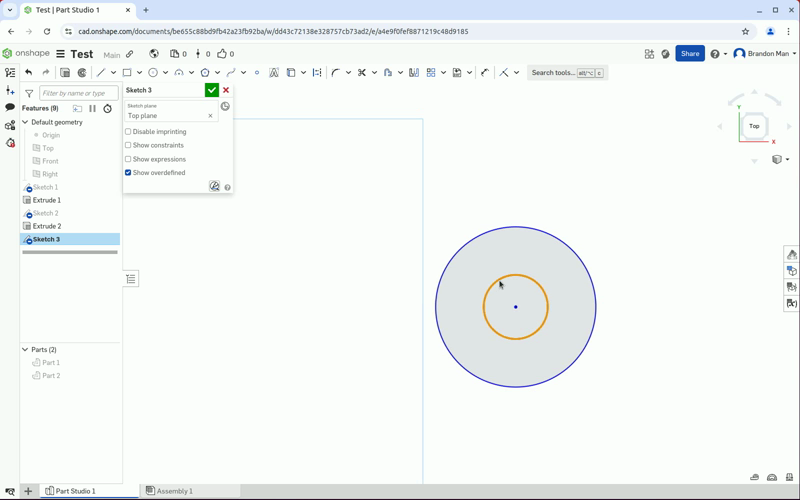
scroll(-6)
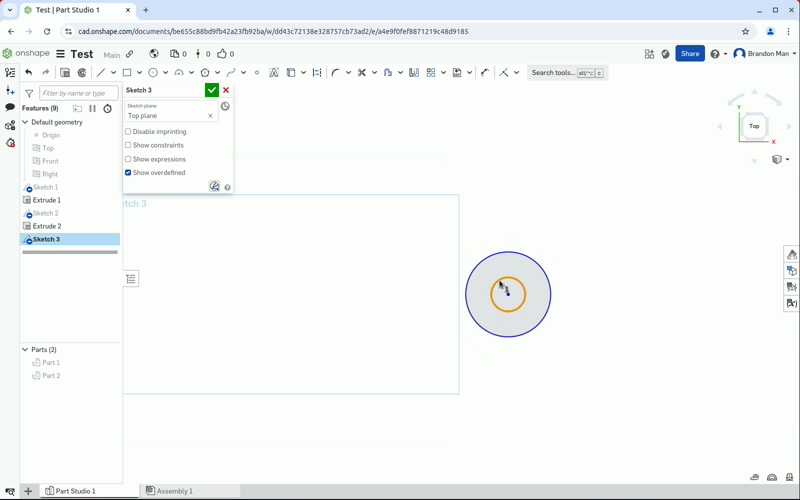
scroll(-6)
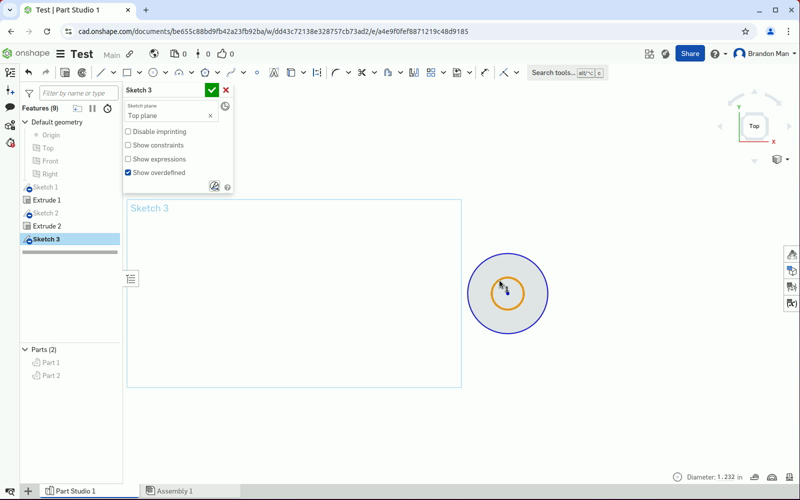
scroll(-6)
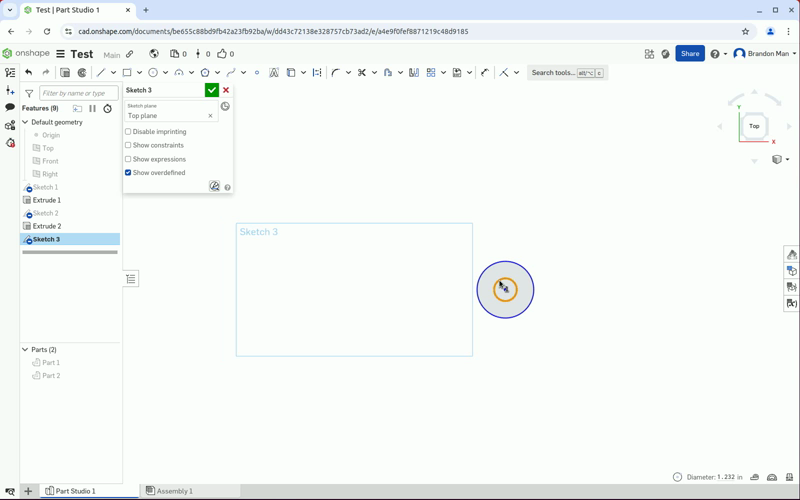
scroll(-6)
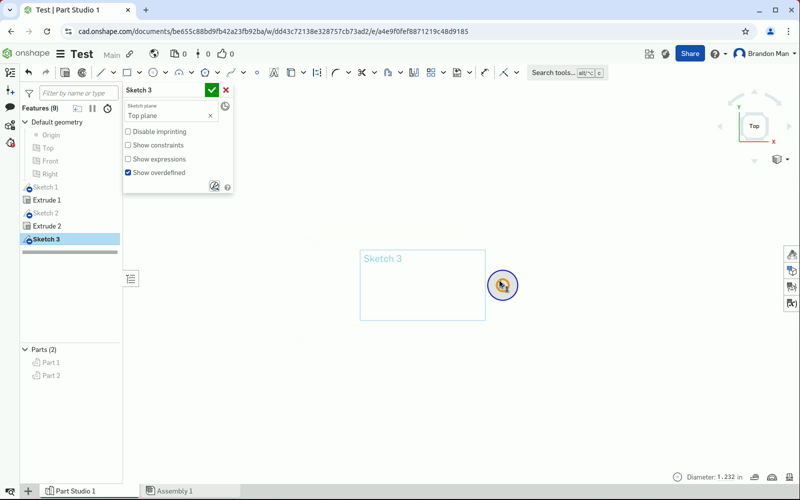
scroll(-6)
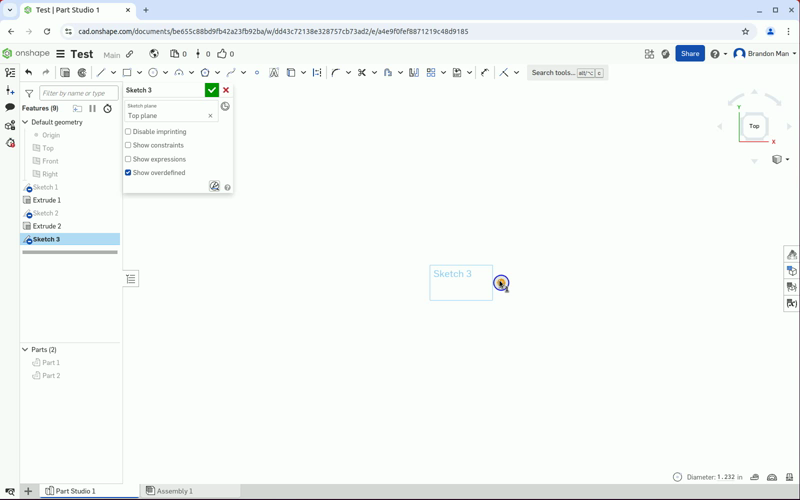
mouse_move(73, 352)
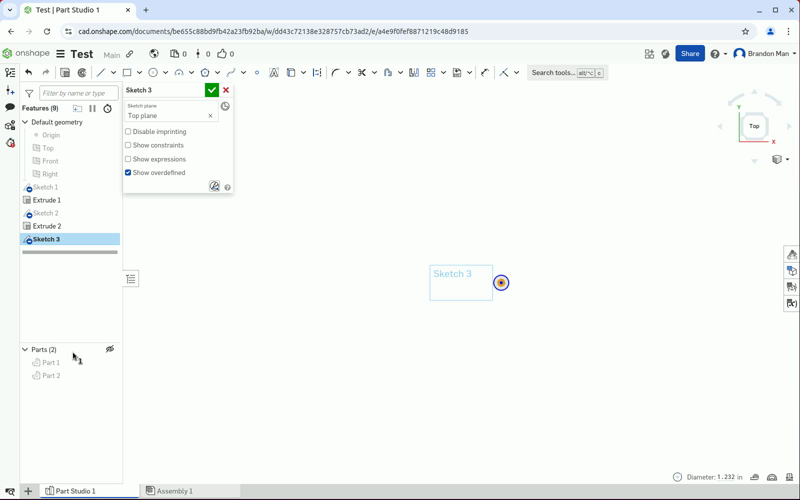
key(shift+y)
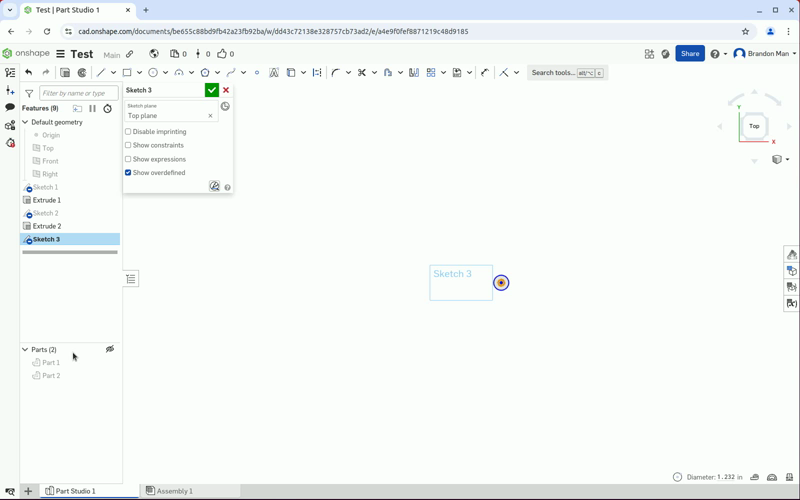
key(shift+e)
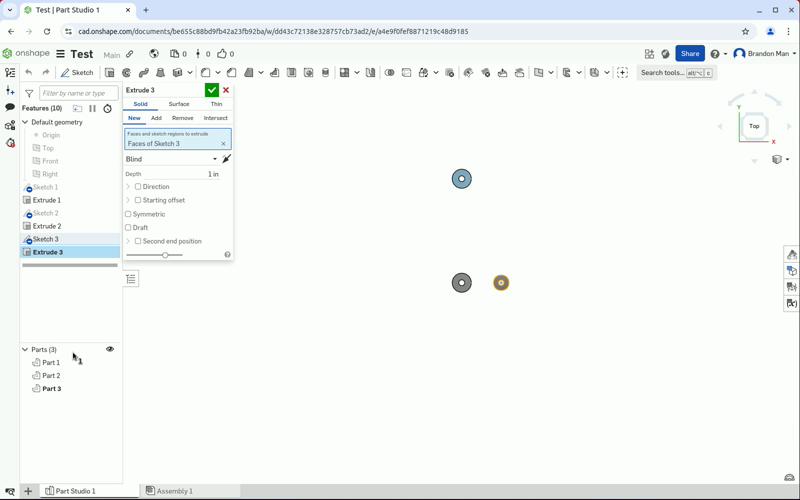
mouse_move(143, 106)
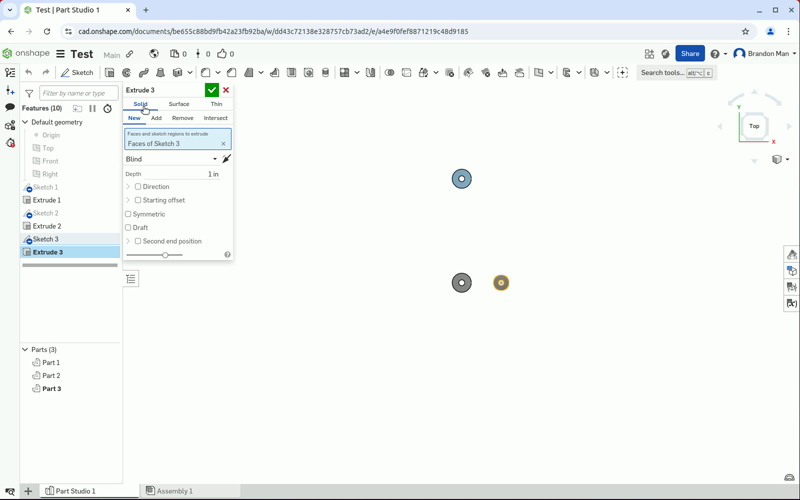
click(143, 106)
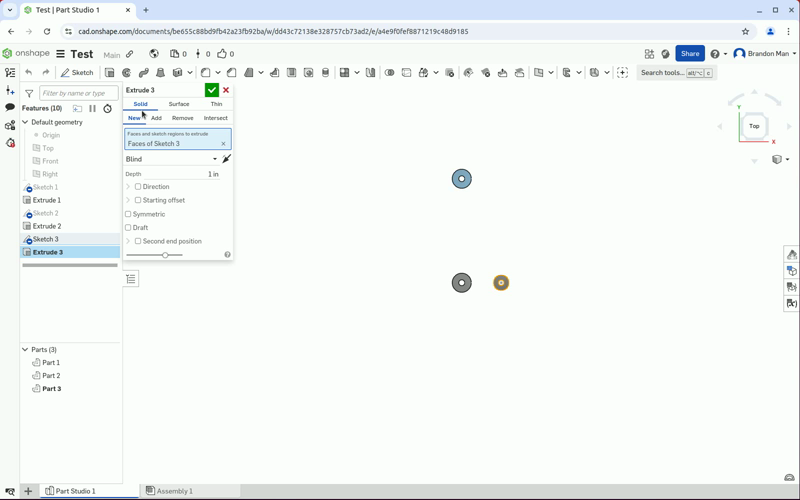
mouse_move(137, 120)
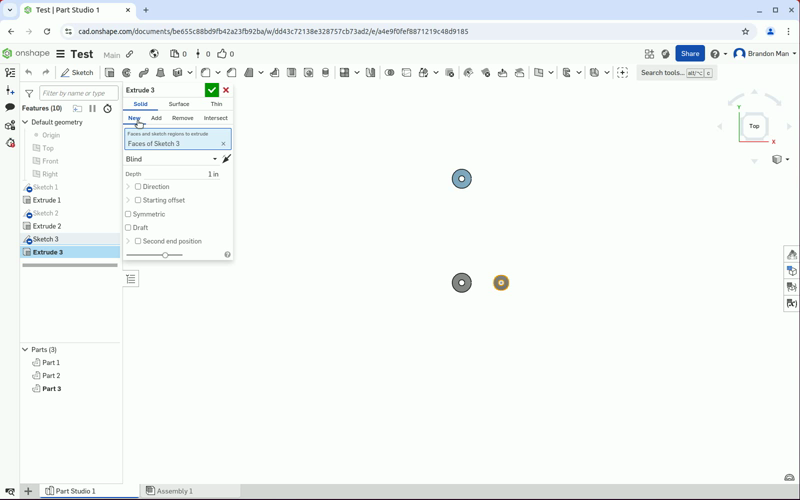
click(137, 120)
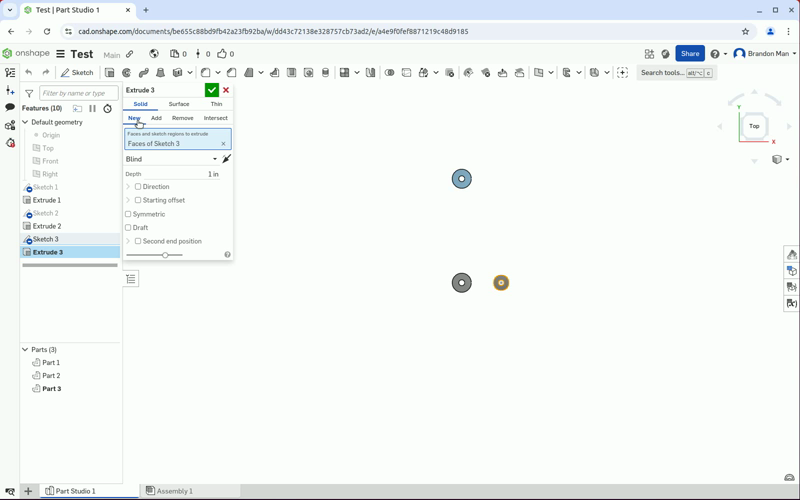
key(tab, 4)
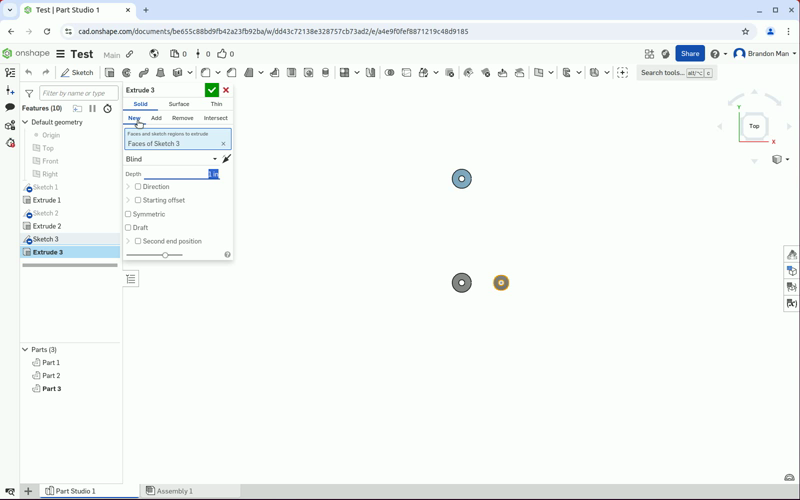
text(0.481)
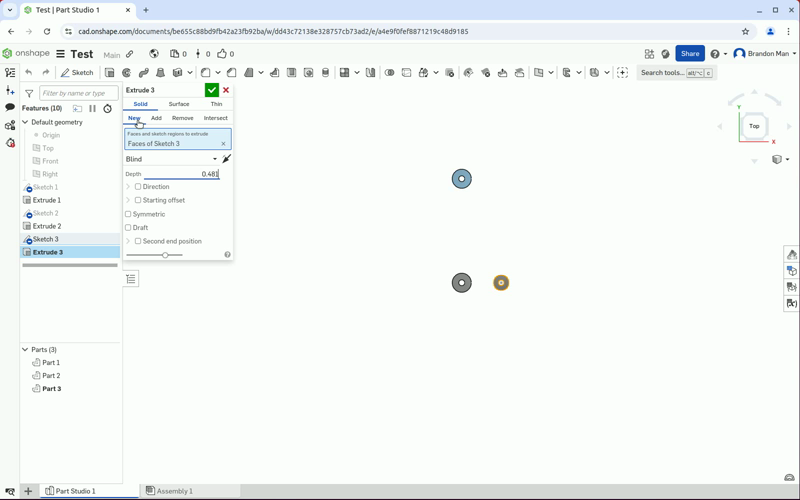
key(enter)
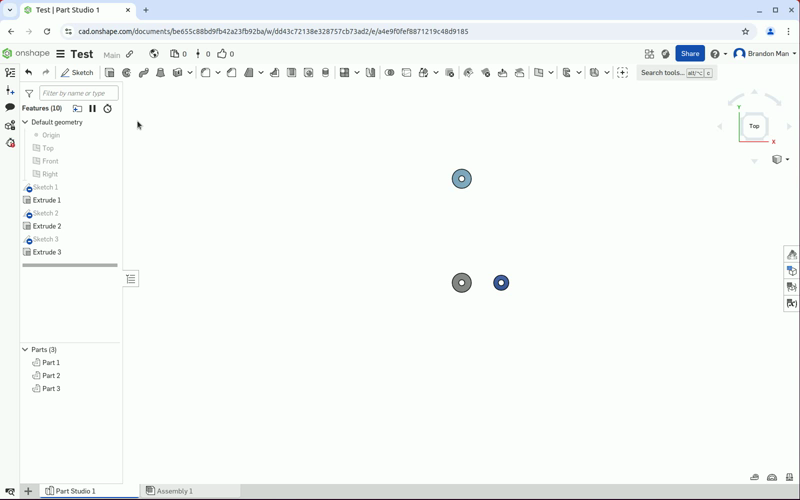
key(shift+h)
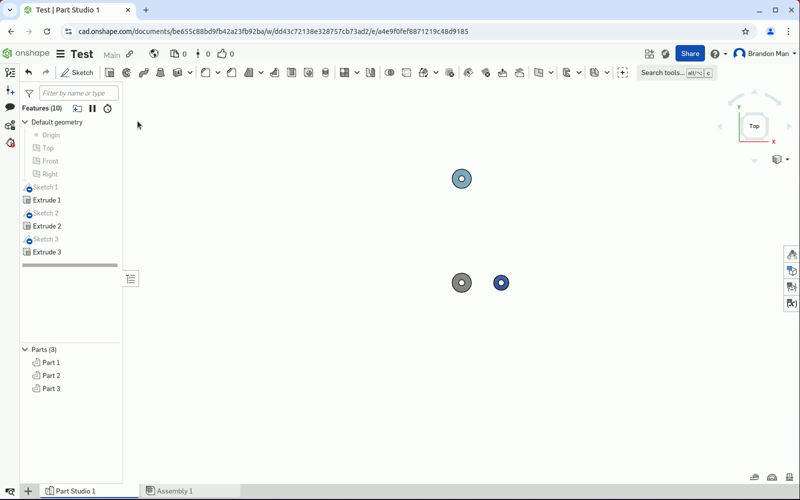
key(shift+h)
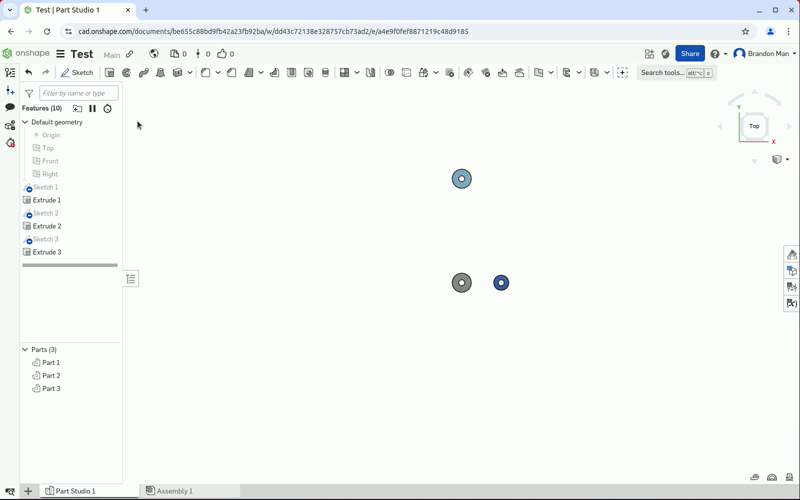
mouse_move(73, 189)
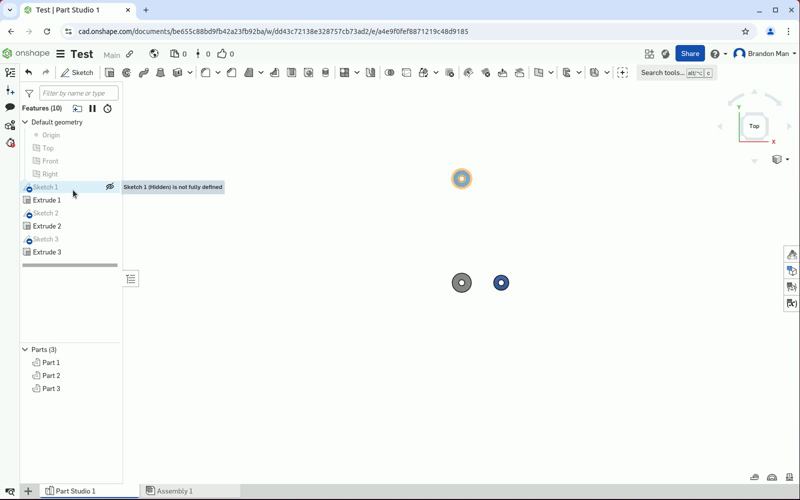
click(73, 189)
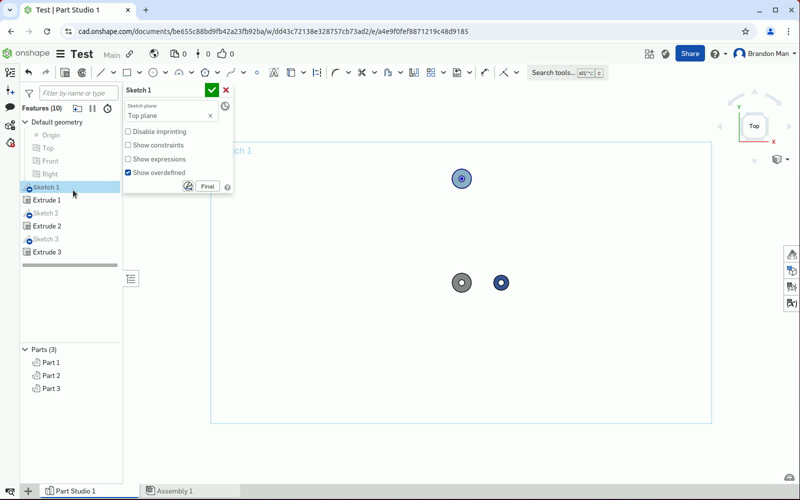
mouse_move(229, 92)
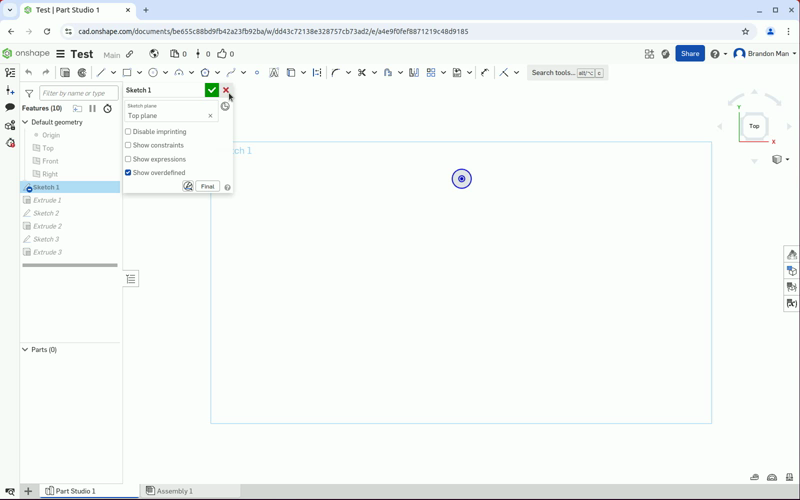
click(229, 92)
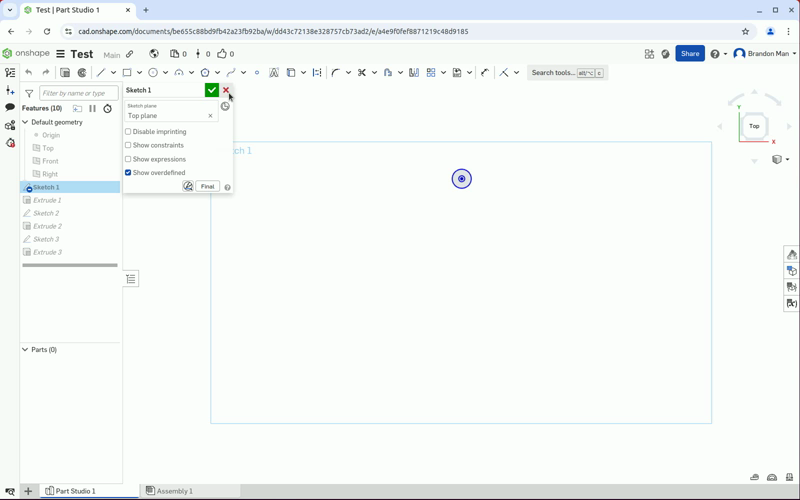
key(shift+s)
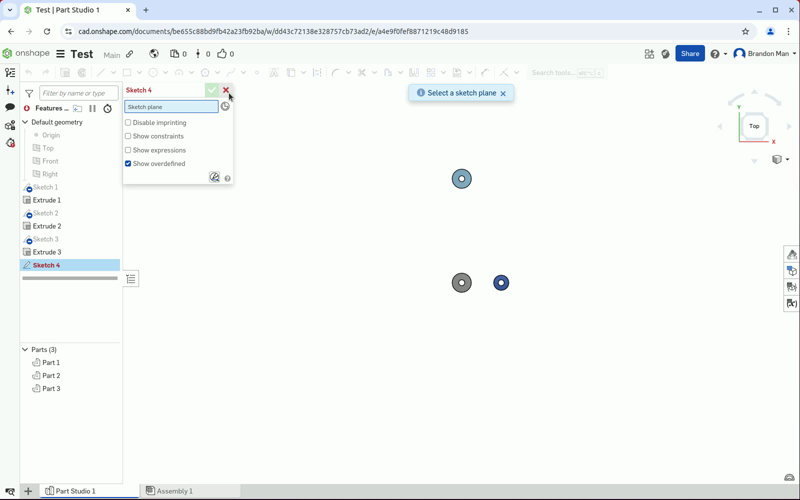
mouse_move(73, 150)
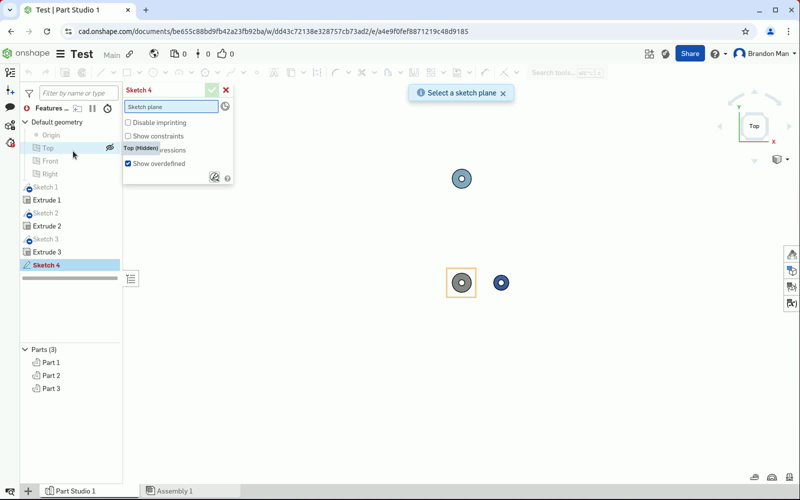
click(73, 150)
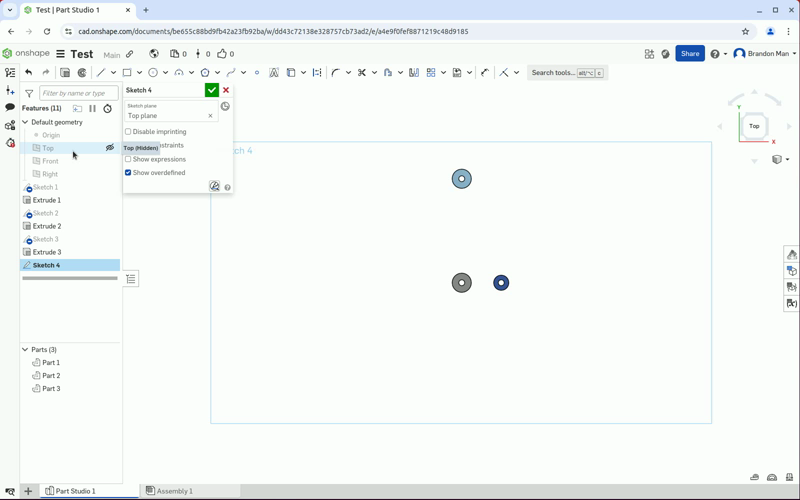
mouse_move(73, 352)
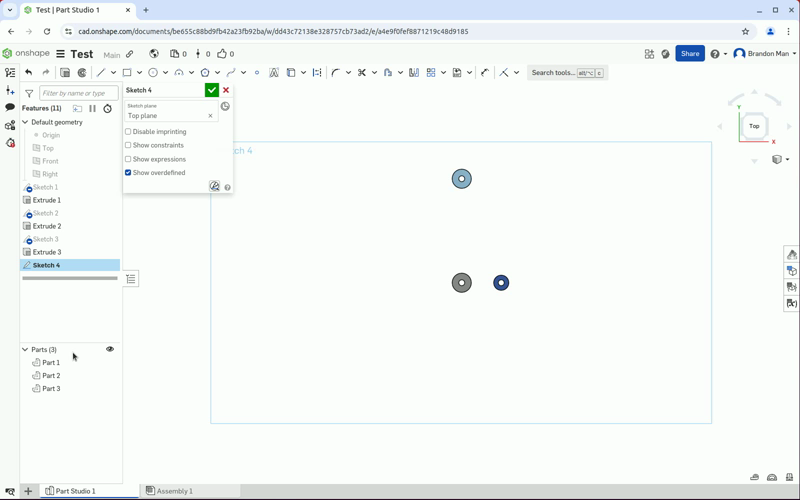
key(y)
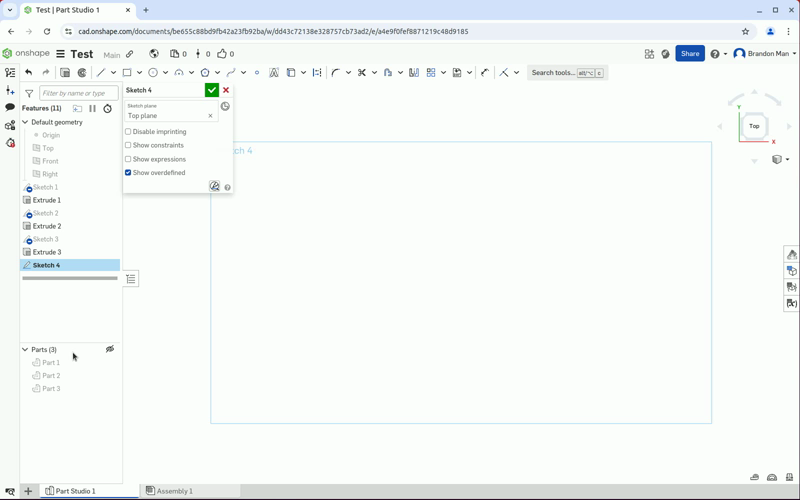
key(a)
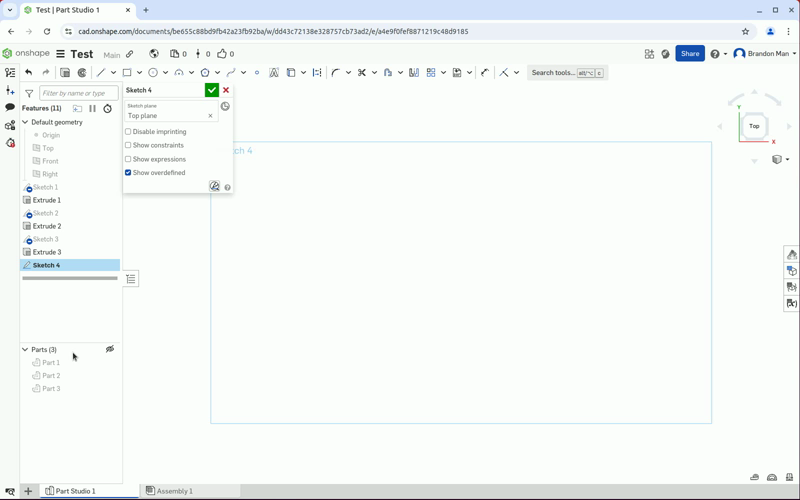
key_down(shift)
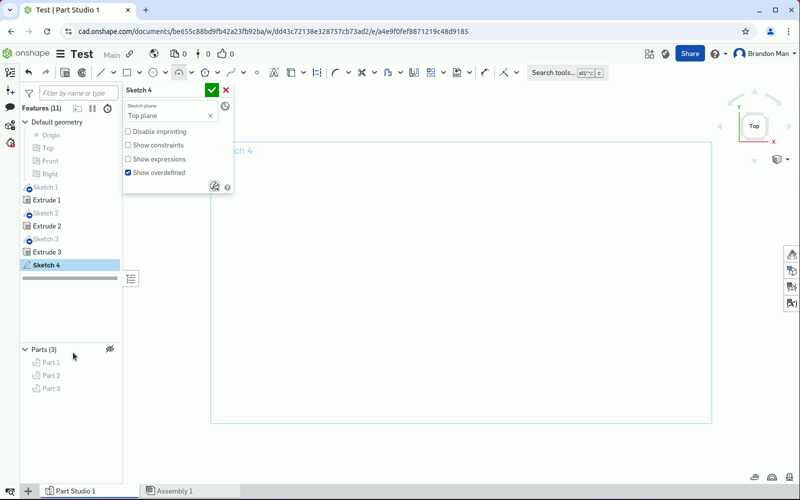
mouse_move(446, 223)
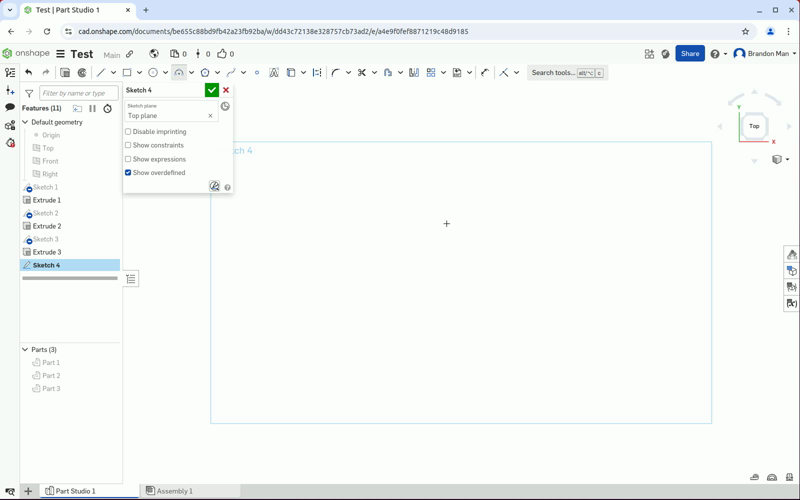
click(446, 223)
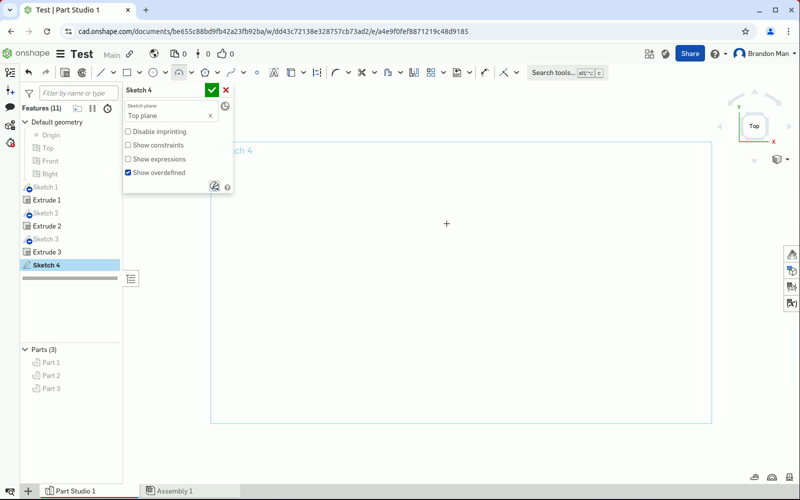
key_up(shift)
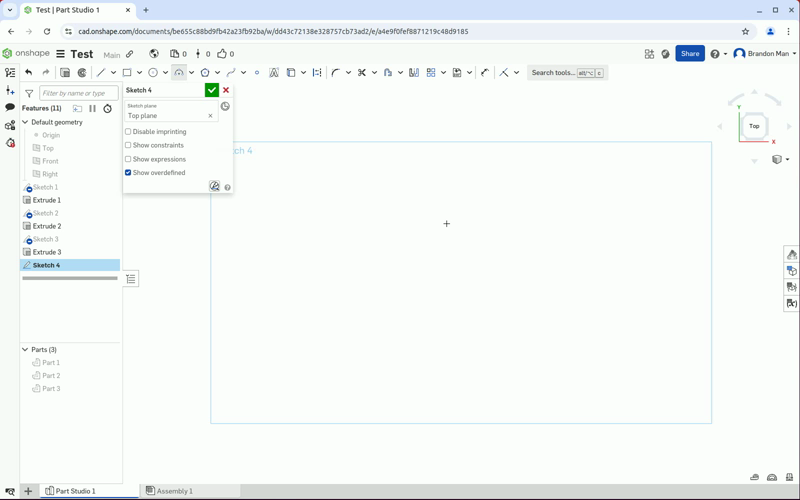
key_down(shift)
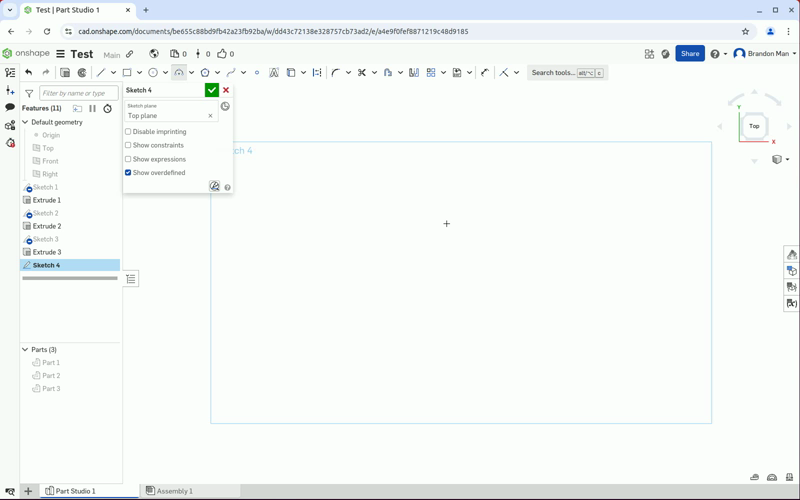
mouse_move(476, 223)
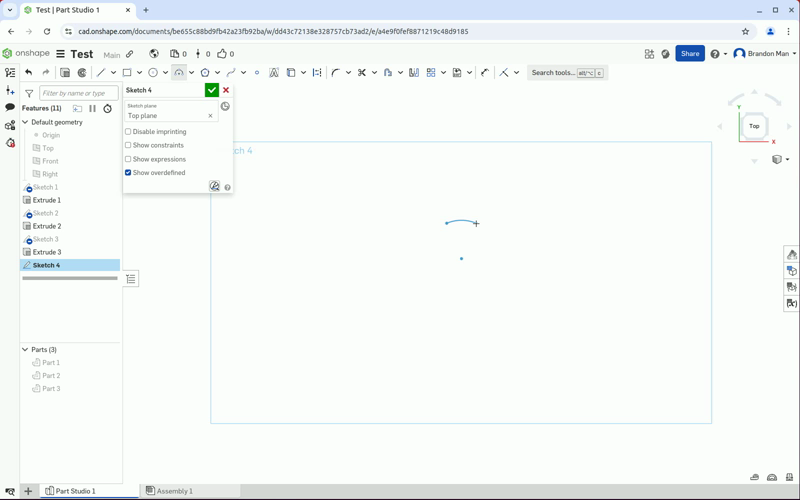
click(476, 223)
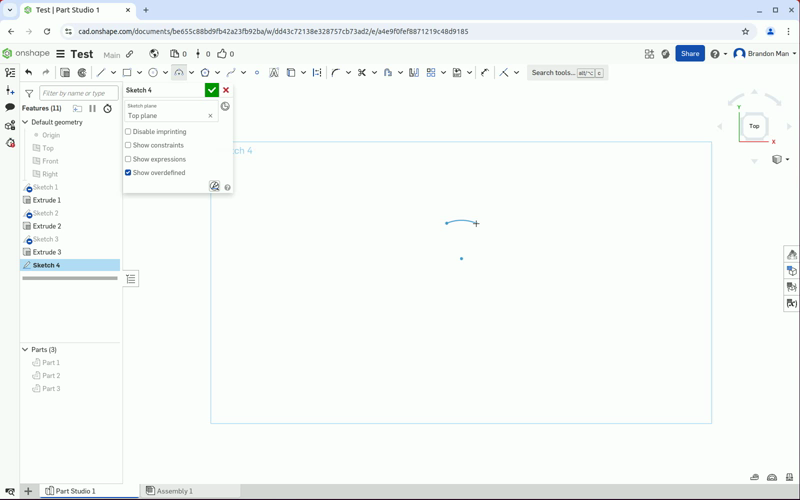
mouse_move(461, 210)
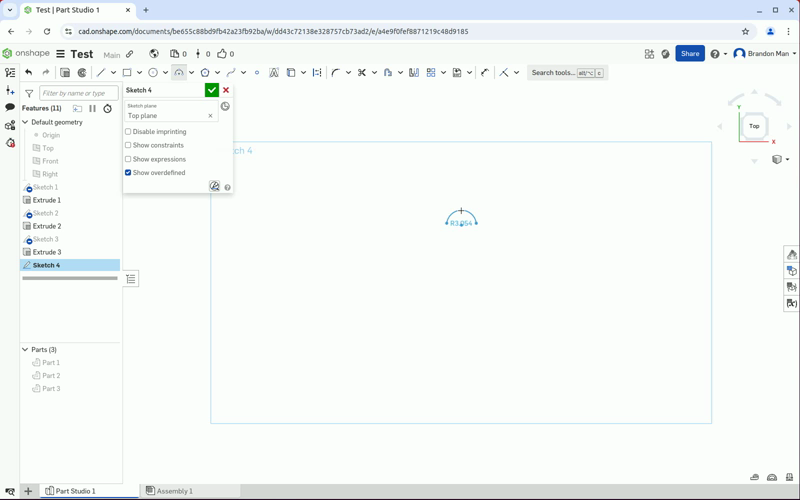
click(461, 210)
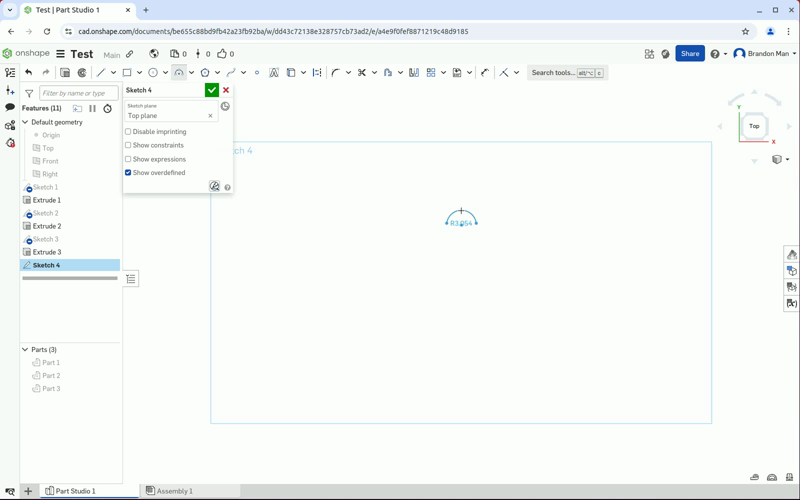
key_up(shift)
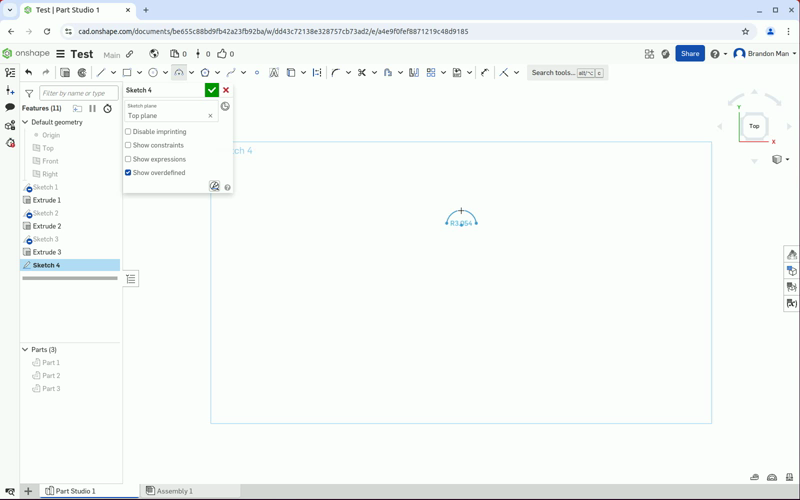
key(esc)
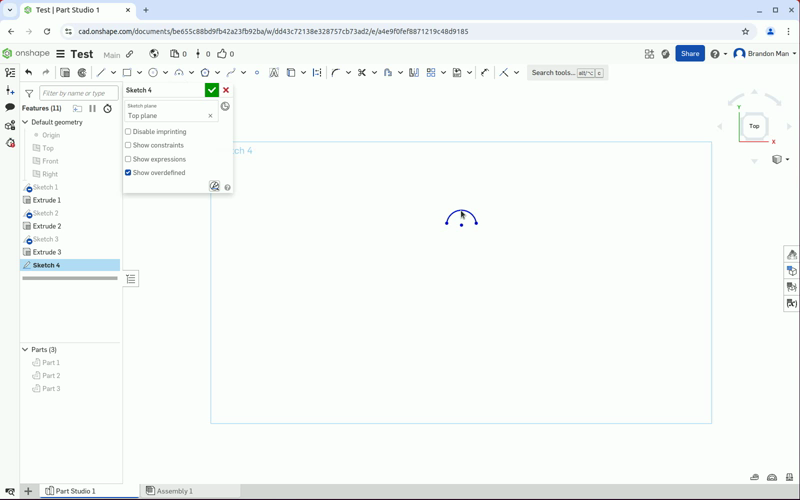
key(l)
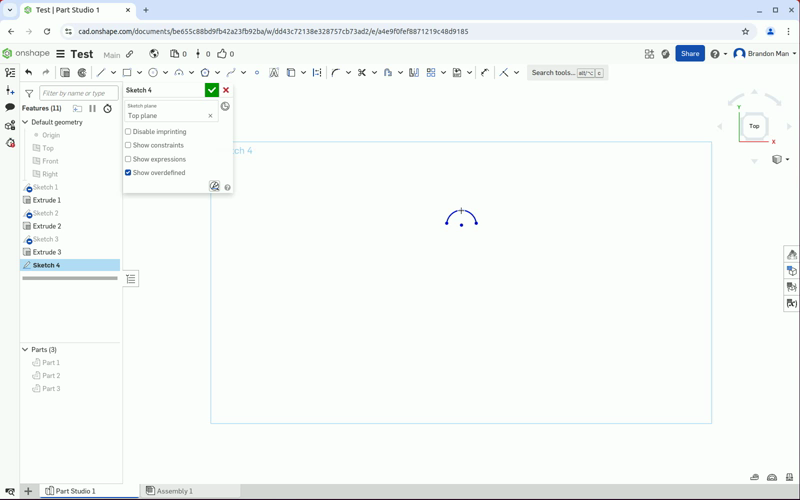
mouse_move(476, 223)
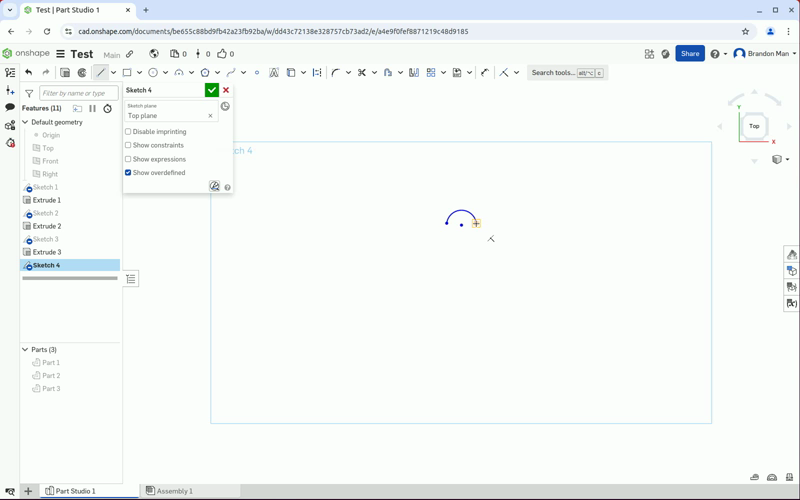
click(476, 223)
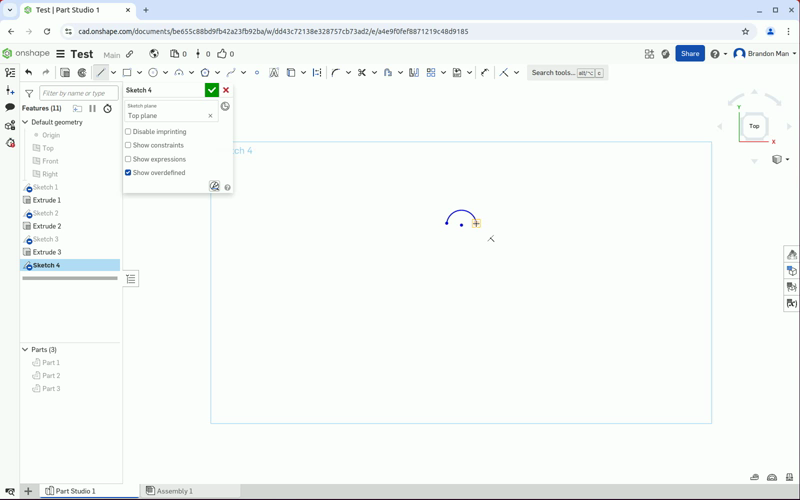
key_down(shift)
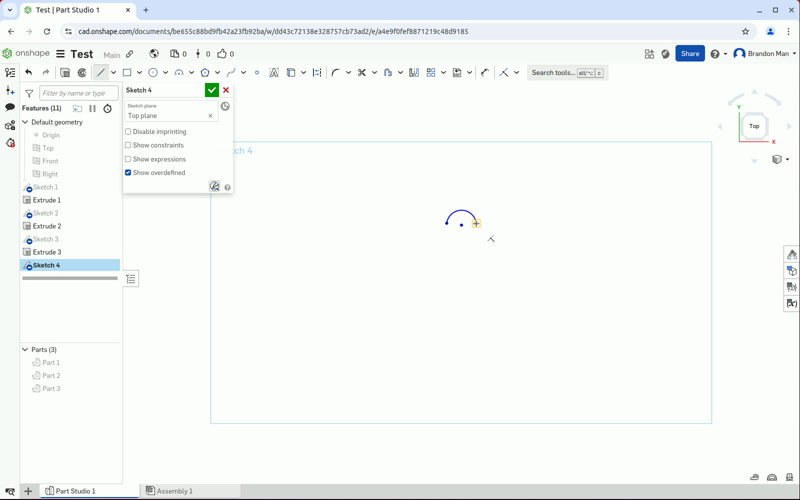
mouse_move(506, 223)
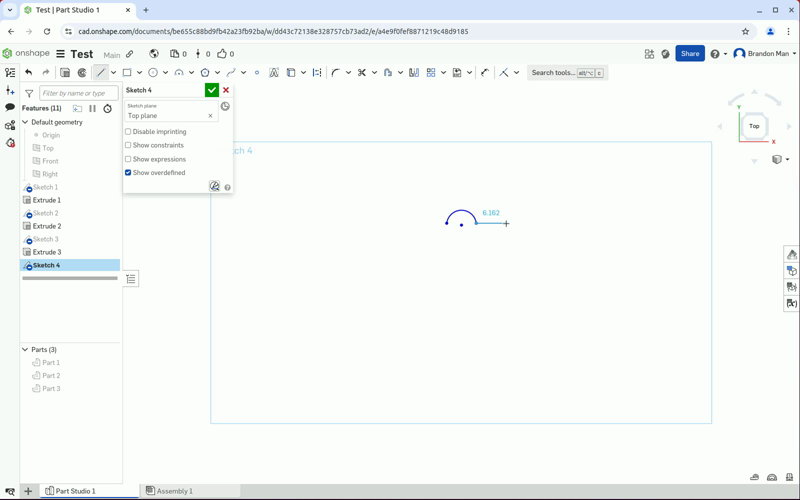
mouse_move(470, 176)
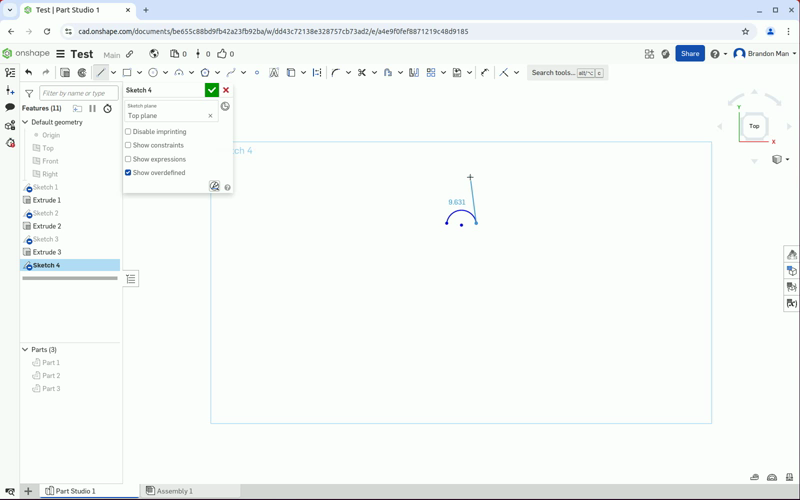
click(470, 176)
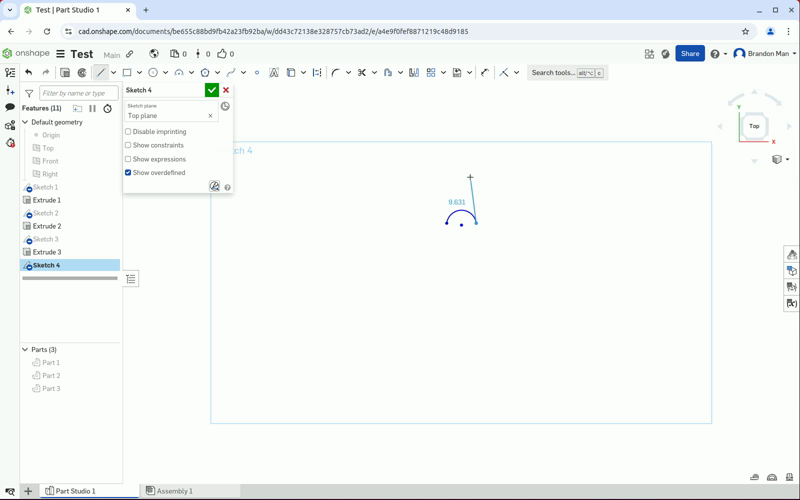
key_up(shift)
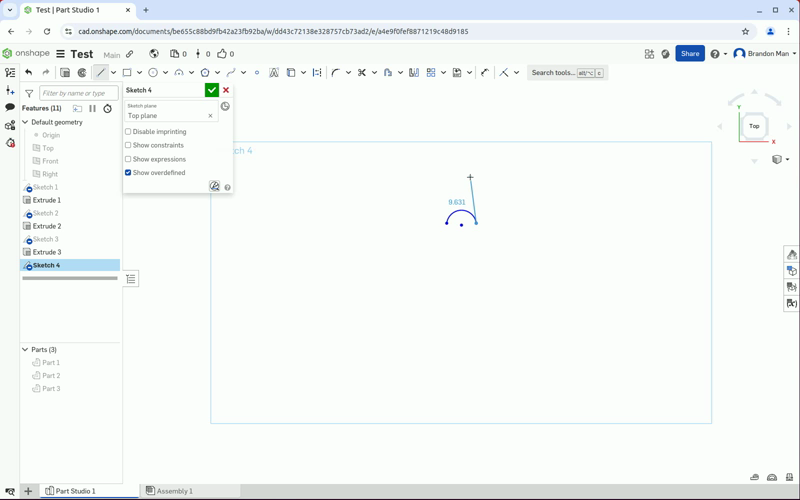
key(esc)
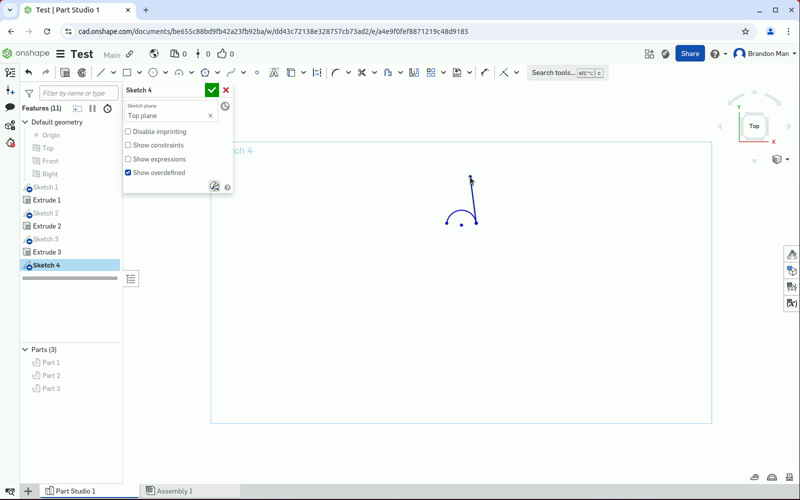
key(a)
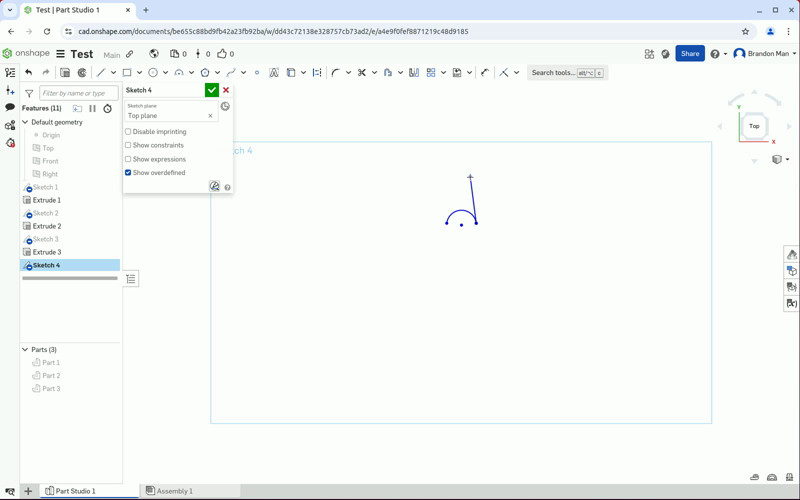
mouse_move(470, 176)
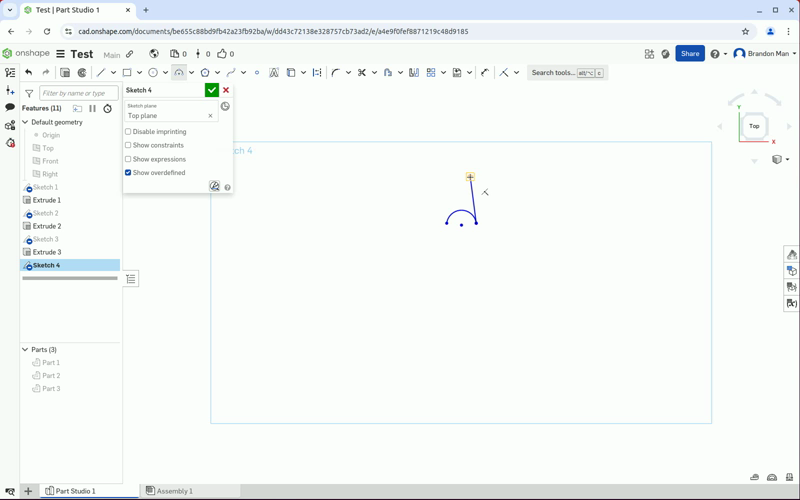
click(470, 176)
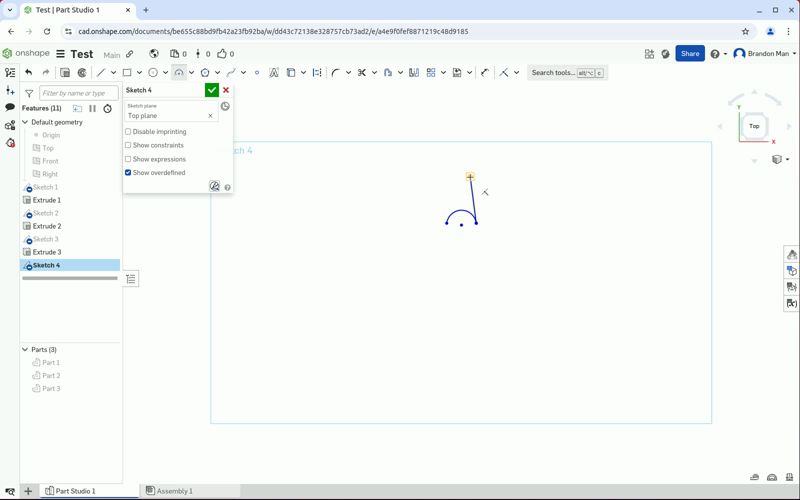
key_down(shift)
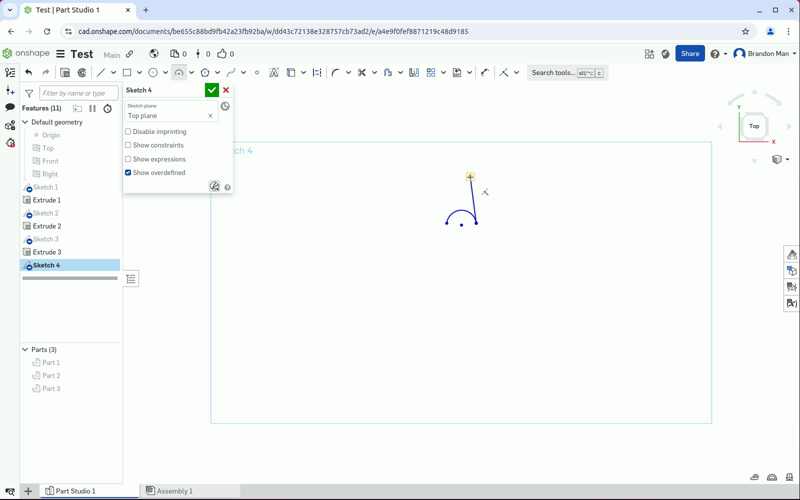
mouse_move(452, 176)
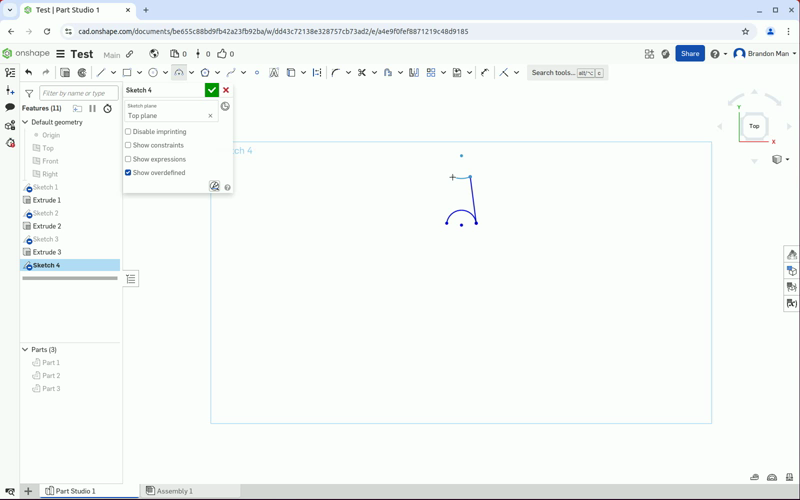
click(452, 176)
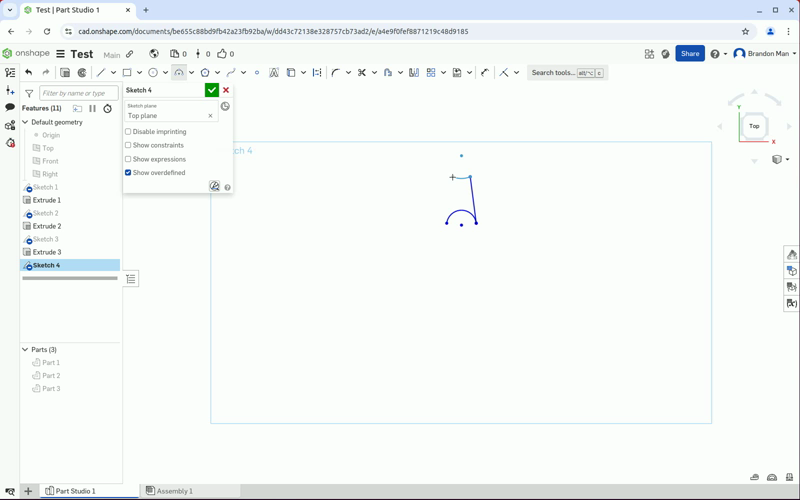
mouse_move(461, 186)
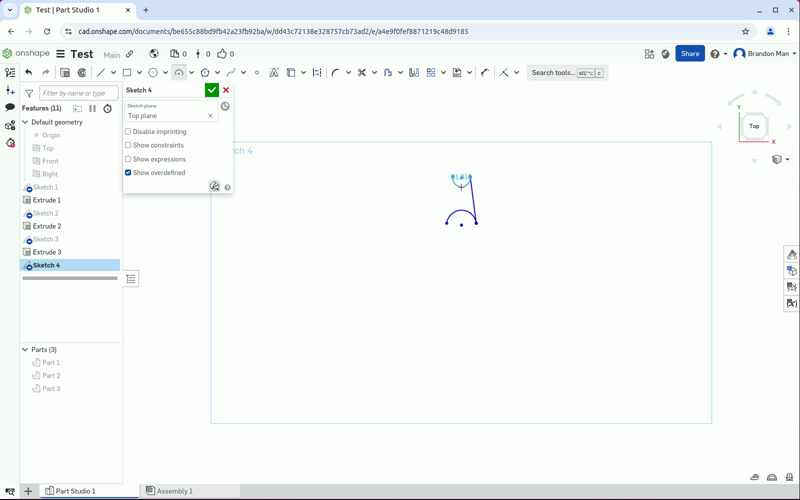
click(461, 186)
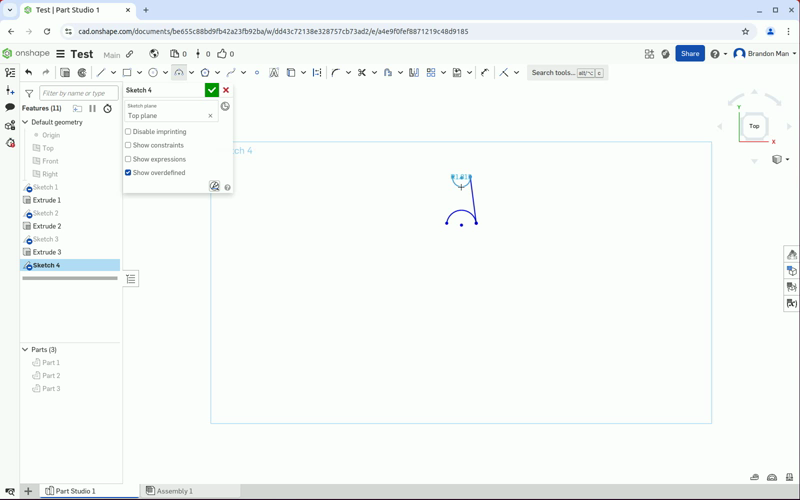
key_up(shift)
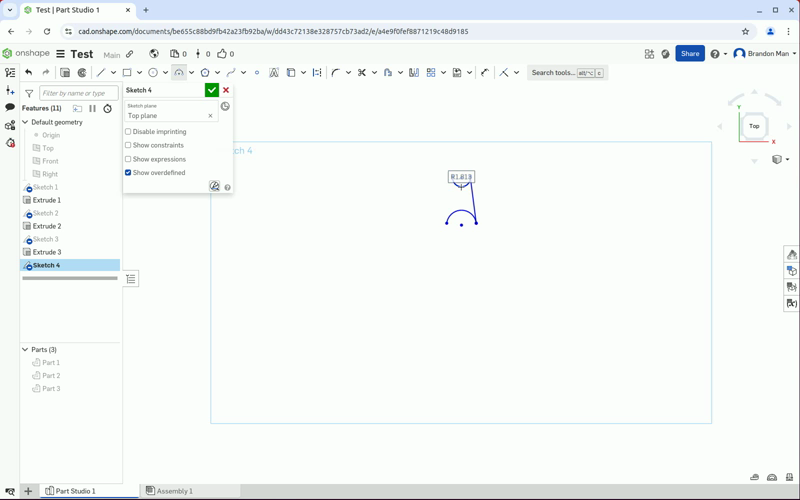
key(esc)
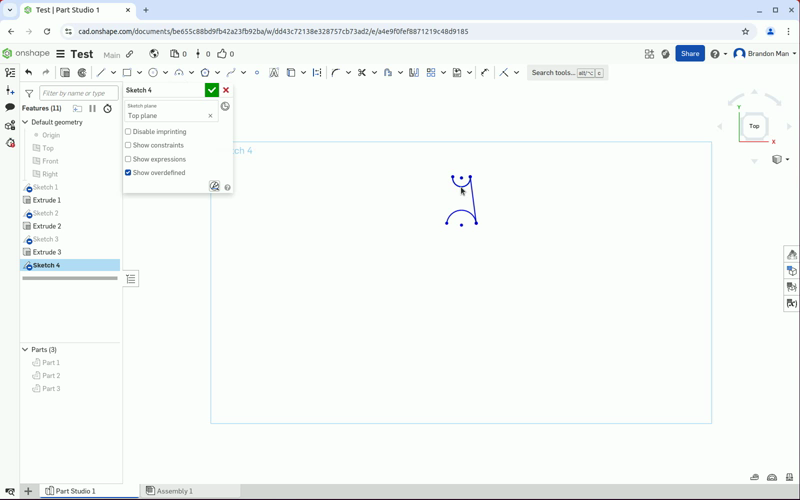
key(l)
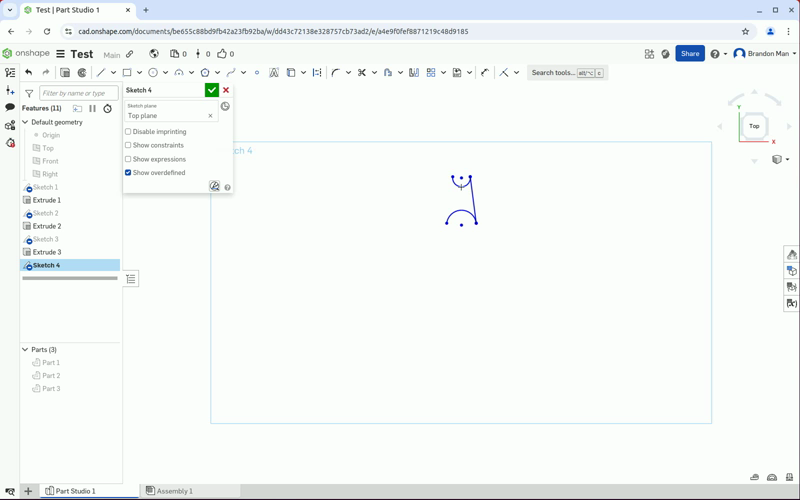
mouse_move(452, 176)
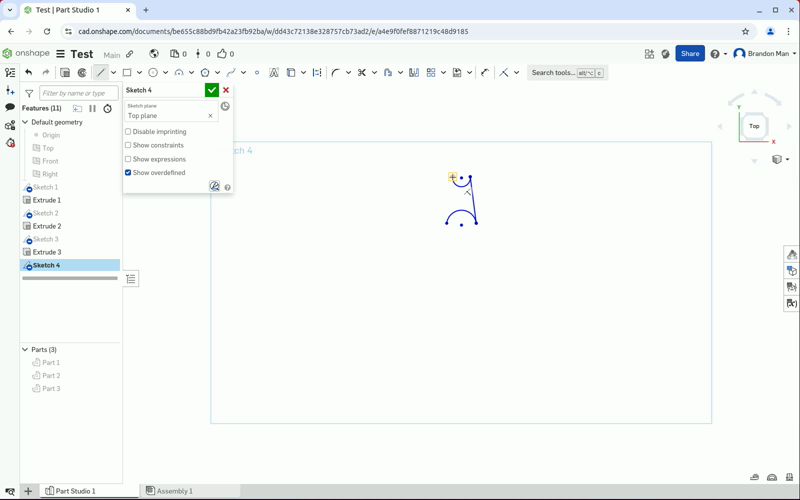
click(452, 176)
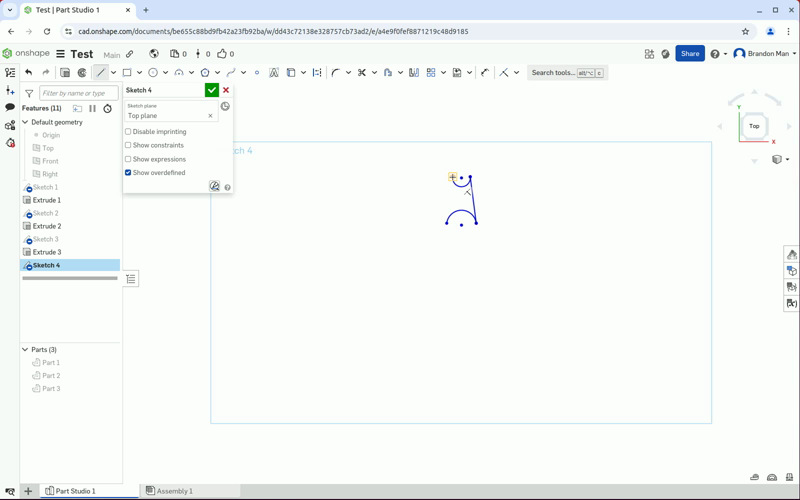
mouse_move(482, 176)
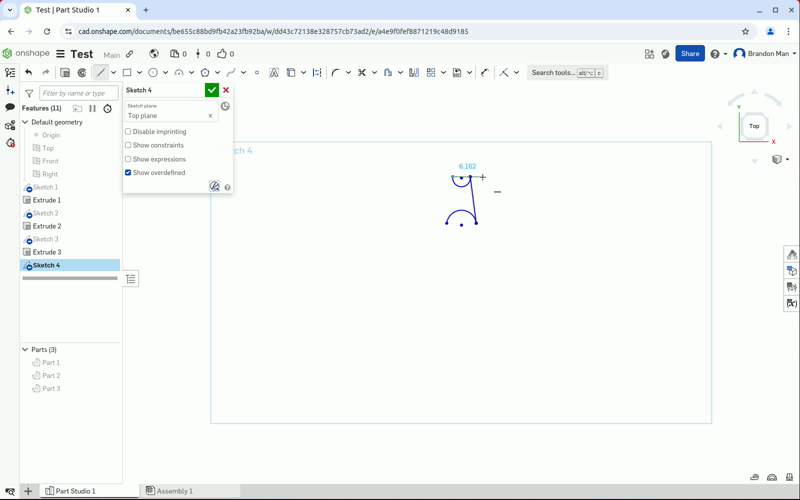
key_down(shift)
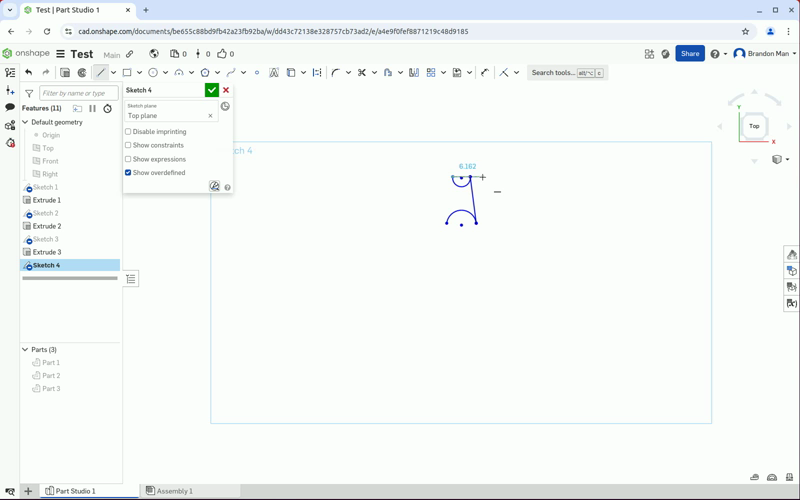
mouse_move(446, 223)
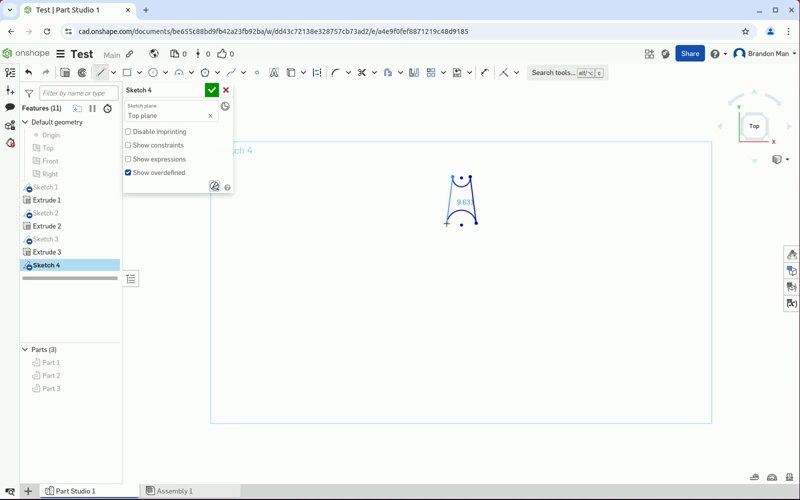
key_up(shift)
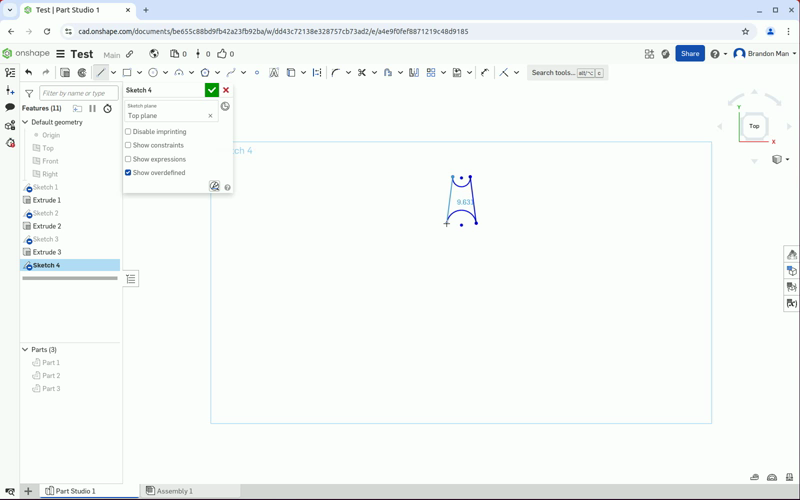
click(446, 223)
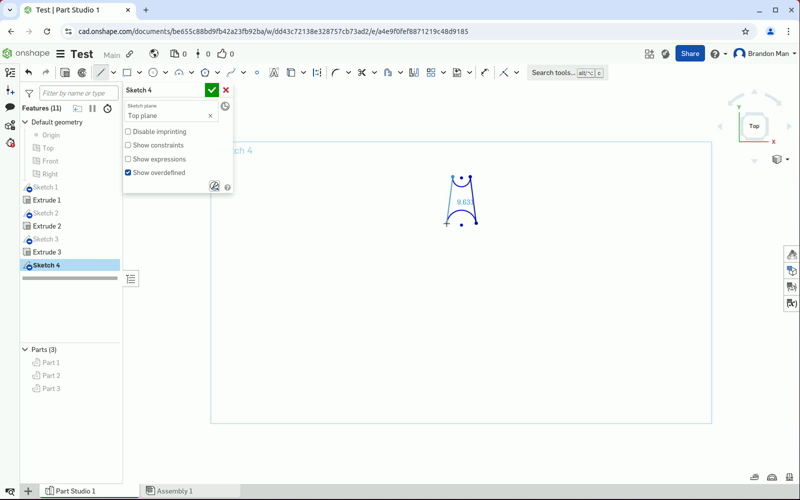
key(esc)
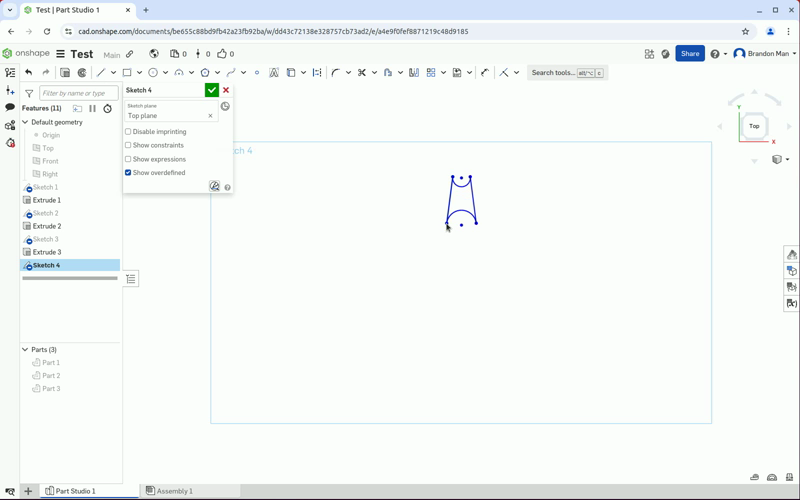
key(c)
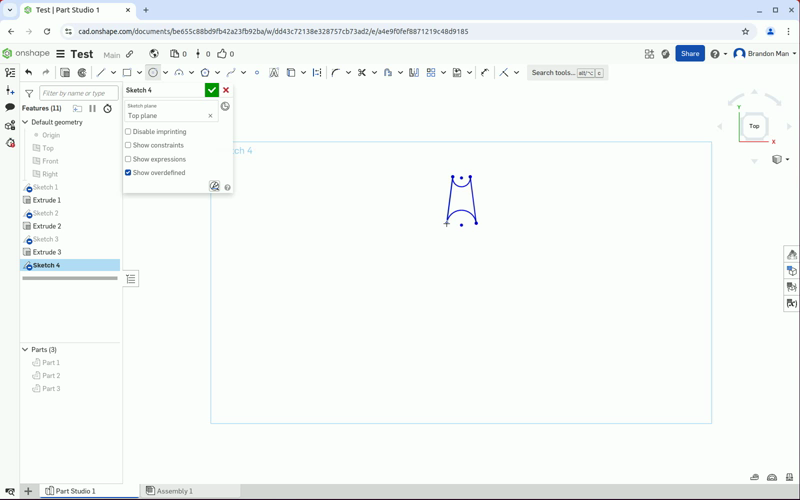
key_down(shift)
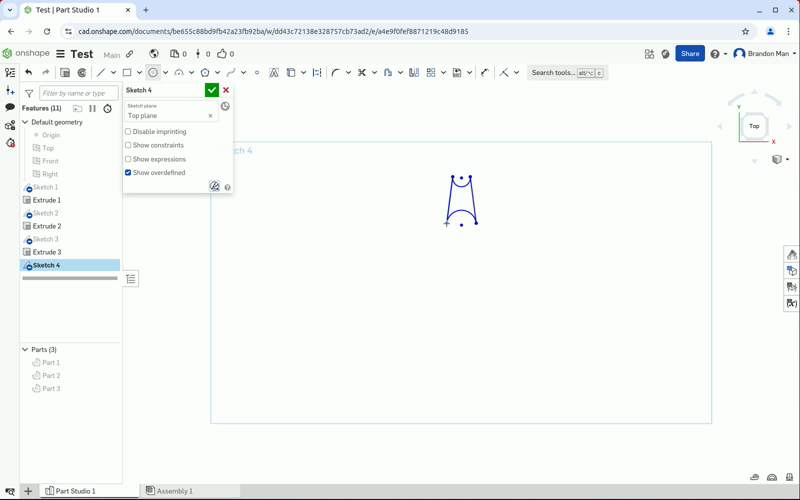
mouse_move(458, 191)
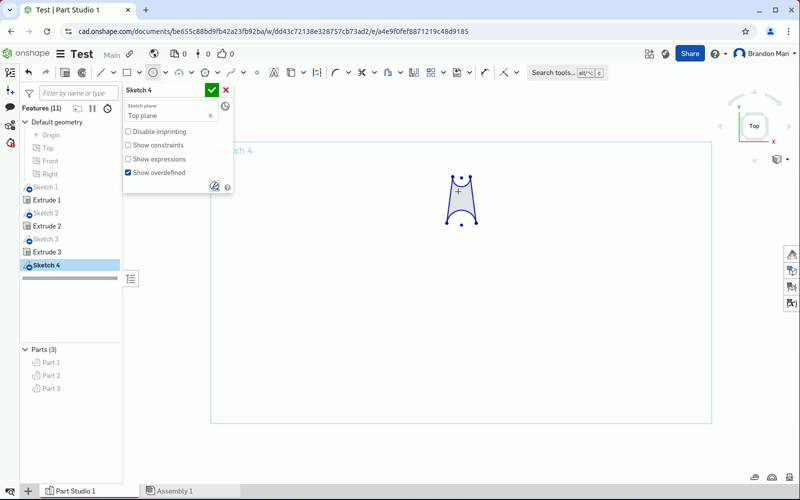
click(458, 191)
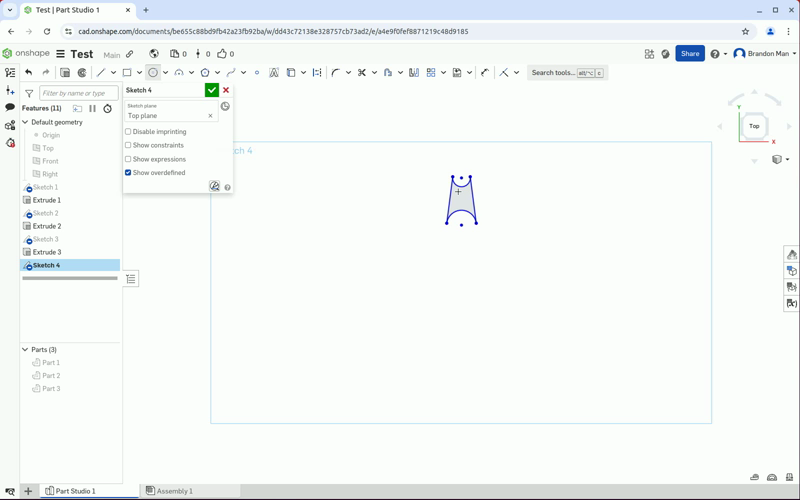
key_up(shift)
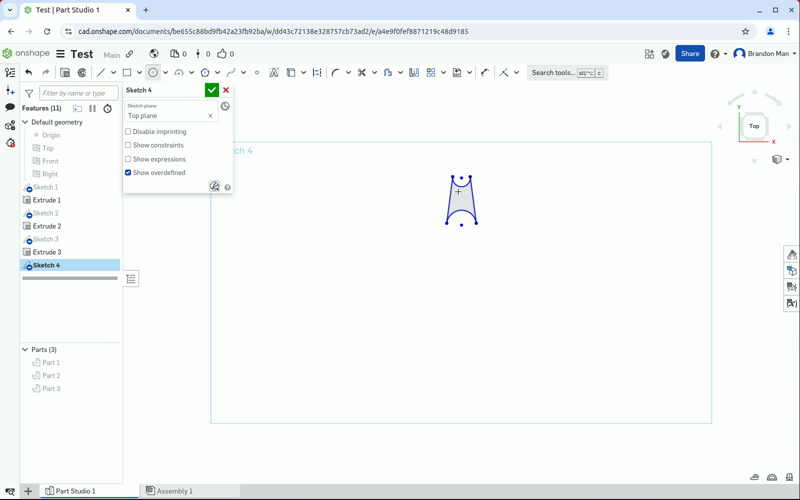
mouse_move(461, 191)
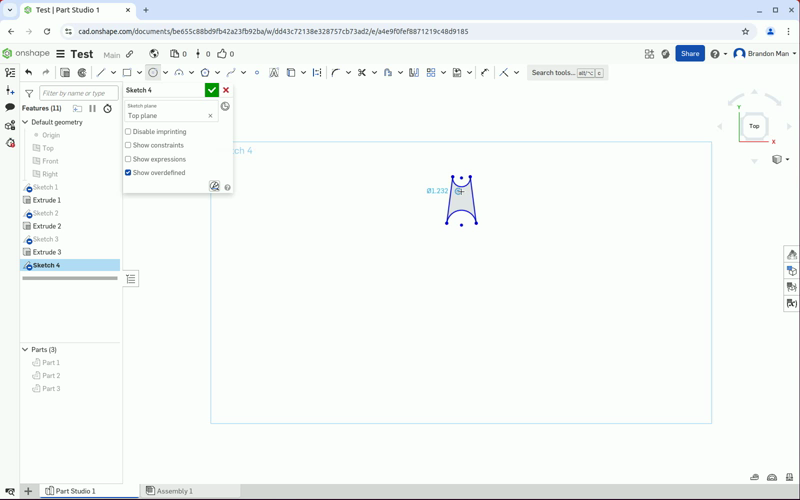
scroll(6)
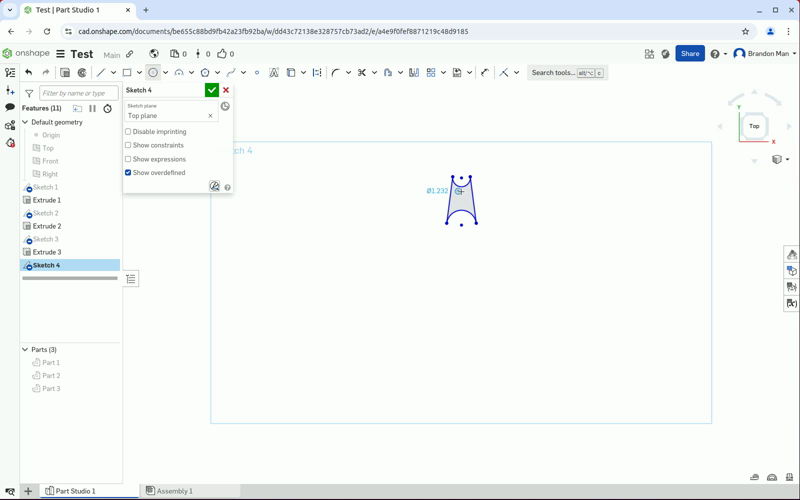
scroll(6)
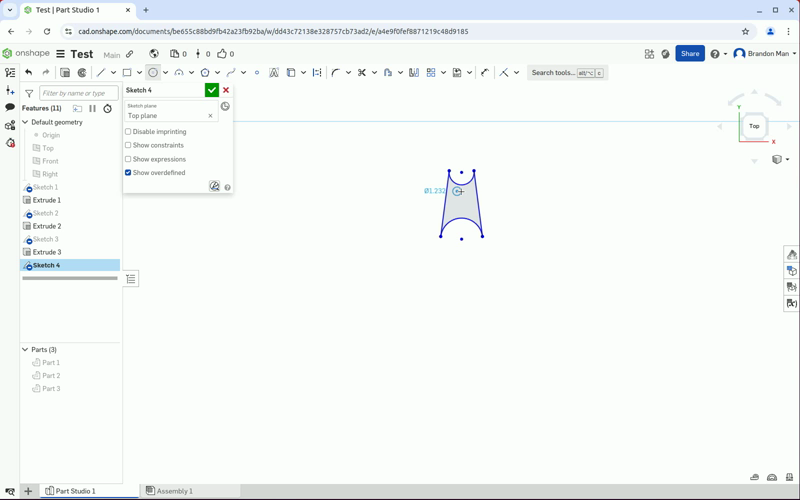
scroll(6)
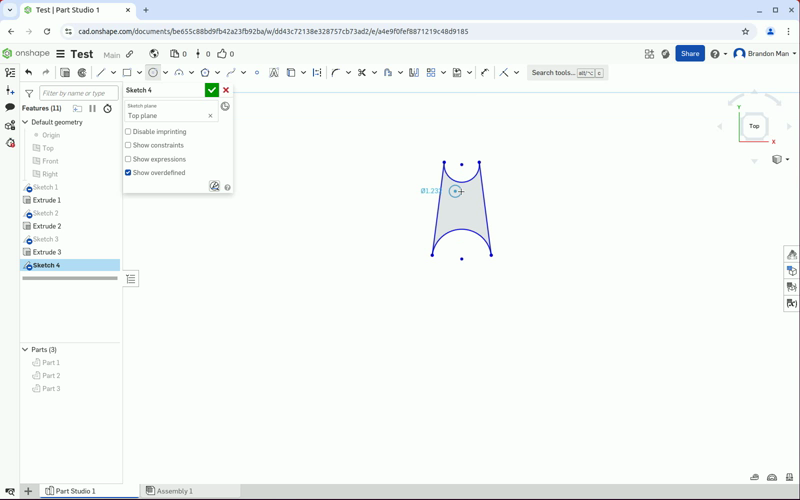
scroll(6)
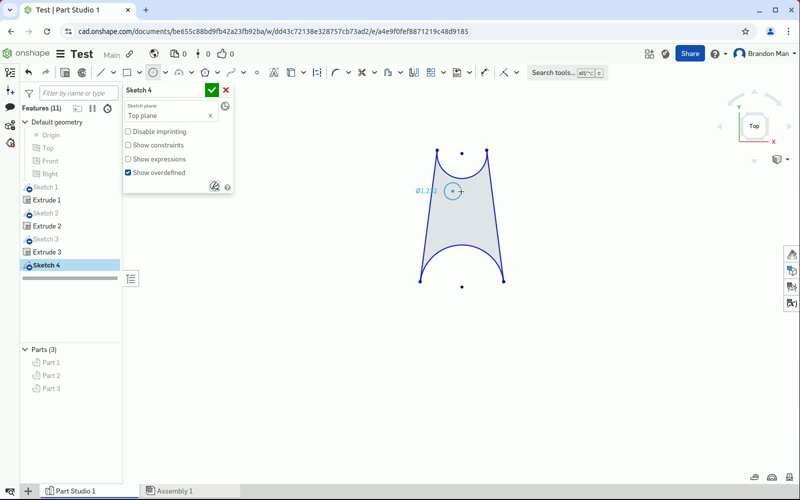
scroll(6)
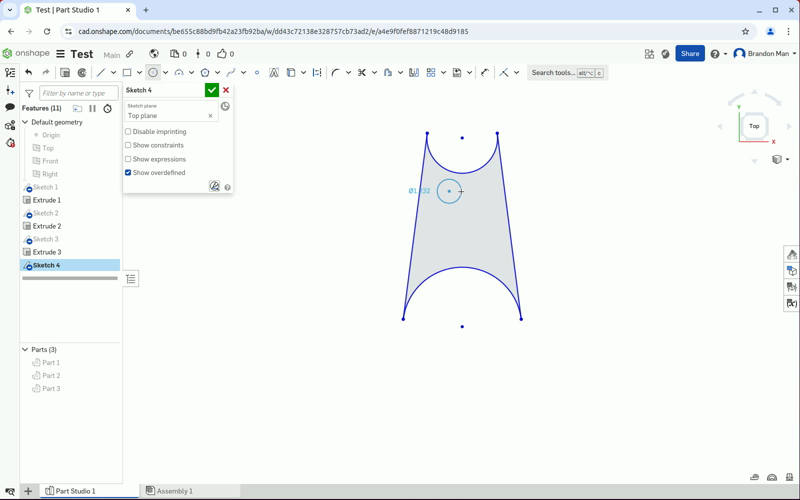
scroll(6)
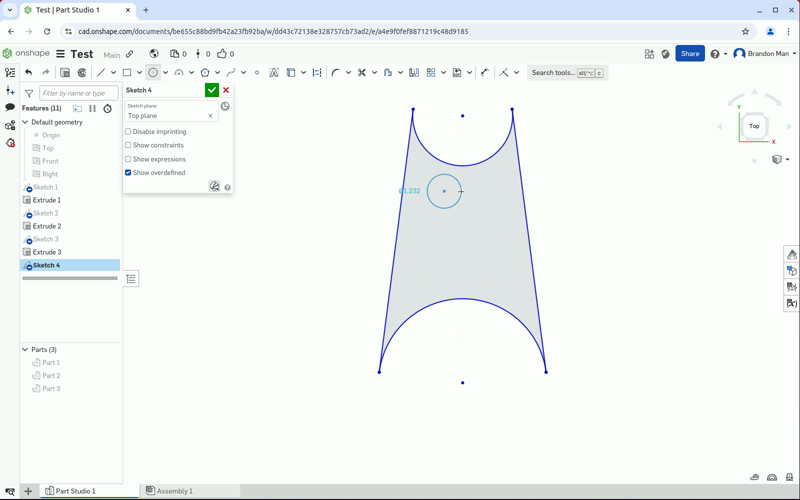
scroll(6)
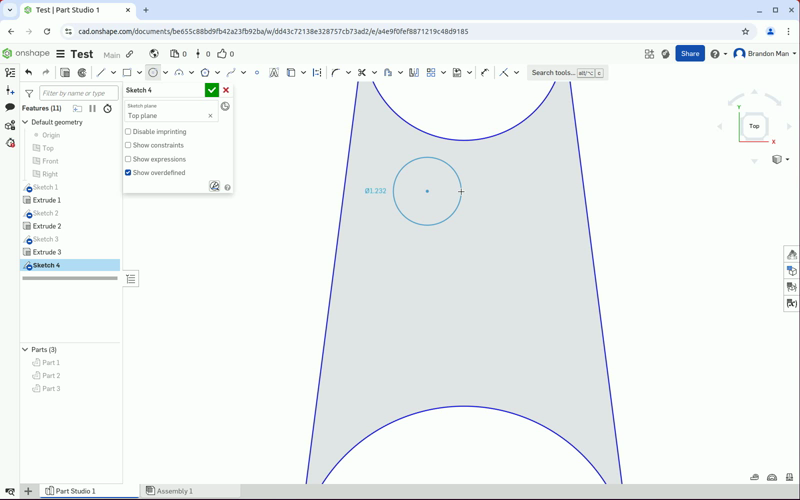
click(461, 191)
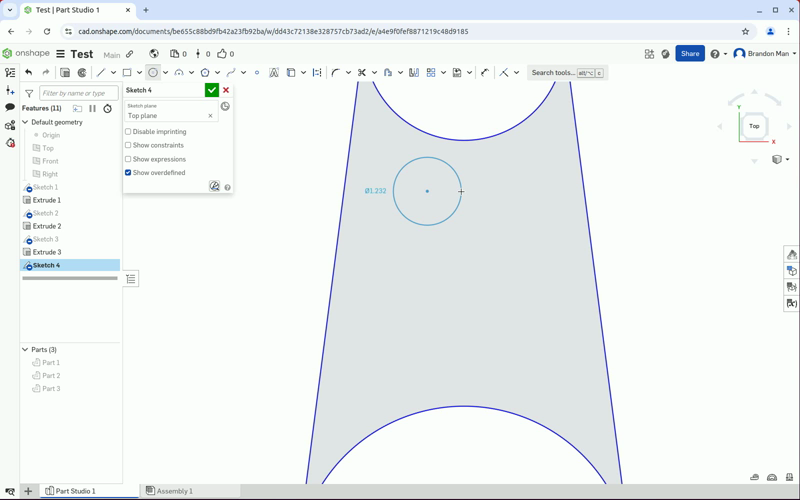
scroll(-6)
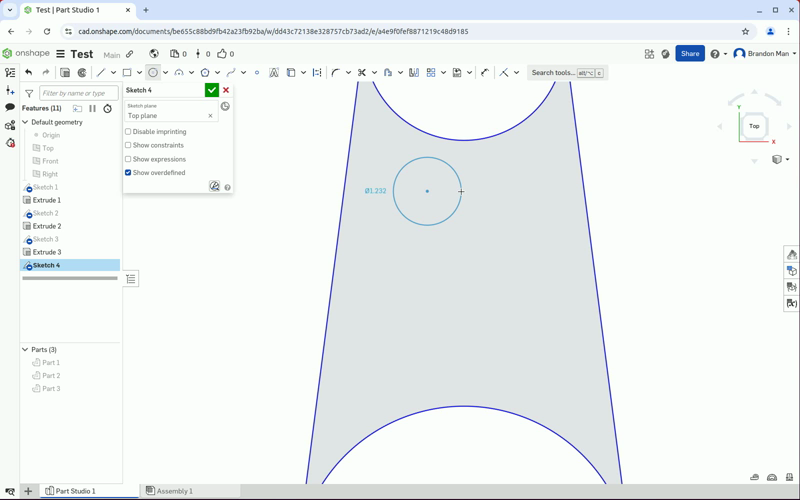
scroll(-6)
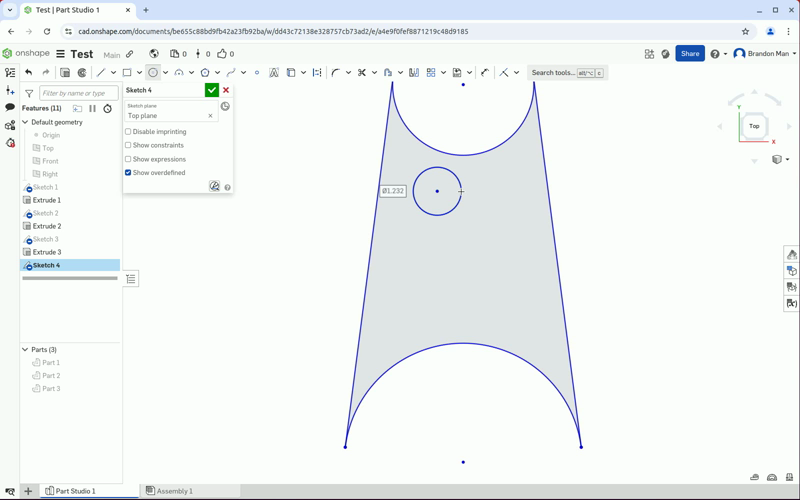
scroll(-6)
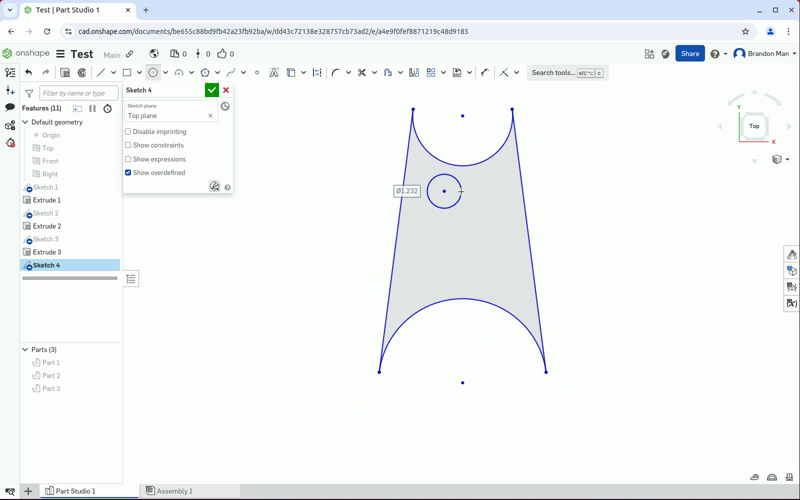
scroll(-6)
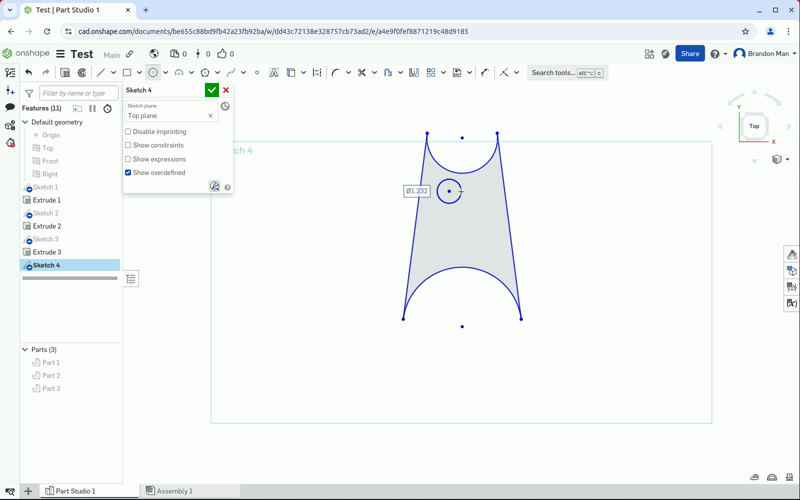
scroll(-6)
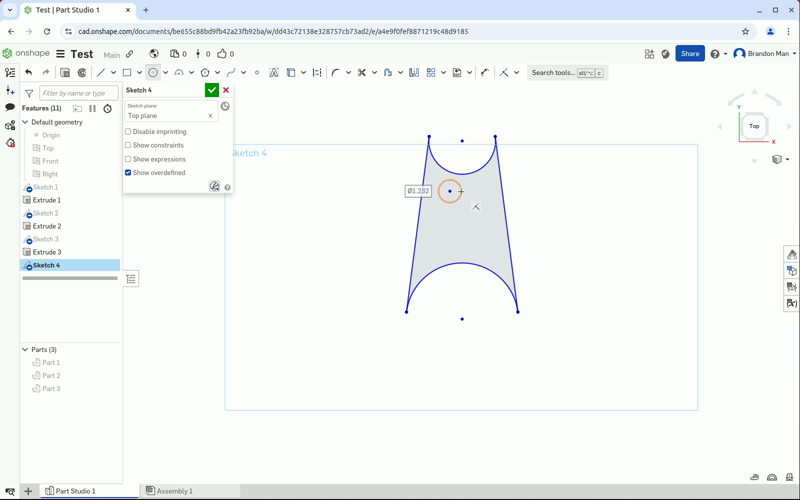
scroll(-6)
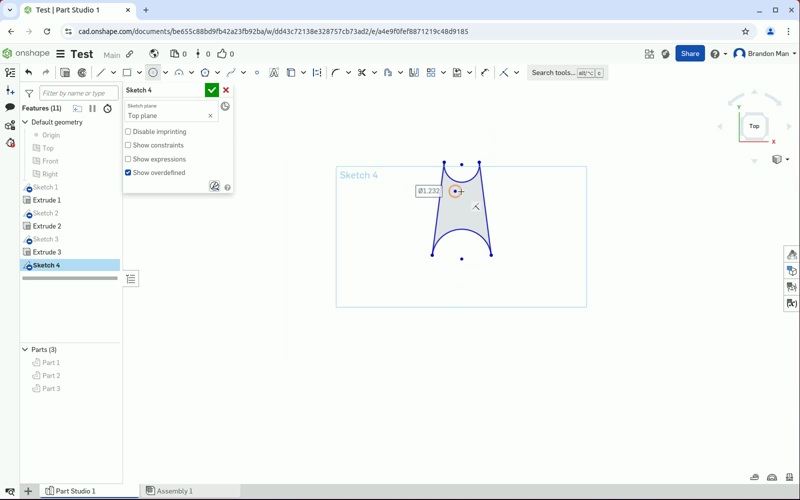
scroll(-6)
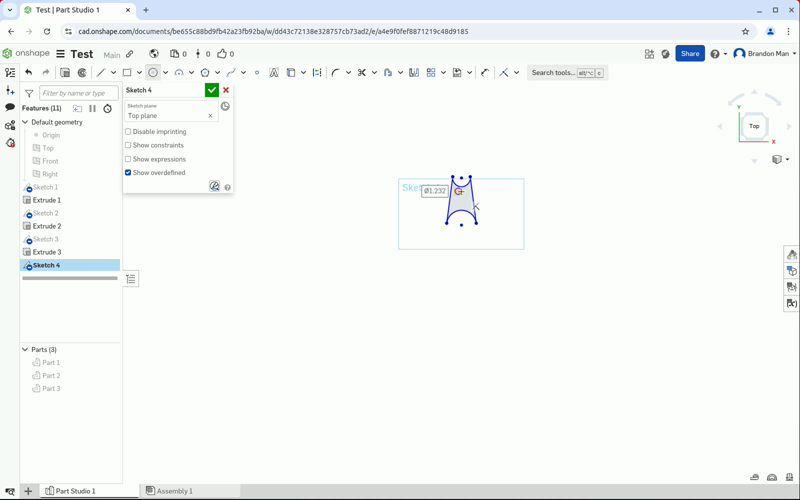
key(esc)
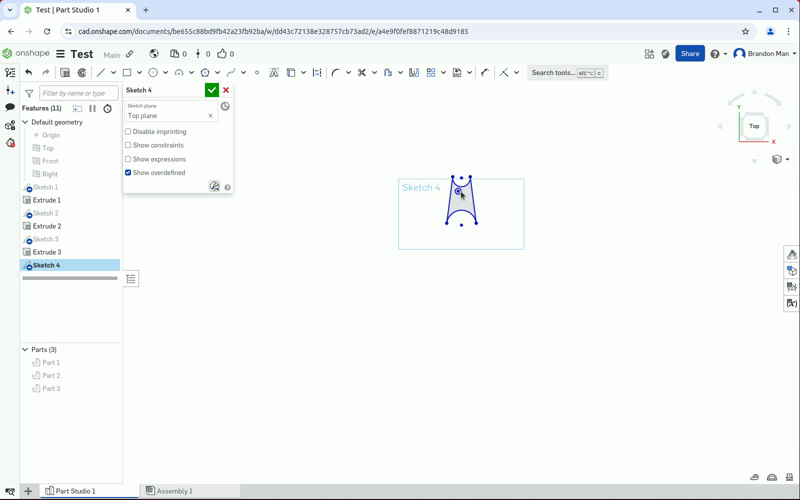
mouse_move(452, 186)
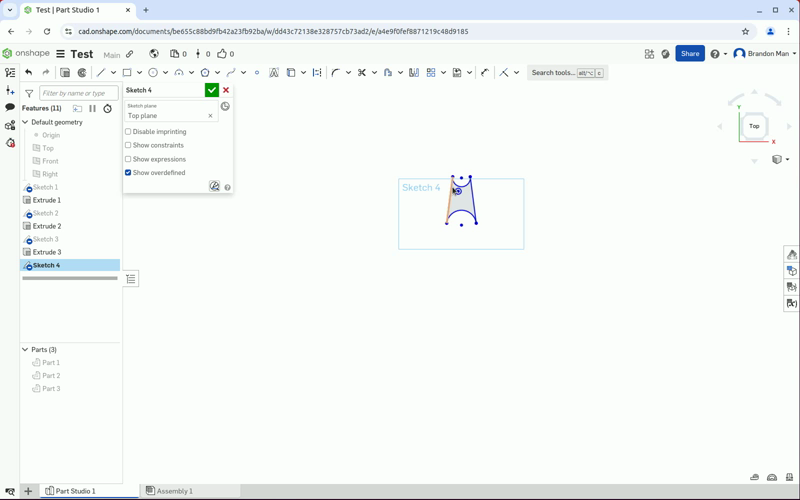
scroll(6)
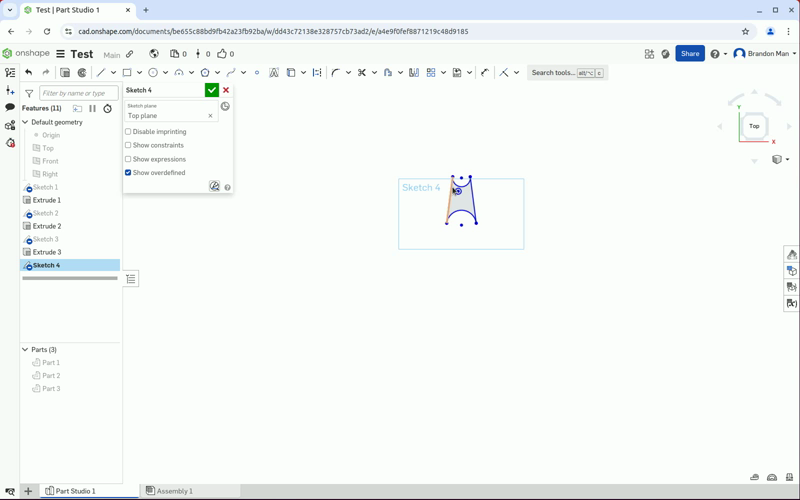
scroll(6)
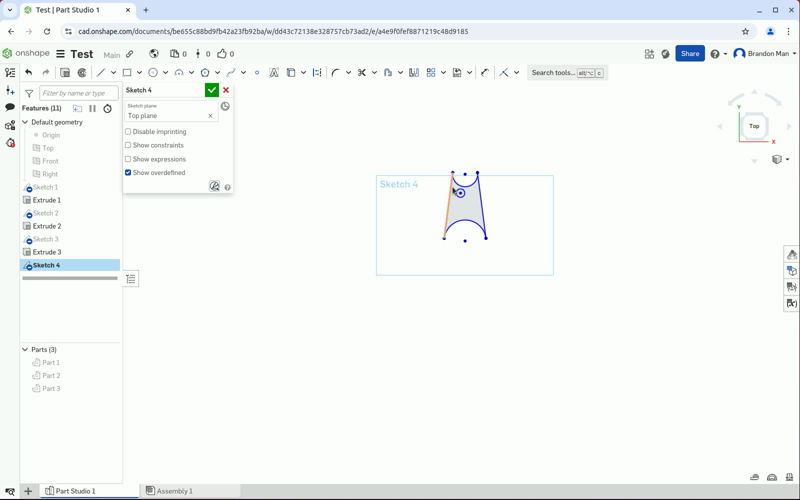
scroll(6)
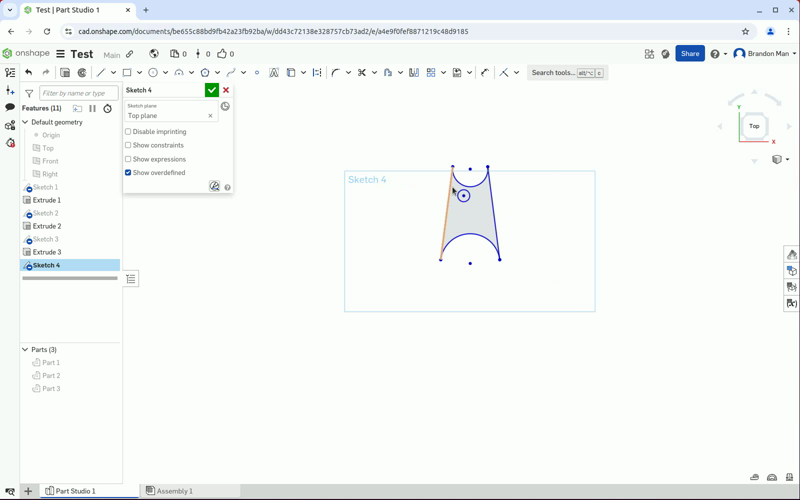
scroll(6)
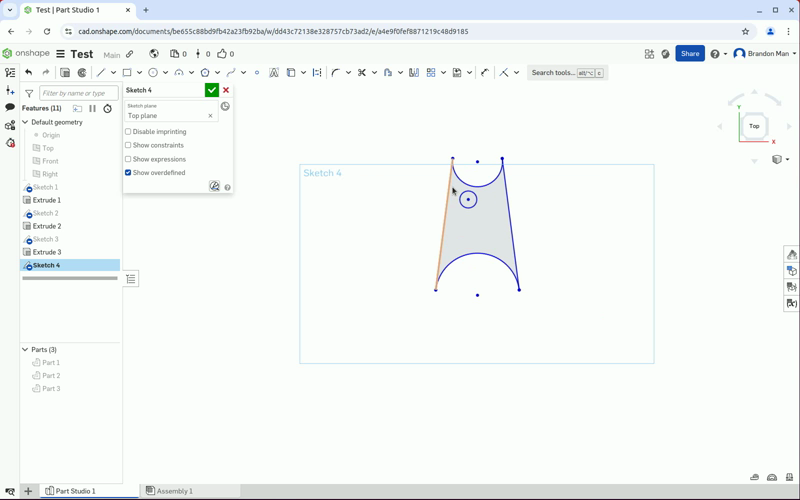
scroll(6)
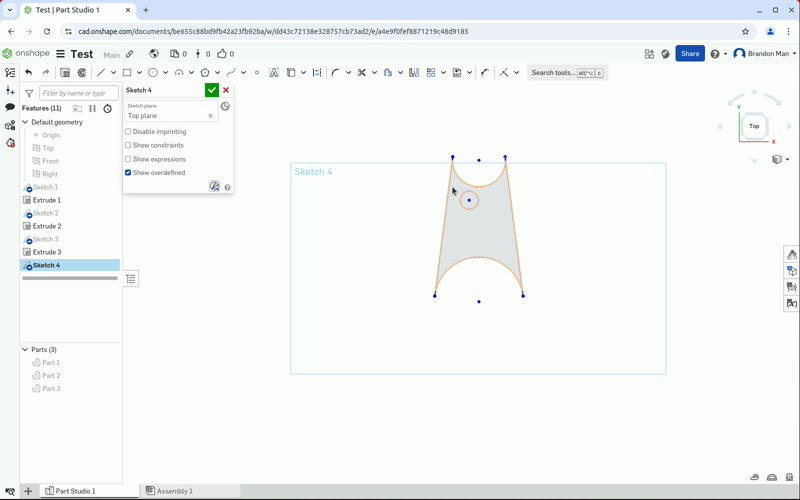
scroll(6)
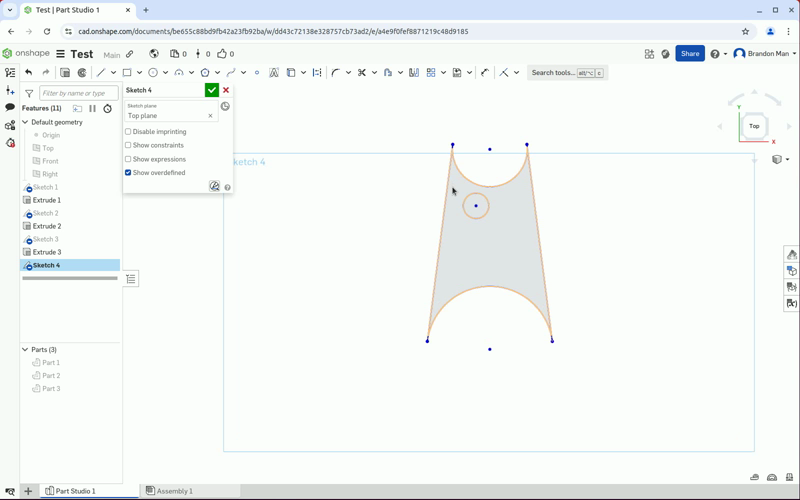
scroll(6)
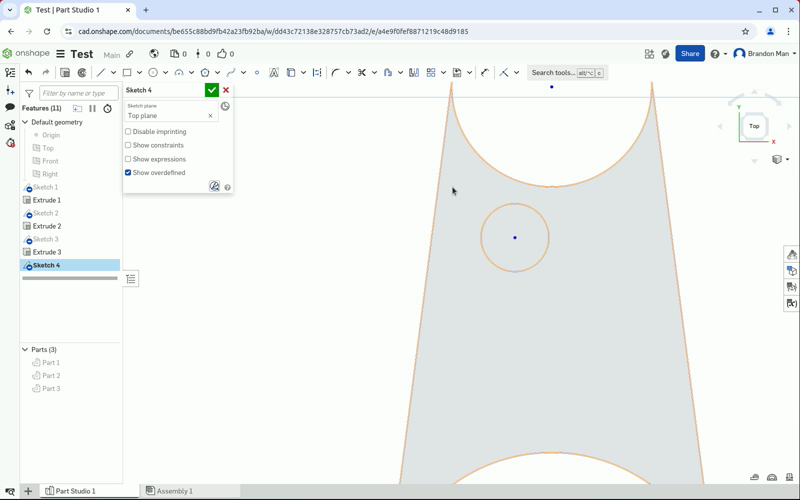
click(452, 186)
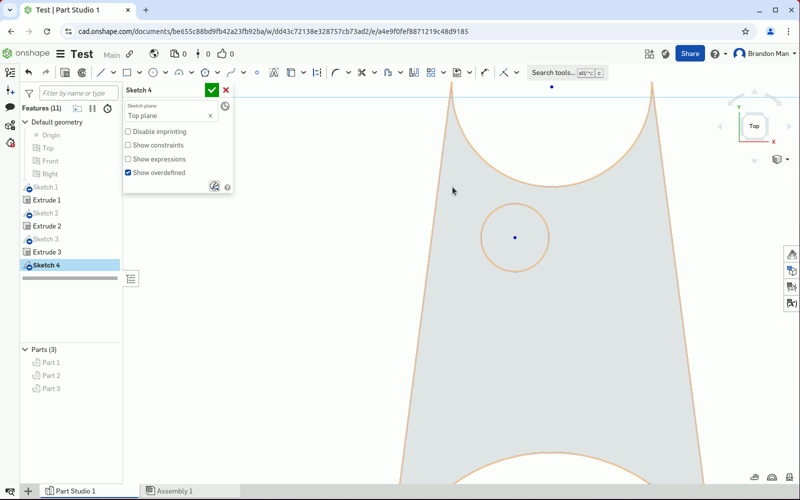
scroll(-6)
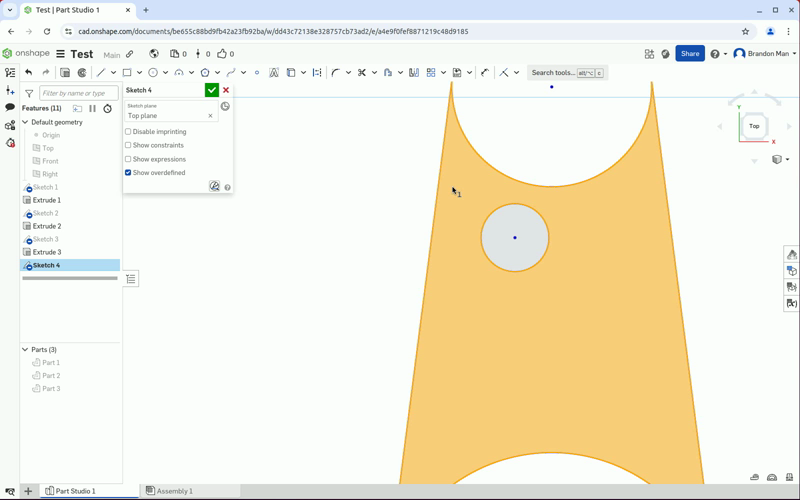
scroll(-6)
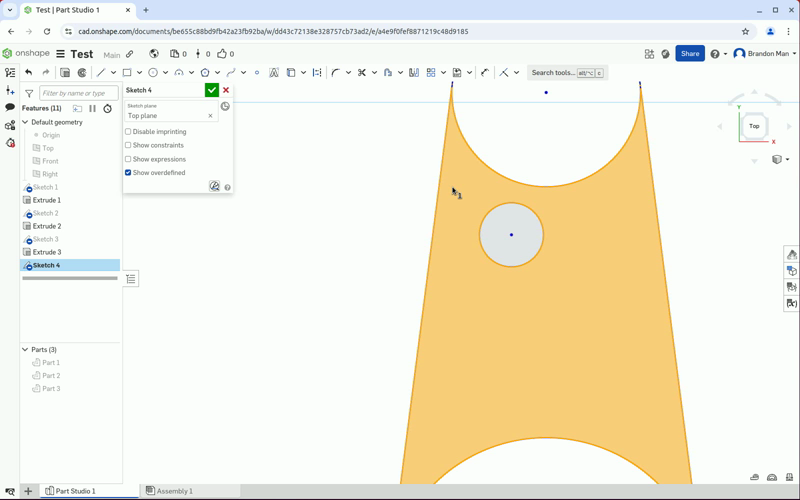
scroll(-6)
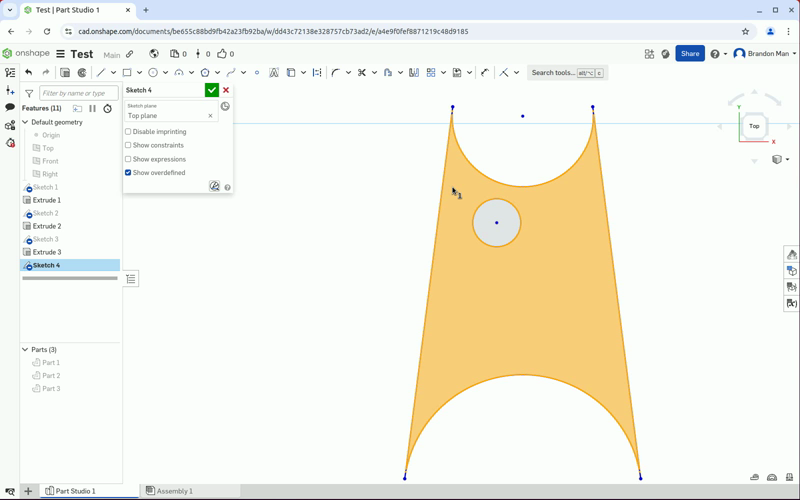
scroll(-6)
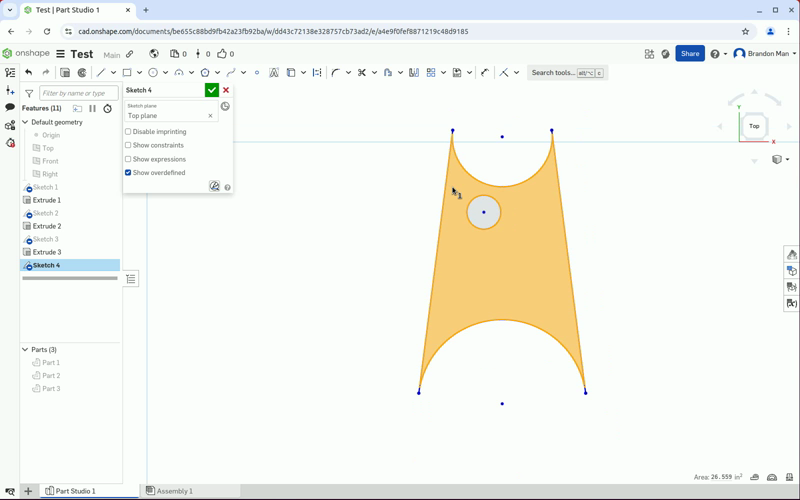
scroll(-6)
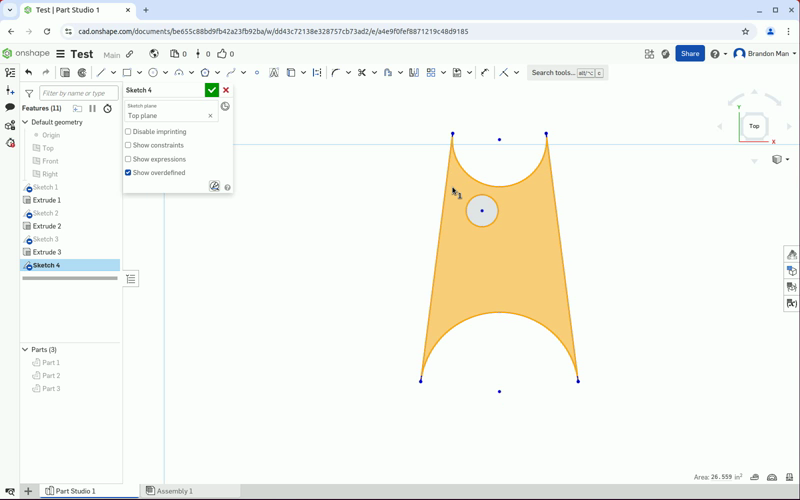
scroll(-6)
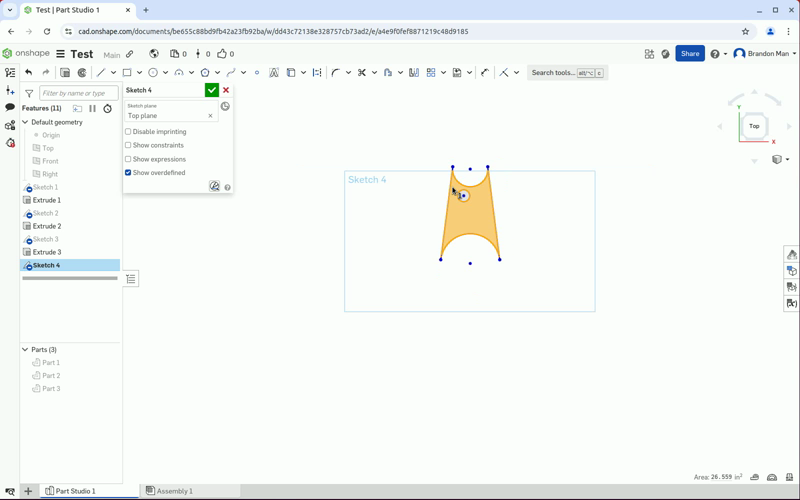
scroll(-6)
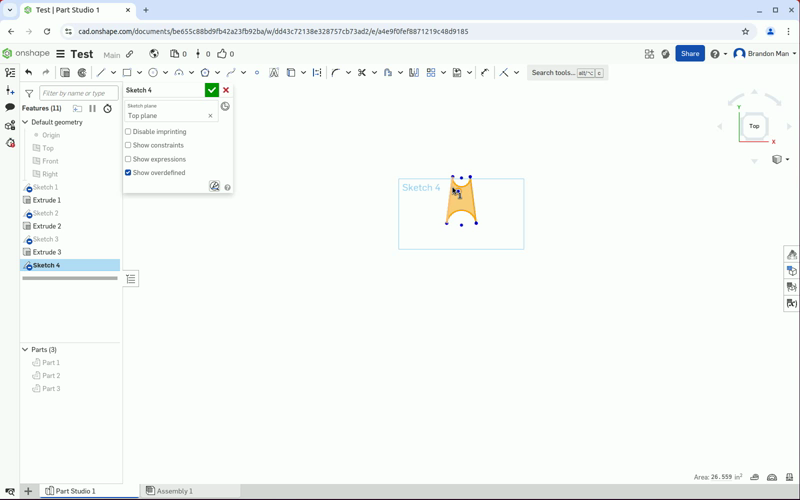
mouse_move(73, 352)
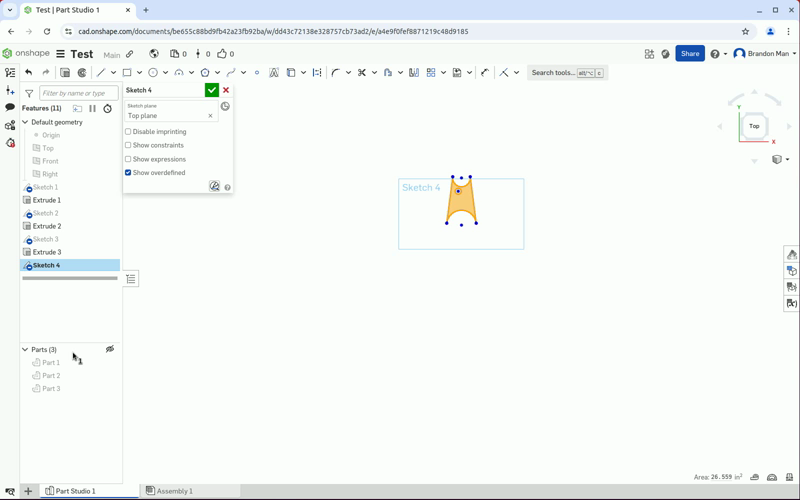
key(shift+y)
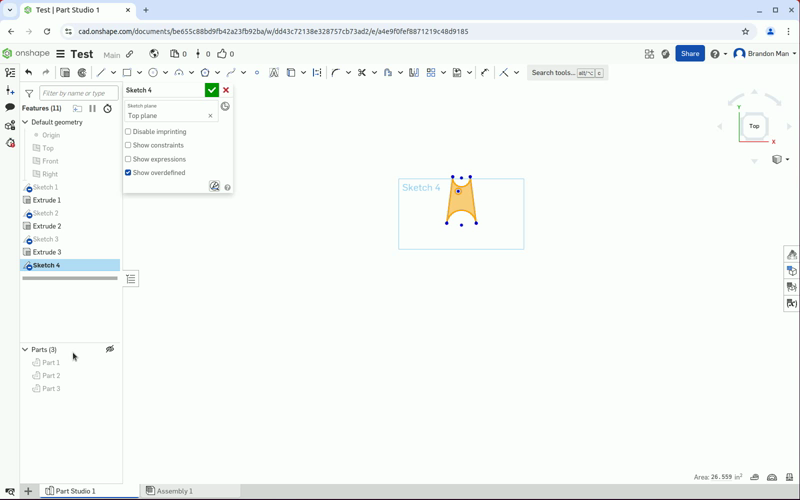
key(shift+e)
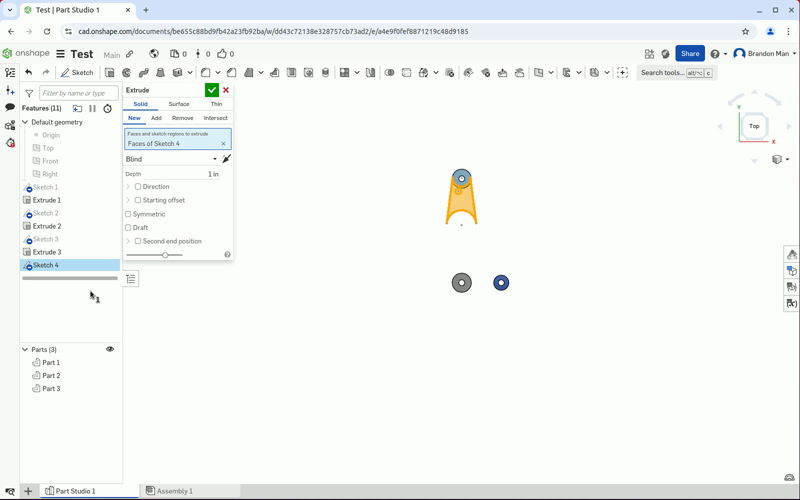
mouse_move(143, 106)
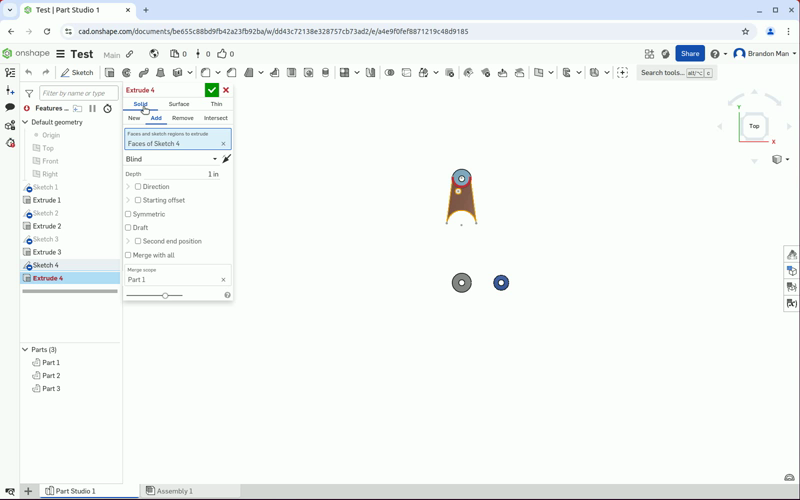
click(143, 106)
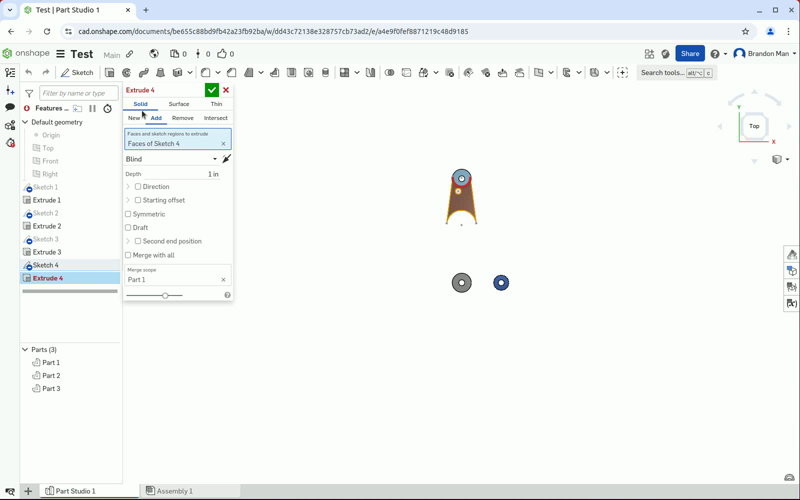
mouse_move(137, 120)
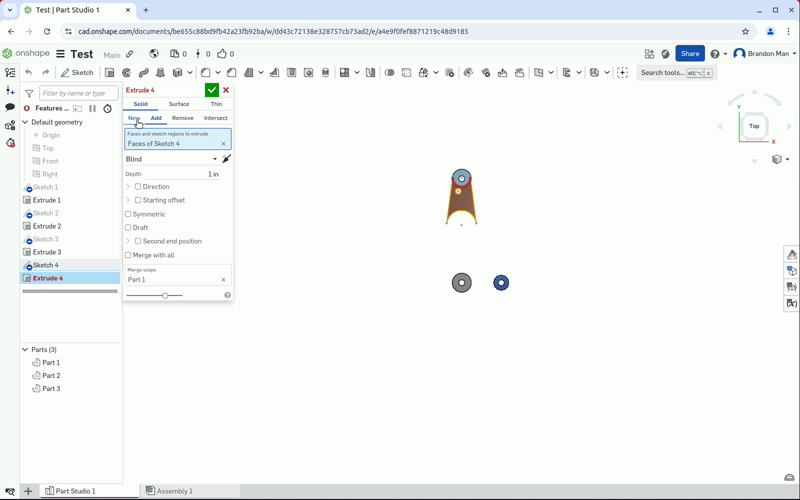
click(137, 120)
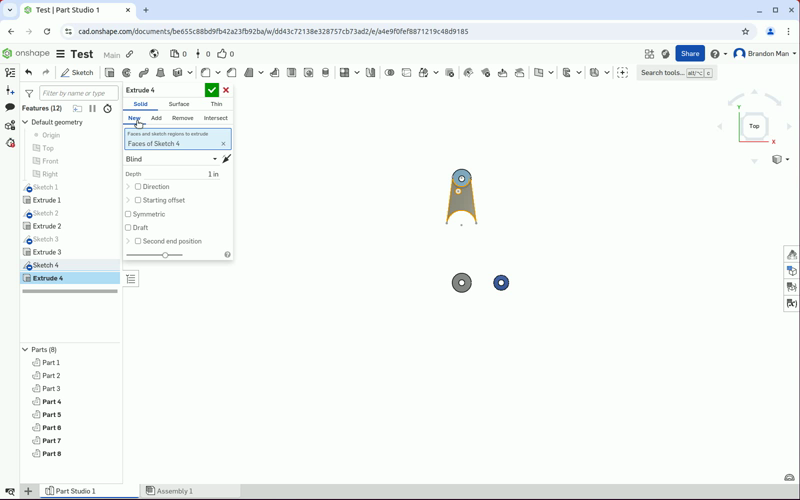
key(tab, 4)
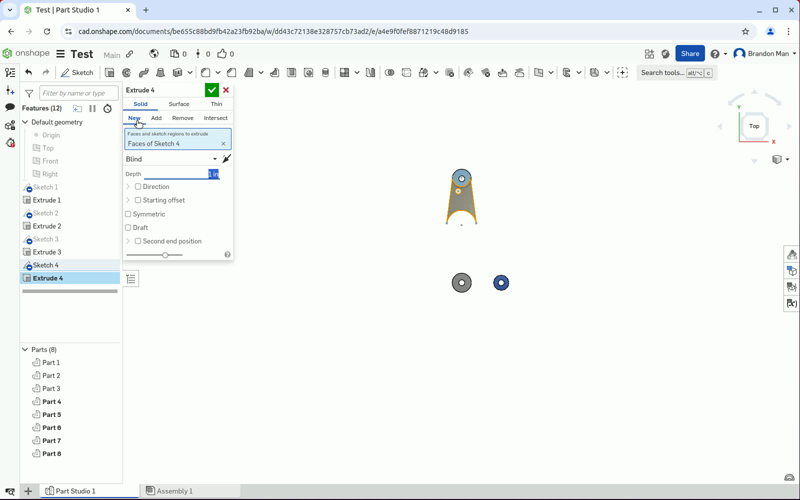
text(0.481)
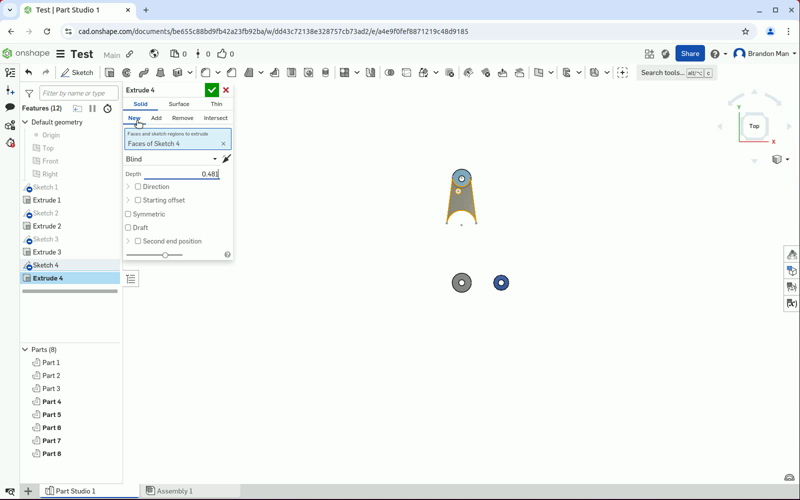
key(enter)
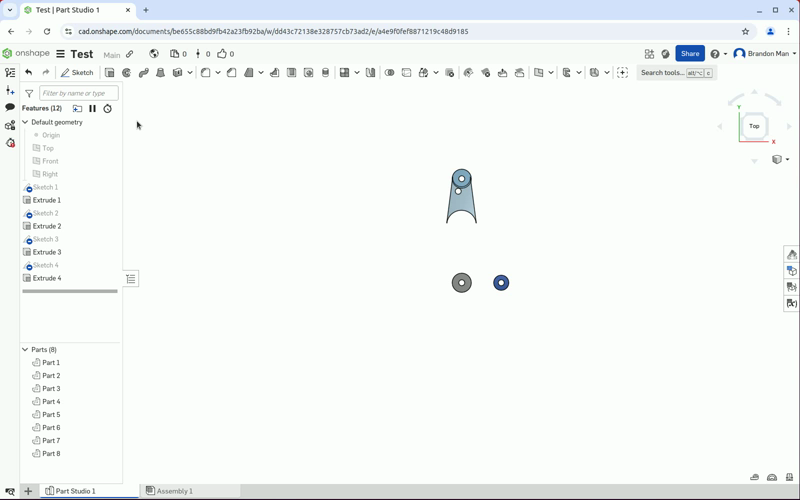
key(shift+h)
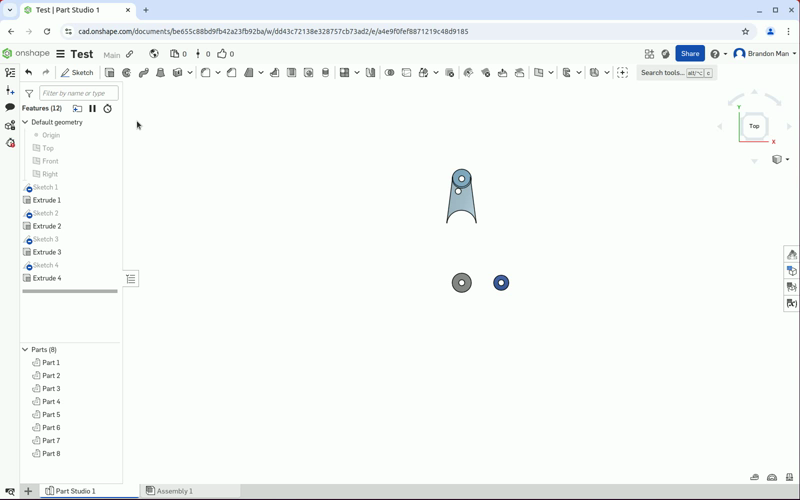
key(shift+h)
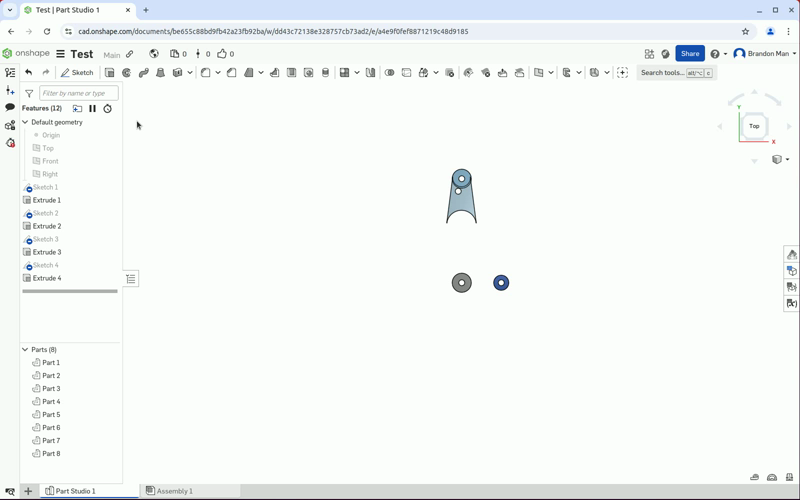
mouse_move(73, 189)
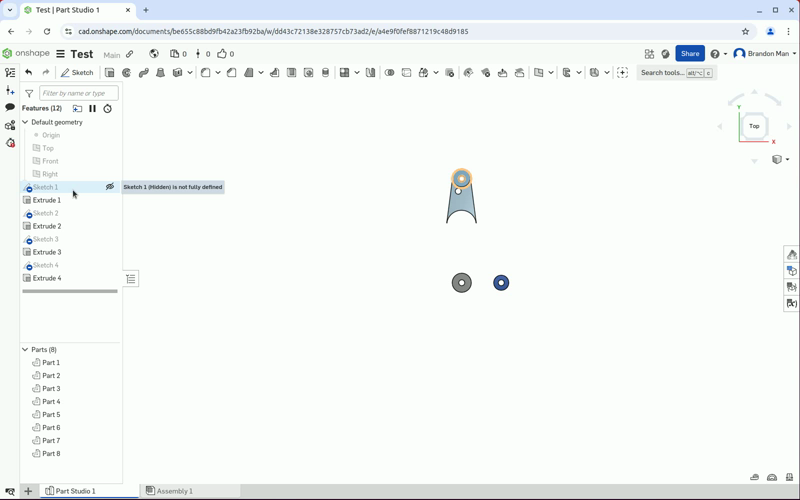
click(73, 189)
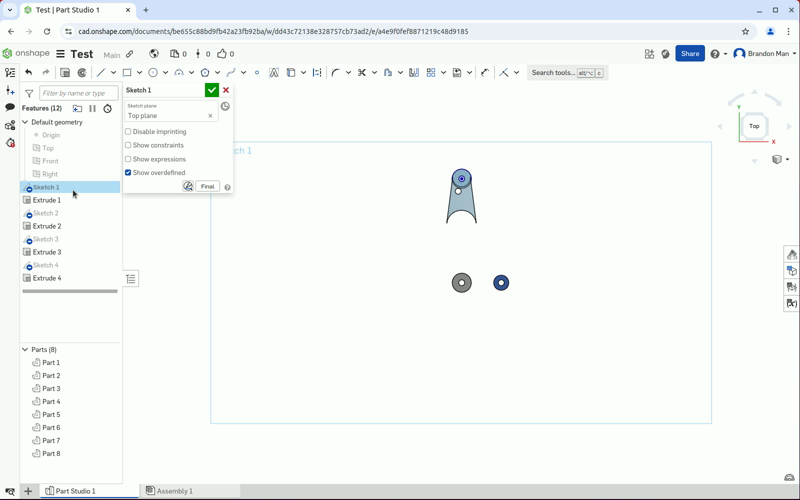
mouse_move(229, 92)
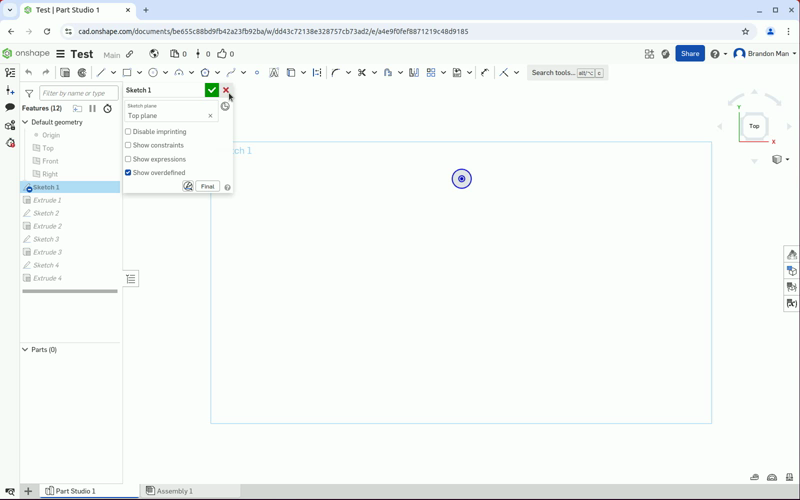
click(229, 92)
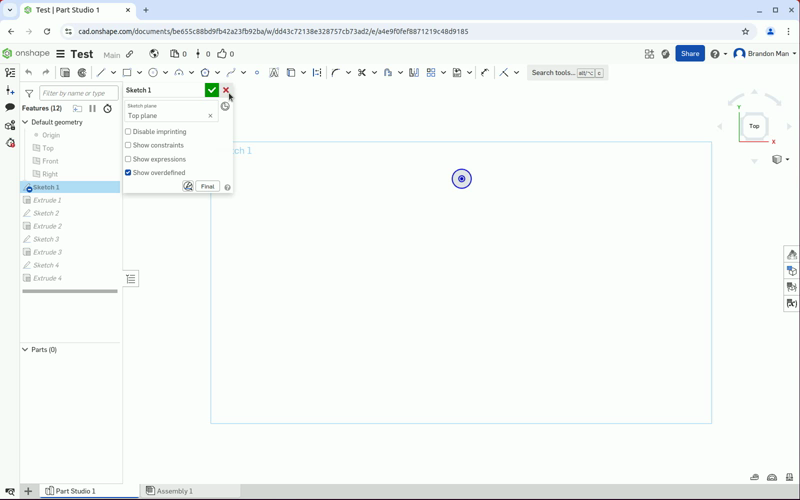
key(shift+s)
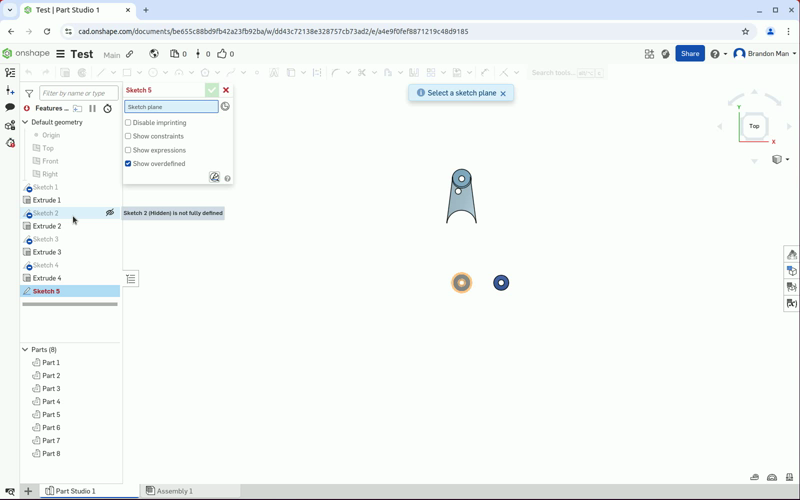
scroll(3)
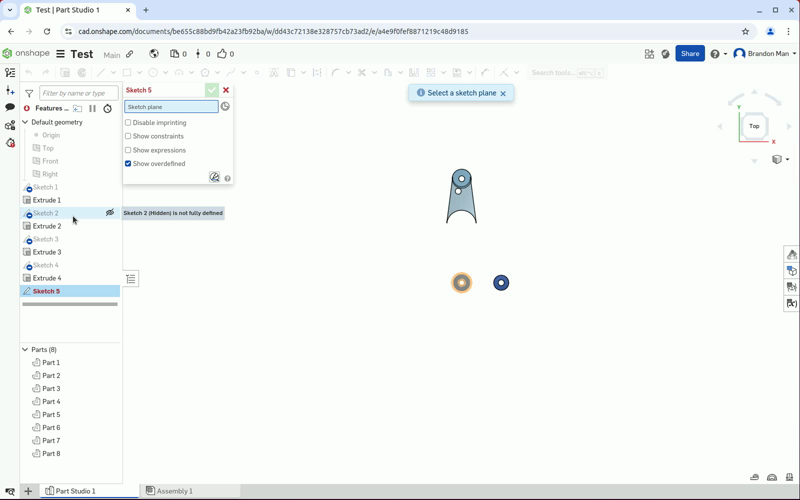
mouse_move(73, 150)
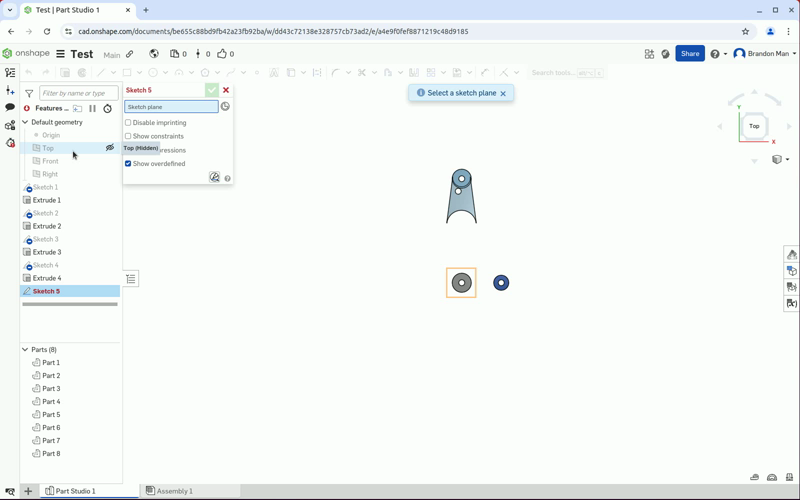
click(73, 150)
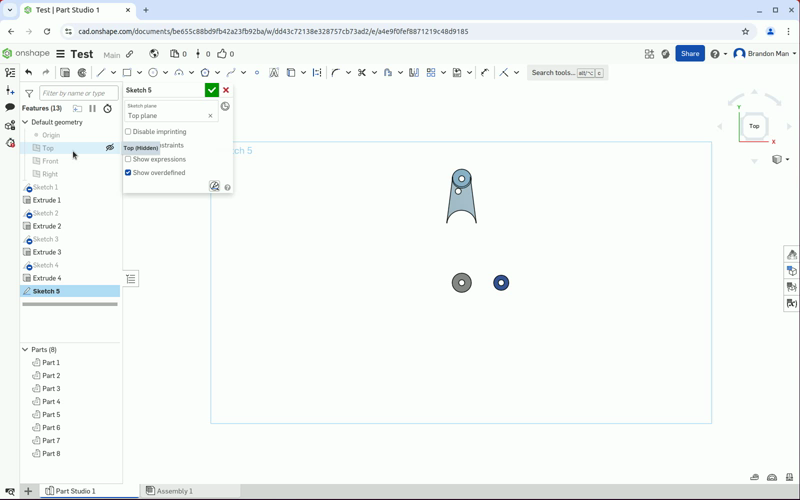
mouse_move(73, 352)
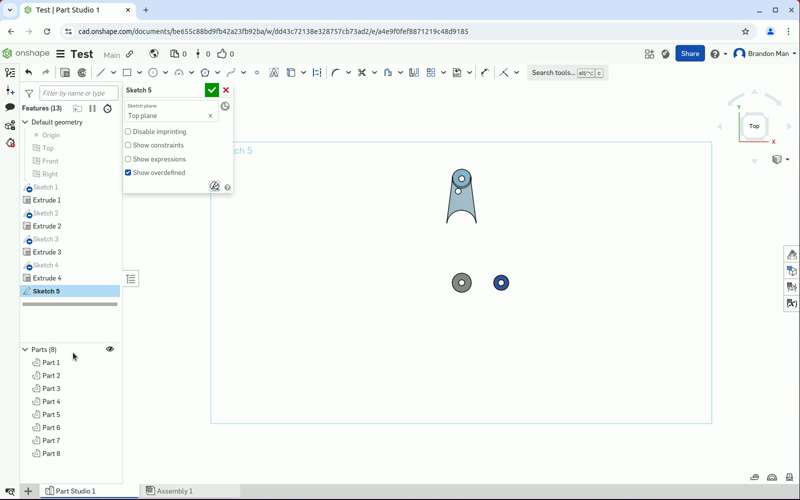
key(y)
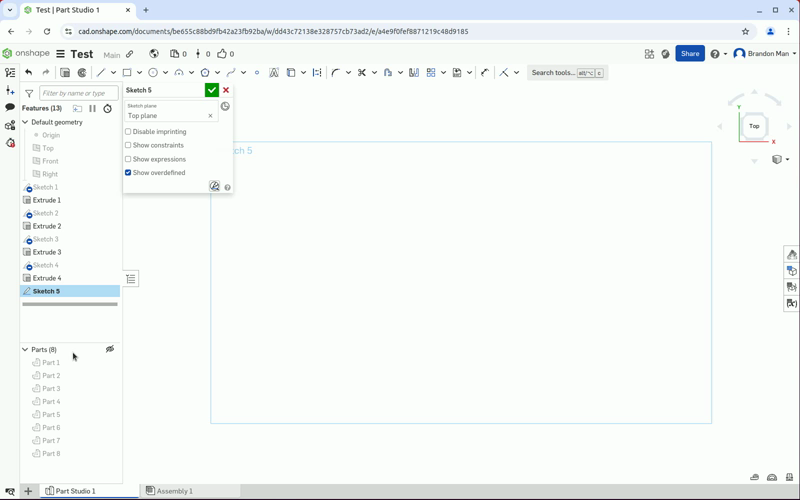
key(l)
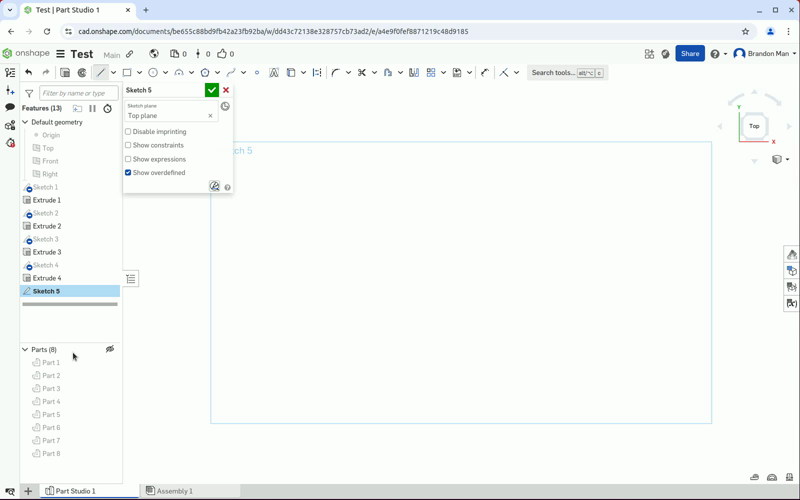
key_down(shift)
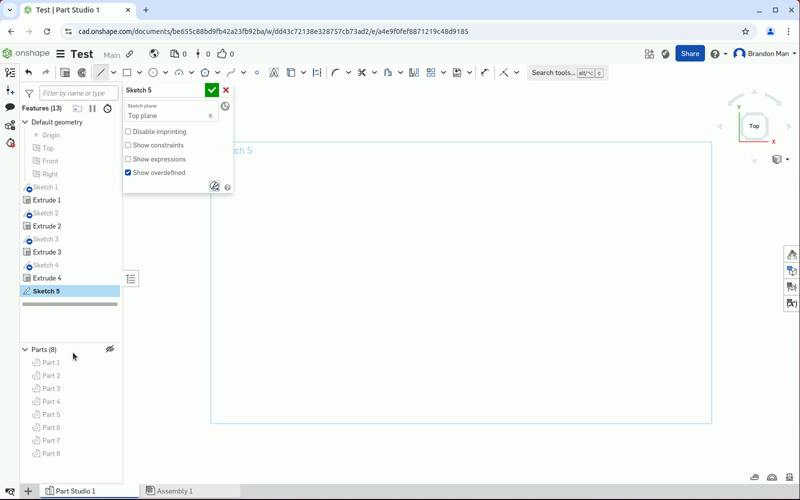
mouse_move(446, 226)
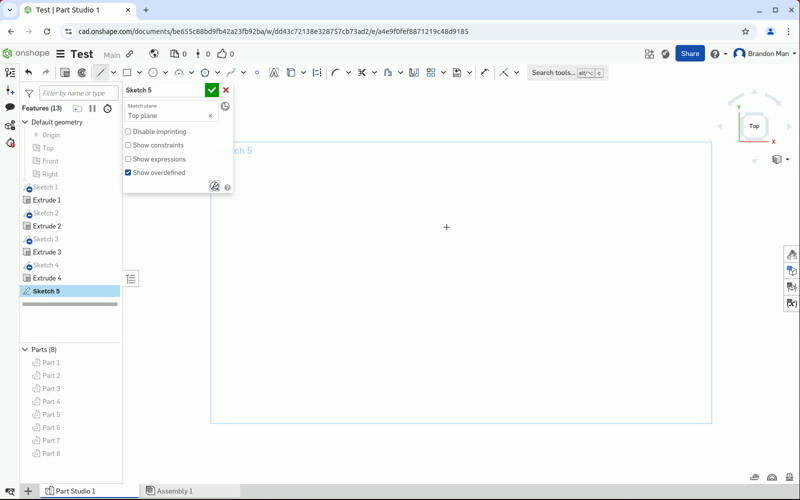
click(446, 226)
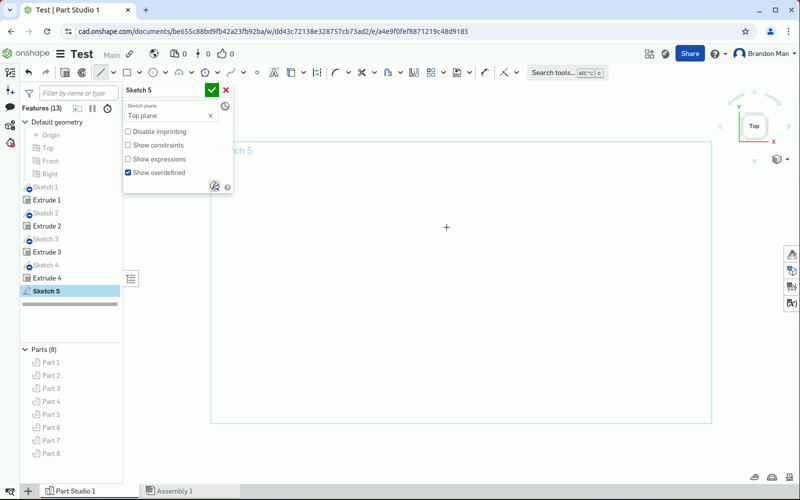
key_up(shift)
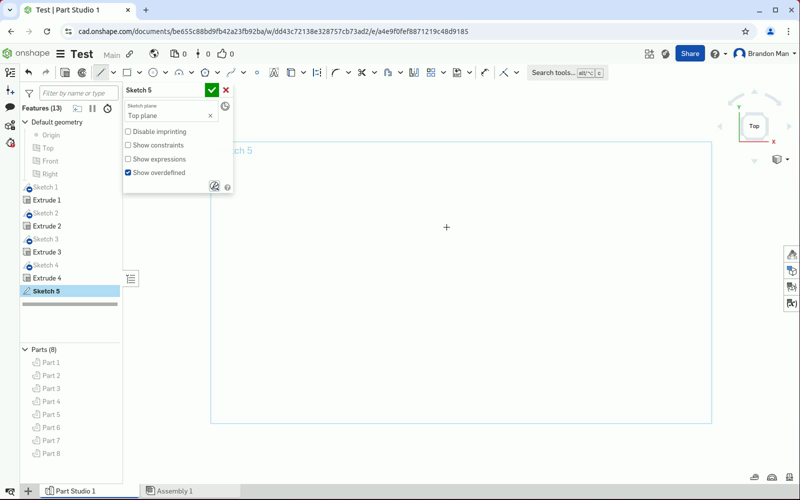
key_down(shift)
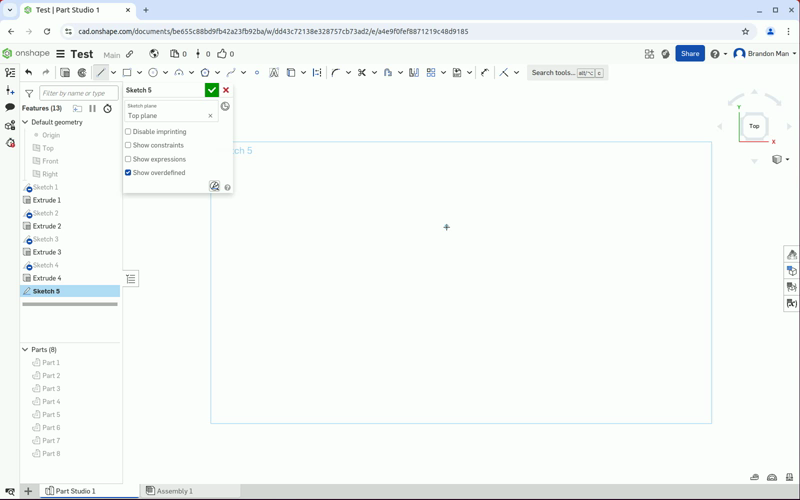
mouse_move(476, 226)
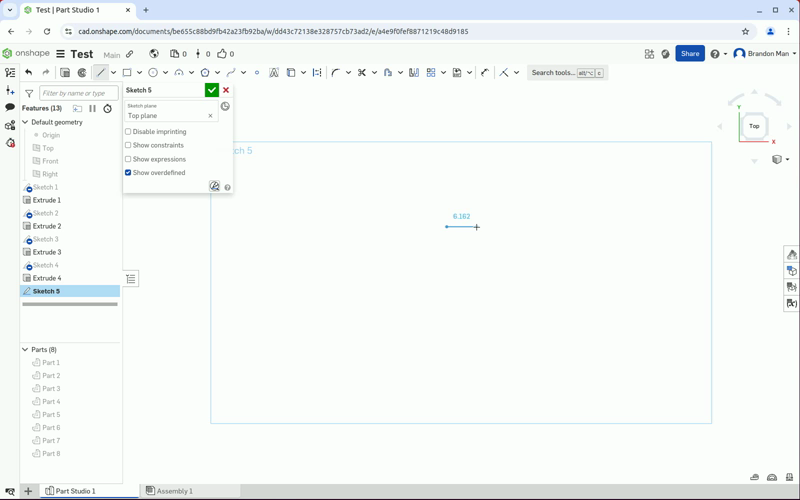
mouse_move(452, 284)
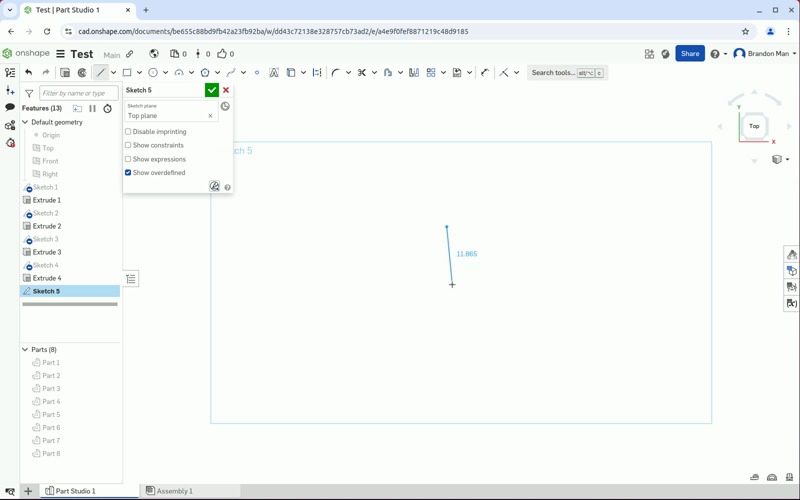
click(452, 284)
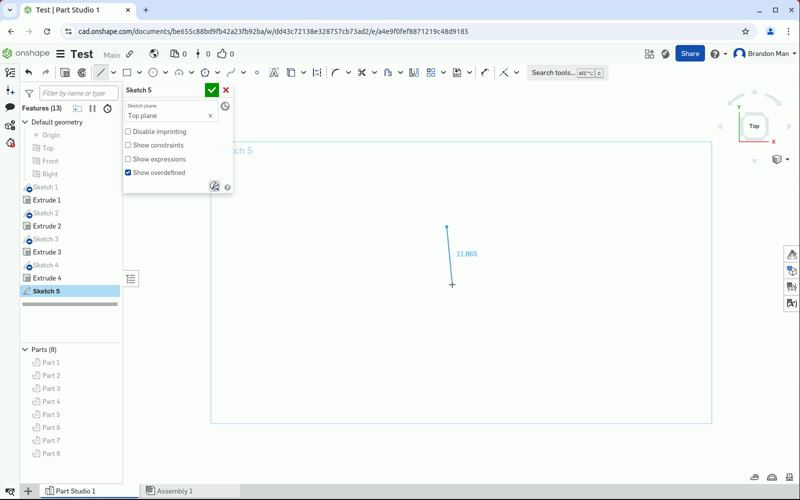
key_up(shift)
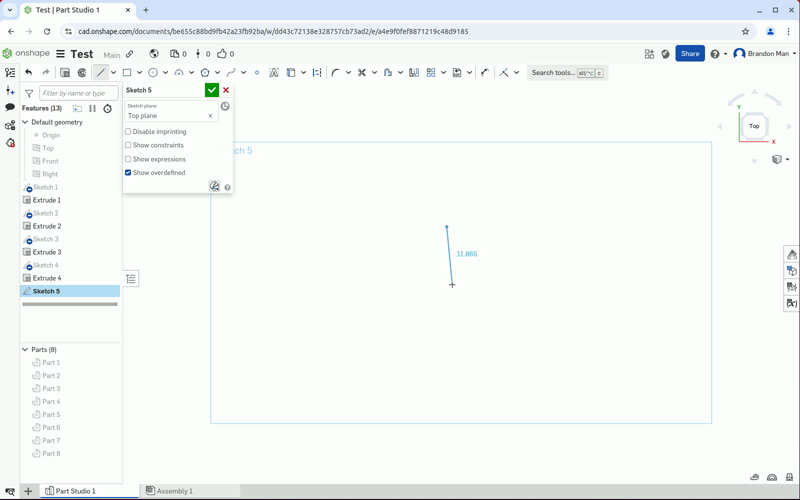
key(esc)
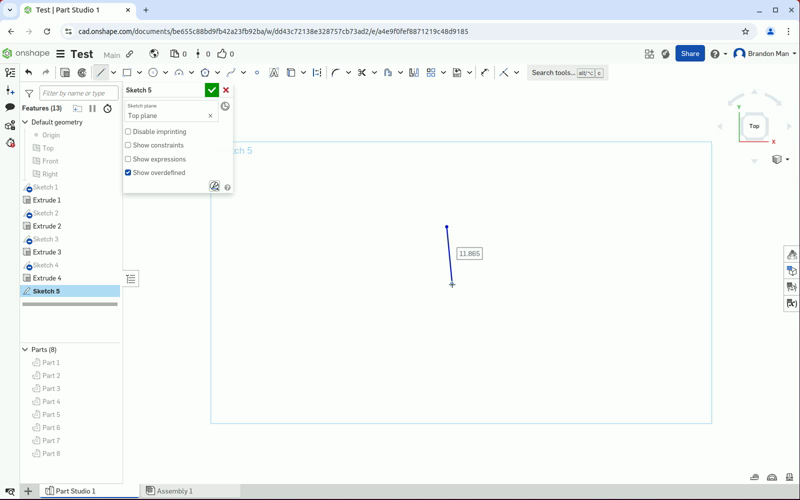
key(a)
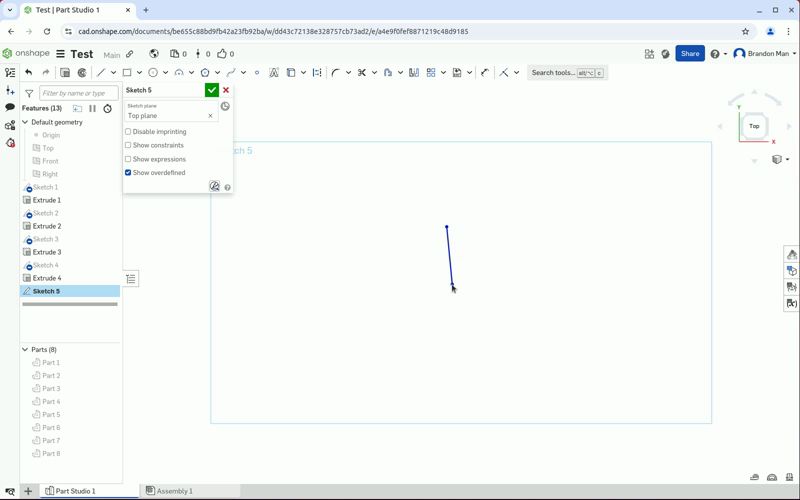
mouse_move(452, 284)
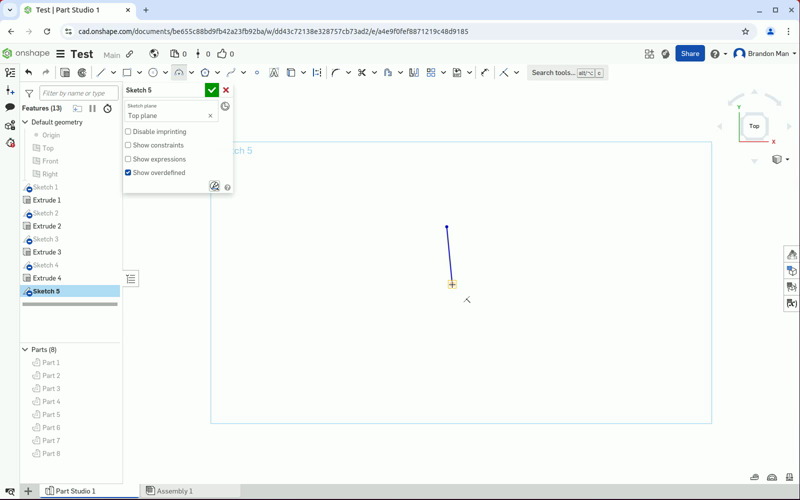
click(452, 284)
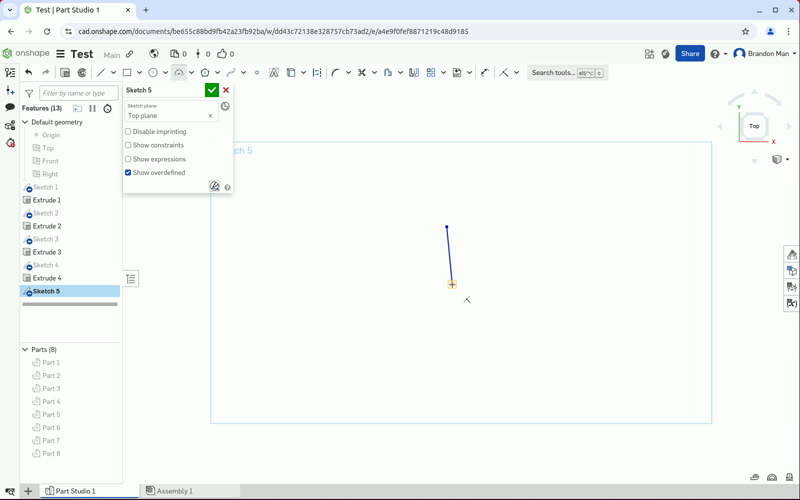
key_down(shift)
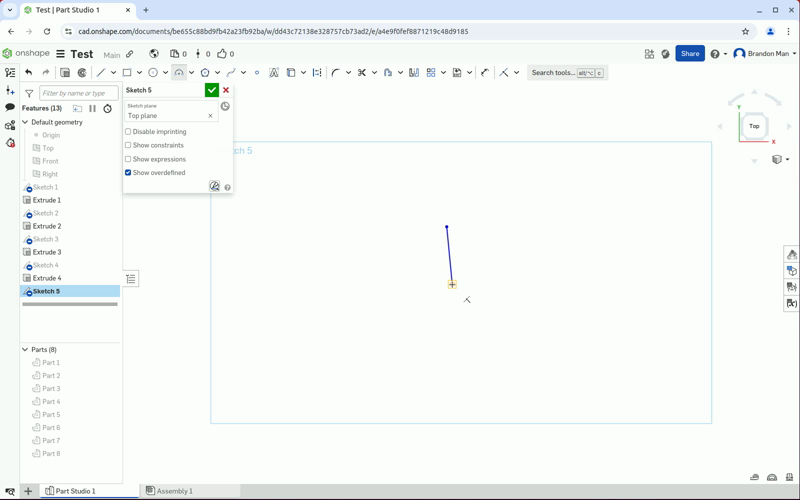
mouse_move(461, 291)
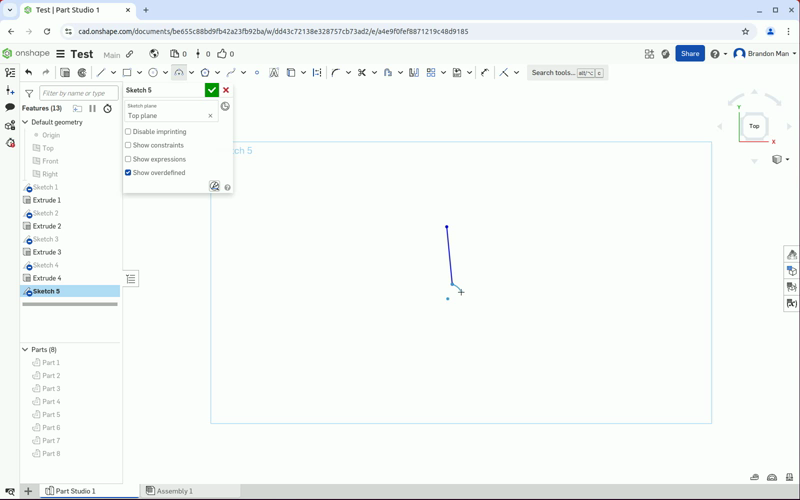
click(461, 291)
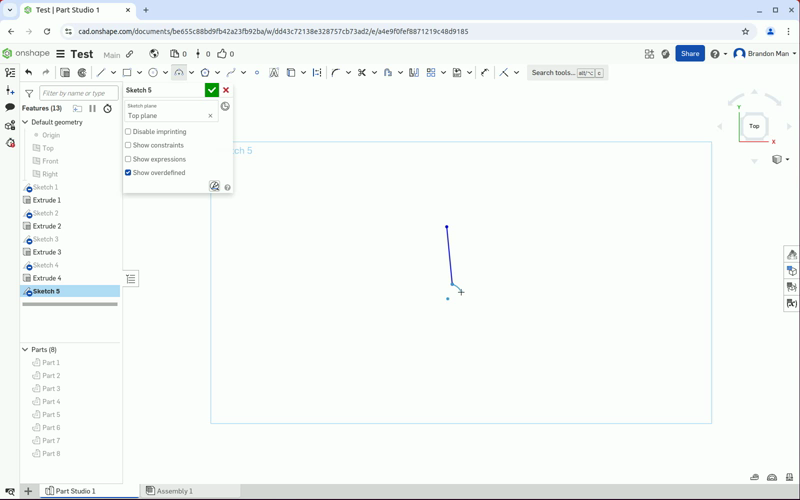
mouse_move(466, 276)
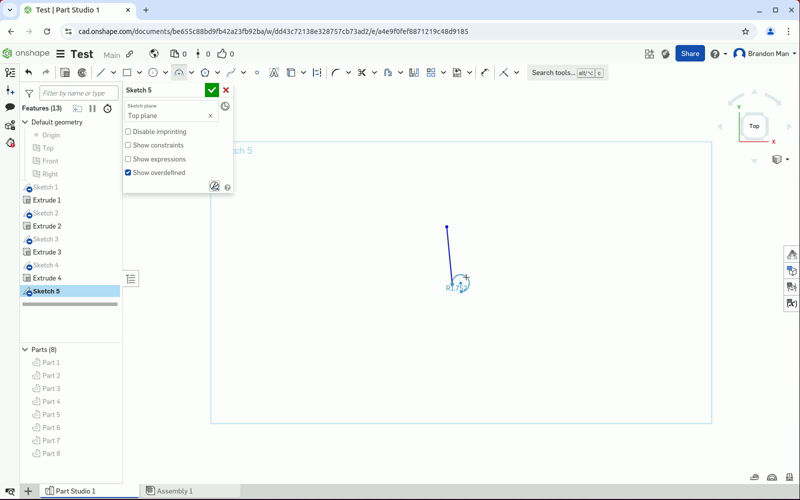
click(466, 276)
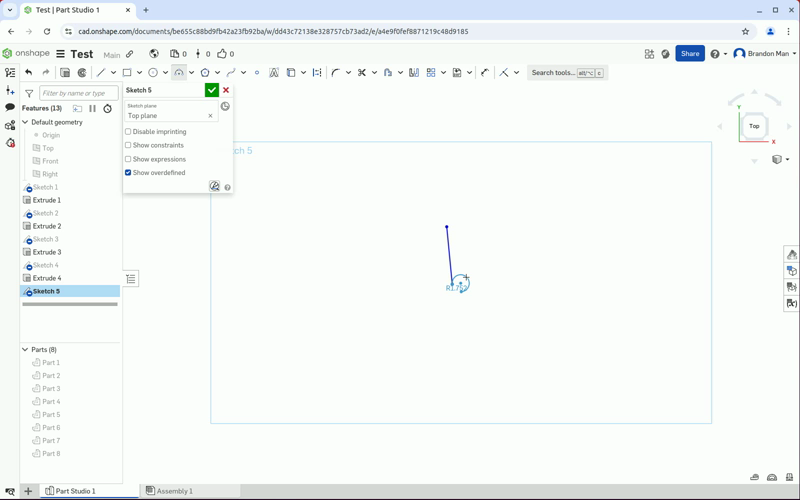
key_up(shift)
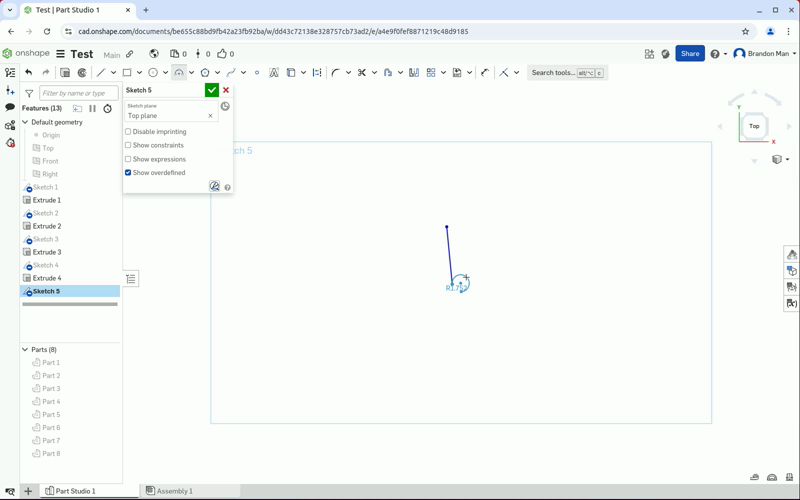
key(esc)
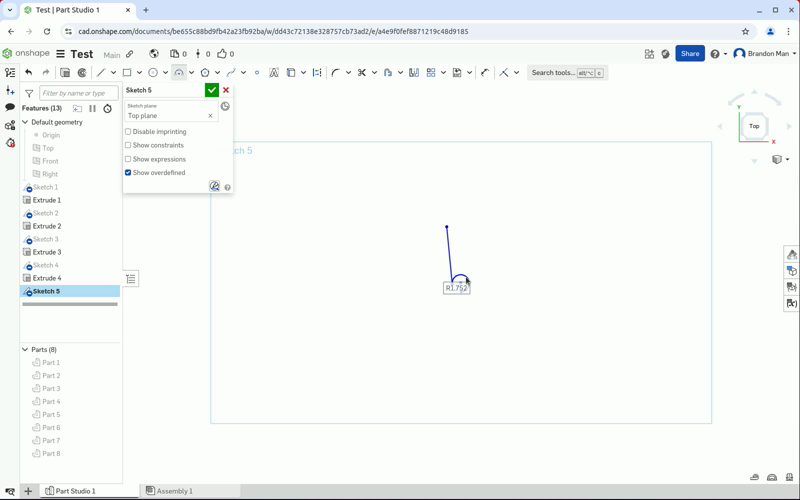
key(l)
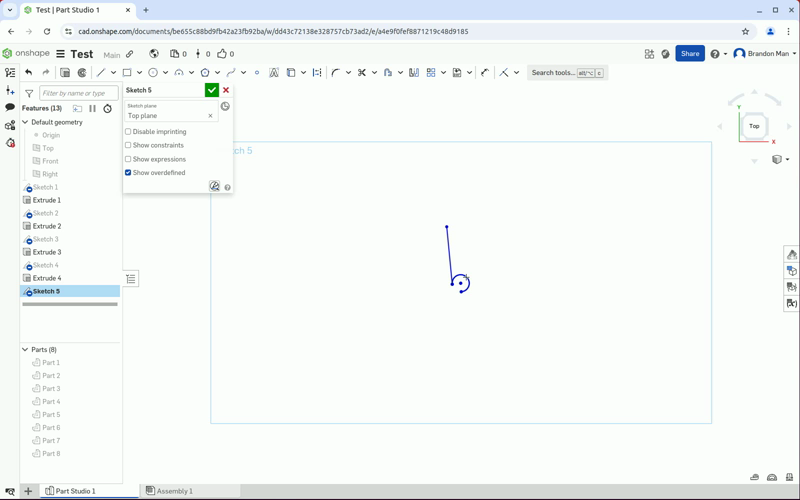
mouse_move(461, 291)
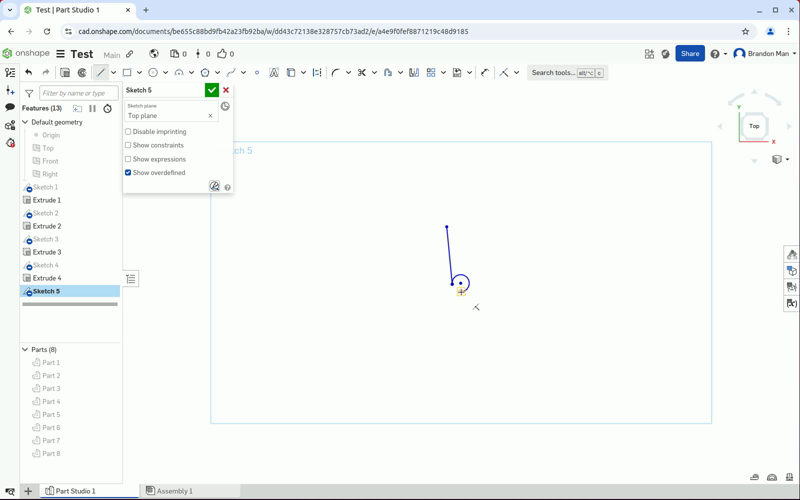
click(461, 291)
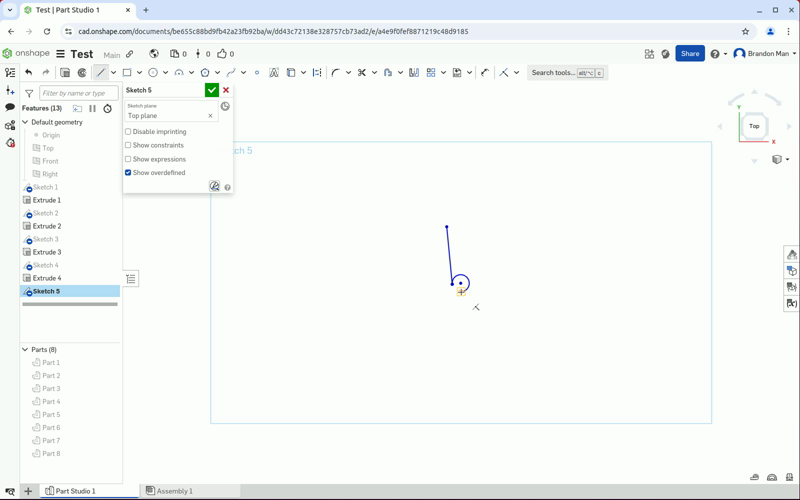
key_down(shift)
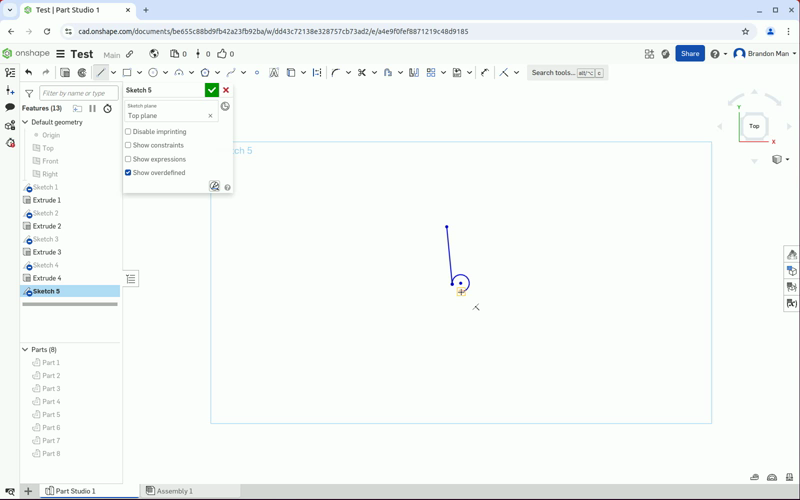
mouse_move(491, 291)
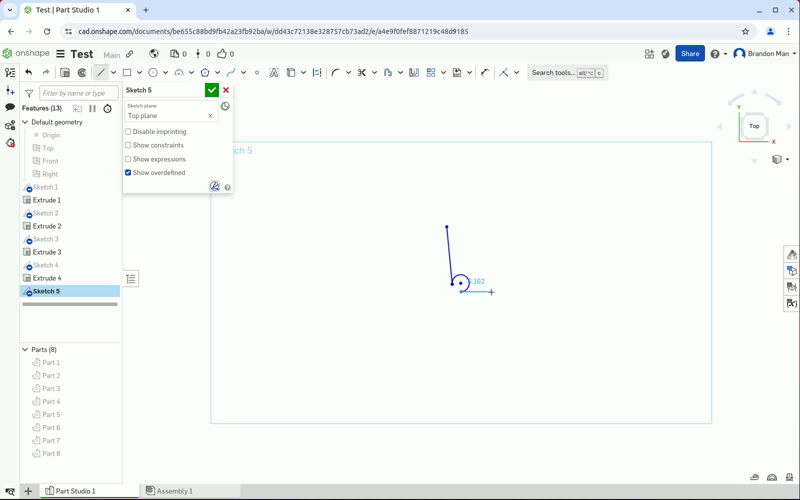
mouse_move(502, 290)
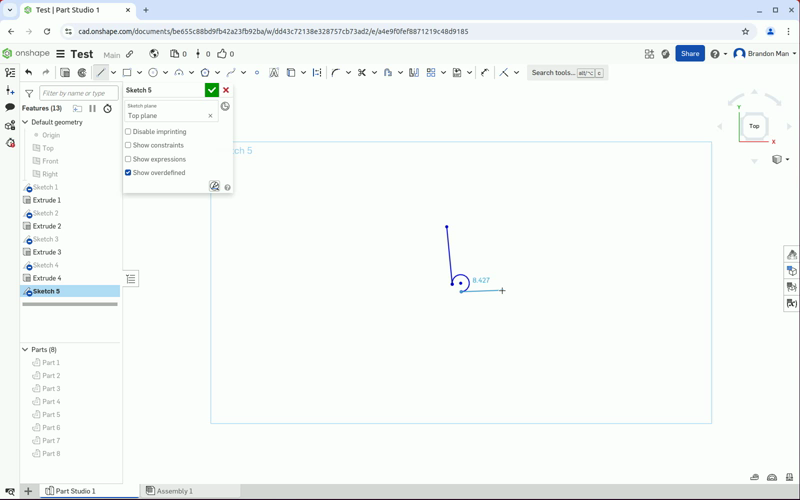
click(502, 290)
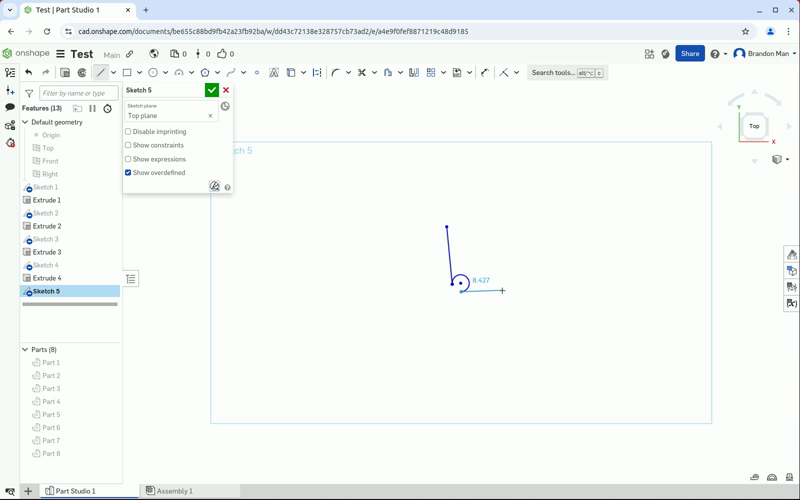
key_up(shift)
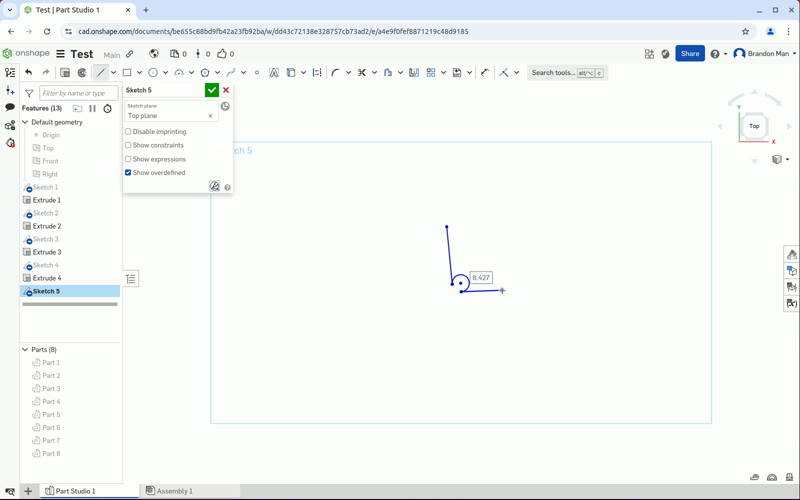
key(esc)
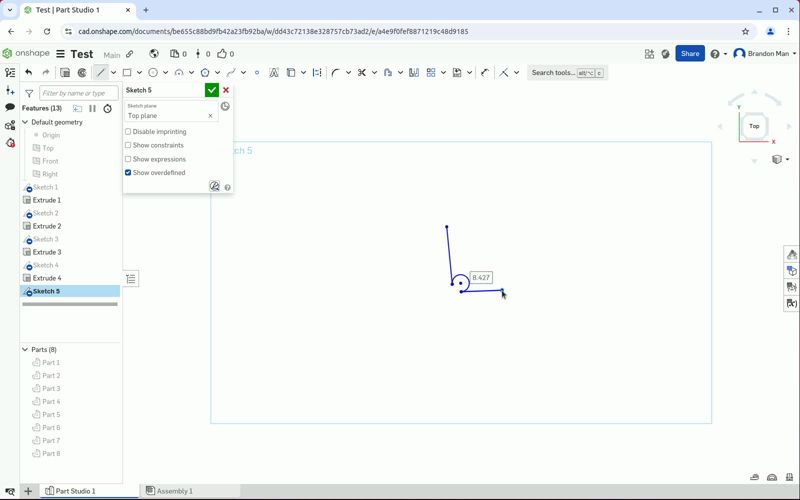
key(a)
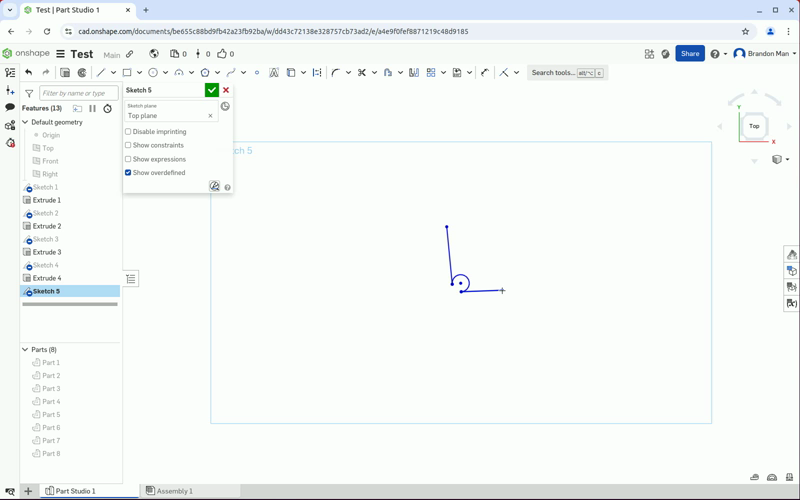
mouse_move(502, 290)
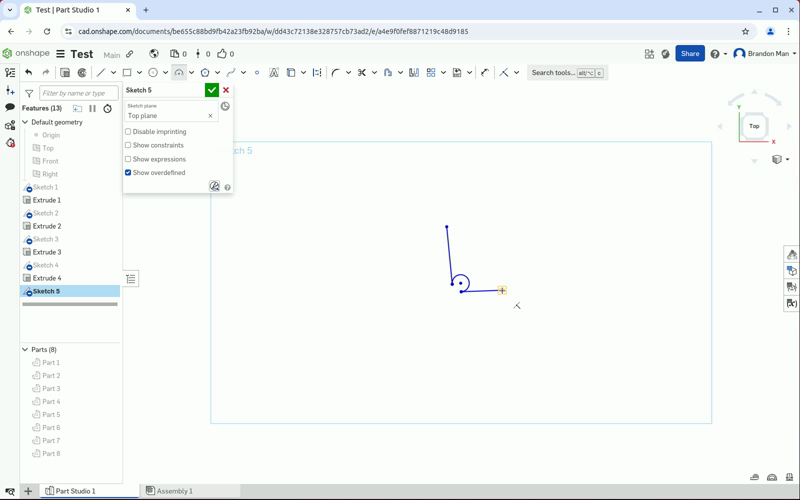
click(502, 290)
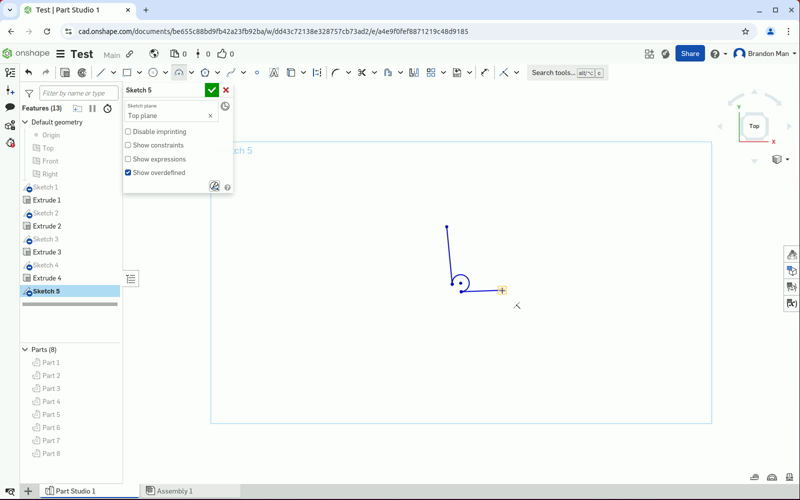
key_down(shift)
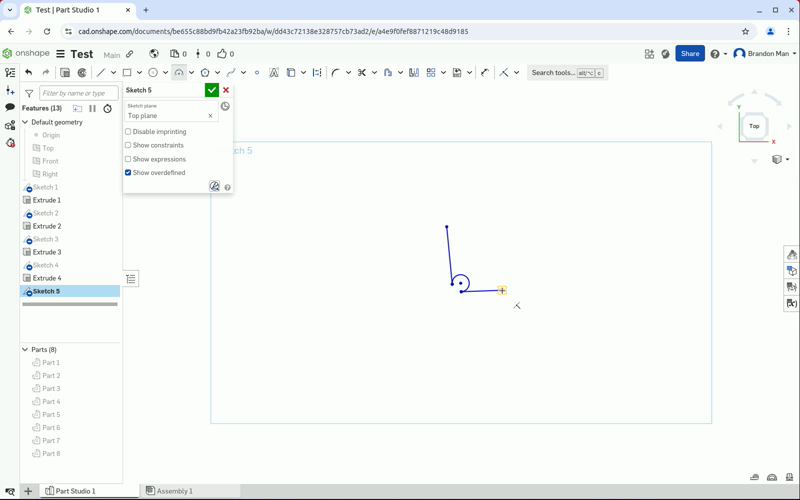
mouse_move(502, 276)
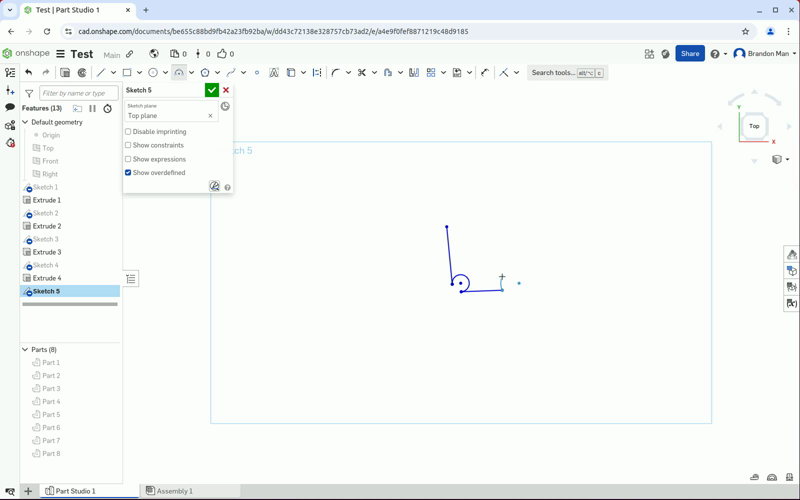
click(502, 276)
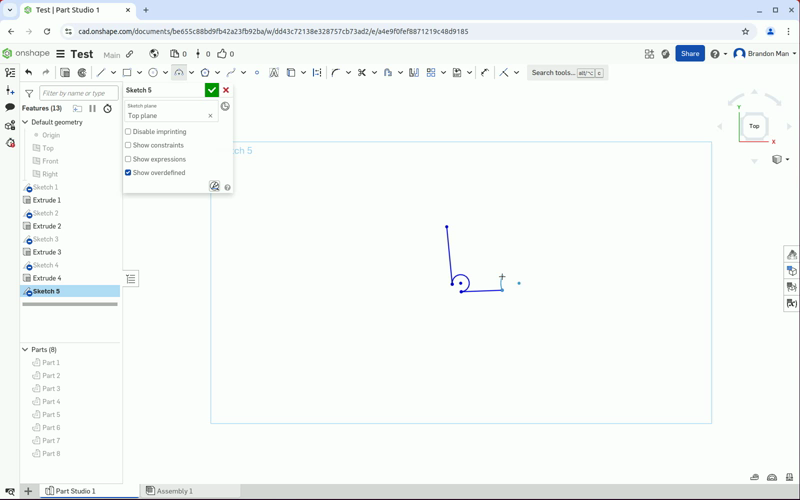
mouse_move(494, 282)
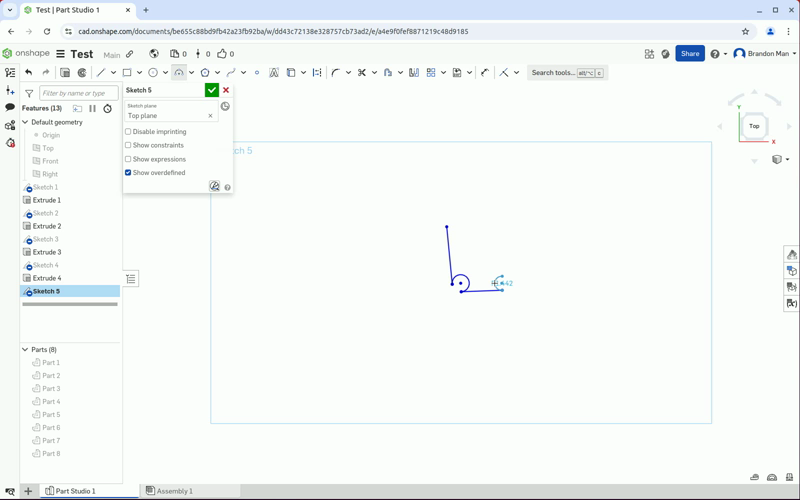
click(494, 282)
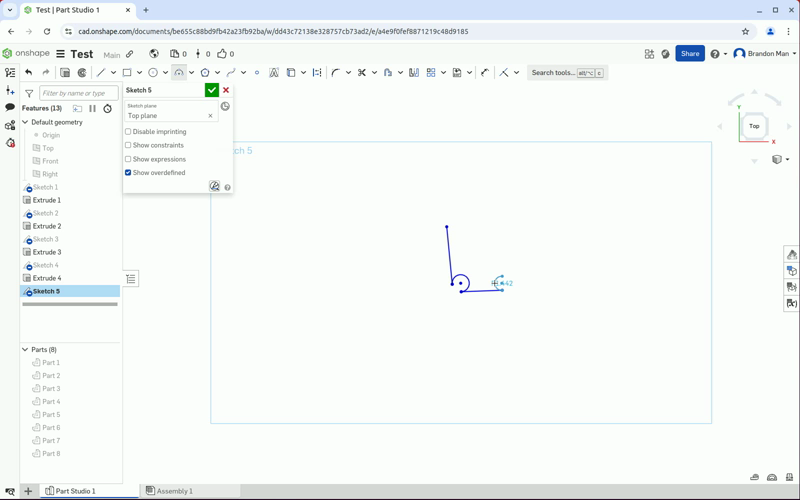
key_up(shift)
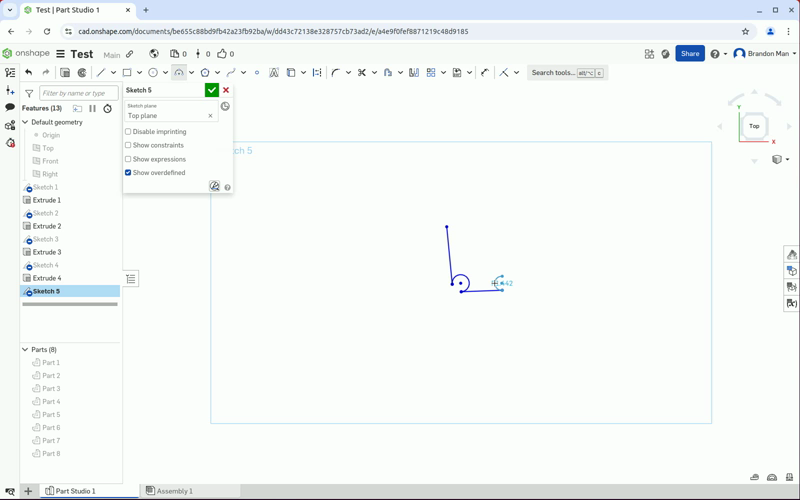
key(esc)
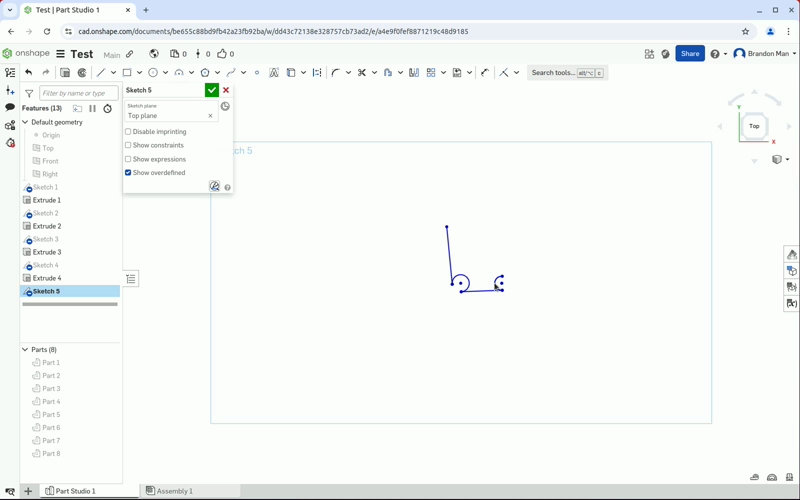
key(l)
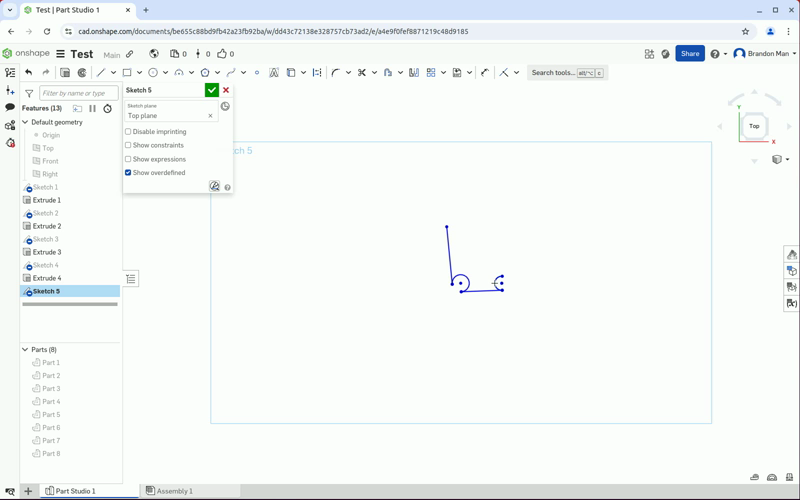
mouse_move(502, 276)
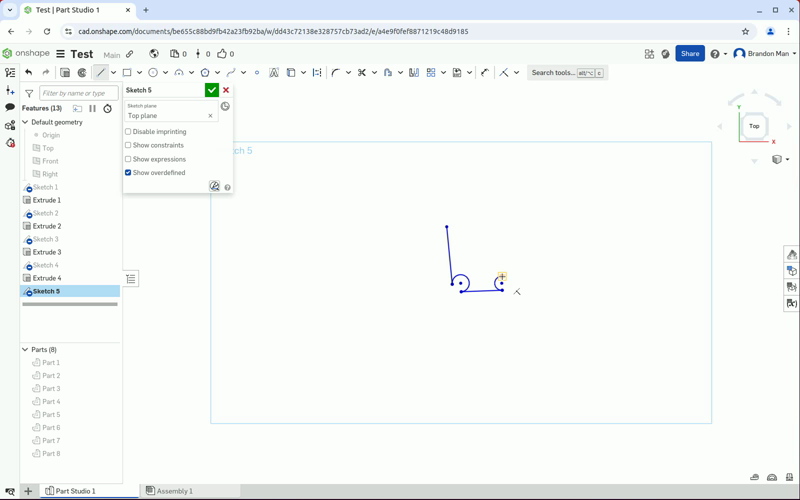
click(502, 276)
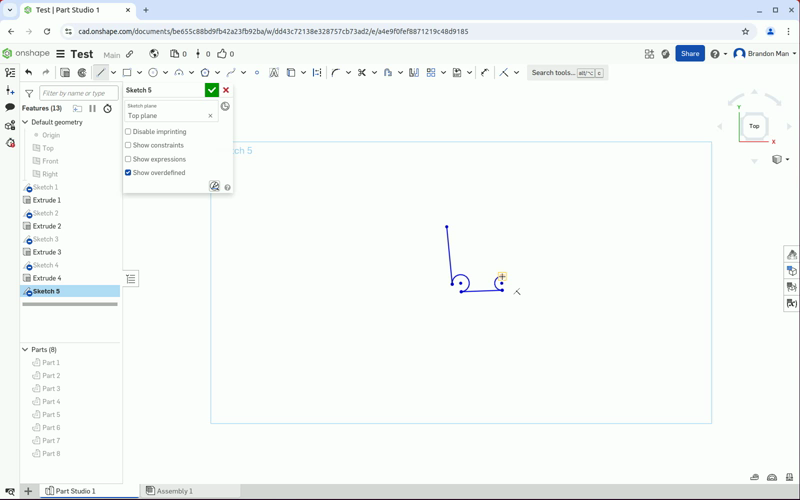
key_down(shift)
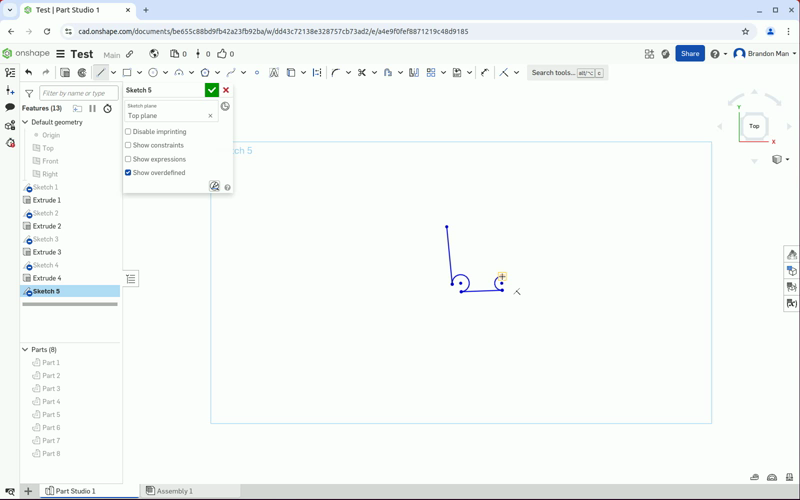
mouse_move(532, 276)
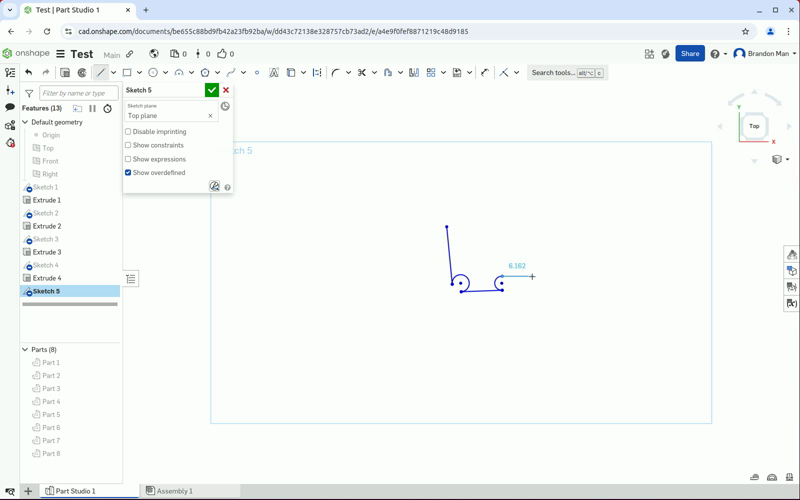
mouse_move(478, 275)
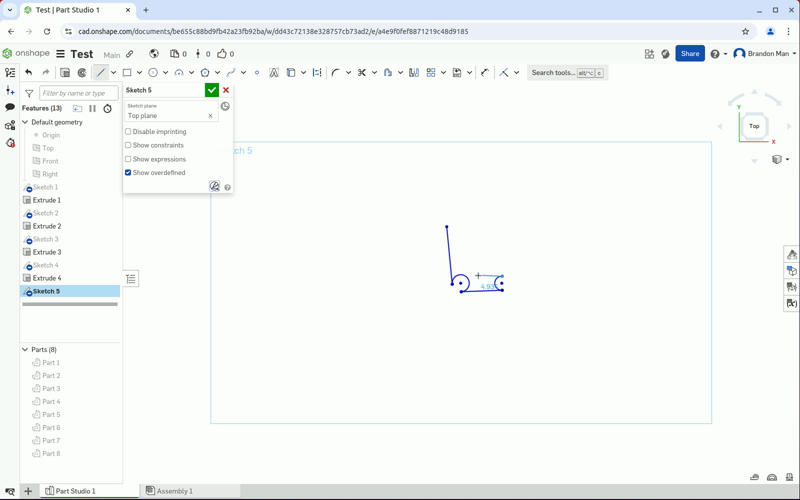
click(478, 275)
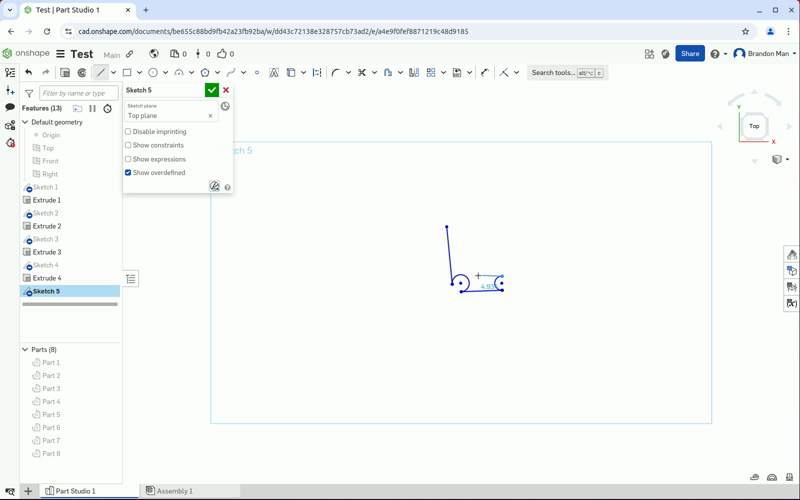
key_up(shift)
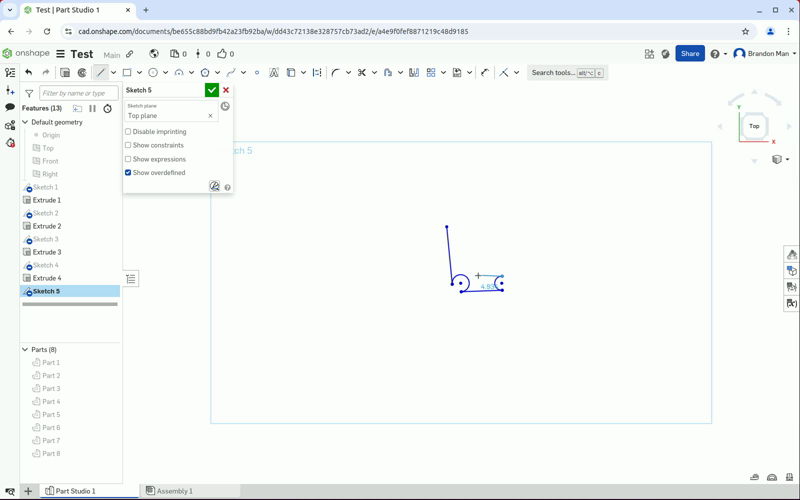
key(esc)
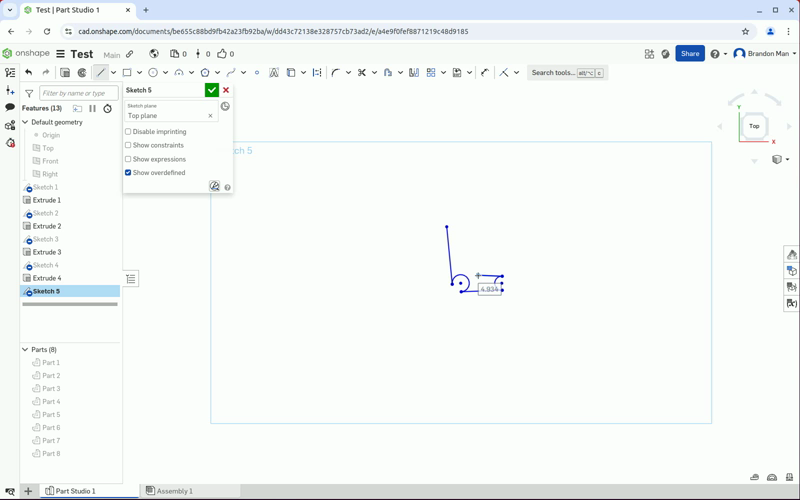
key(a)
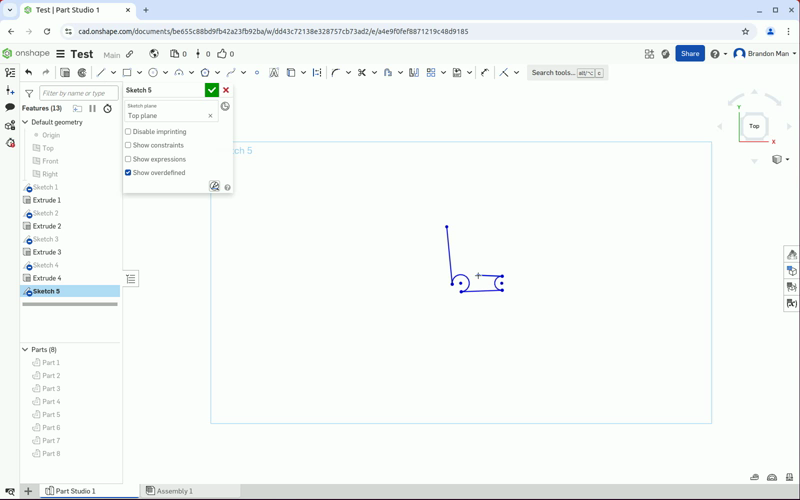
mouse_move(478, 275)
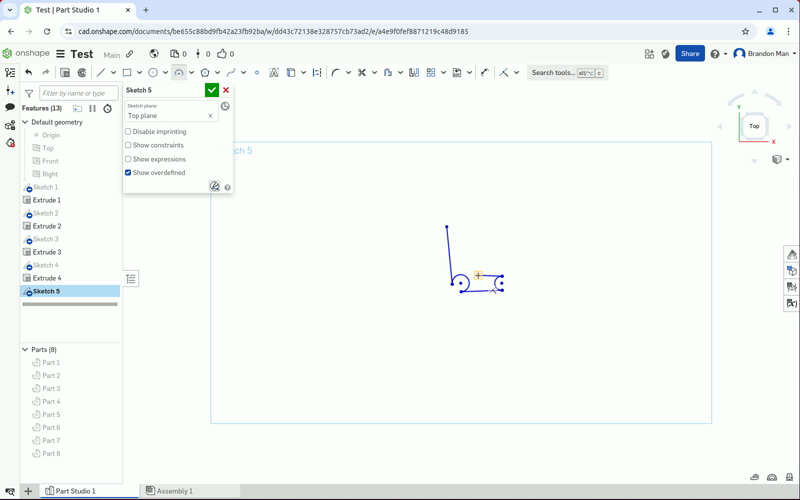
click(478, 275)
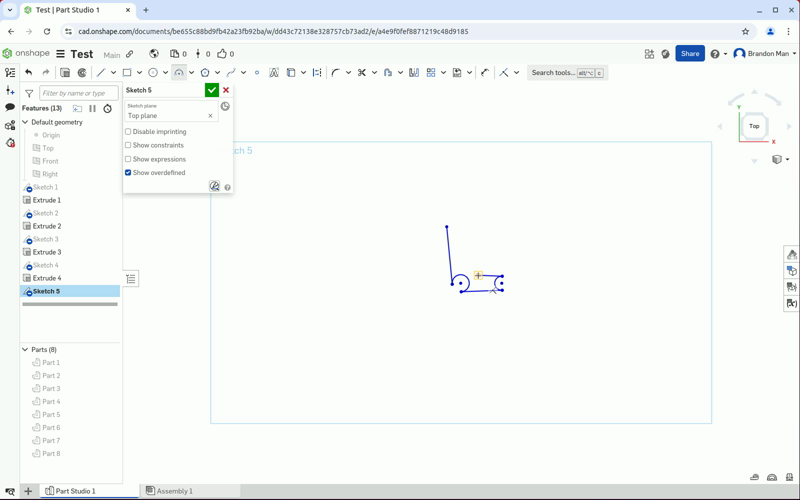
key_down(shift)
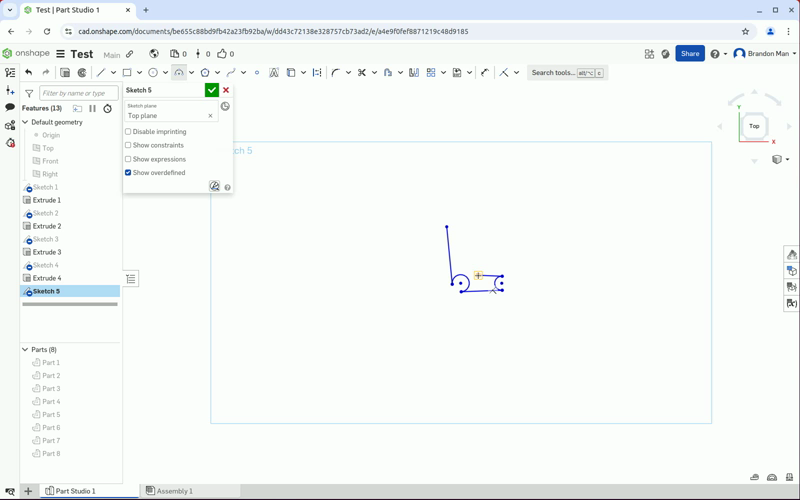
mouse_move(471, 267)
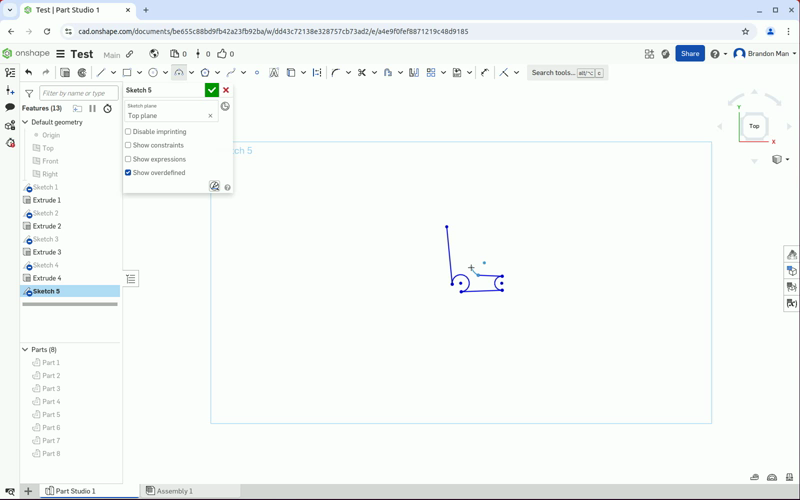
click(471, 267)
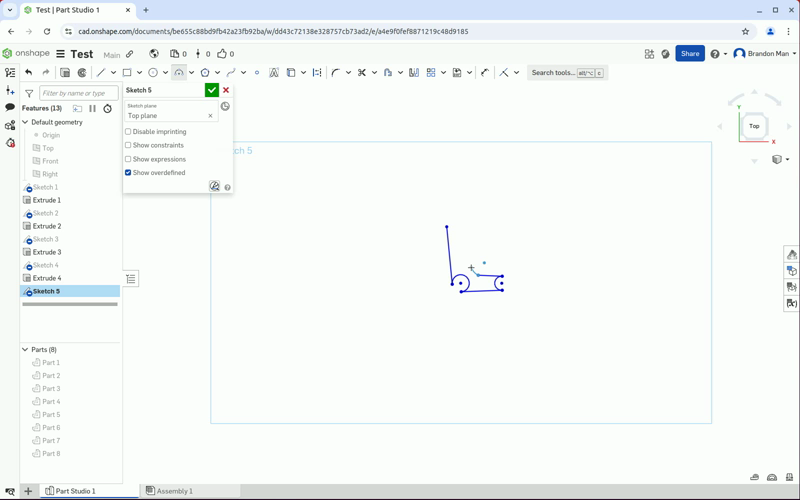
mouse_move(472, 272)
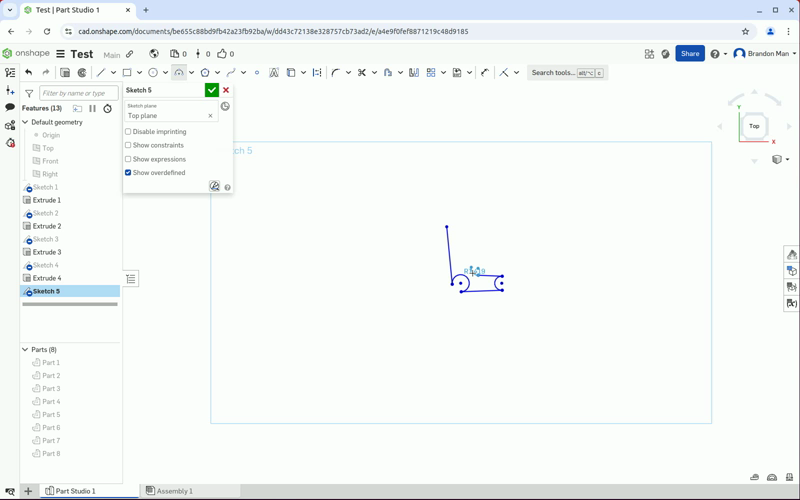
click(472, 272)
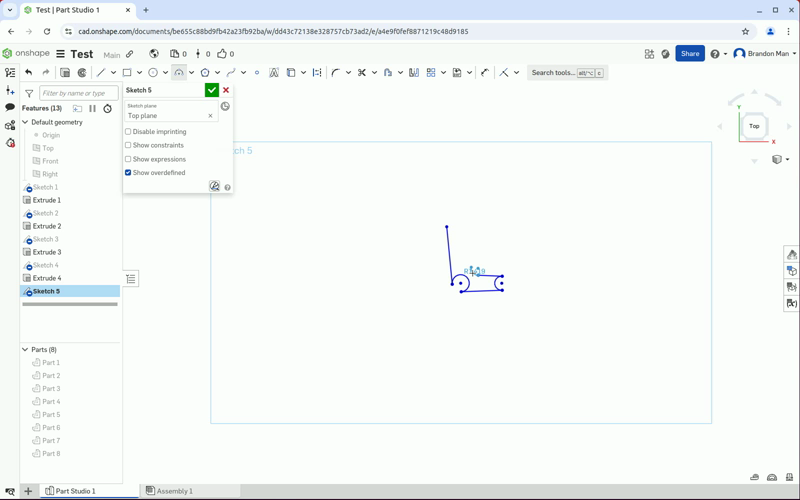
key_up(shift)
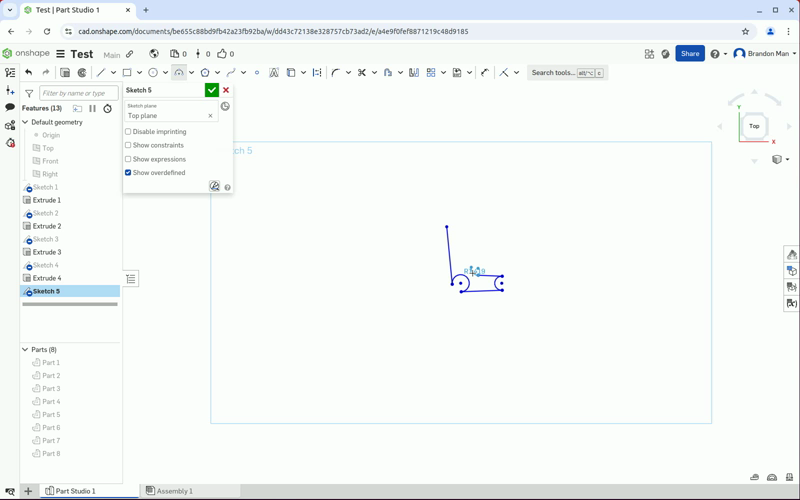
key(esc)
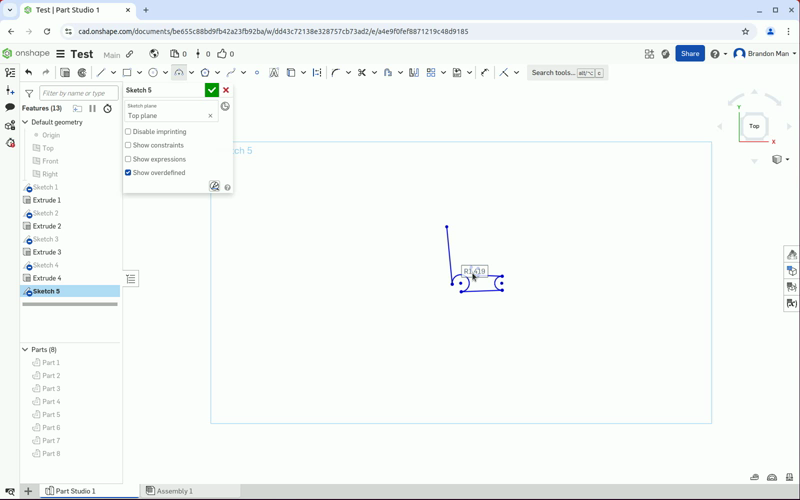
key(l)
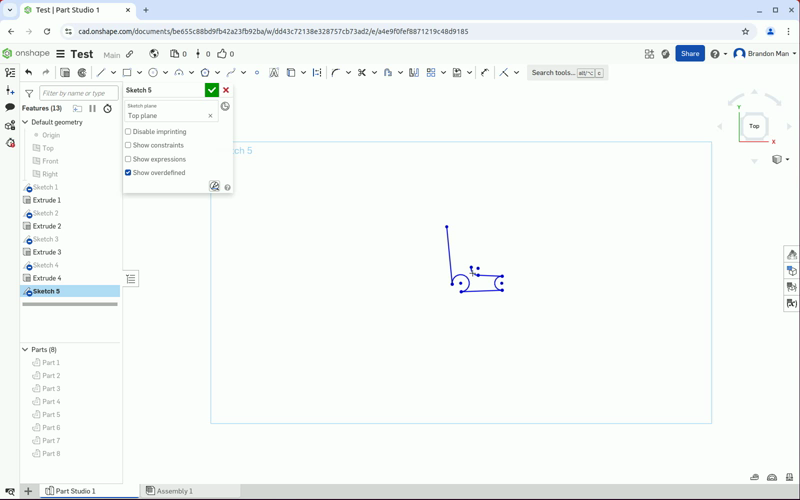
mouse_move(471, 267)
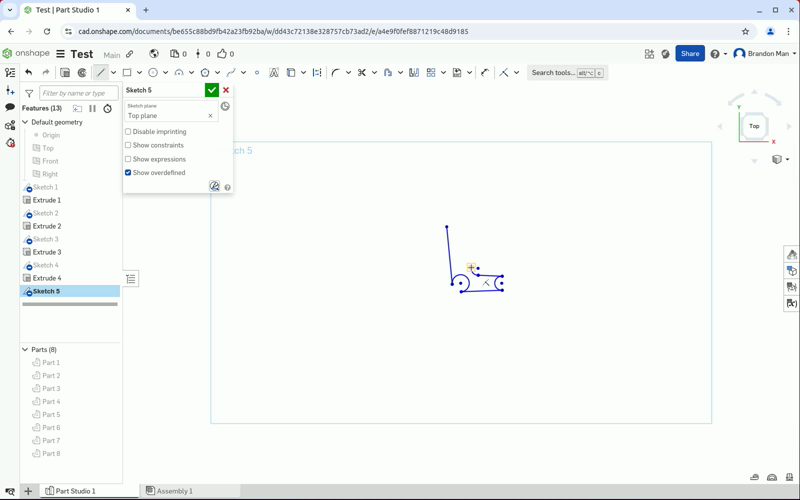
click(471, 267)
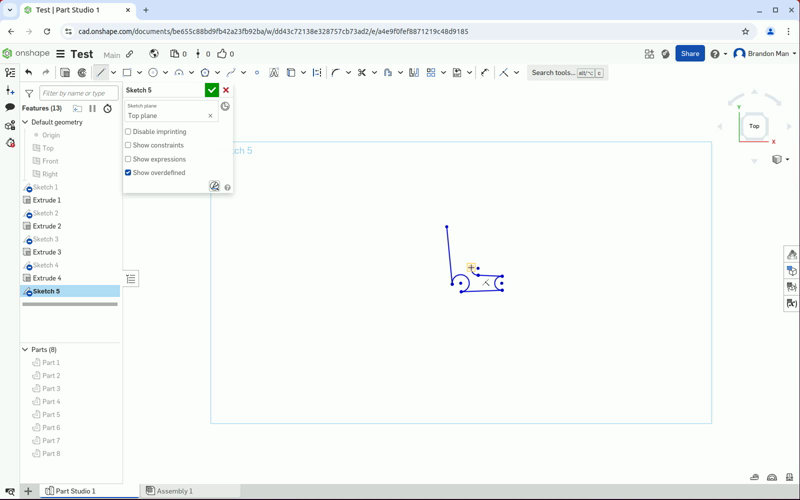
key_down(shift)
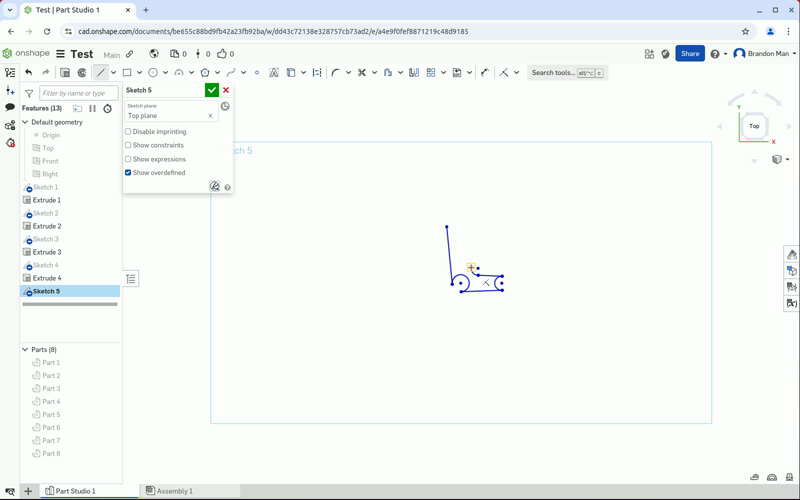
mouse_move(501, 267)
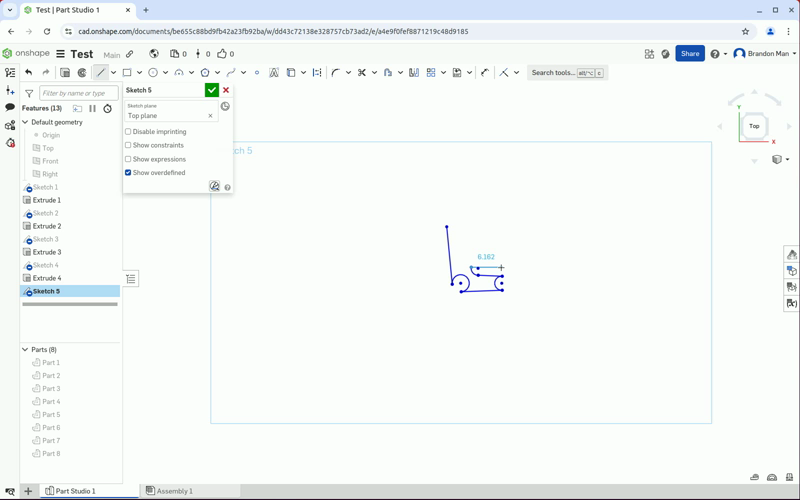
mouse_move(475, 226)
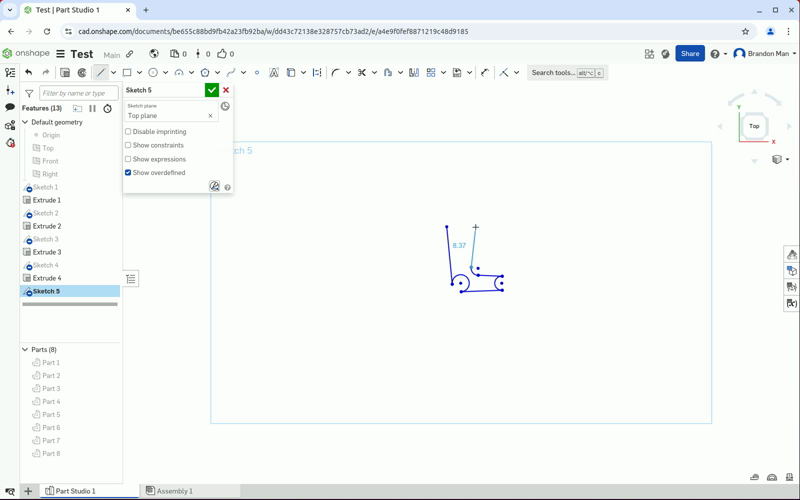
click(475, 226)
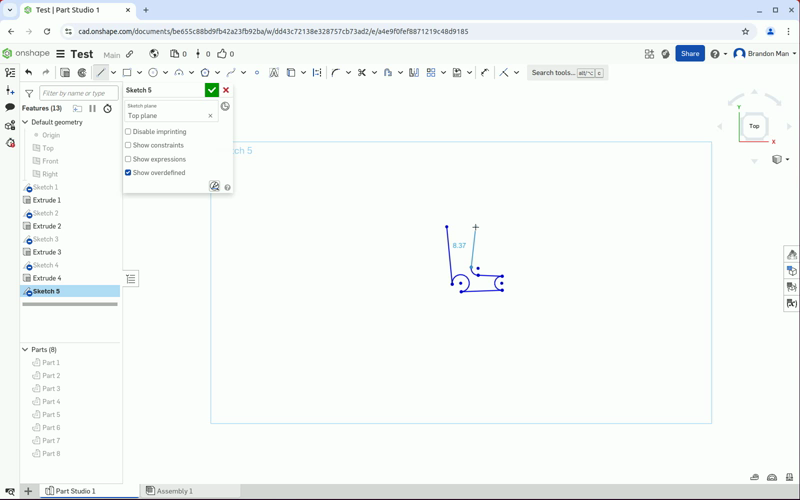
key_up(shift)
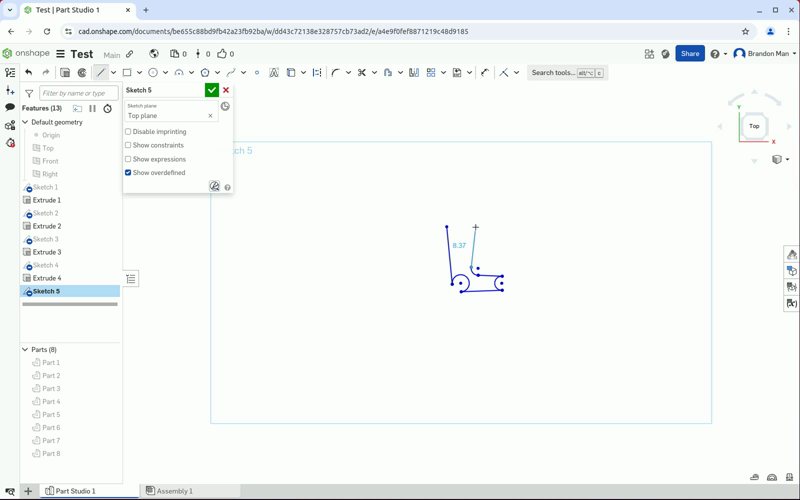
key(esc)
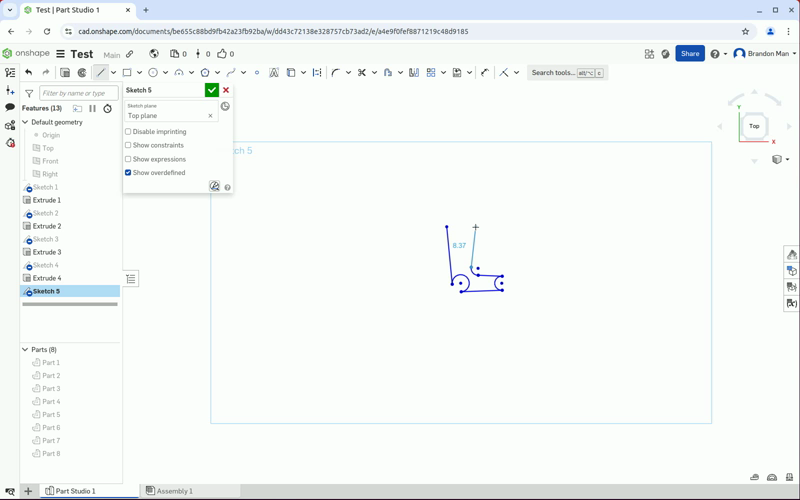
key(a)
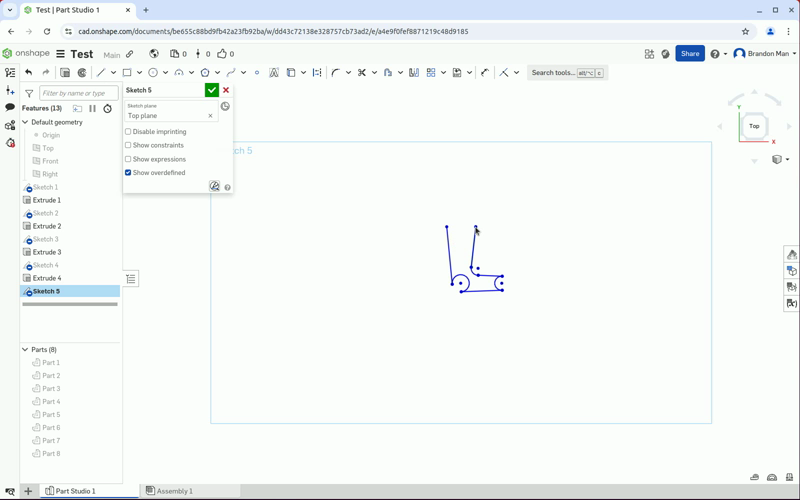
mouse_move(475, 226)
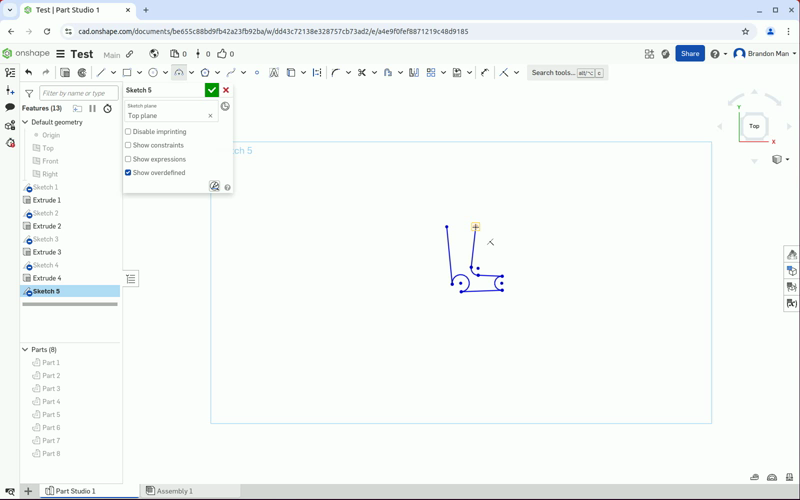
click(475, 226)
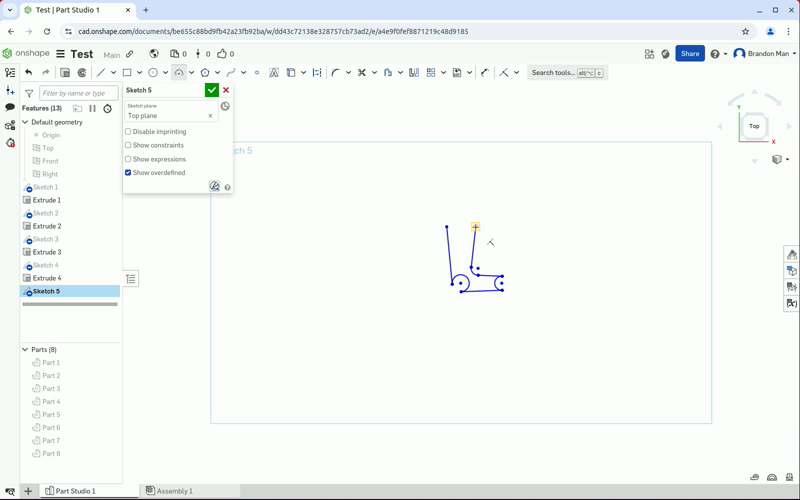
mouse_move(446, 226)
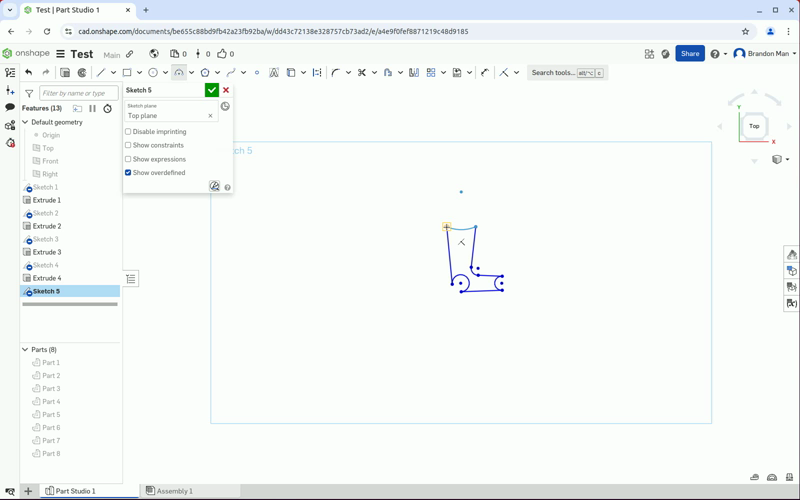
click(446, 226)
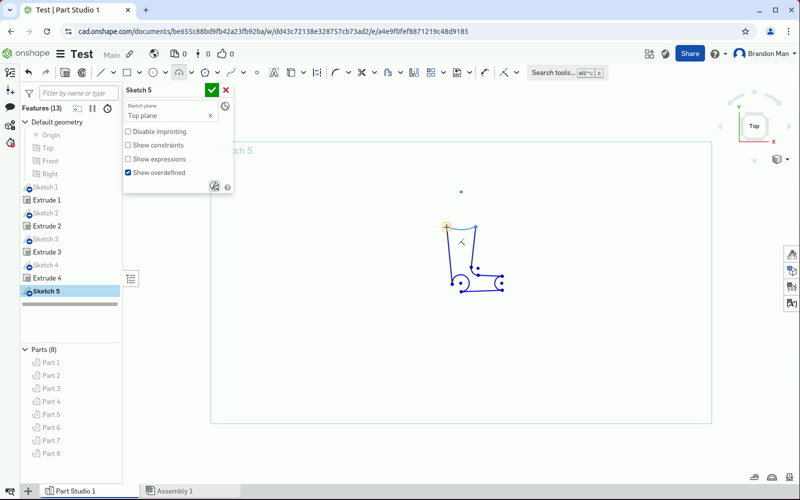
key_down(shift)
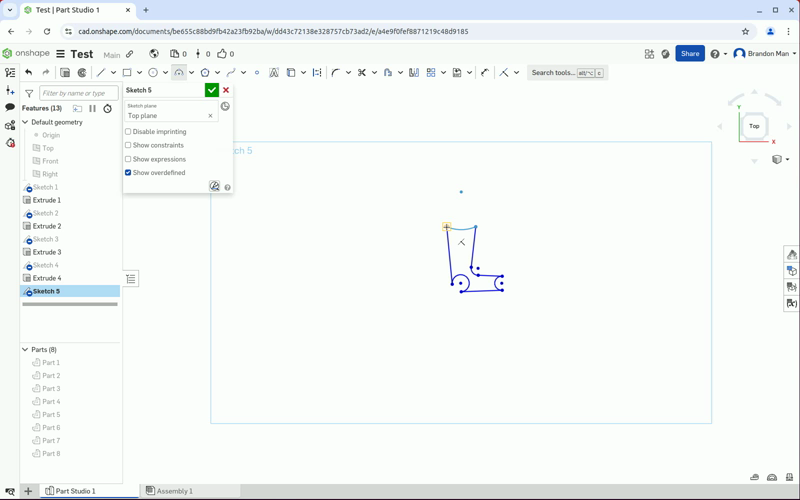
mouse_move(461, 239)
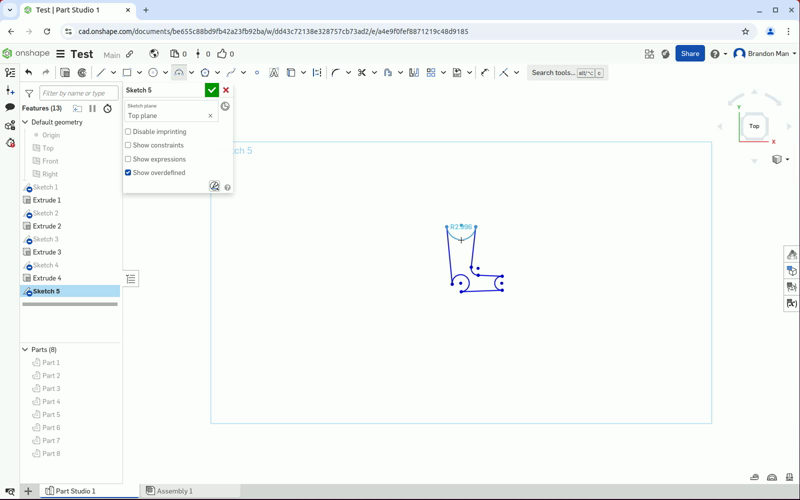
click(461, 239)
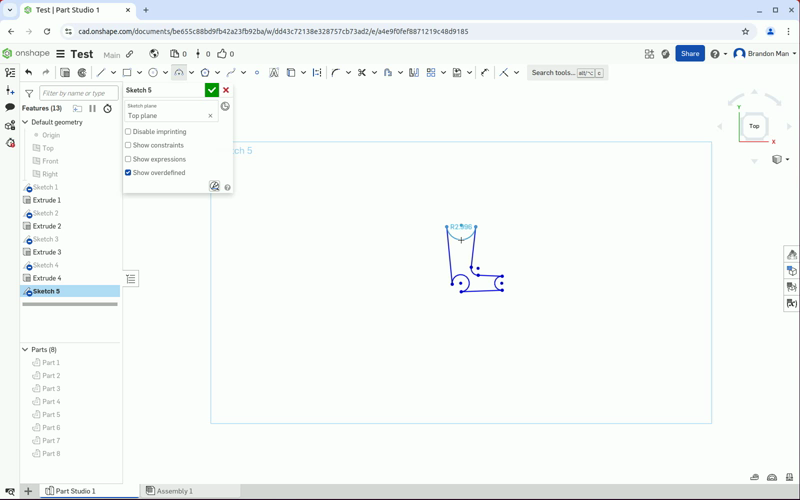
key_up(shift)
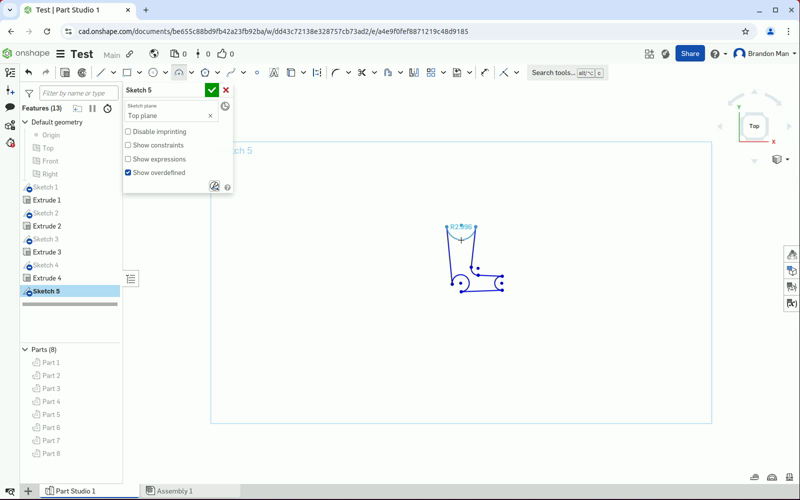
key(esc)
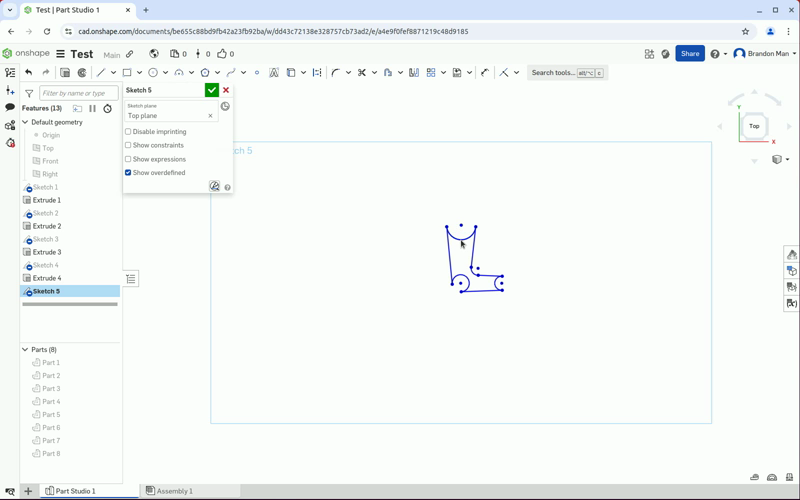
mouse_move(493, 277)
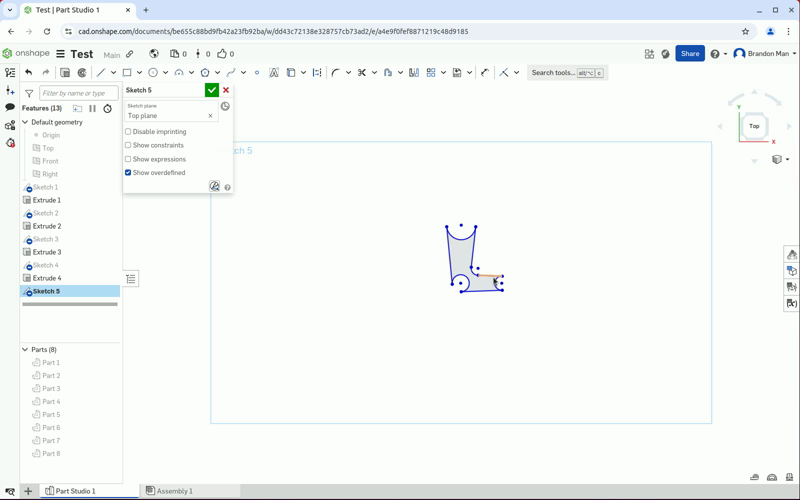
scroll(6)
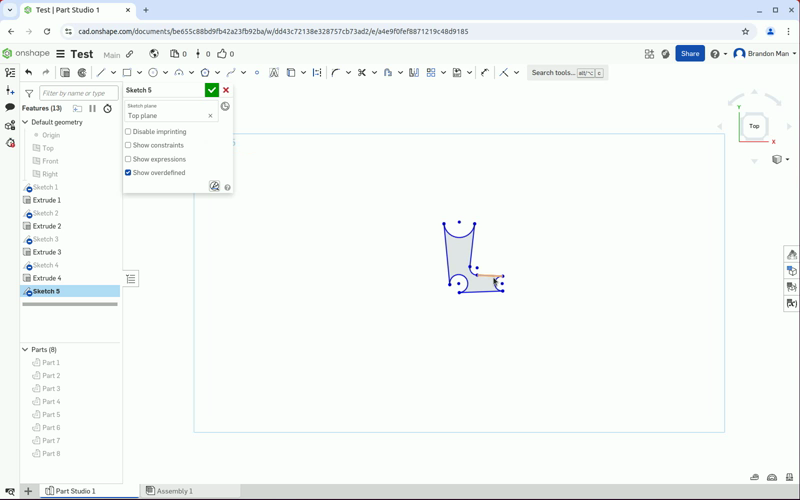
scroll(6)
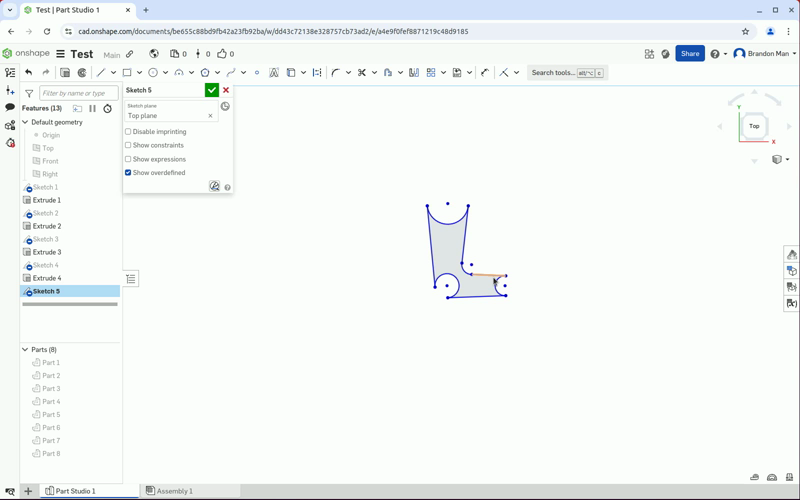
scroll(6)
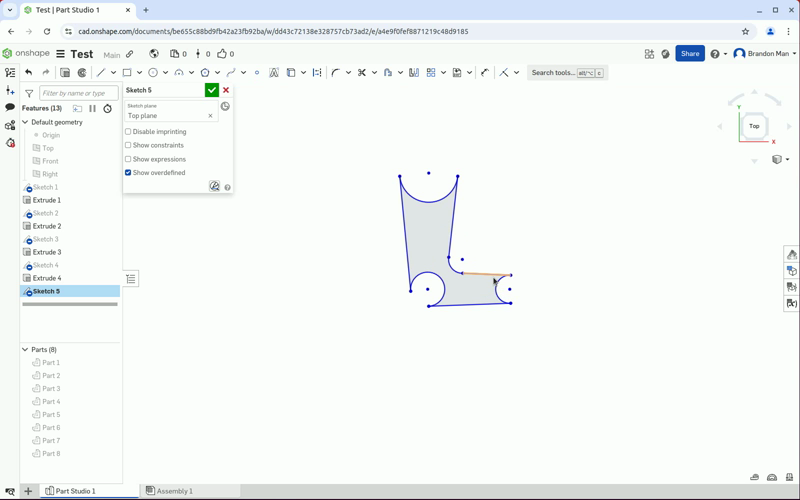
scroll(6)
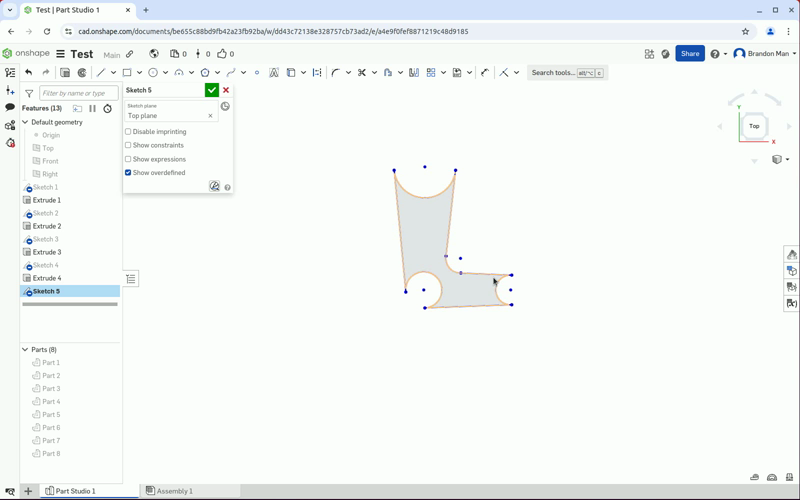
scroll(6)
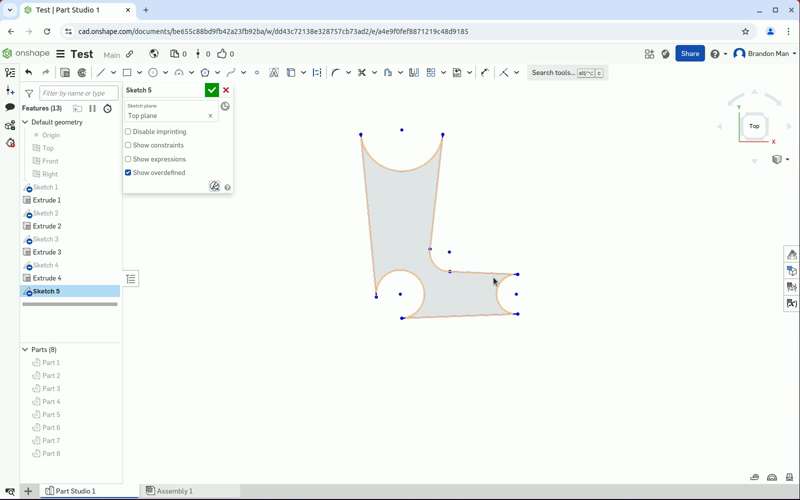
scroll(6)
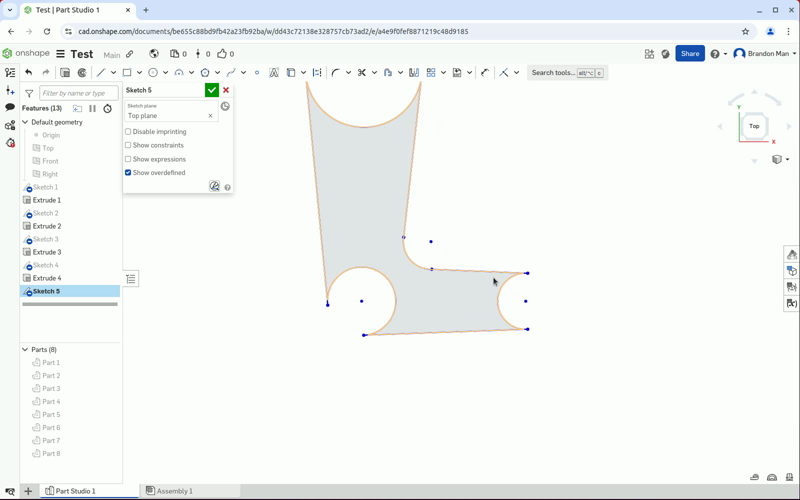
scroll(6)
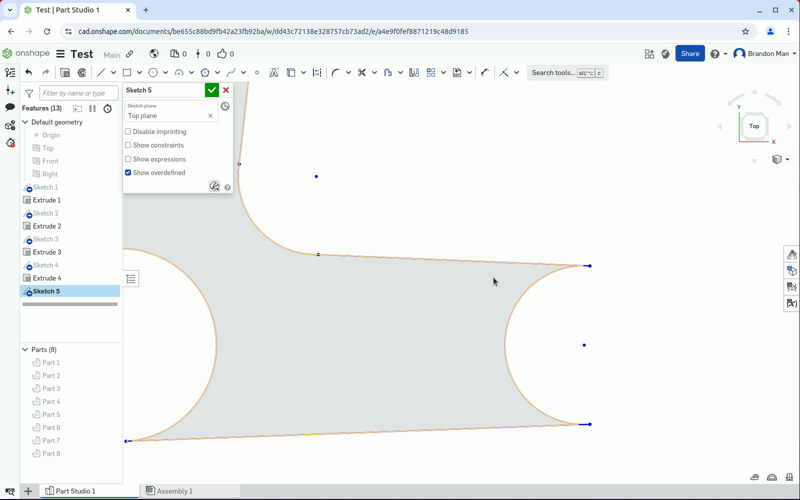
click(493, 277)
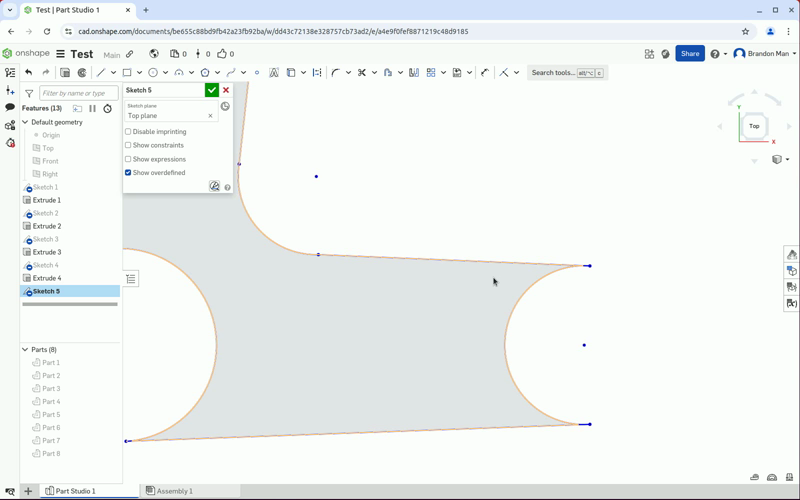
scroll(-6)
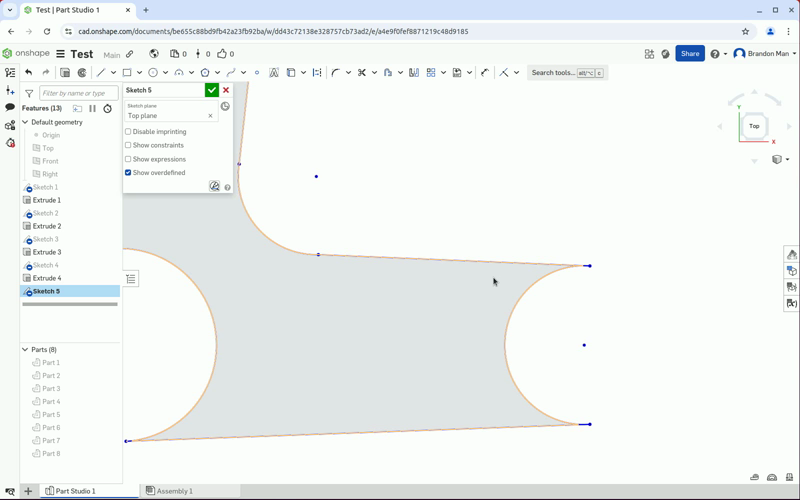
scroll(-6)
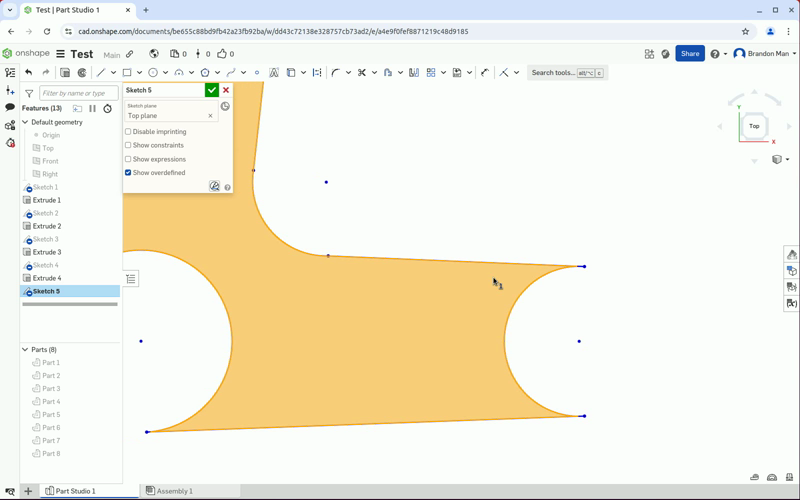
scroll(-6)
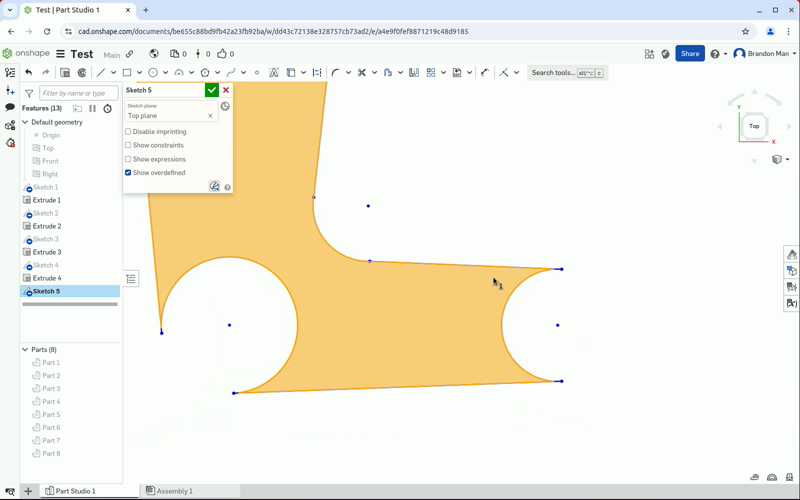
scroll(-6)
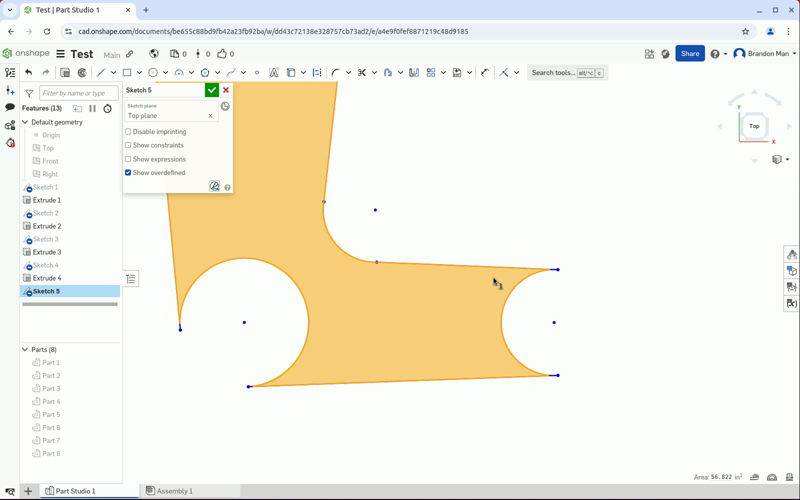
scroll(-6)
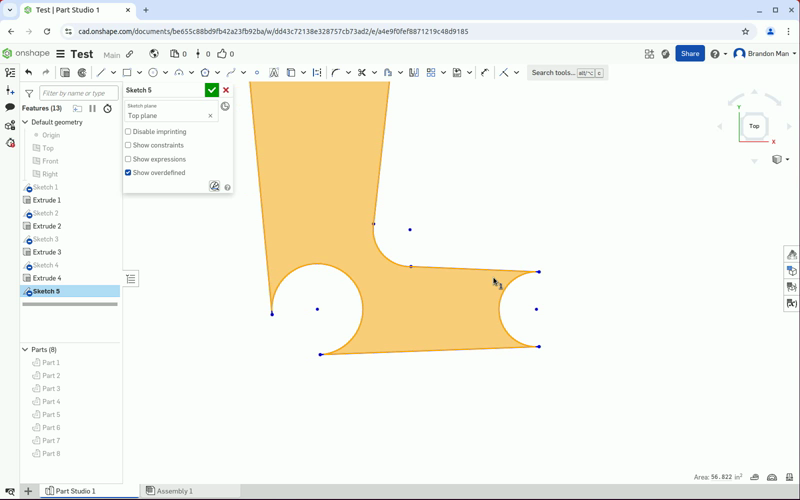
scroll(-6)
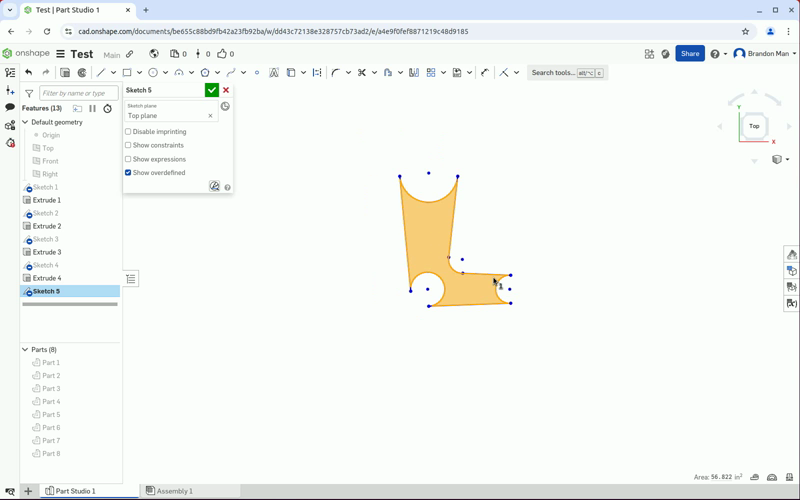
scroll(-6)
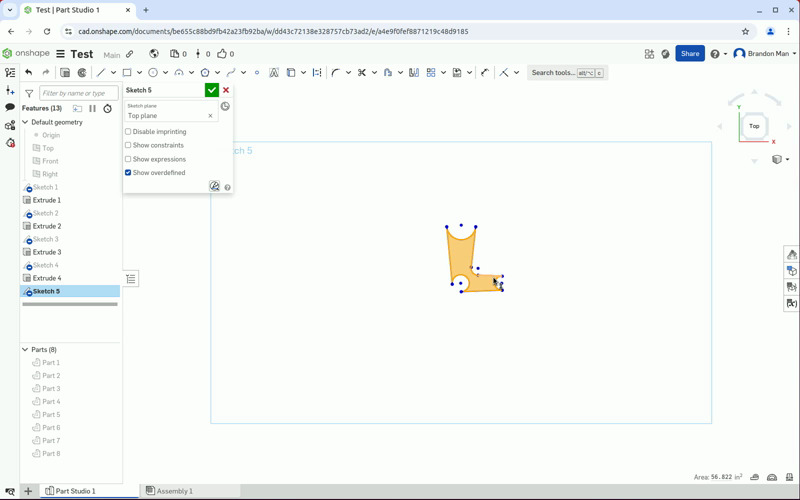
mouse_move(73, 352)
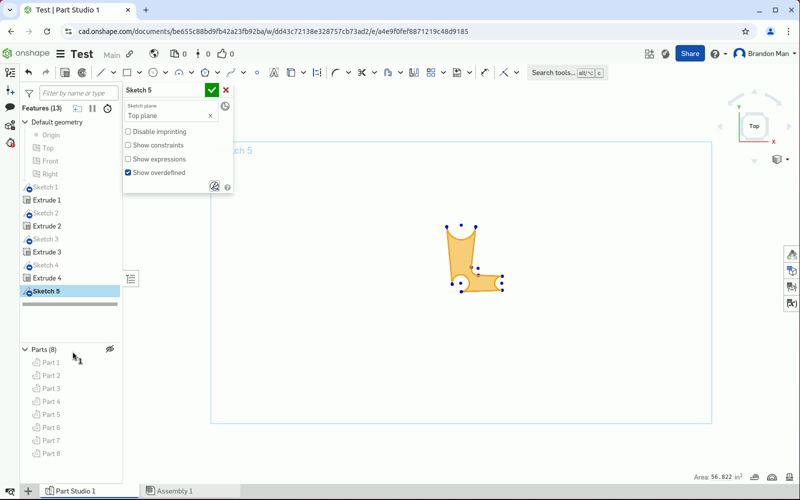
key(shift+y)
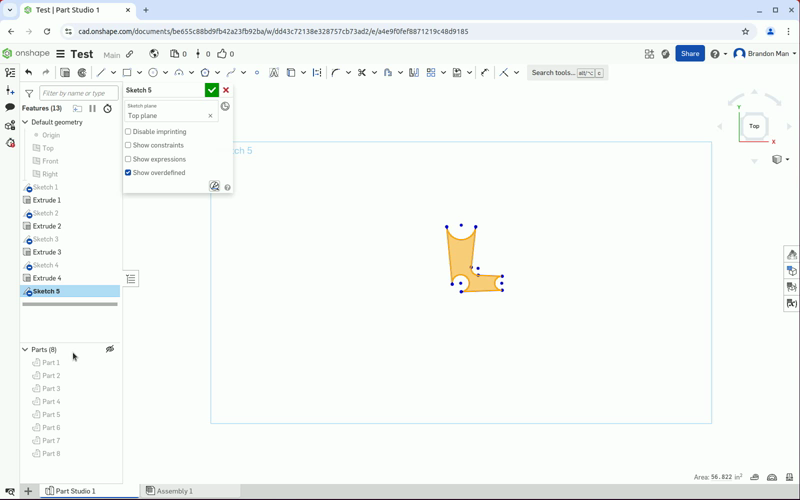
key(shift+e)
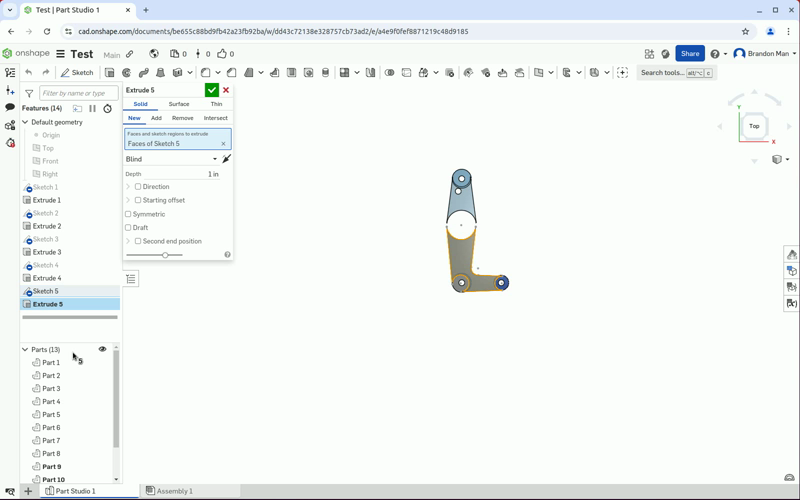
mouse_move(143, 106)
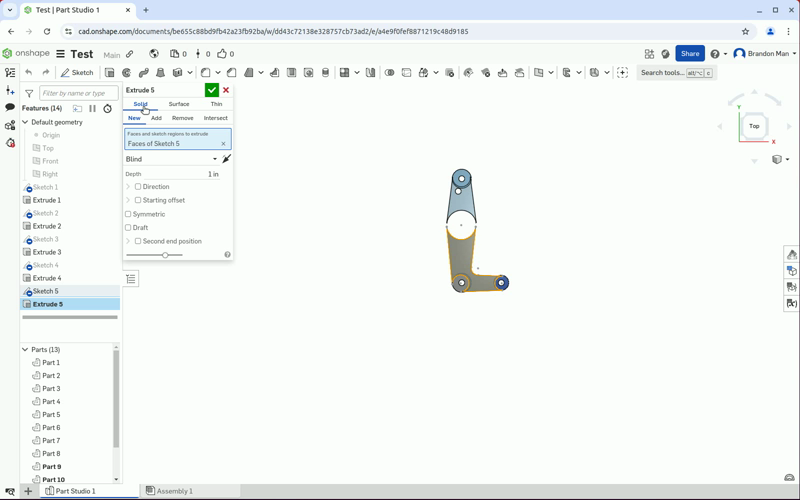
click(143, 106)
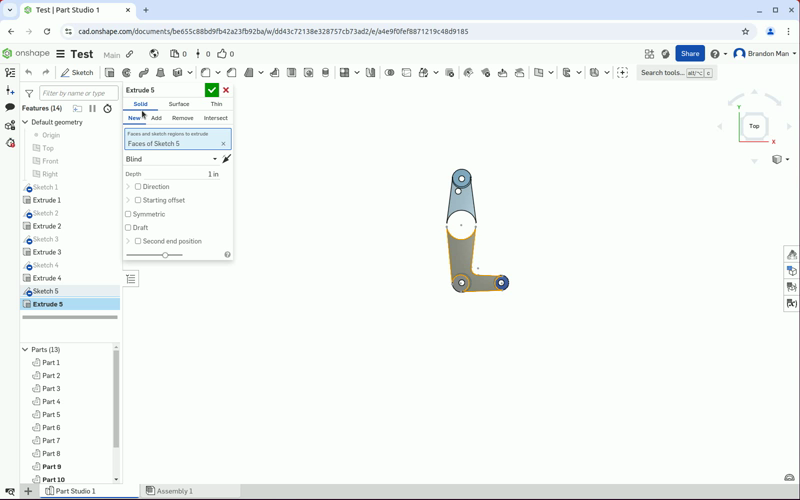
mouse_move(137, 120)
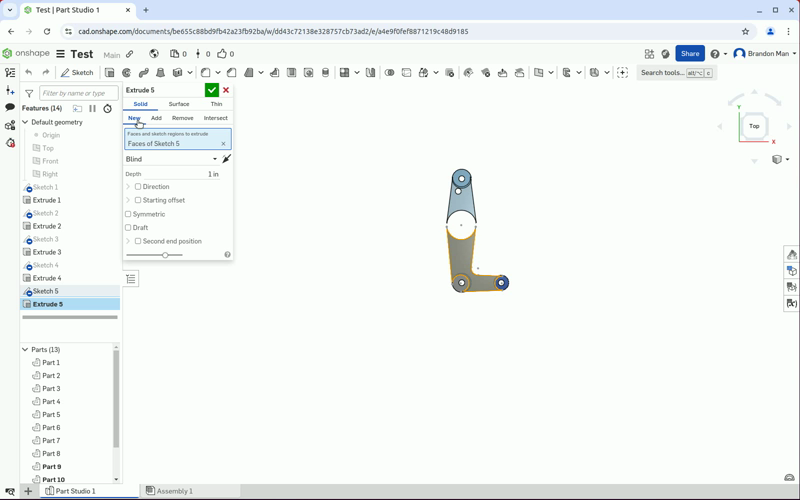
click(137, 120)
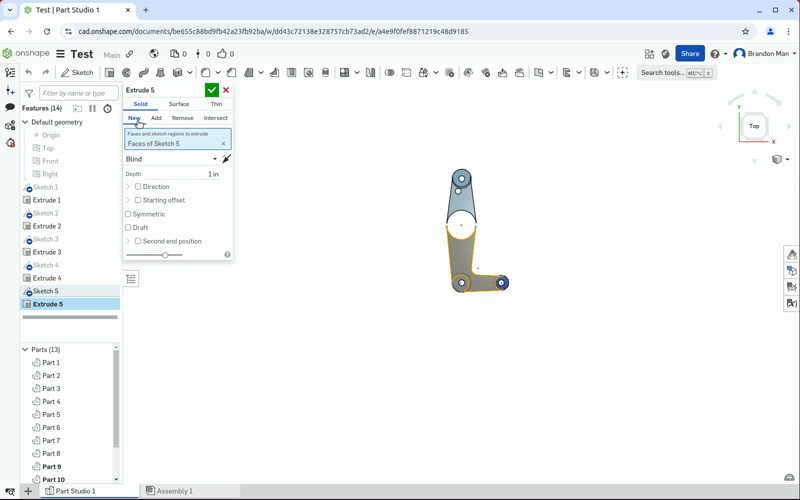
key(tab, 4)
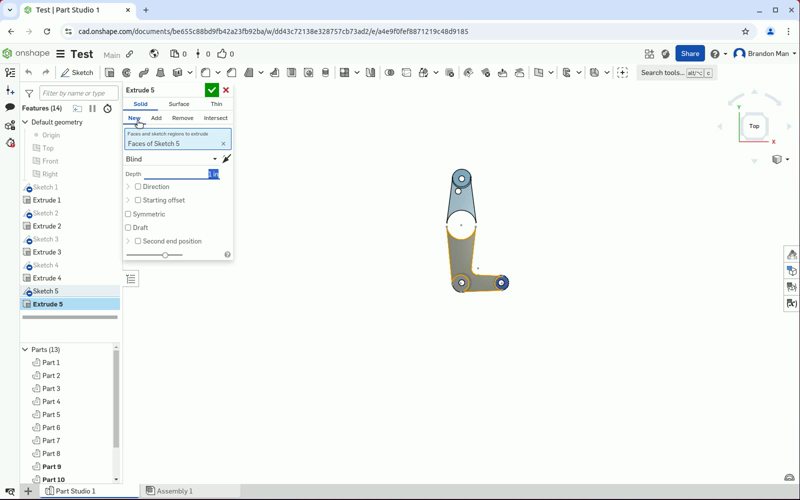
text(0.481)
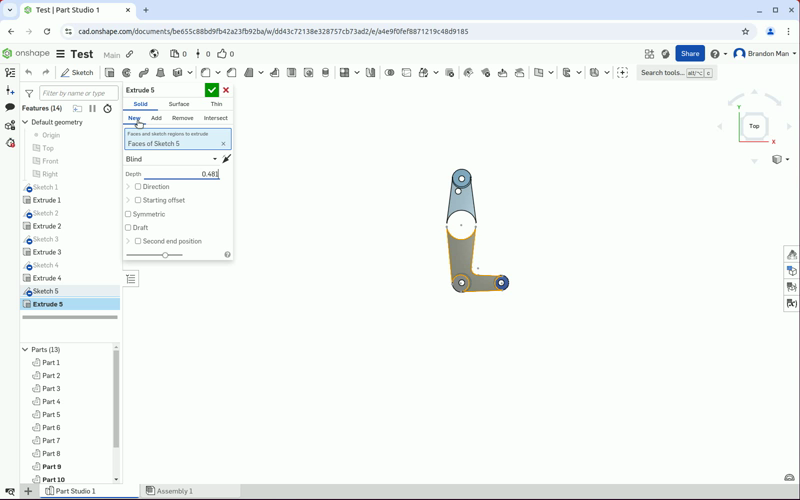
key(enter)
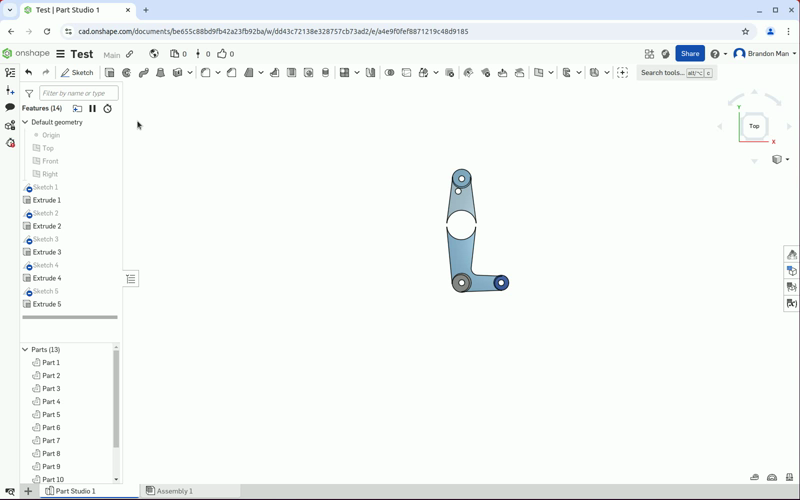
key(shift+h)
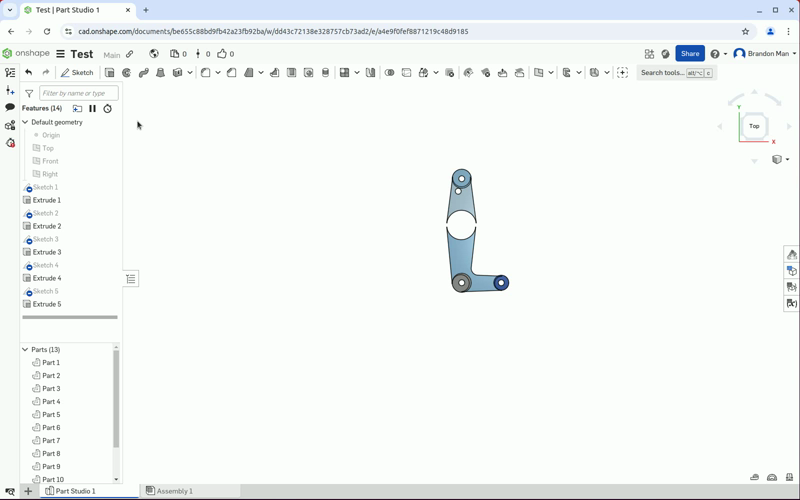
key(shift+h)
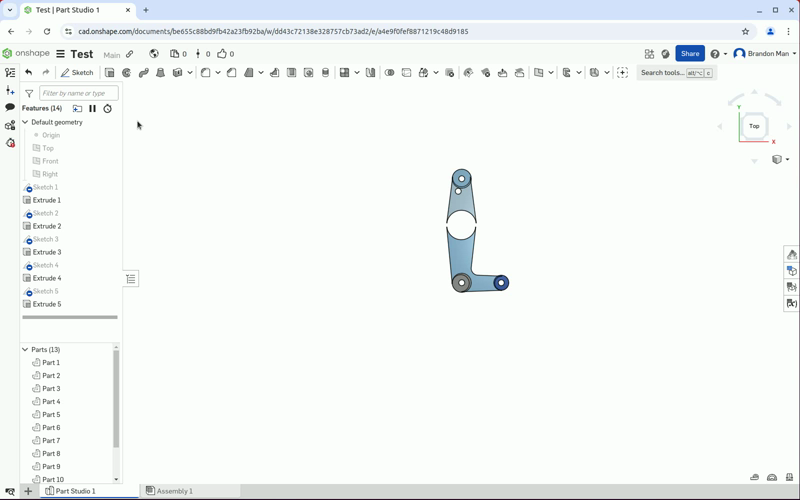
mouse_move(73, 189)
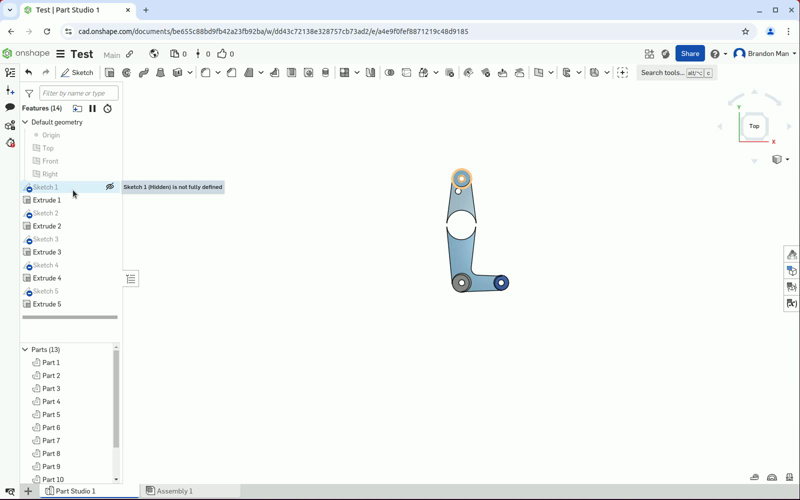
click(73, 189)
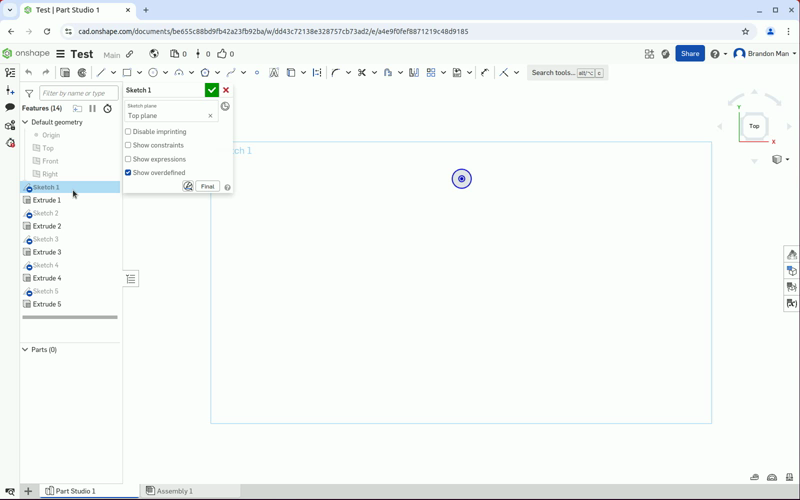
mouse_move(229, 92)
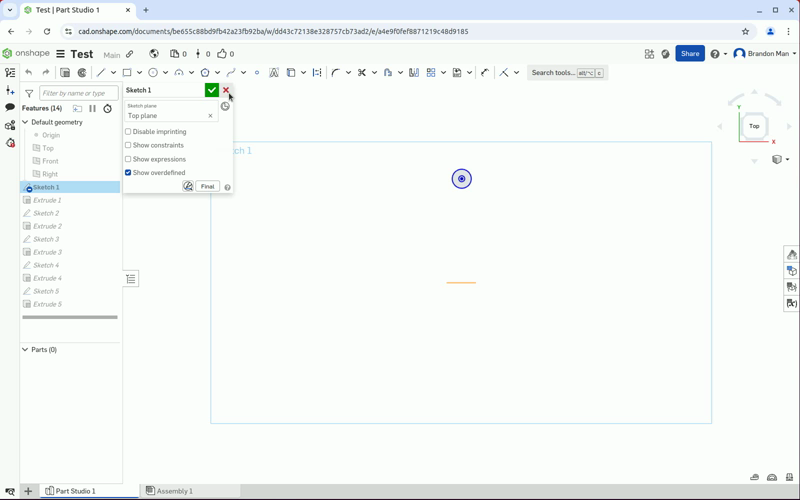
click(229, 92)
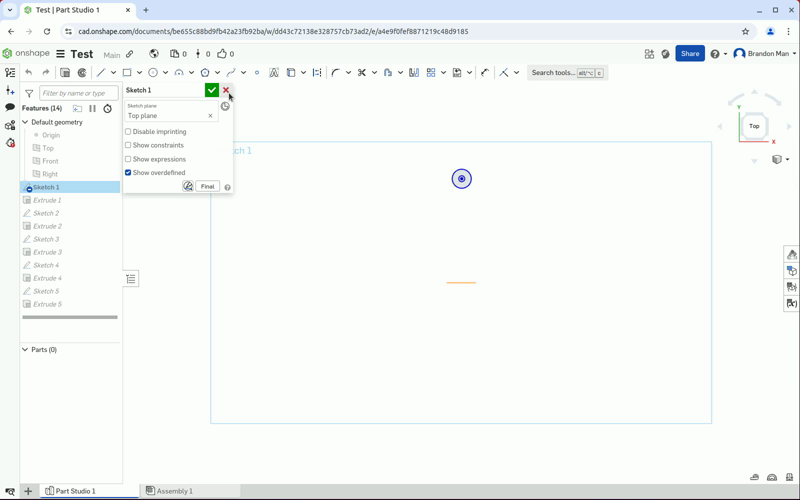
key(shift+s)
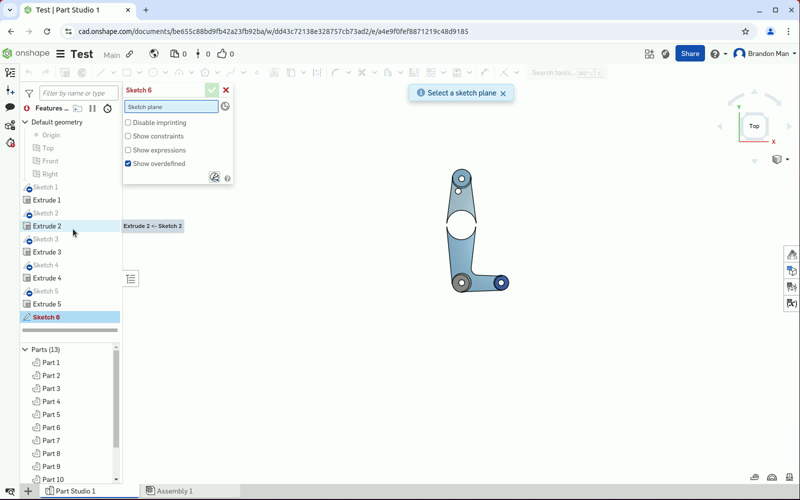
scroll(3)
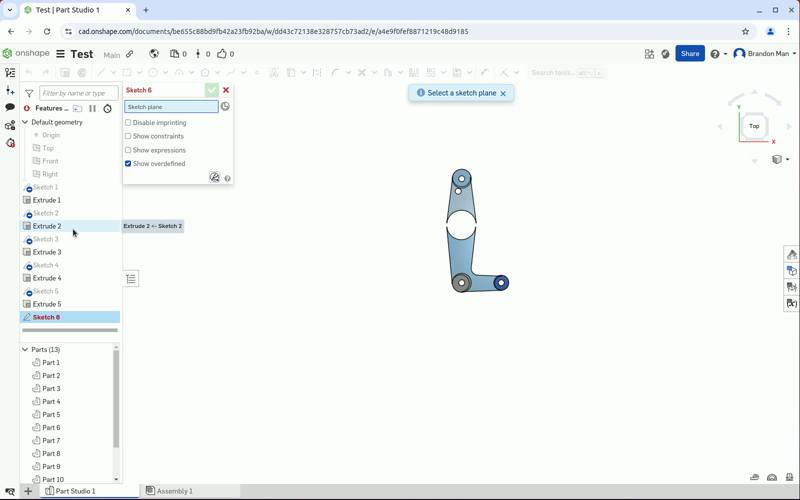
mouse_move(73, 150)
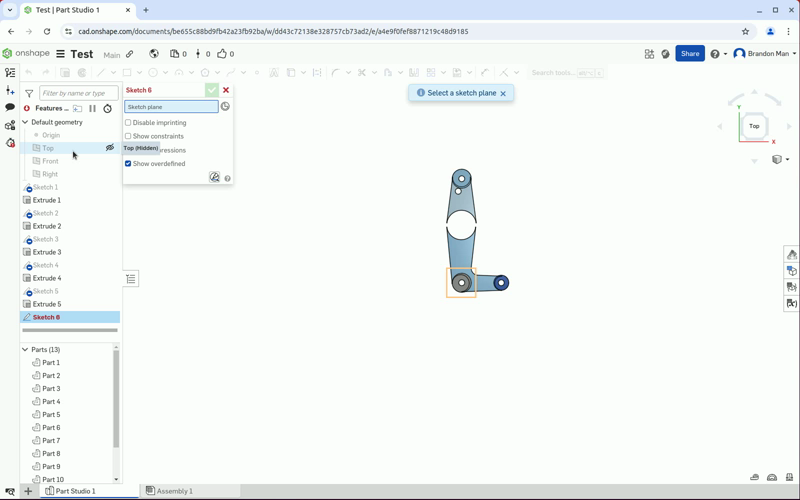
click(73, 150)
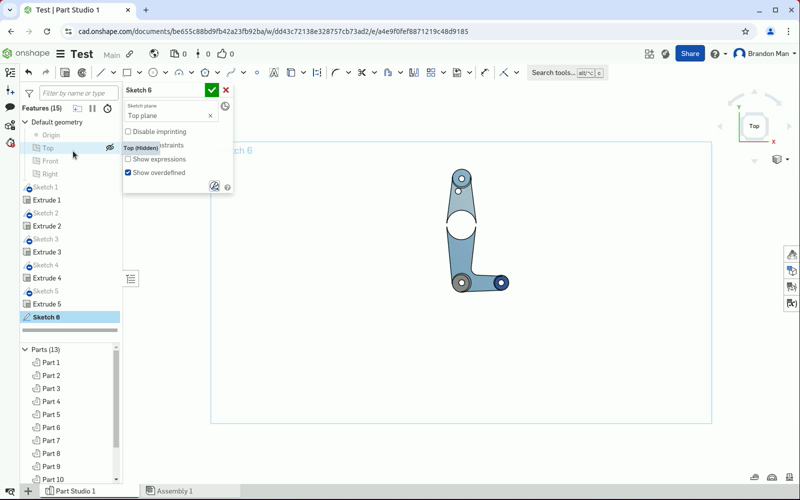
mouse_move(69, 352)
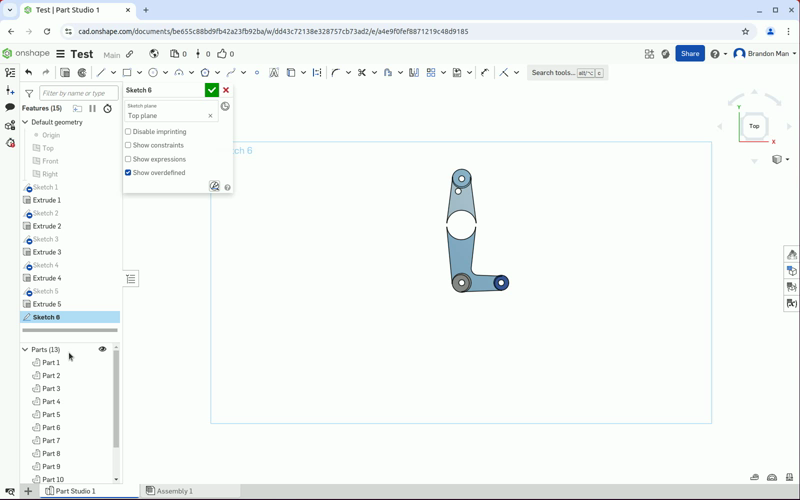
key(y)
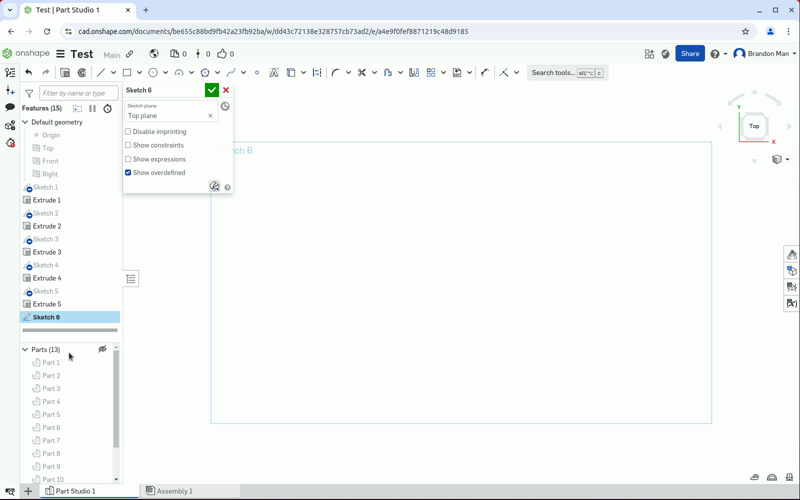
key(c)
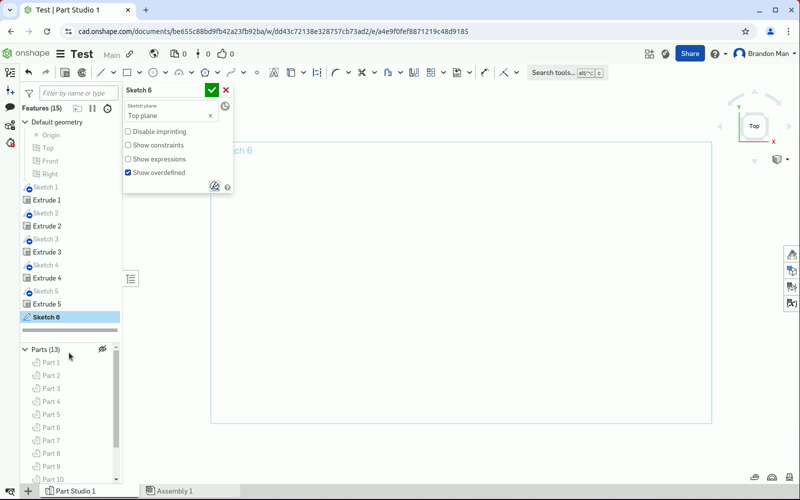
key_down(shift)
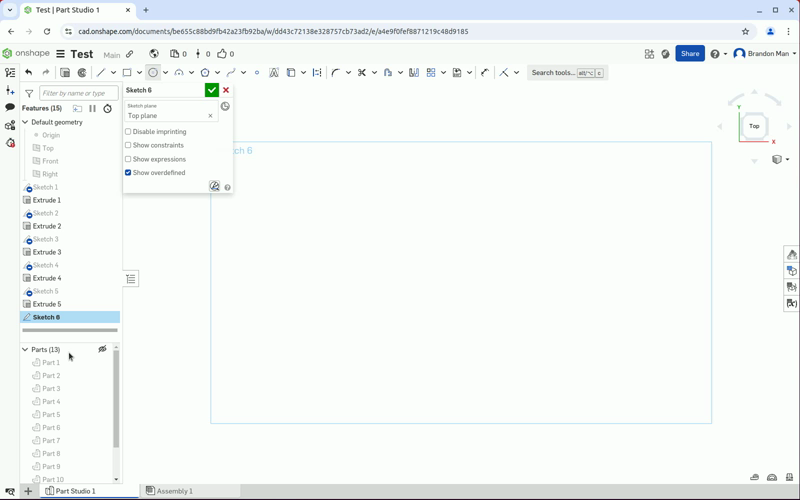
mouse_move(461, 225)
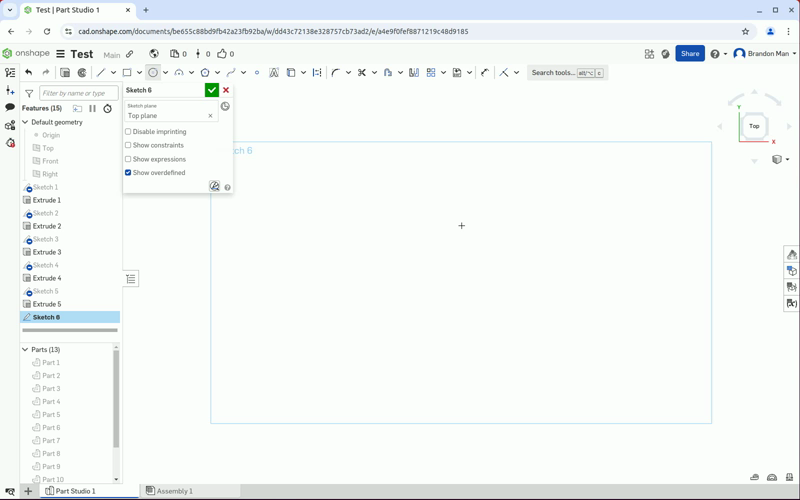
click(461, 225)
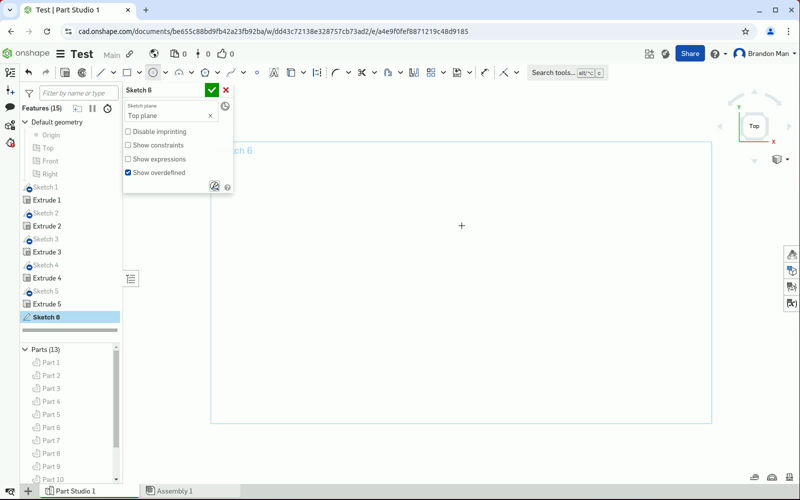
key_up(shift)
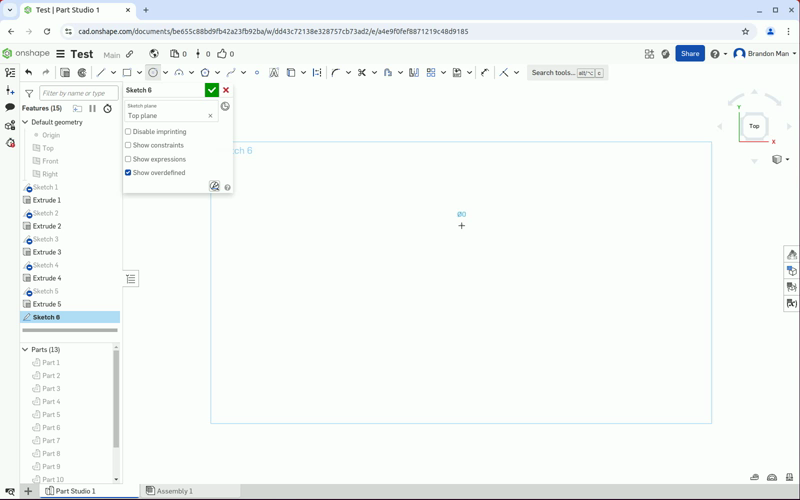
mouse_move(477, 225)
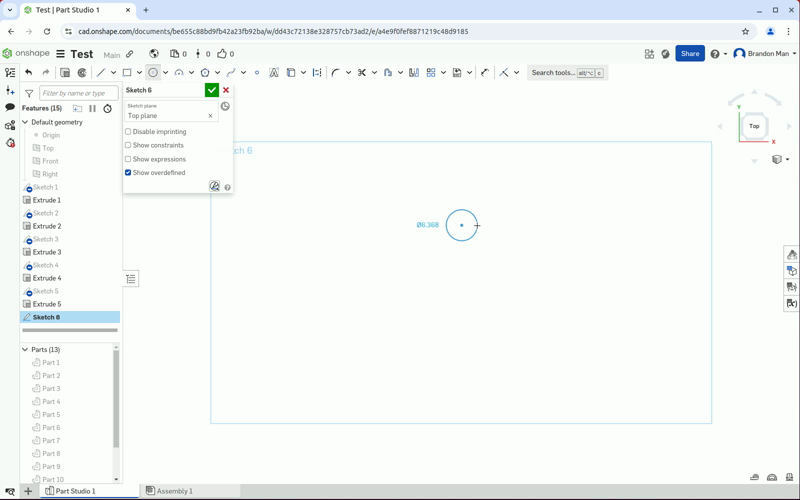
click(477, 225)
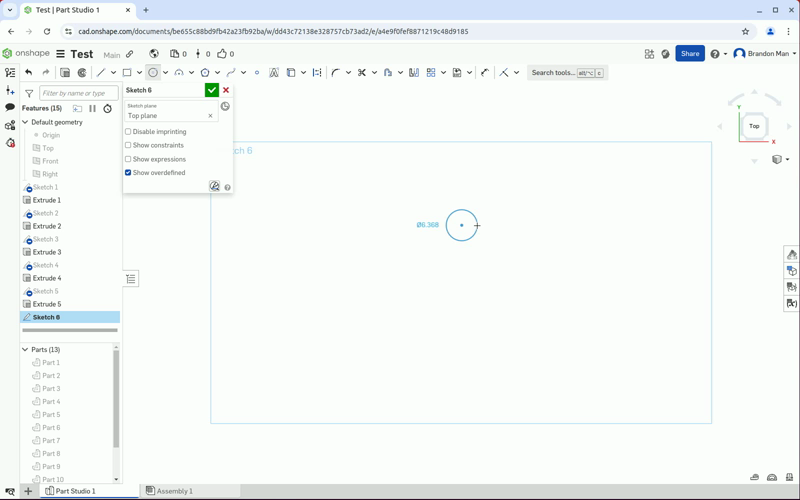
key(esc)
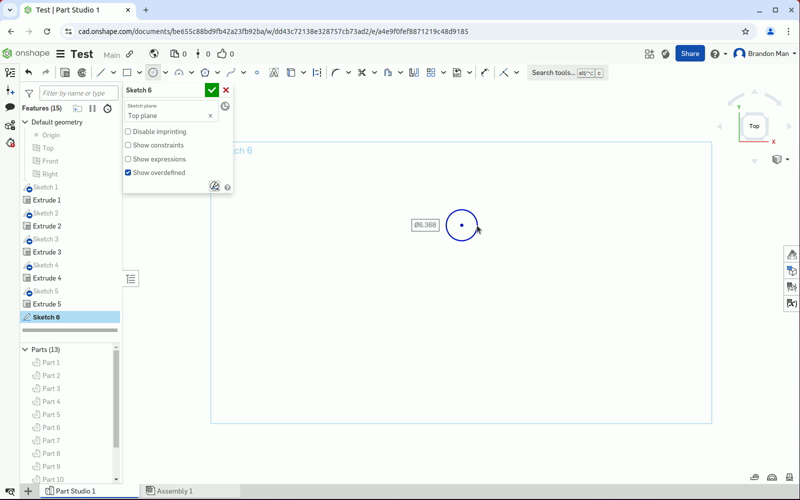
key(c)
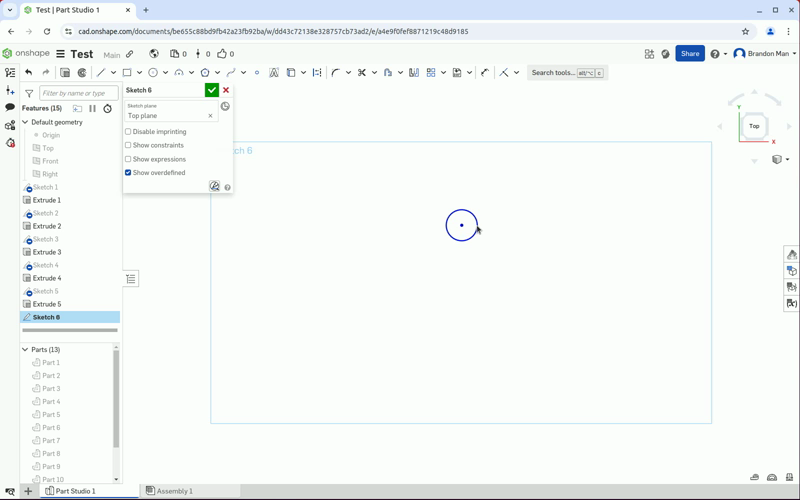
key_down(shift)
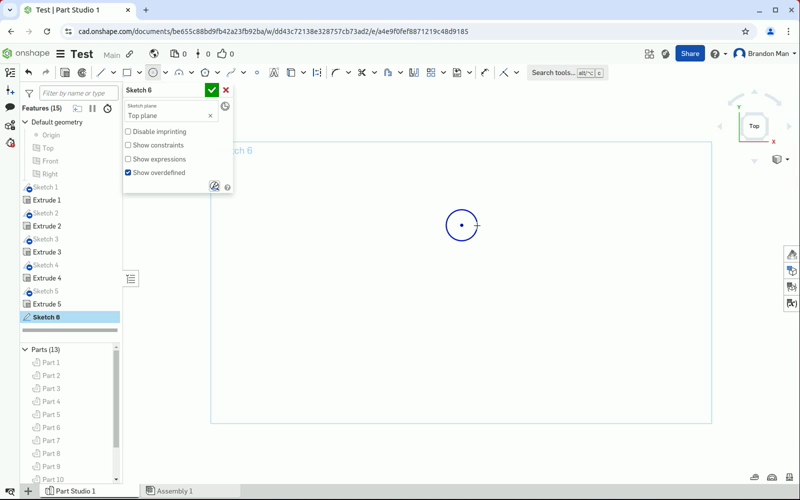
mouse_move(461, 225)
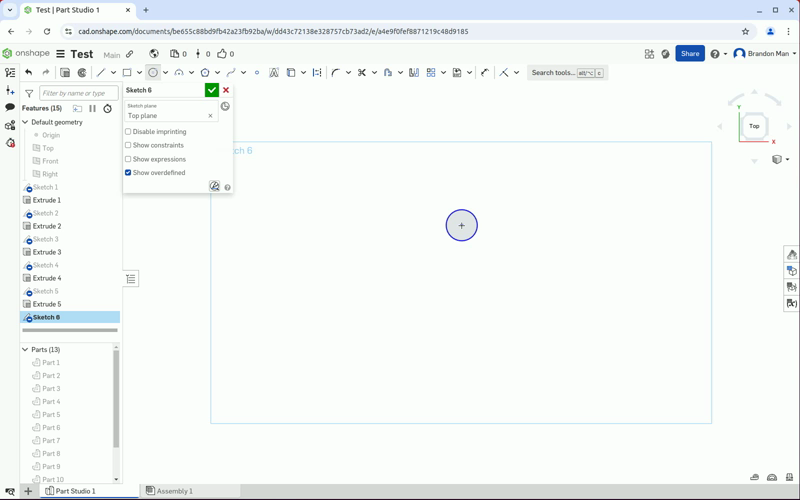
click(461, 225)
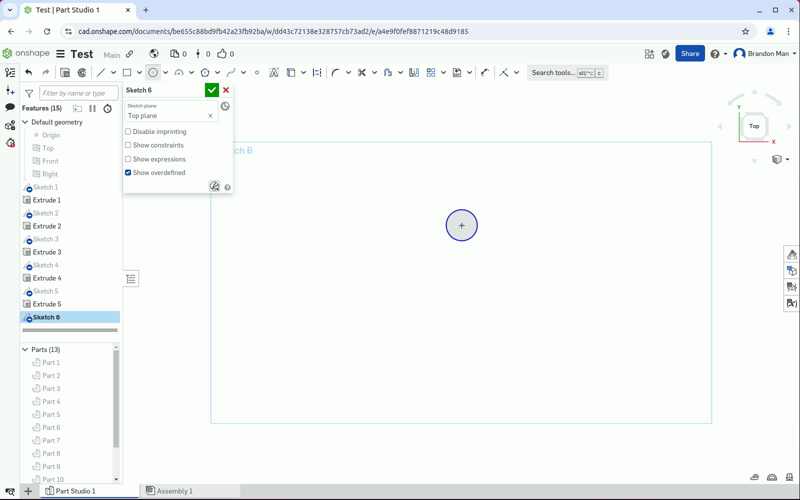
key_up(shift)
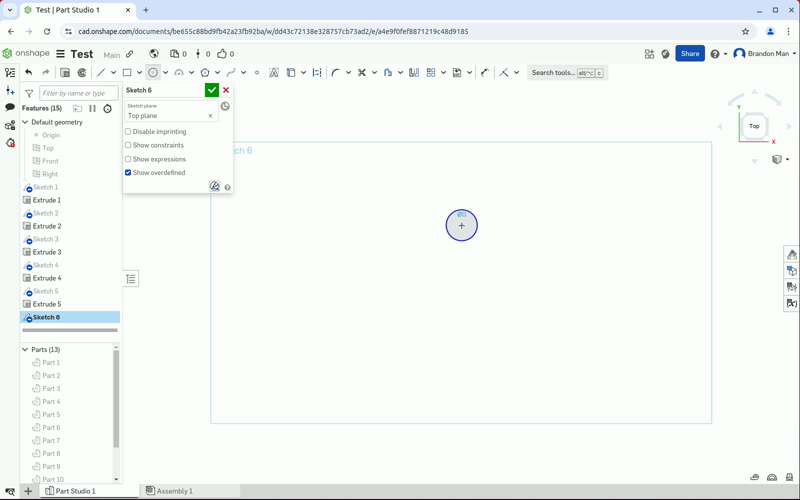
mouse_move(465, 225)
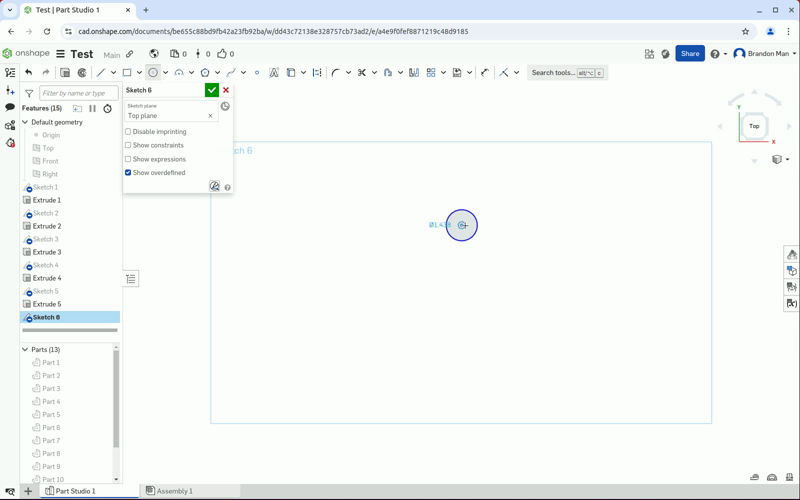
scroll(6)
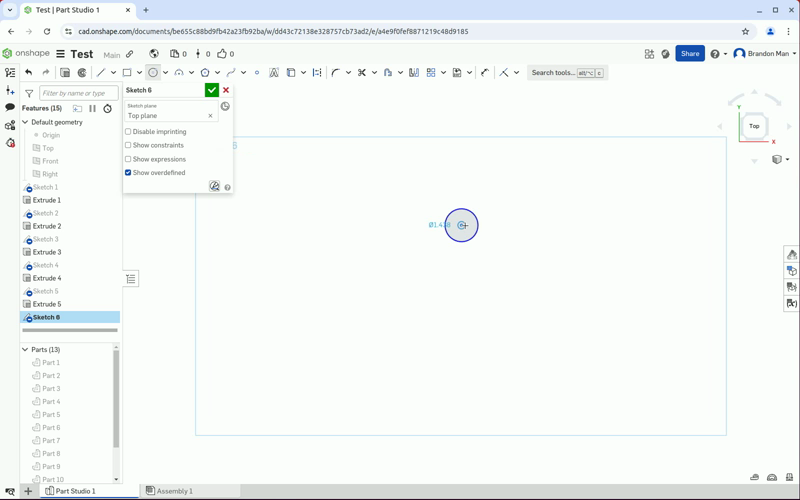
scroll(6)
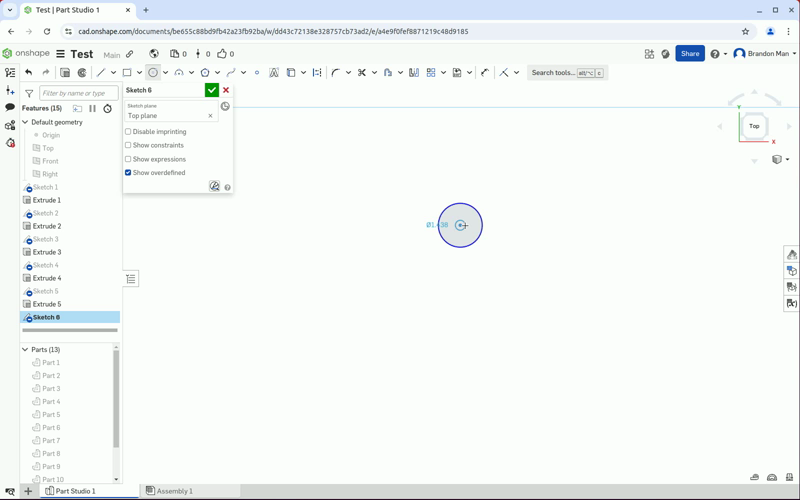
scroll(6)
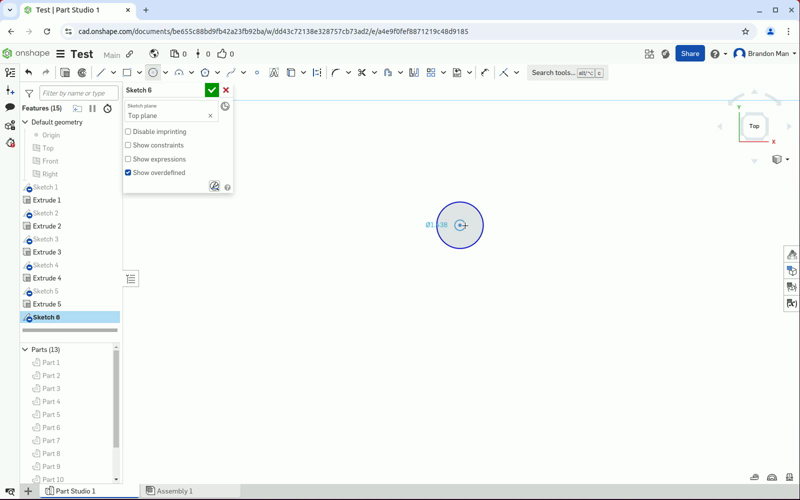
scroll(6)
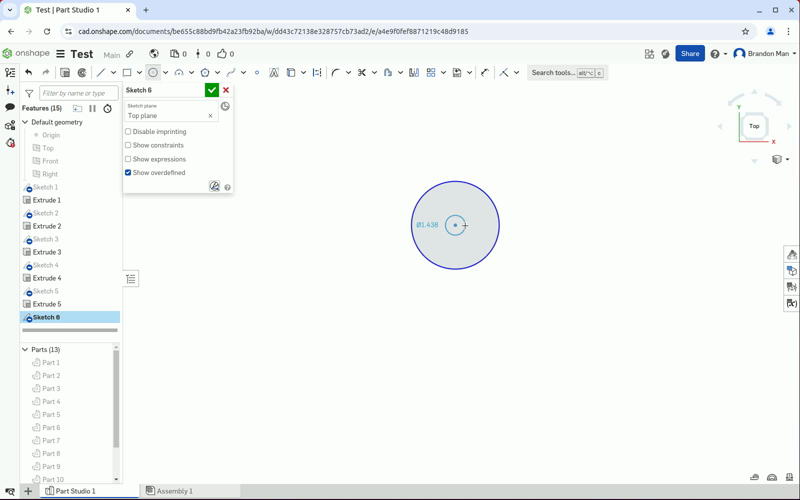
scroll(6)
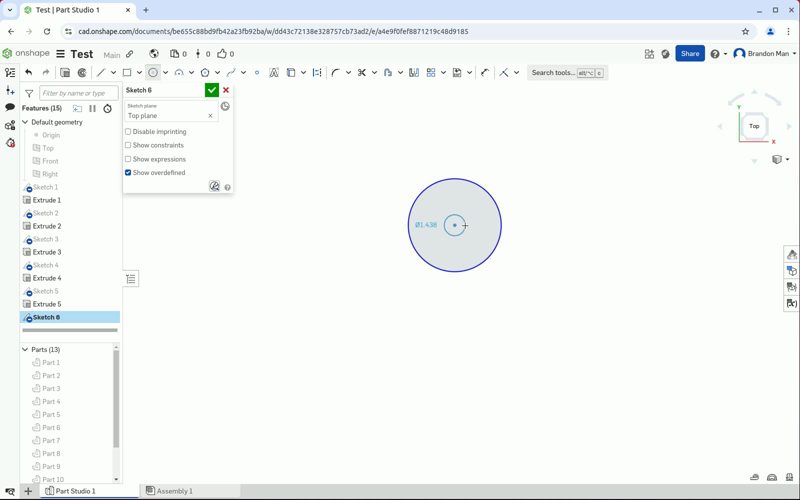
scroll(6)
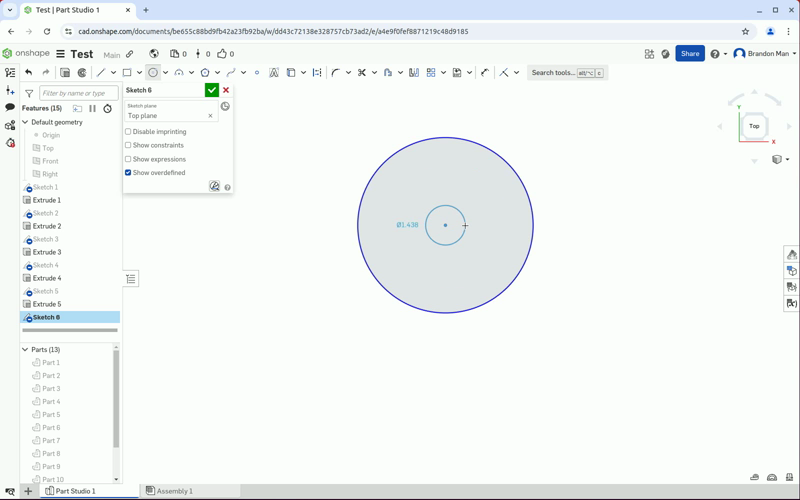
scroll(6)
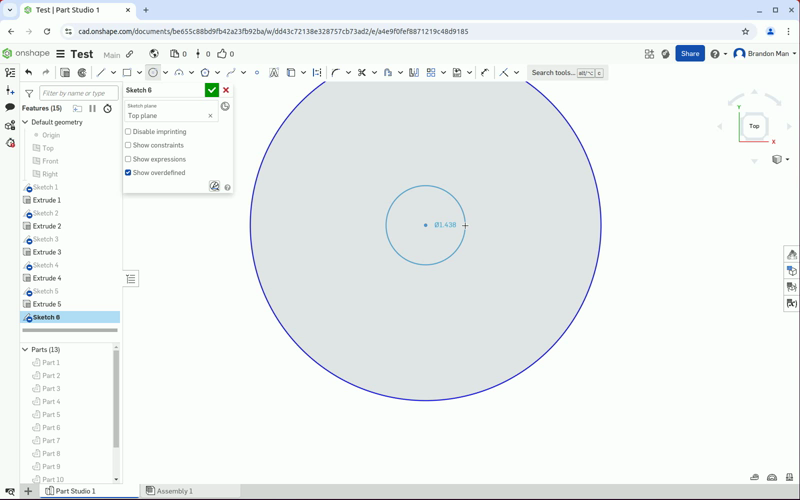
click(465, 225)
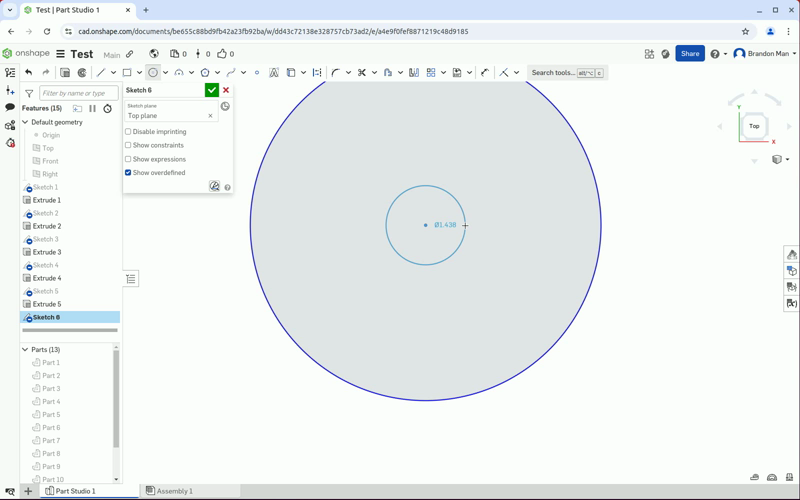
scroll(-6)
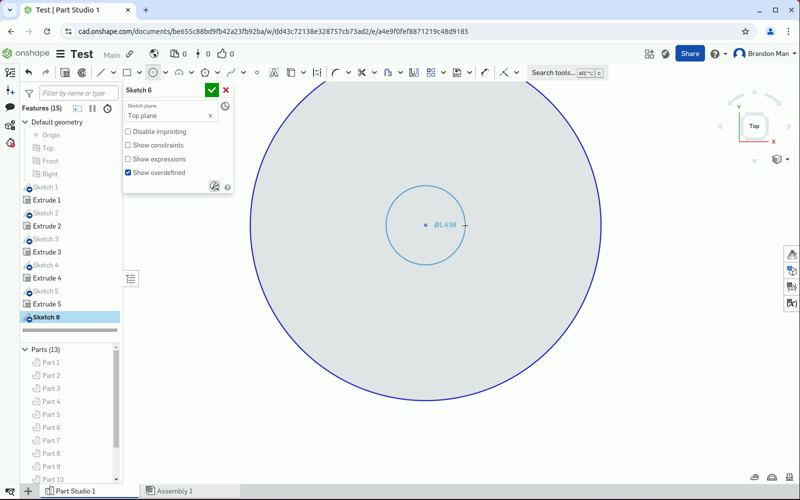
scroll(-6)
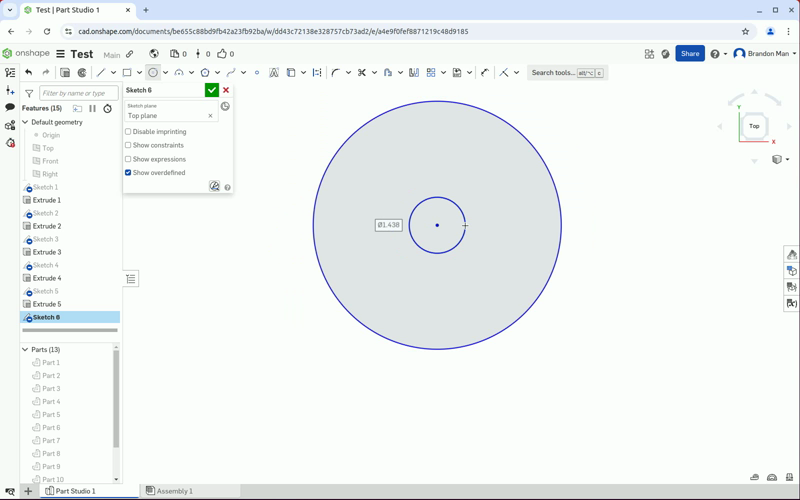
scroll(-6)
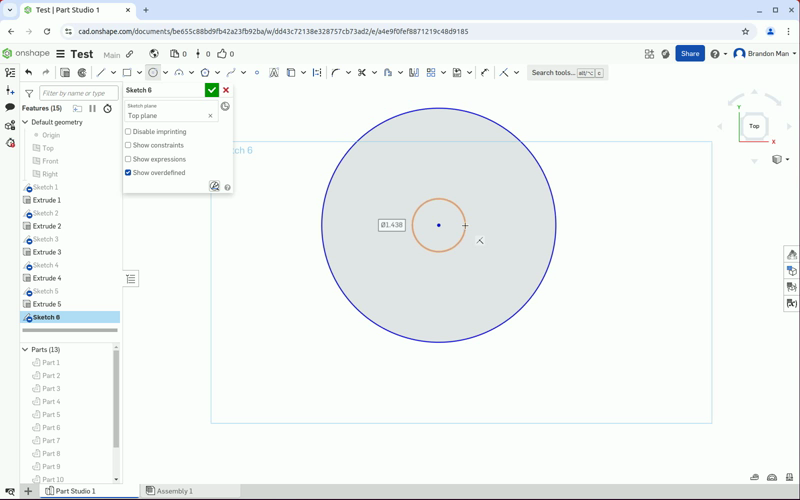
scroll(-6)
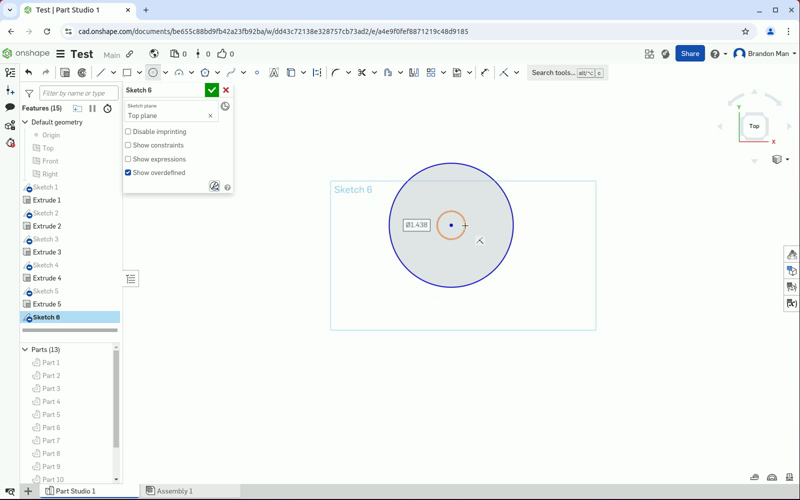
scroll(-6)
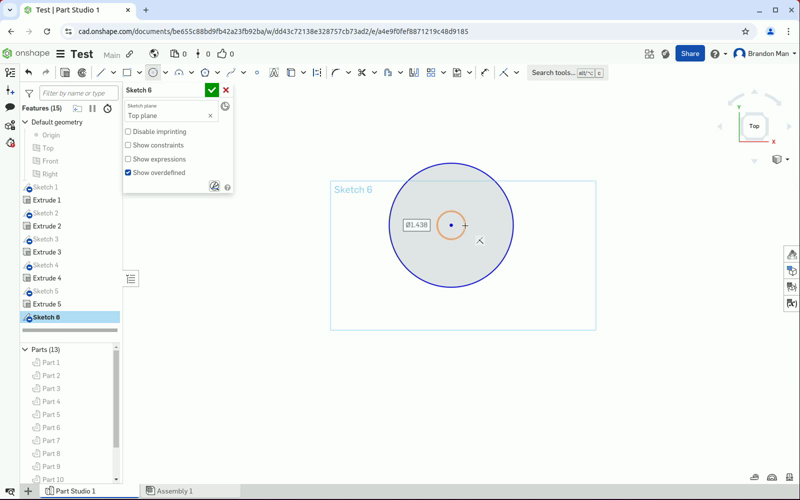
scroll(-6)
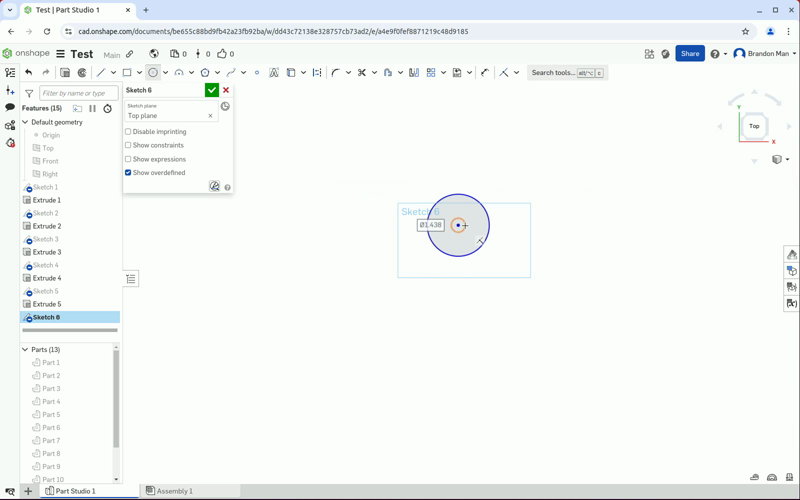
scroll(-6)
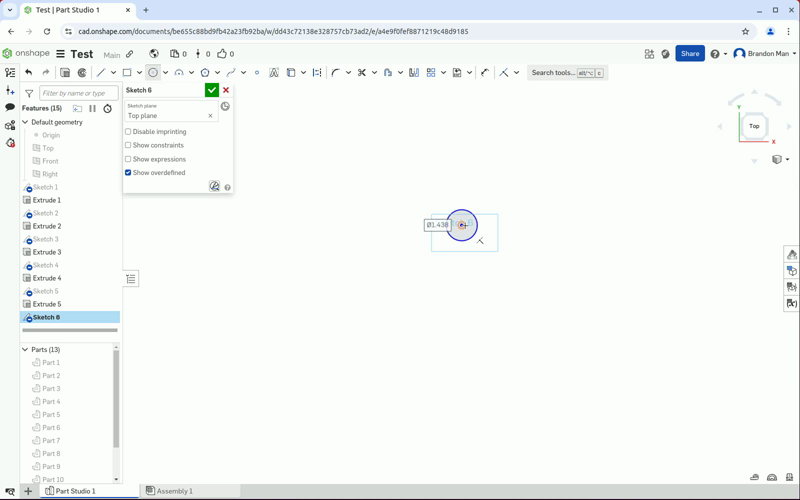
key(esc)
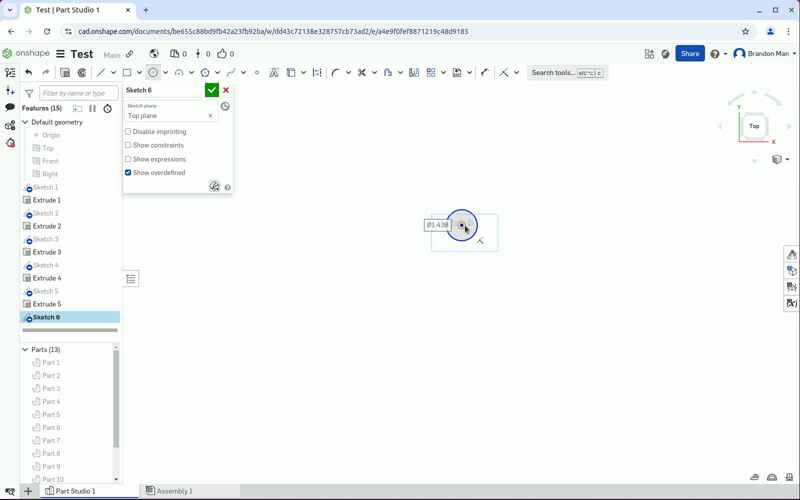
mouse_move(466, 236)
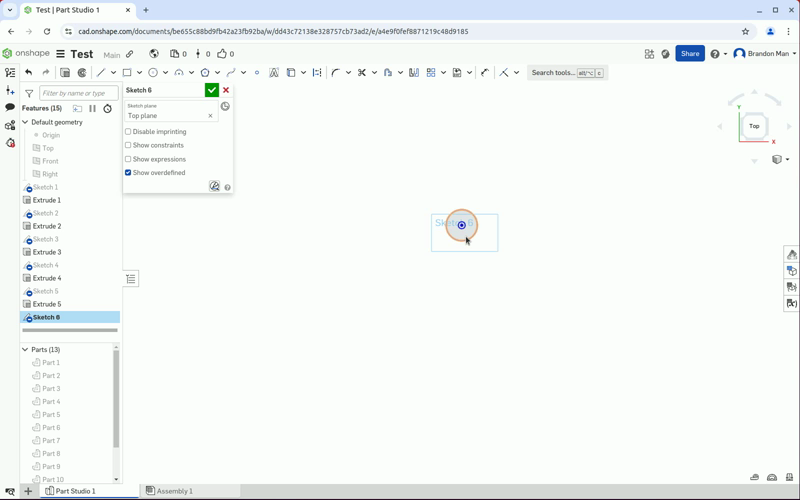
scroll(6)
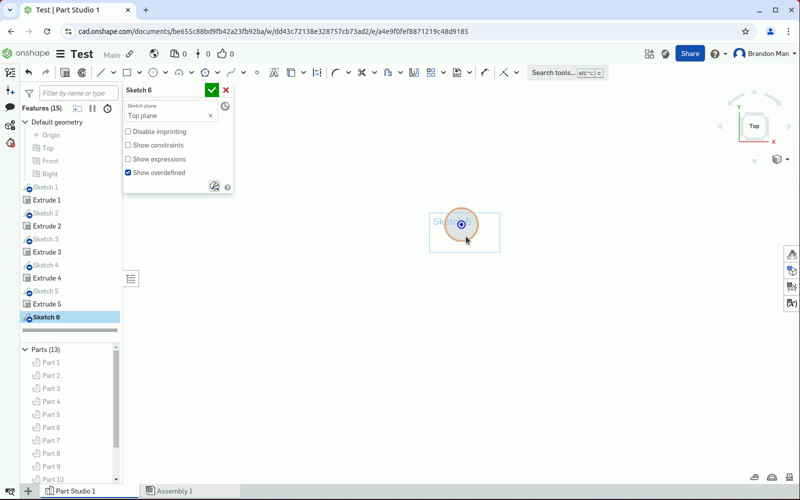
scroll(6)
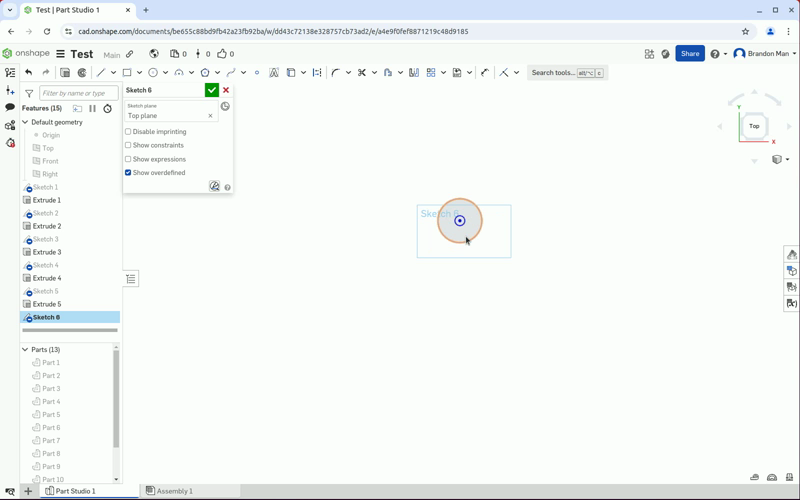
scroll(6)
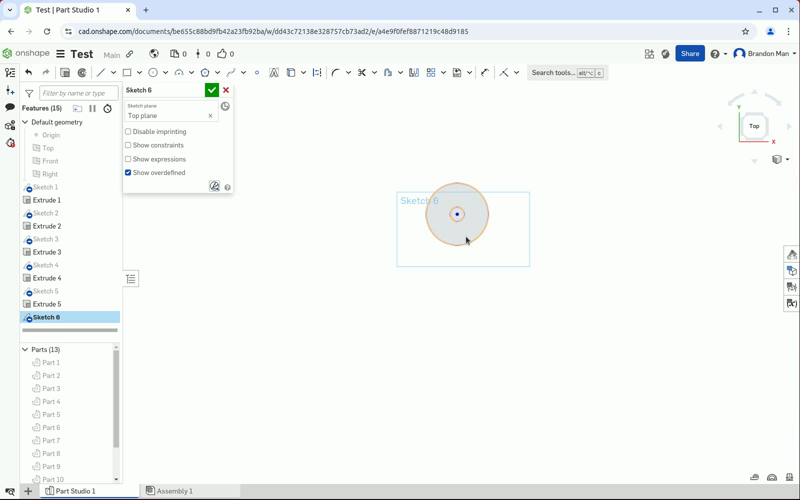
scroll(6)
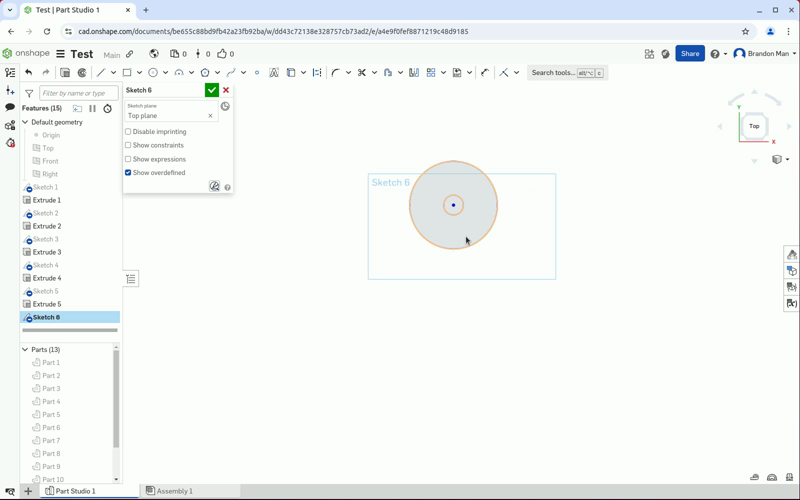
scroll(6)
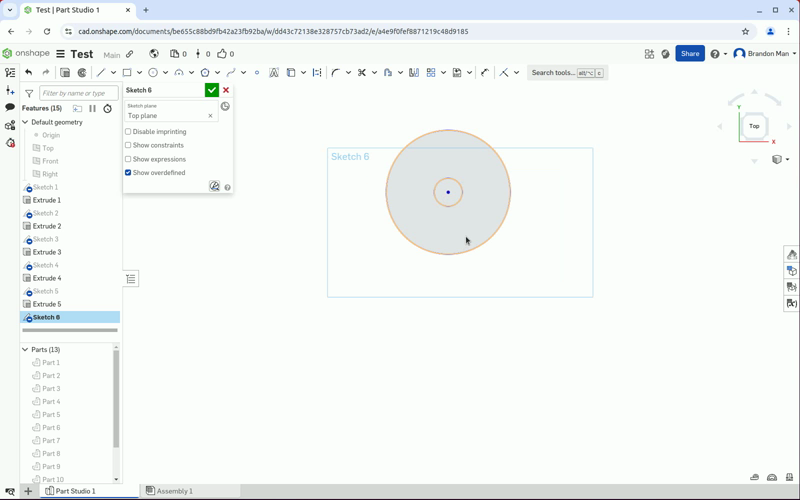
scroll(6)
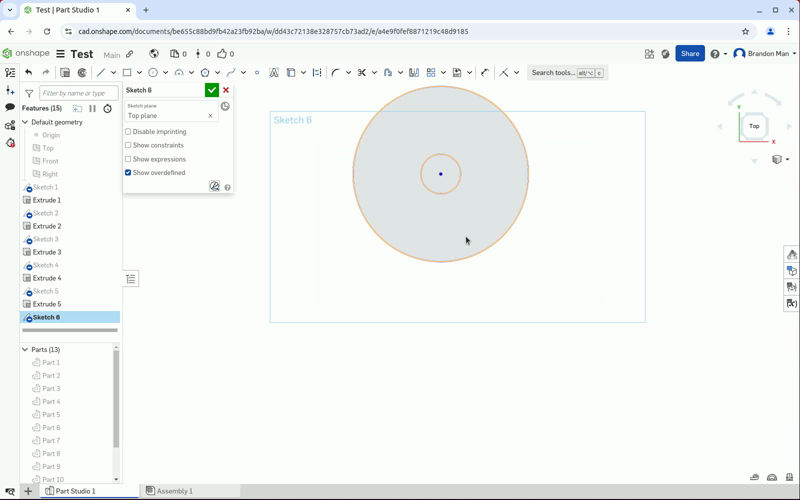
scroll(6)
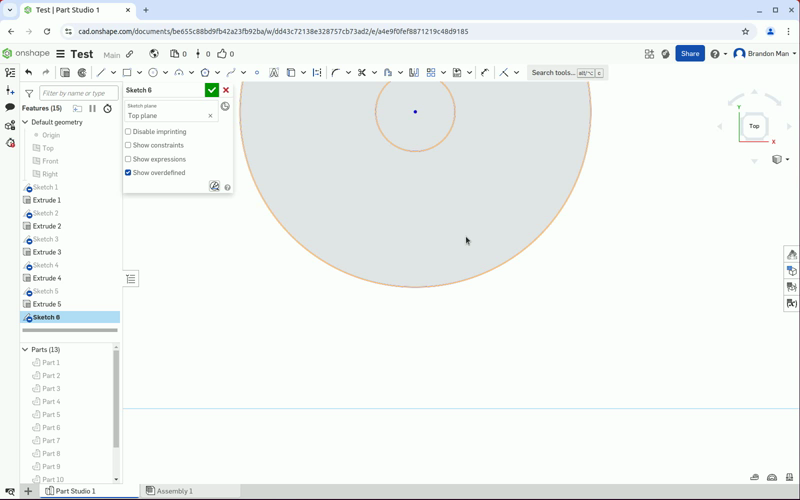
click(466, 236)
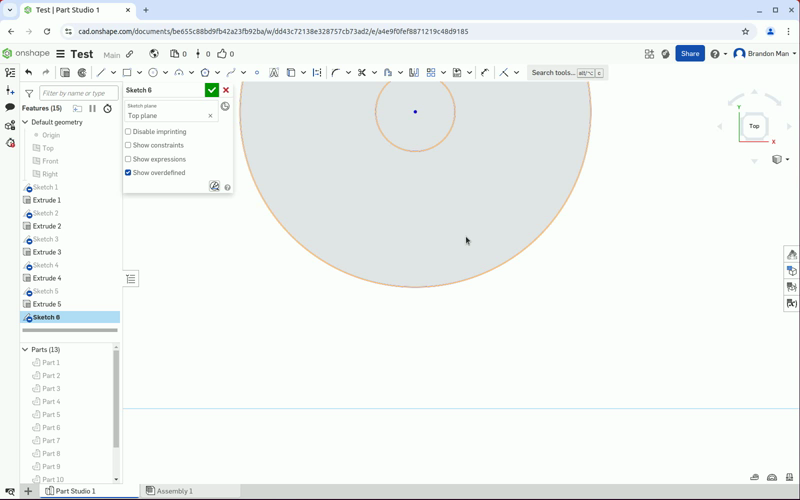
scroll(-6)
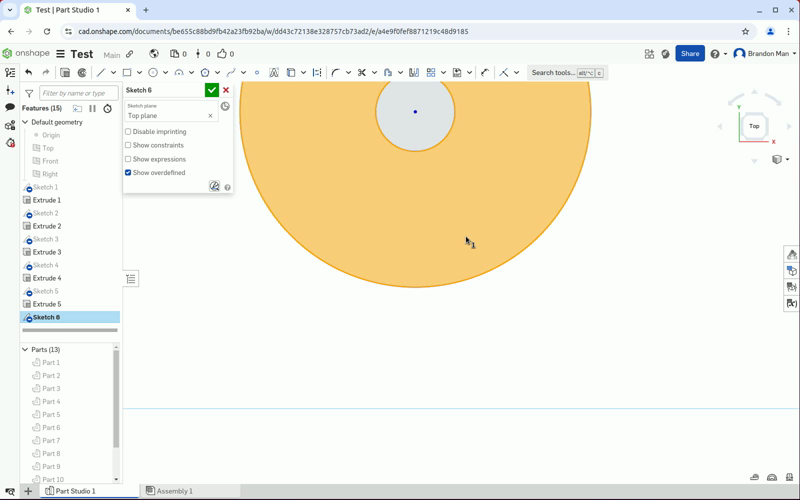
scroll(-6)
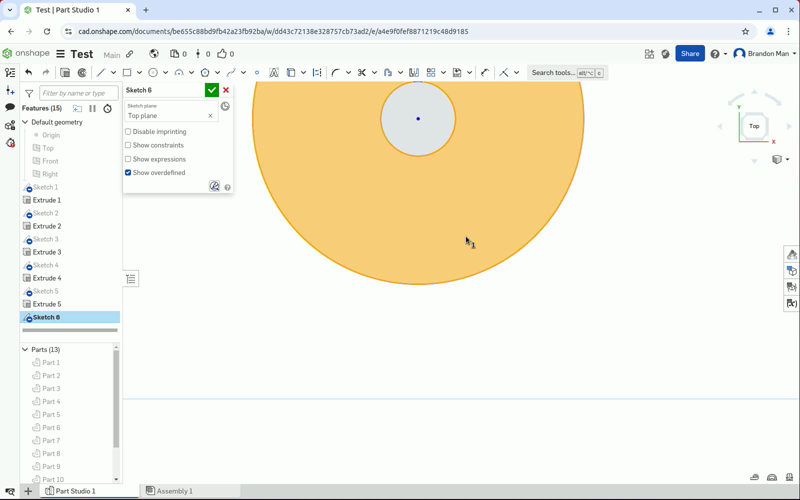
scroll(-6)
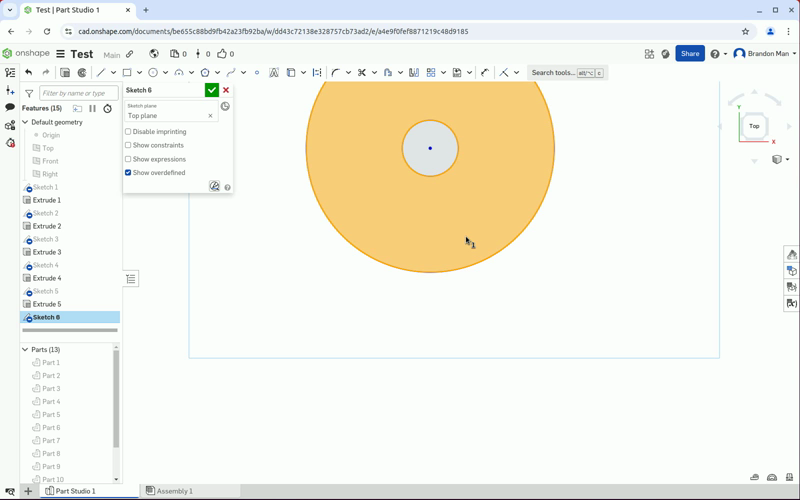
scroll(-6)
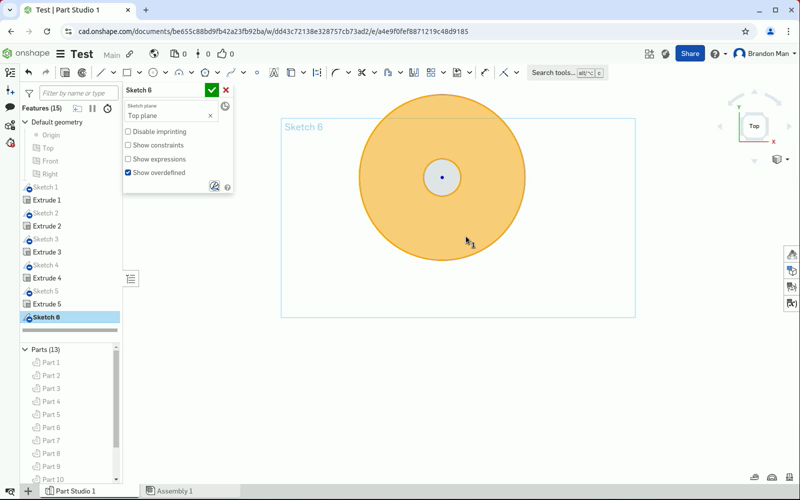
scroll(-6)
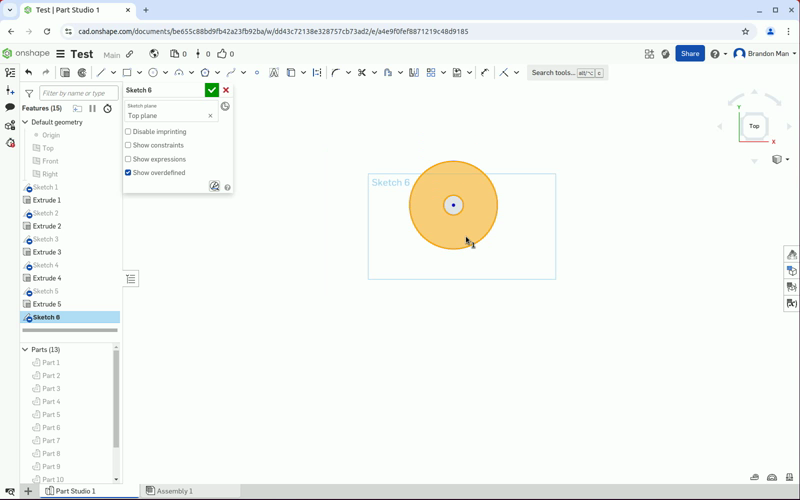
scroll(-6)
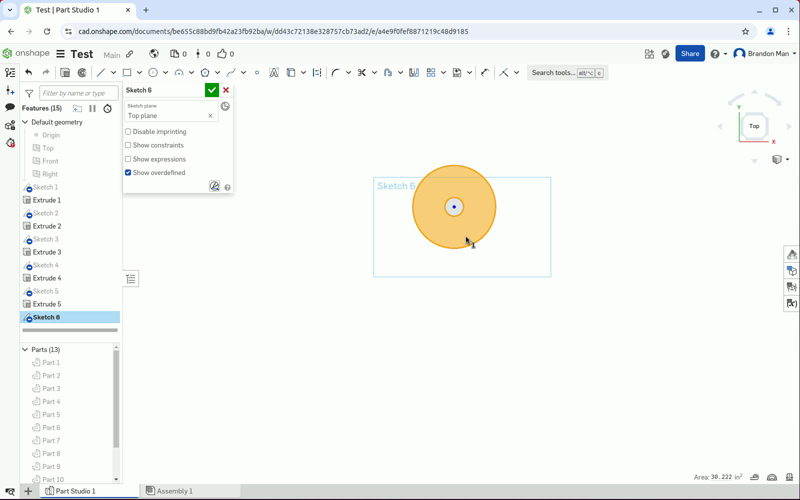
scroll(-6)
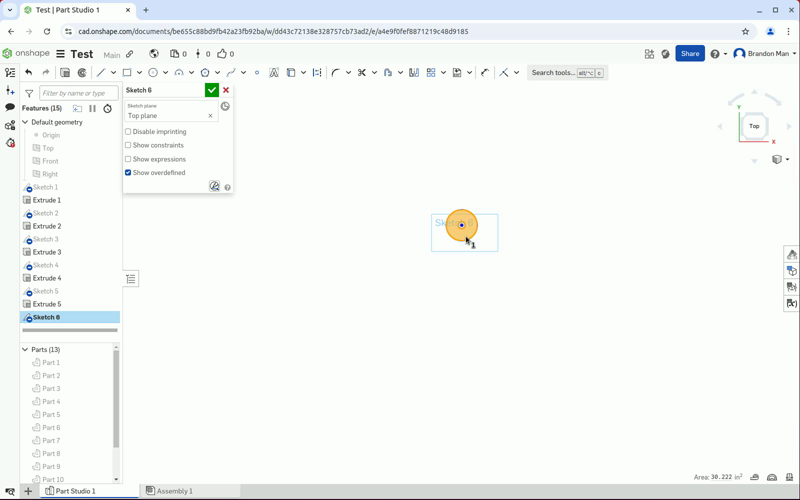
mouse_move(69, 352)
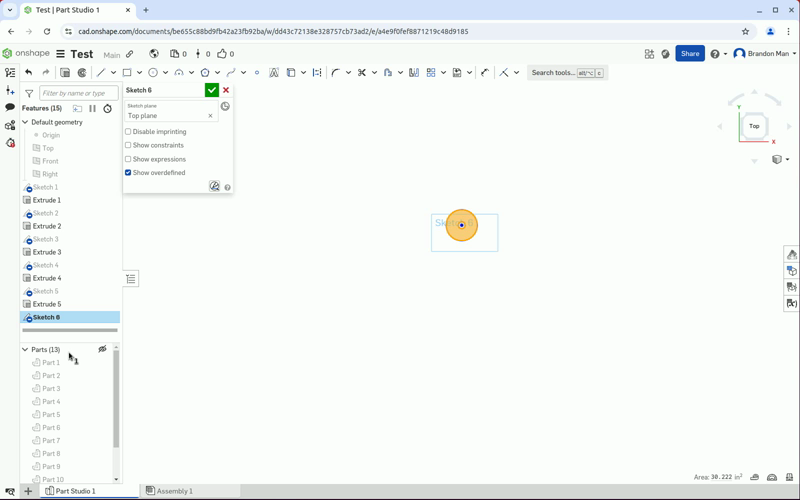
key(shift+y)
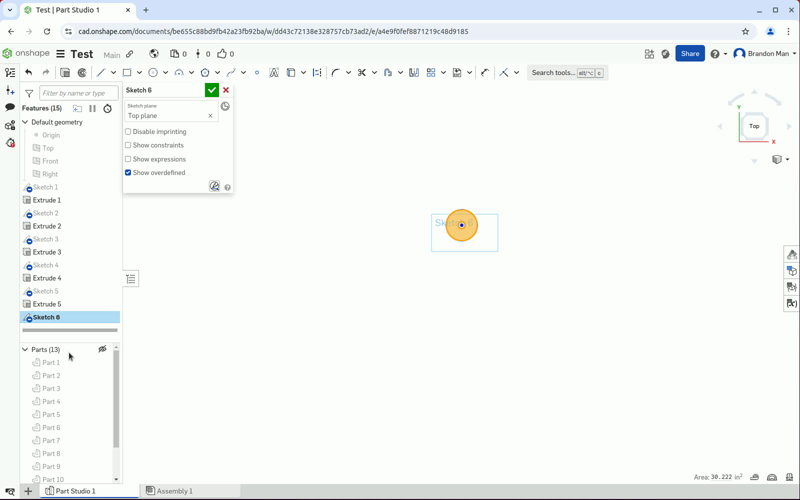
key(shift+e)
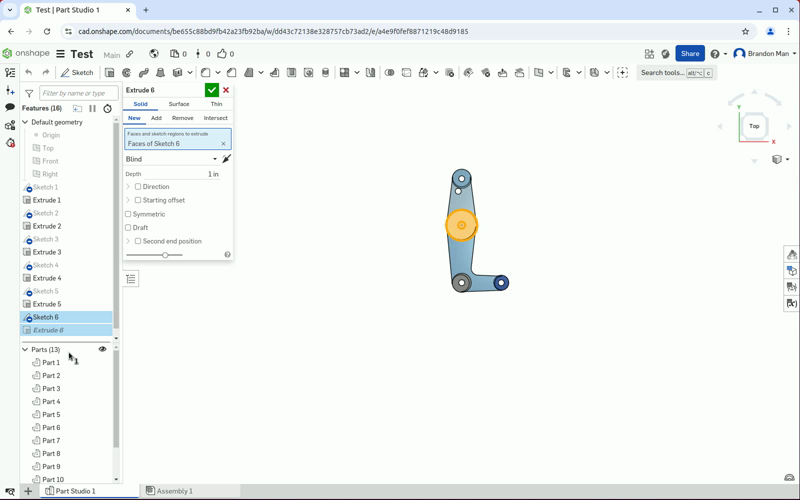
mouse_move(143, 106)
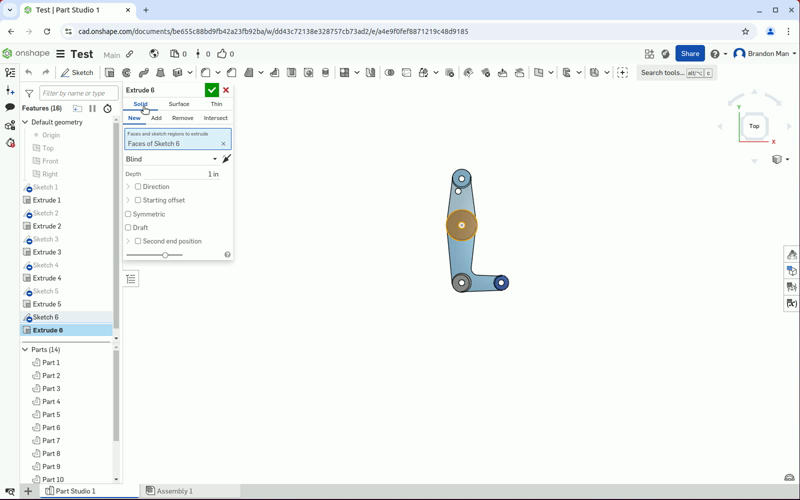
click(143, 106)
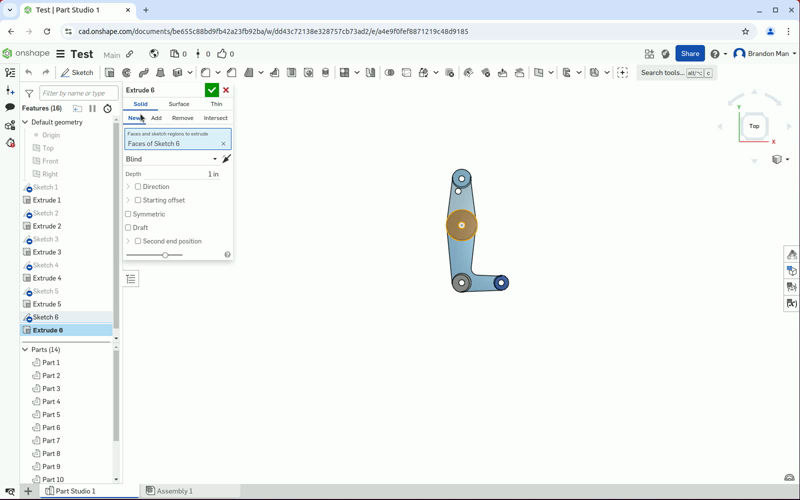
mouse_move(137, 120)
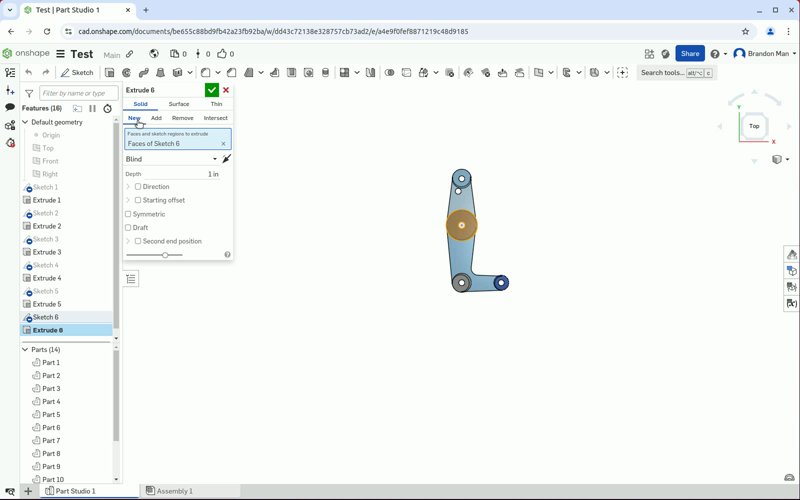
click(137, 120)
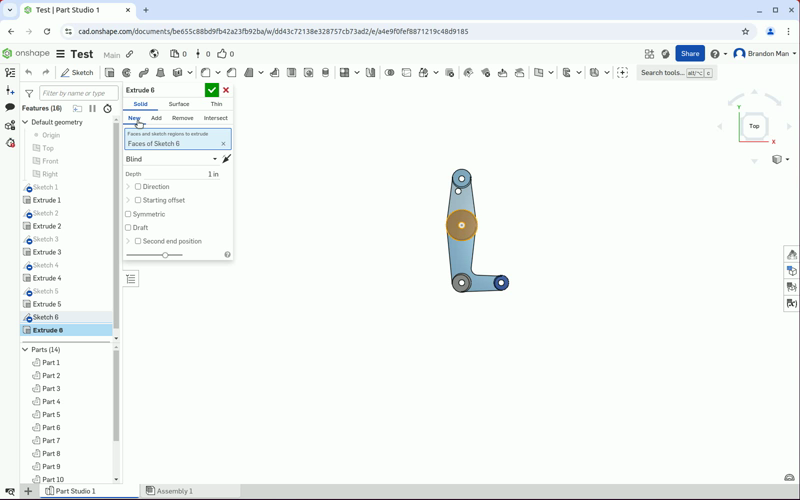
key(tab, 4)
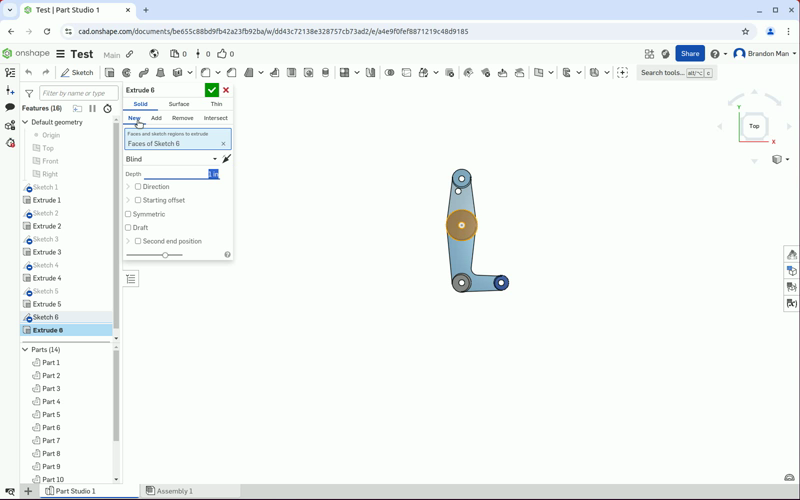
text(0.481)
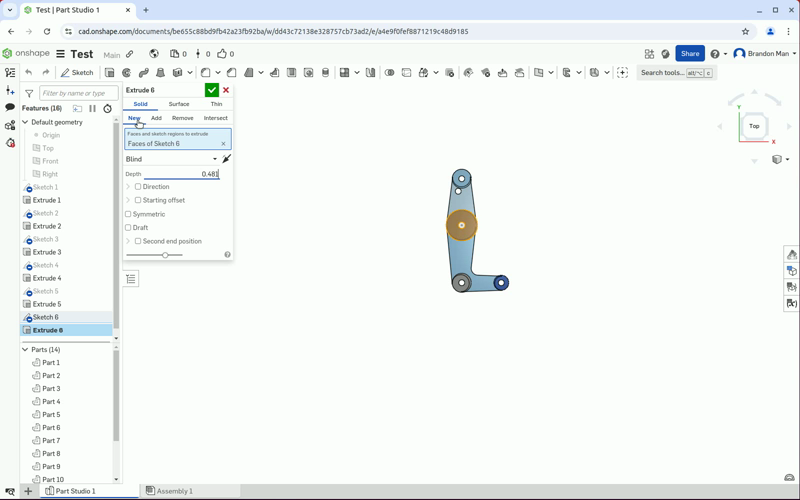
key(enter)
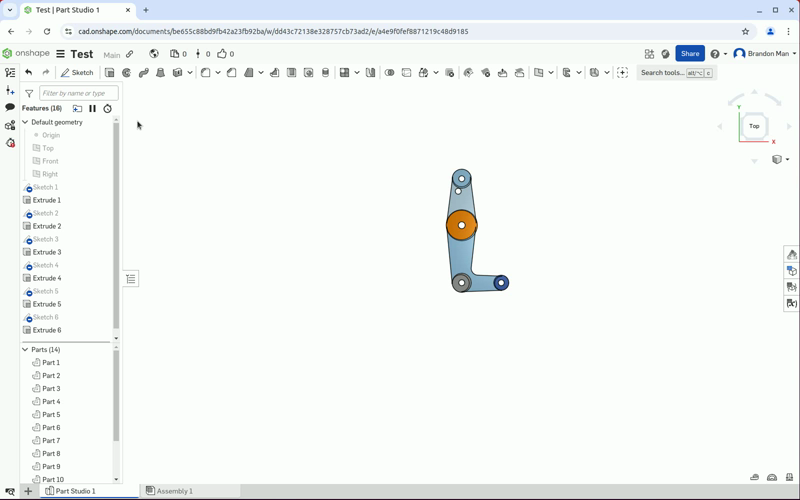
key(shift+h)
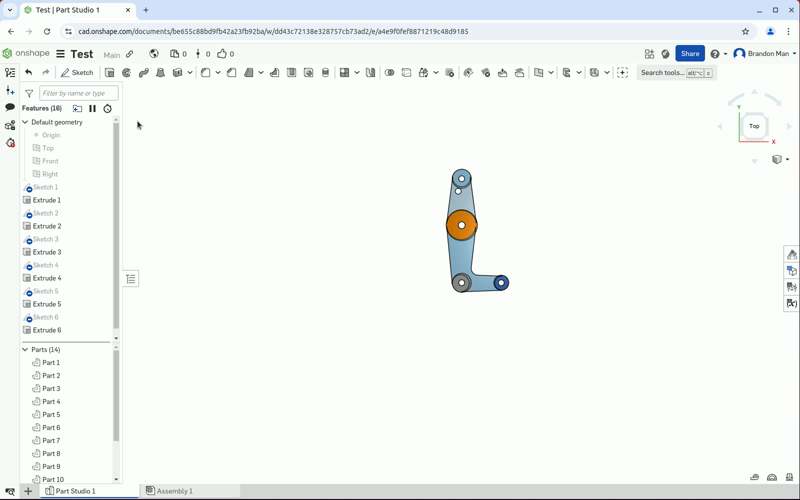
key(shift+h)
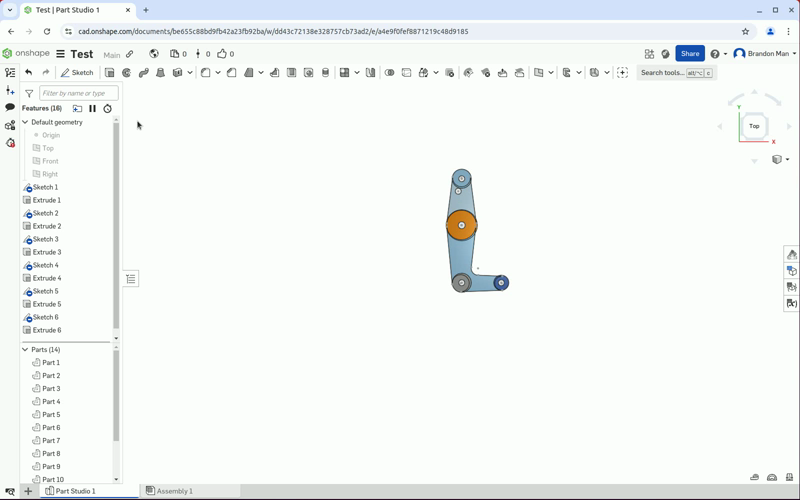
key(shift+7)
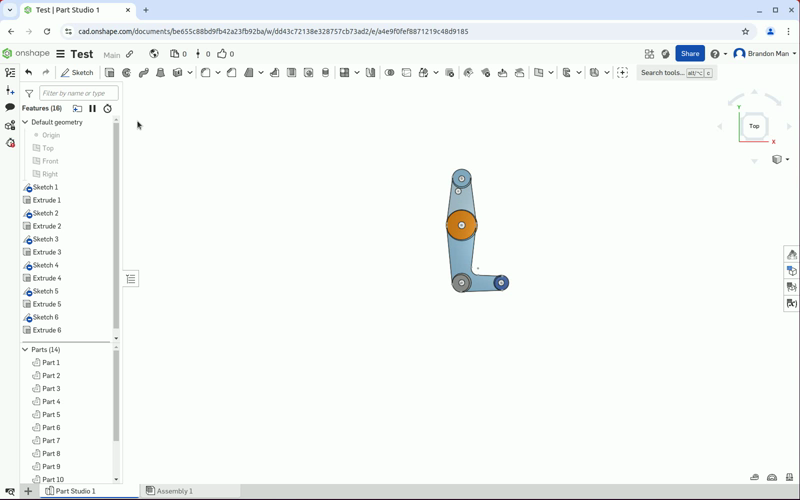
key(up, 3)
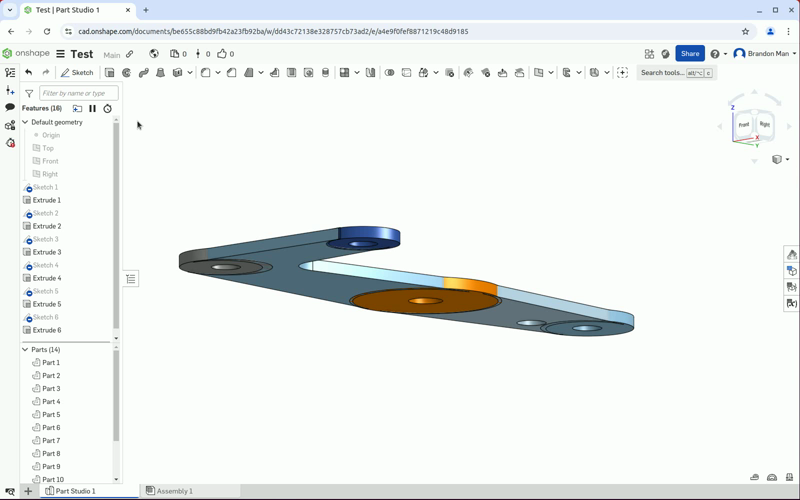
key(left, 3)
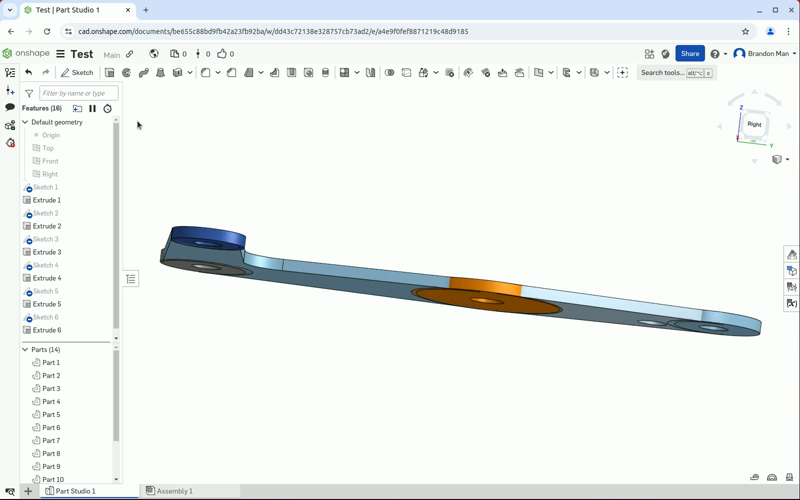
key(right, 3)
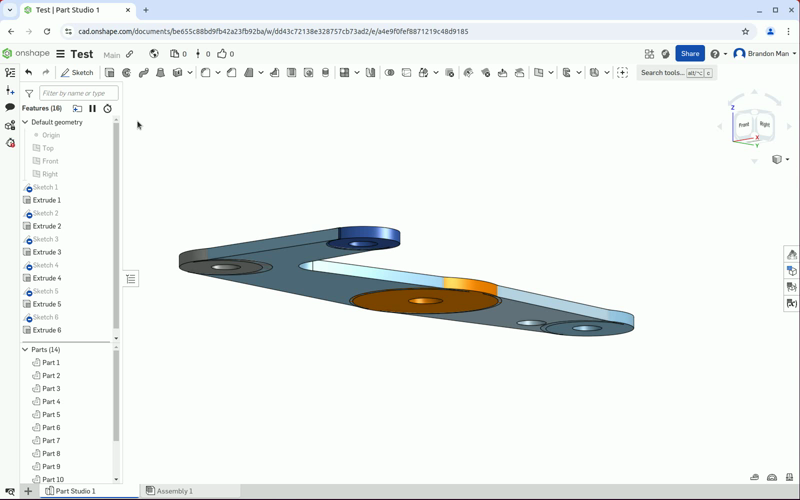
key(down, 3)
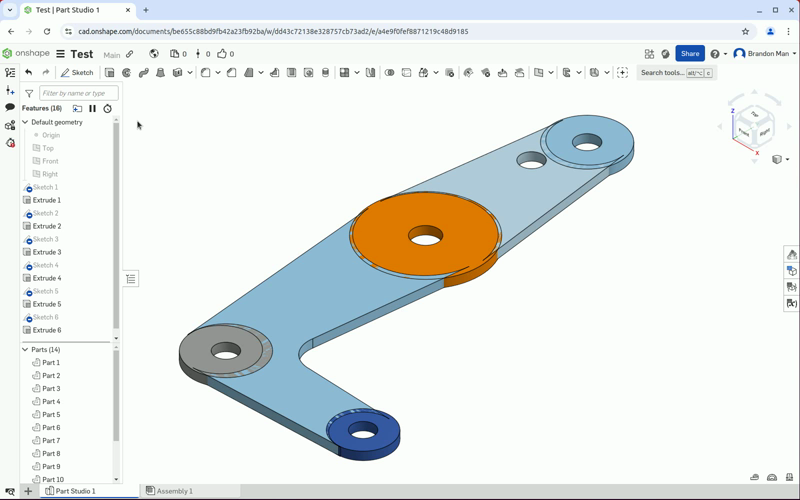
mouse_move(69, 189)
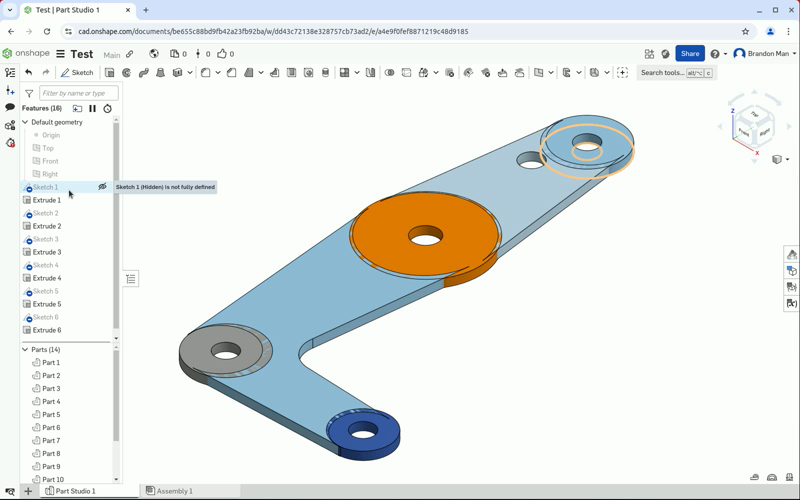
click(69, 189)